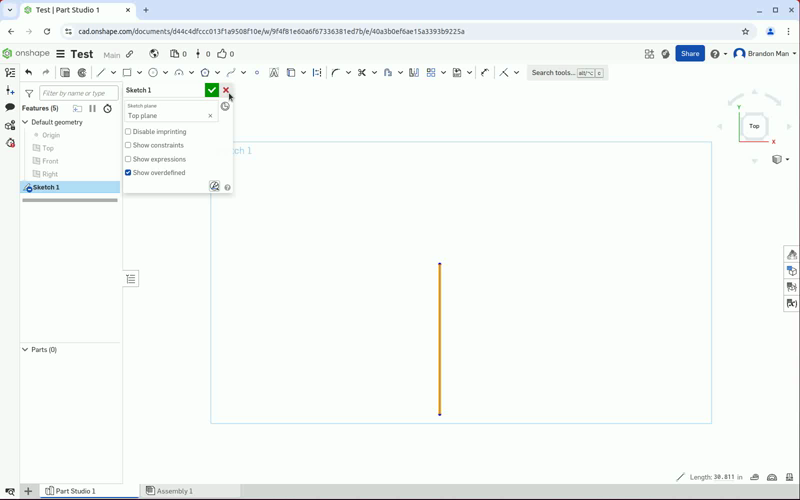
key(shift+h)
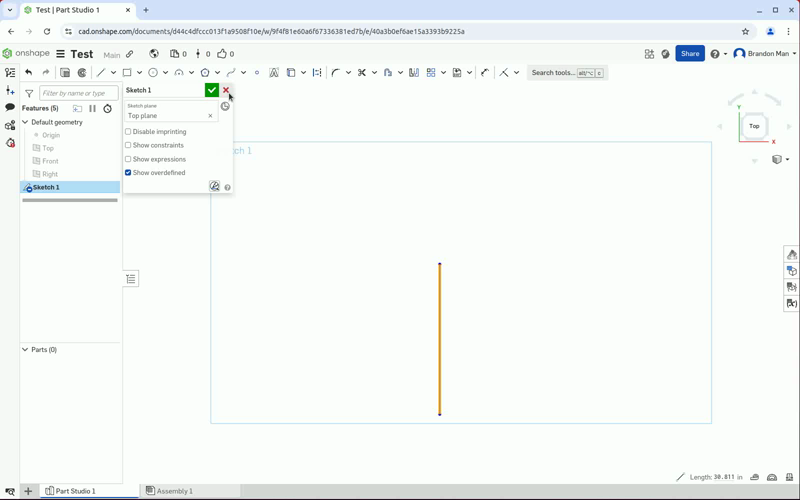
key(shift+s)
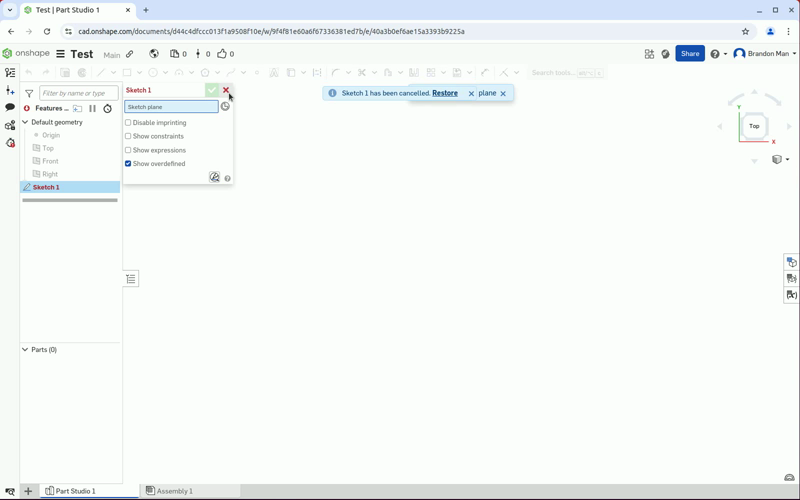
mouse_move(73, 150)
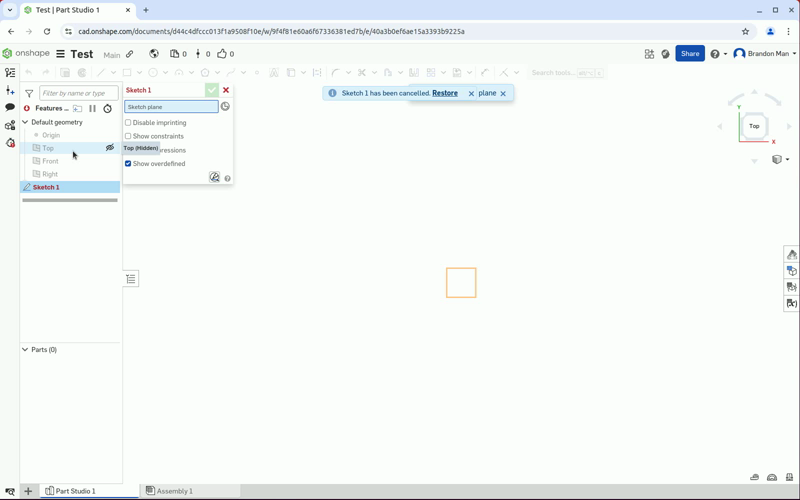
click(73, 150)
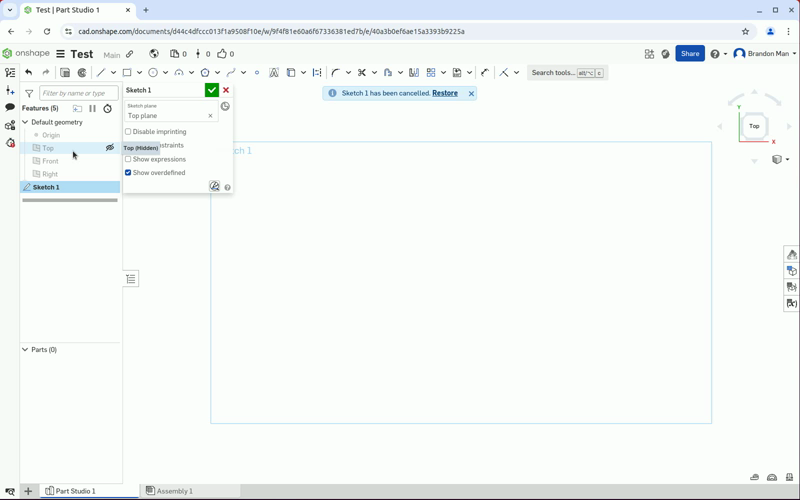
mouse_move(73, 352)
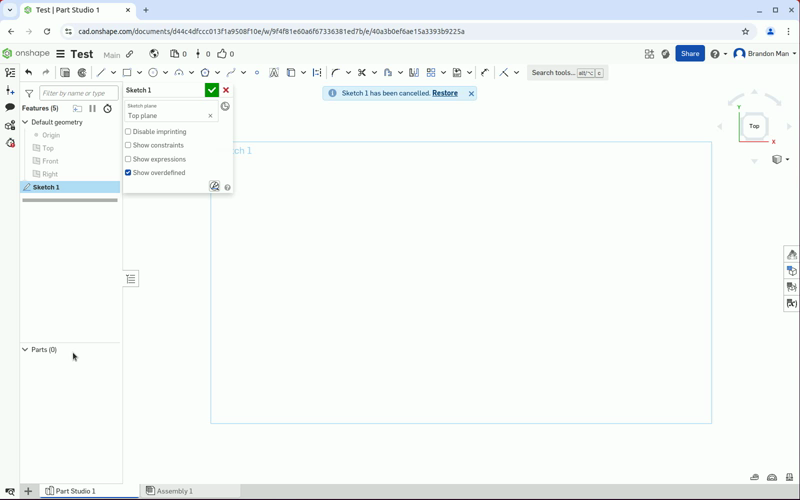
key(y)
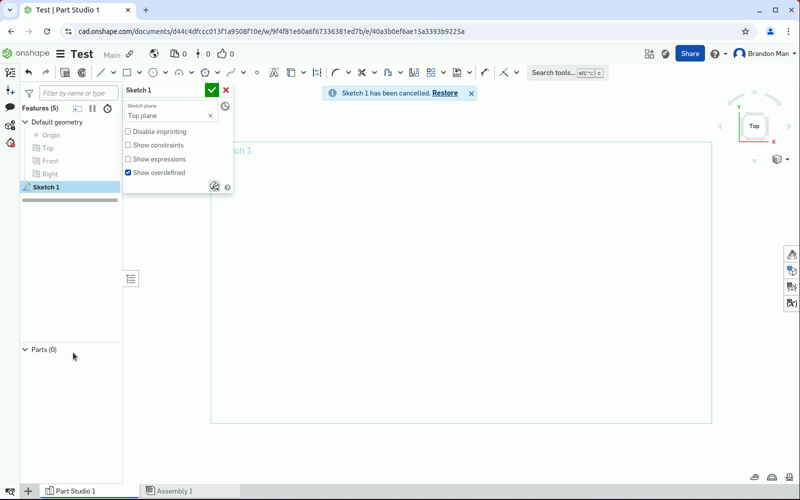
key(l)
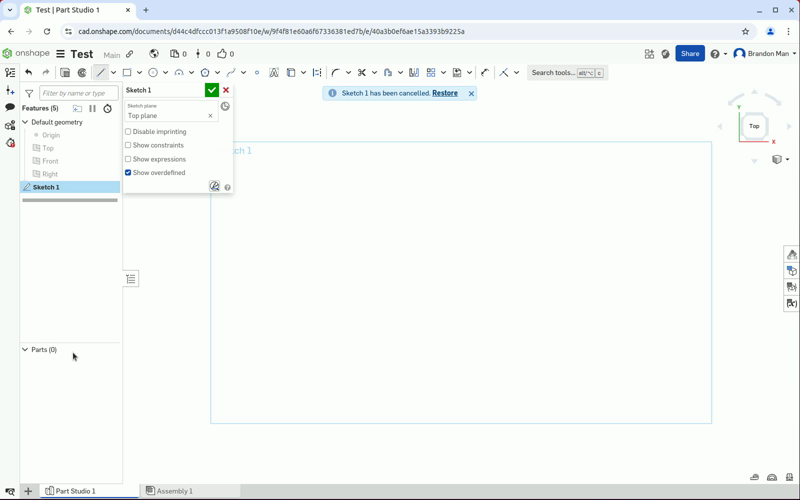
key_down(shift)
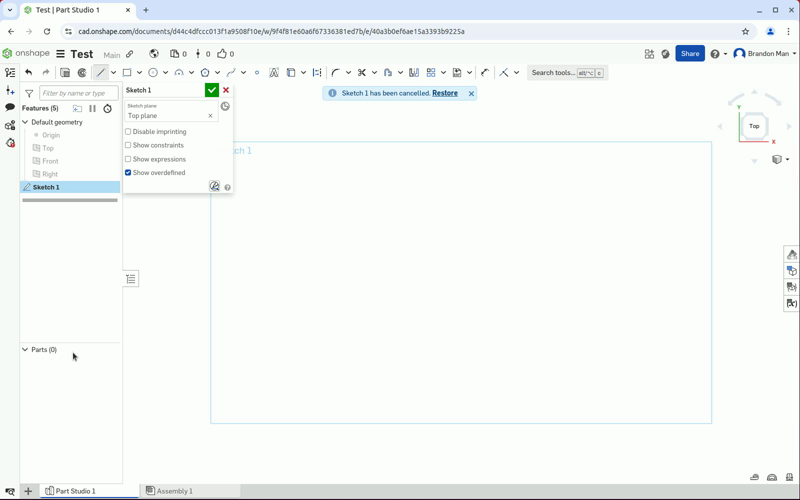
mouse_move(413, 297)
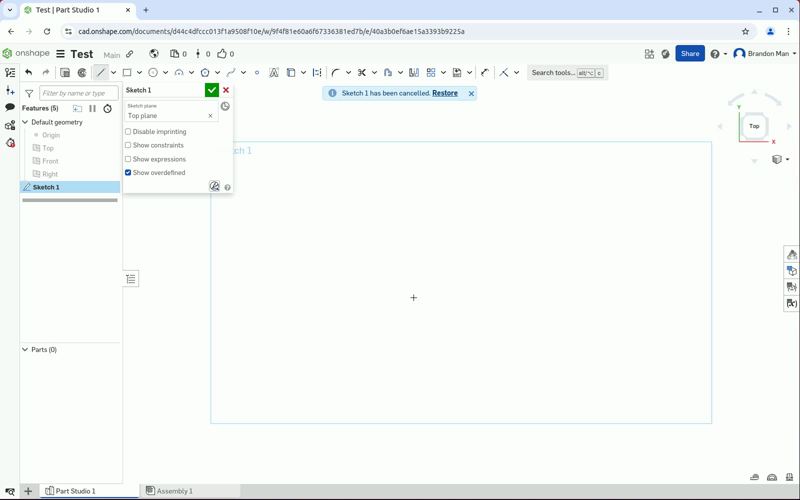
click(413, 297)
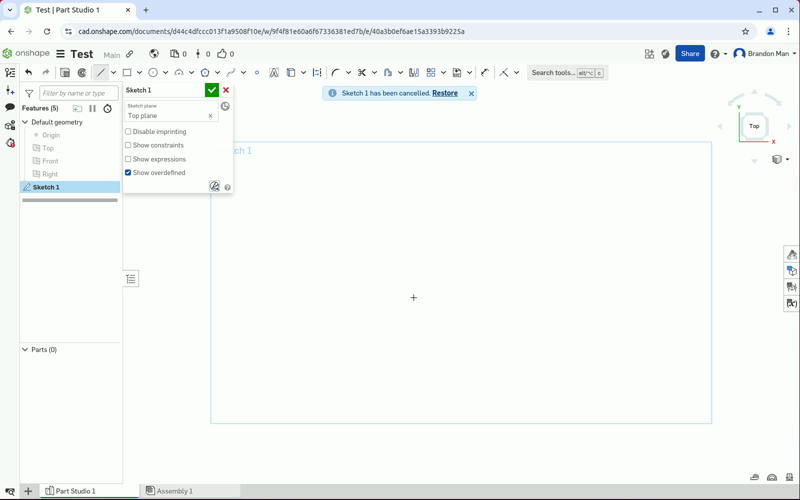
key_up(shift)
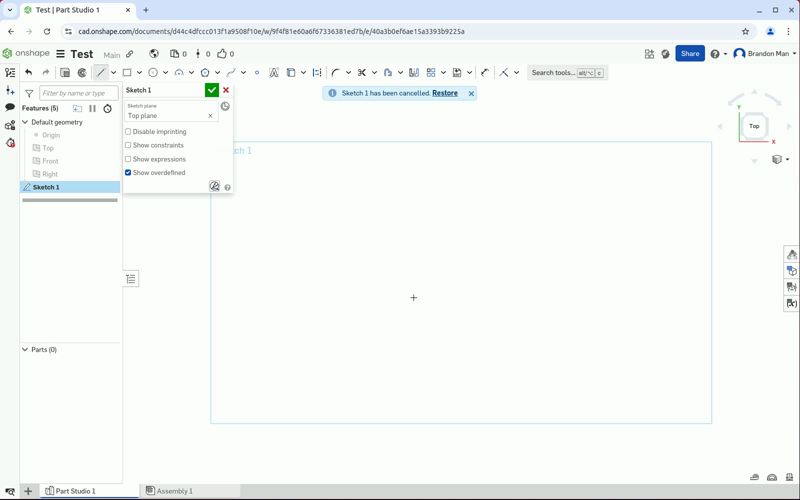
key_down(shift)
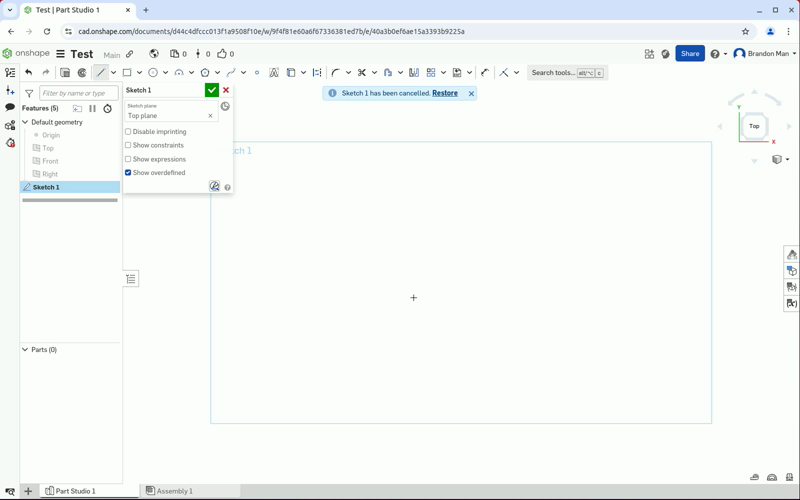
mouse_move(507, 297)
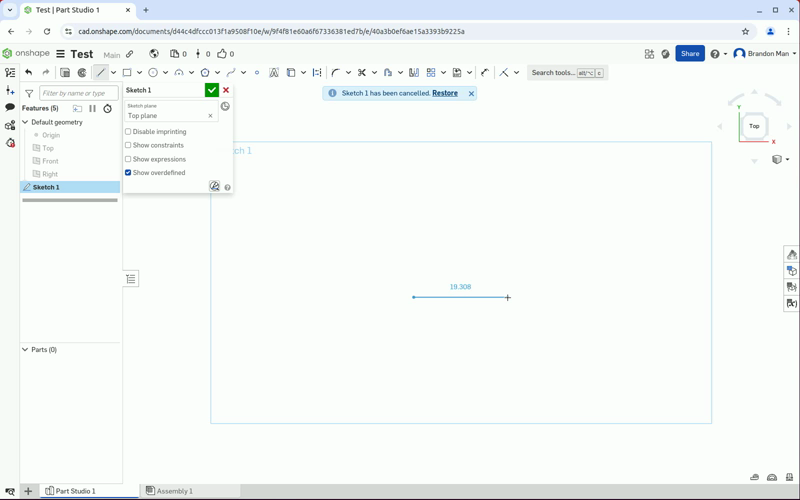
click(507, 297)
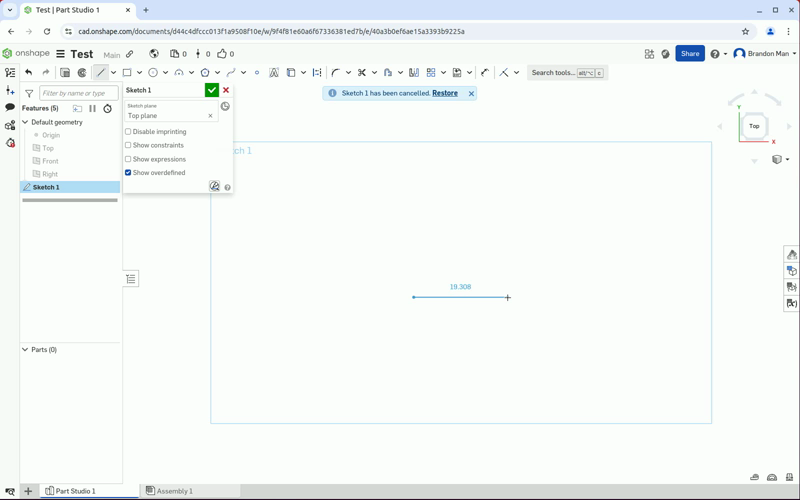
key_up(shift)
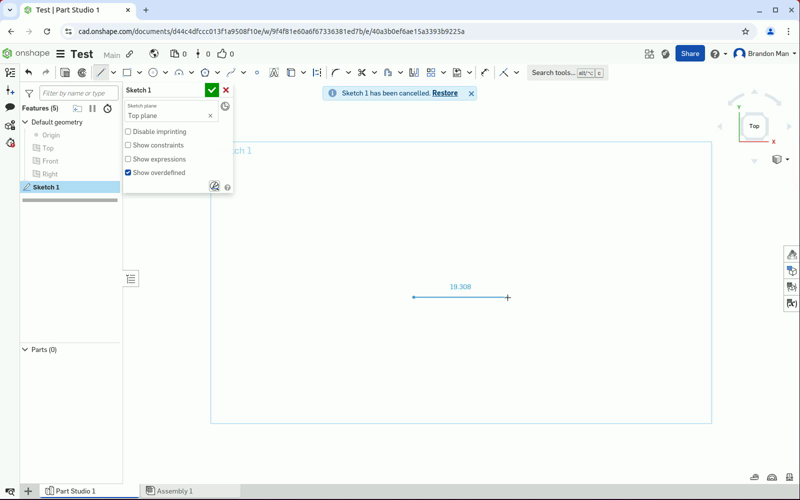
key_down(shift)
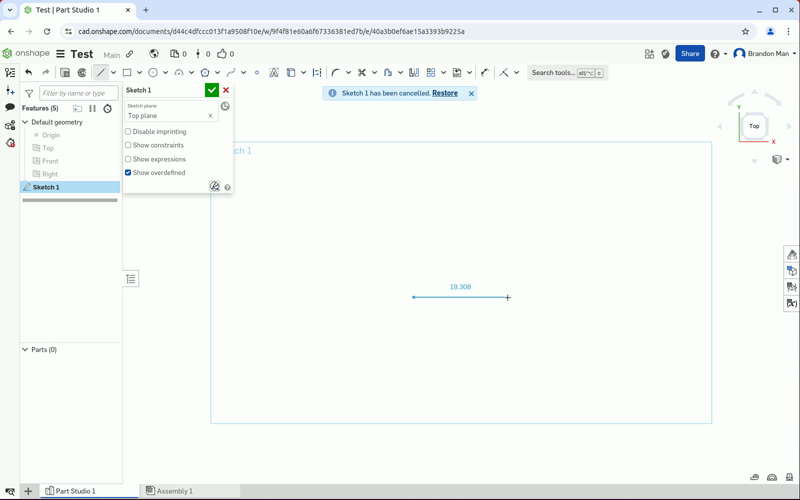
mouse_move(537, 297)
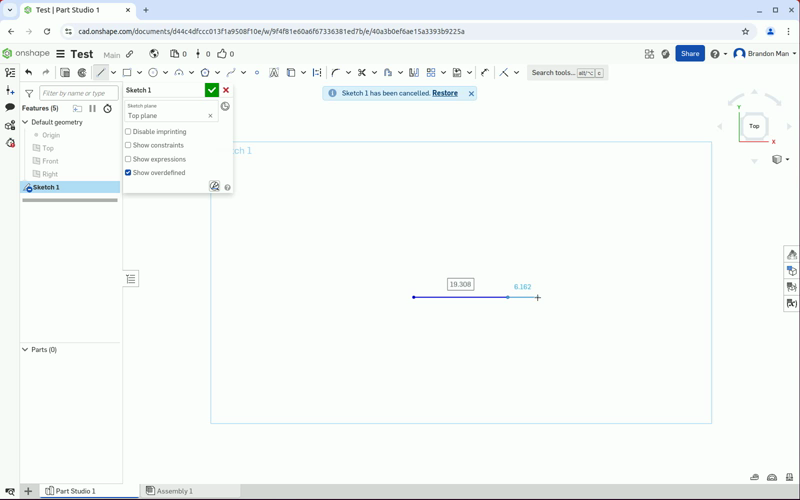
mouse_move(507, 269)
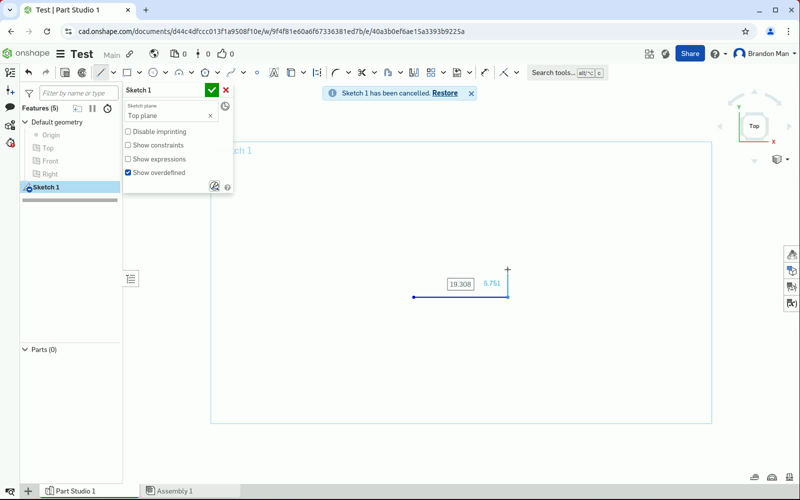
click(507, 269)
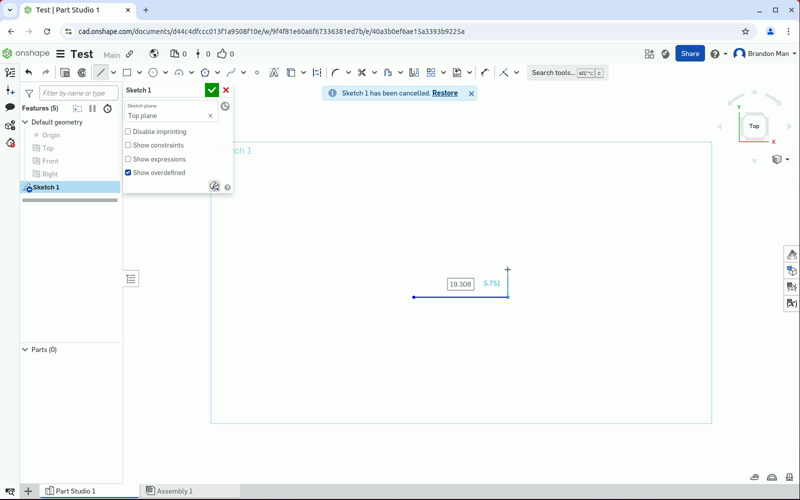
key_up(shift)
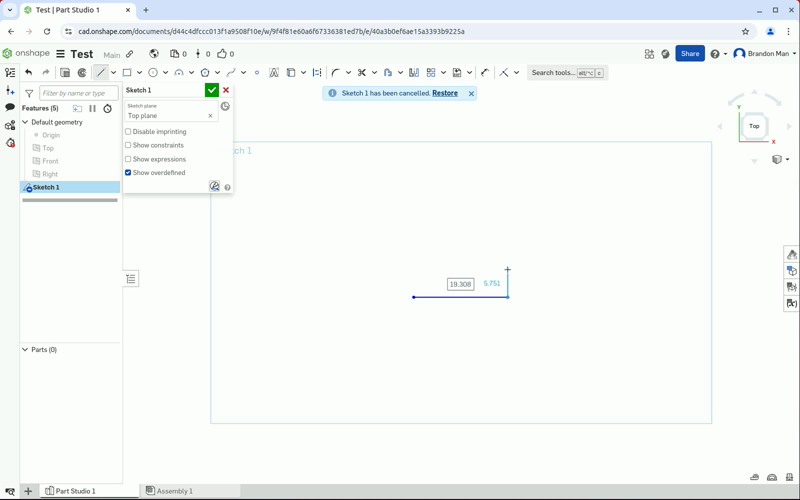
key_down(shift)
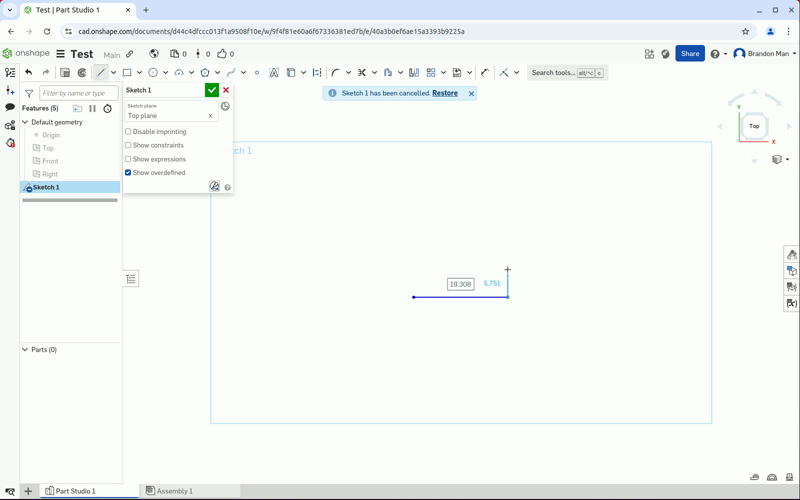
mouse_move(413, 269)
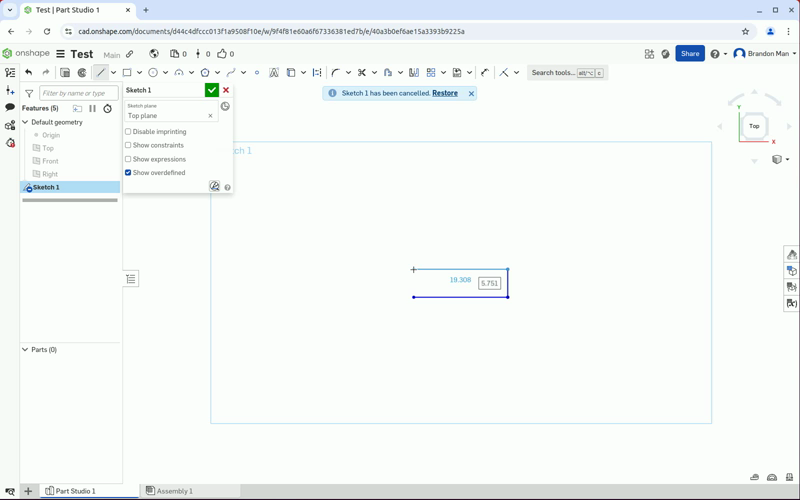
click(413, 269)
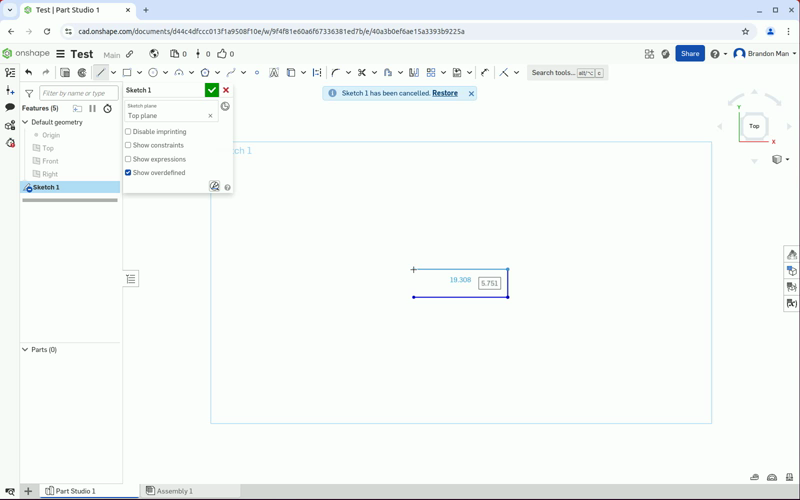
key_up(shift)
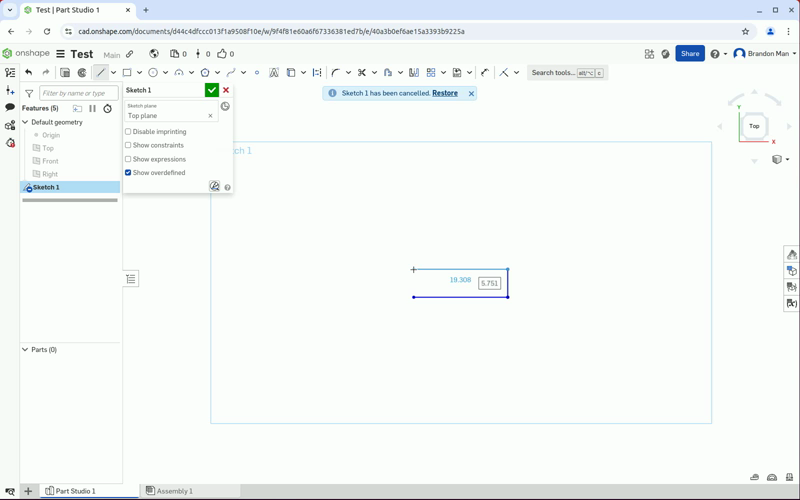
mouse_move(444, 269)
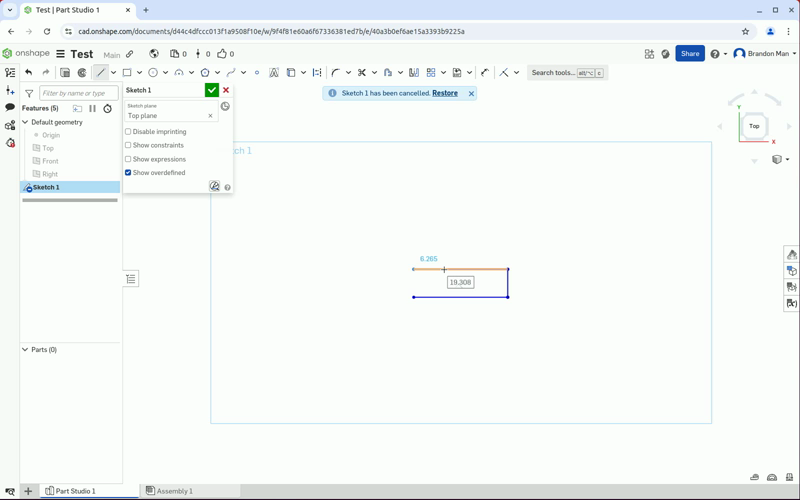
key_down(shift)
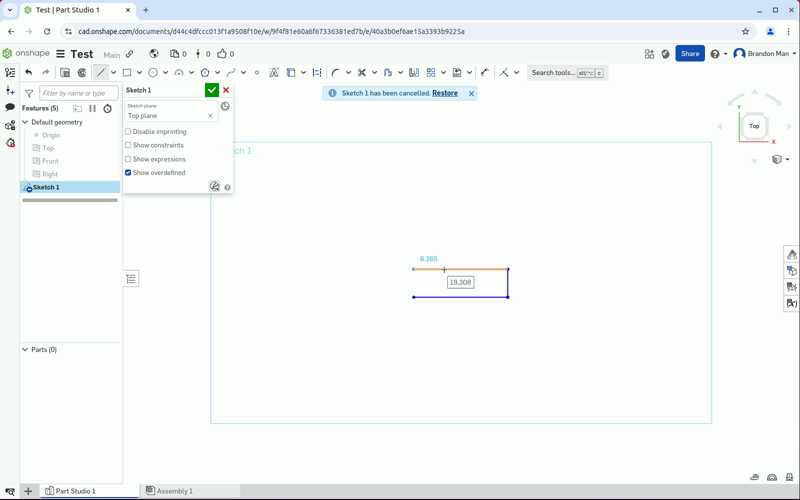
mouse_move(413, 297)
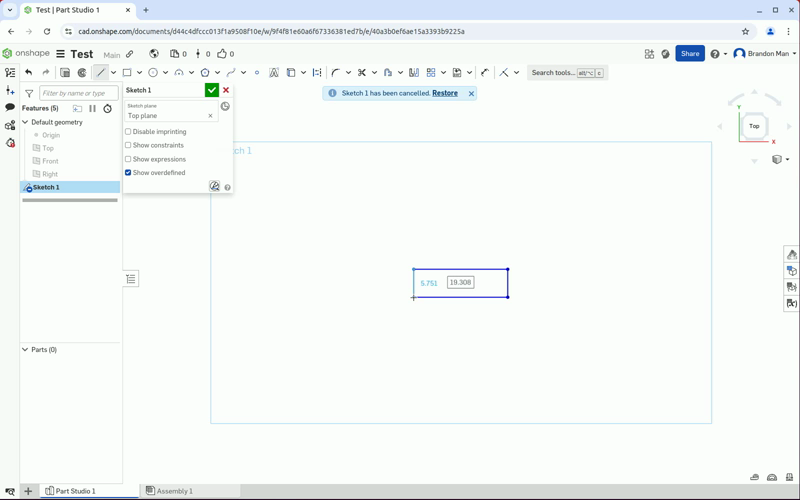
key_up(shift)
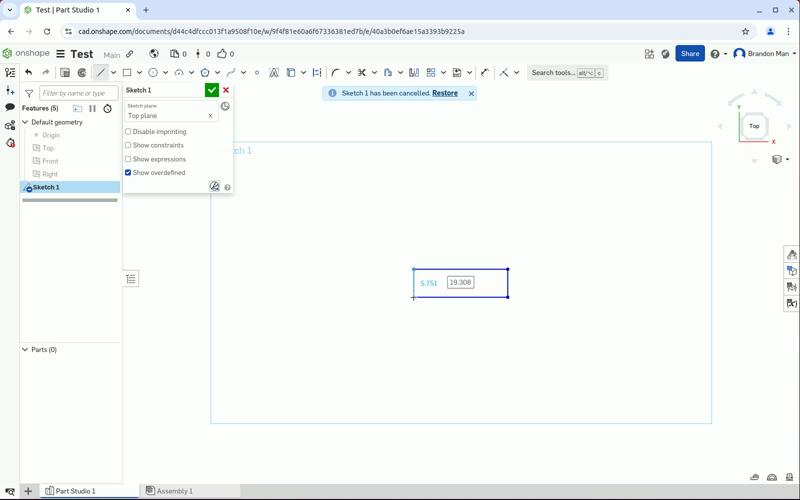
click(413, 297)
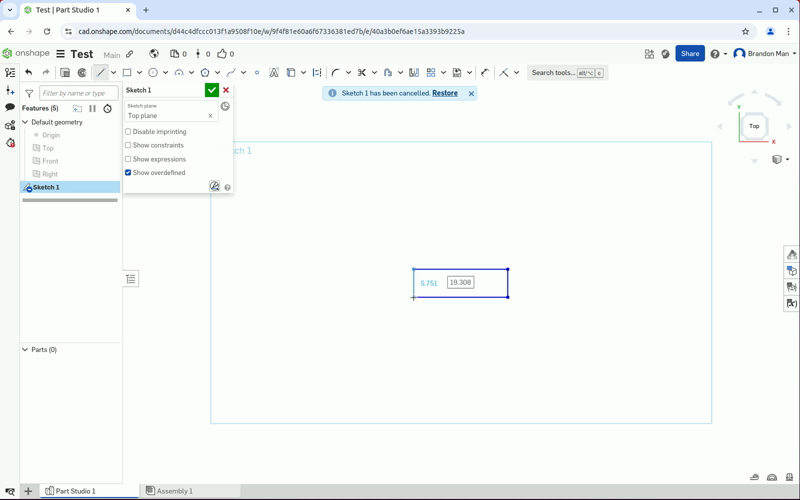
key(esc)
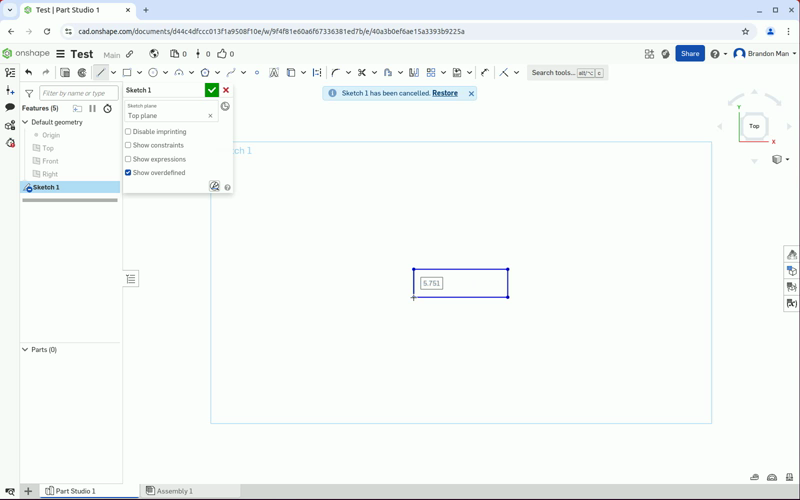
mouse_move(426, 284)
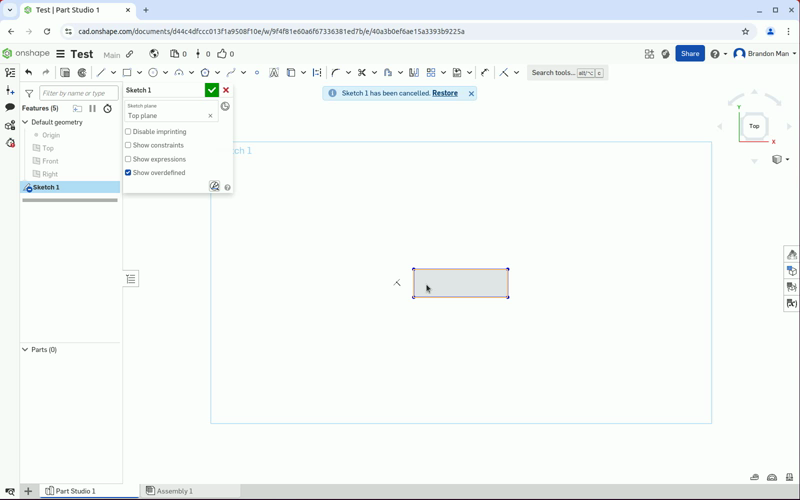
click(426, 284)
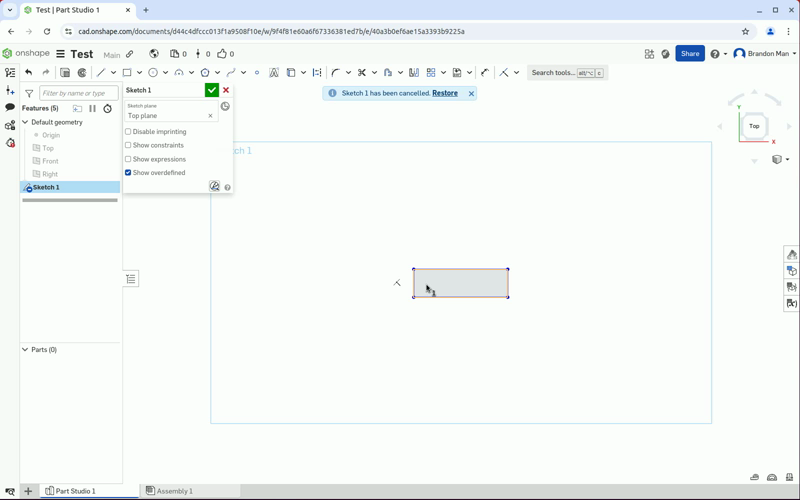
mouse_move(73, 352)
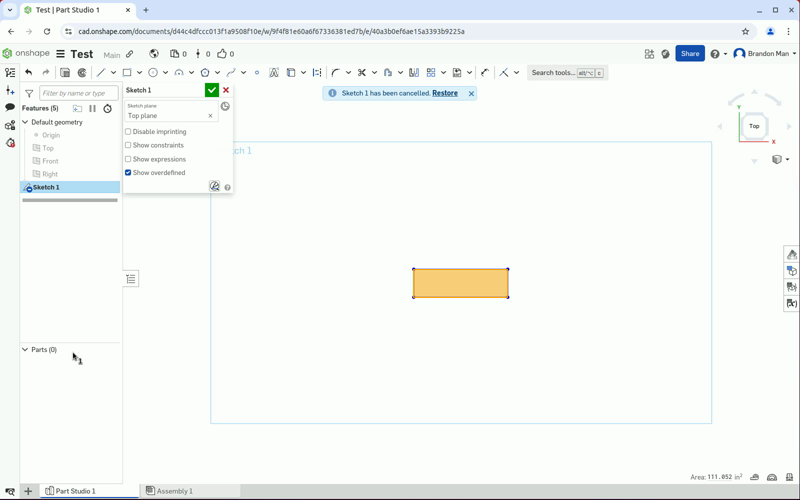
key(shift+y)
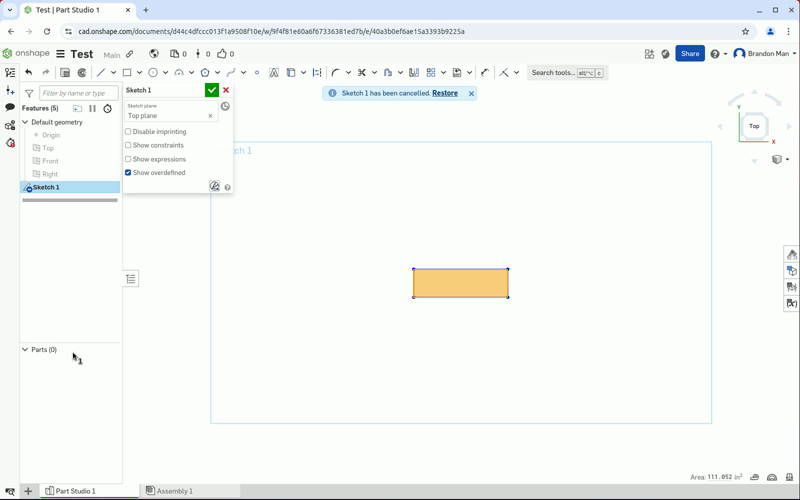
key(shift+e)
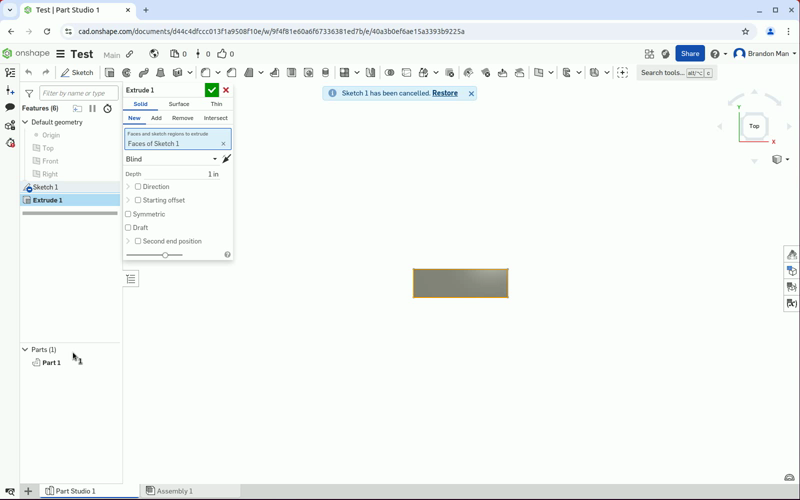
mouse_move(143, 106)
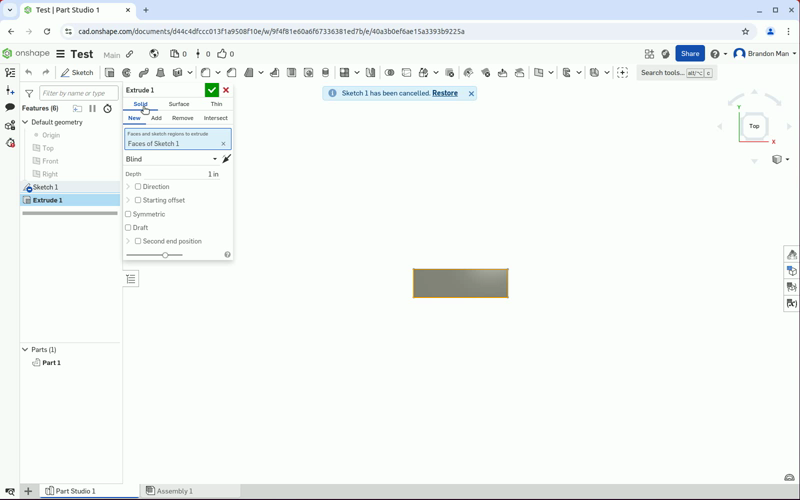
click(143, 106)
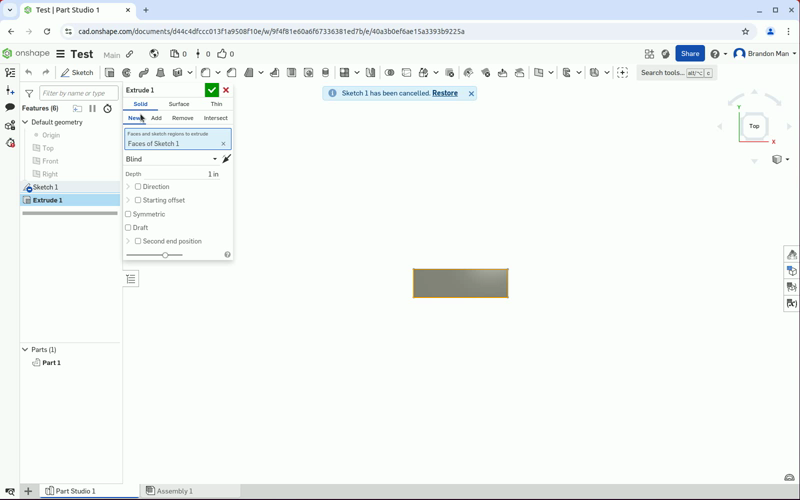
mouse_move(137, 120)
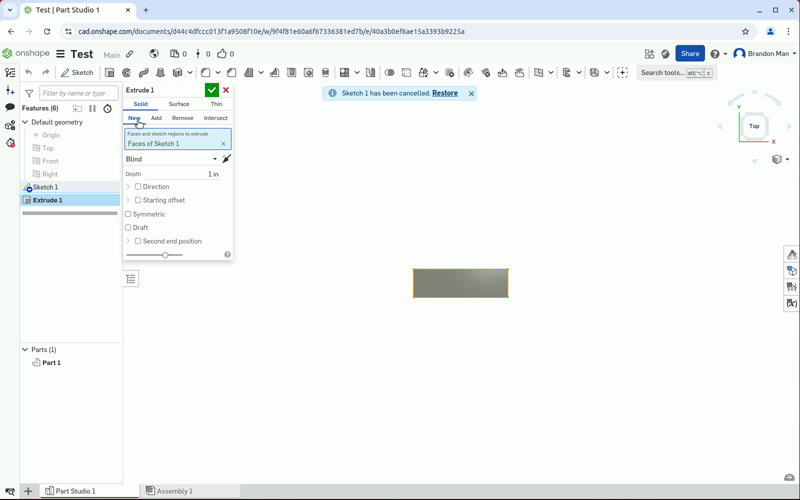
click(137, 120)
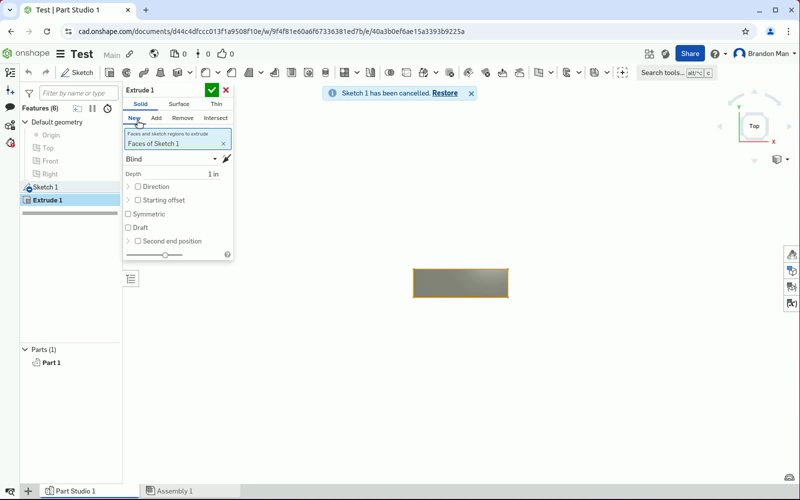
key(tab, 4)
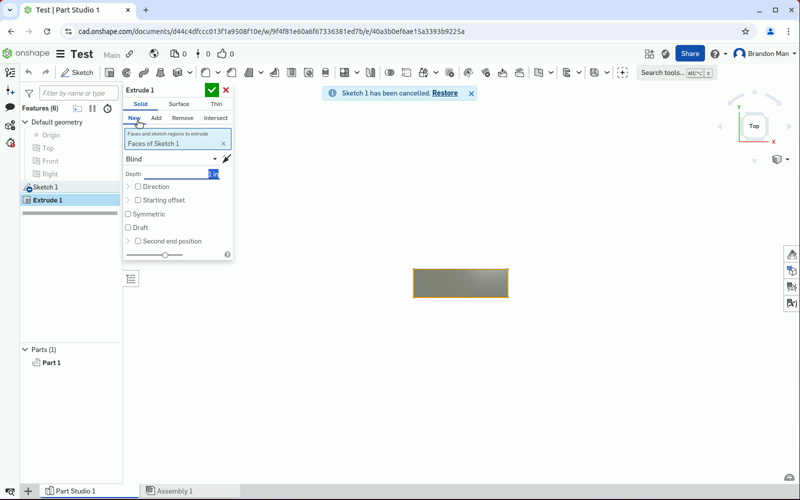
text(23.108)
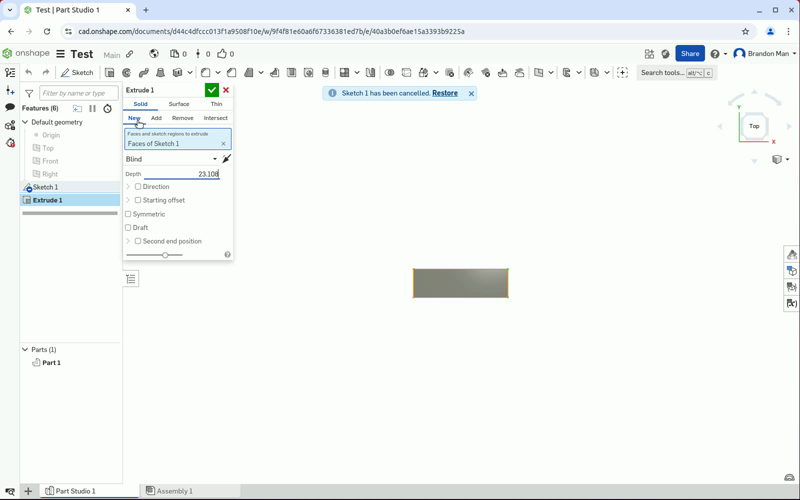
key(enter)
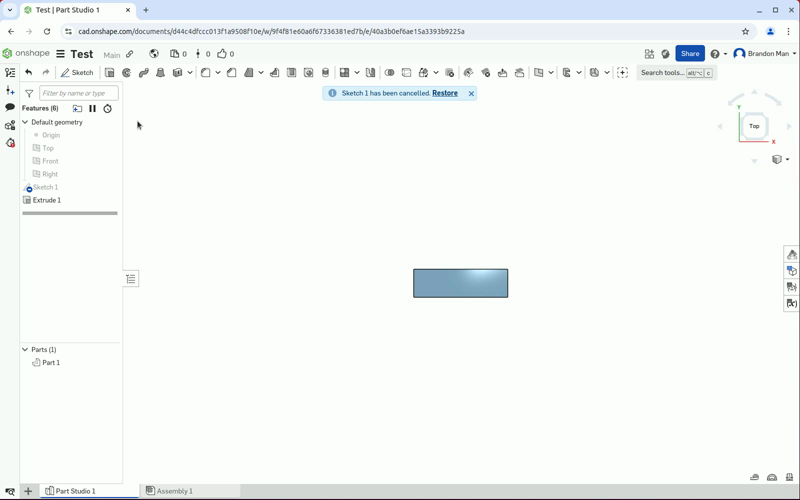
key(shift+h)
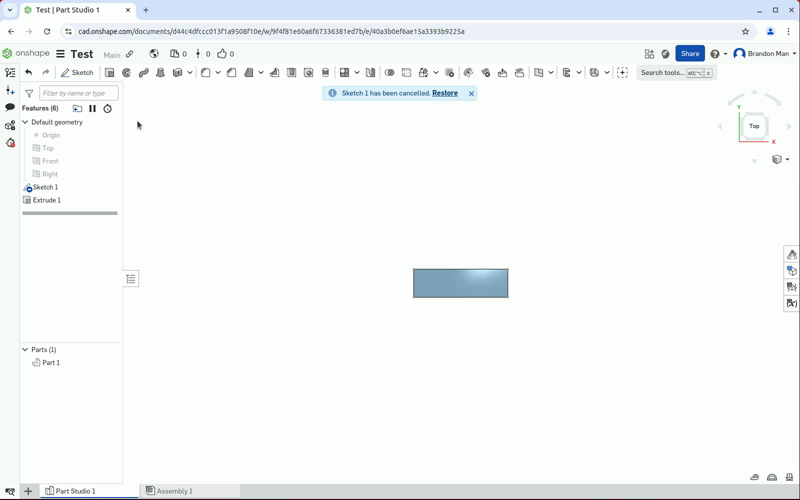
key(shift+h)
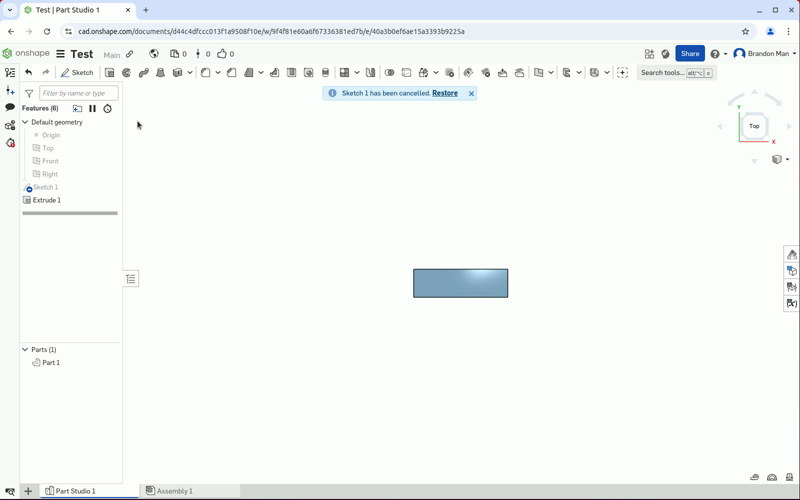
mouse_move(73, 189)
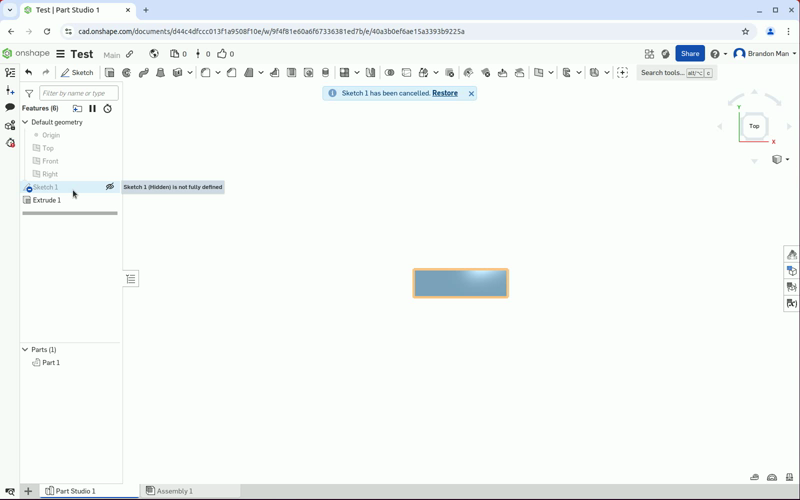
click(73, 189)
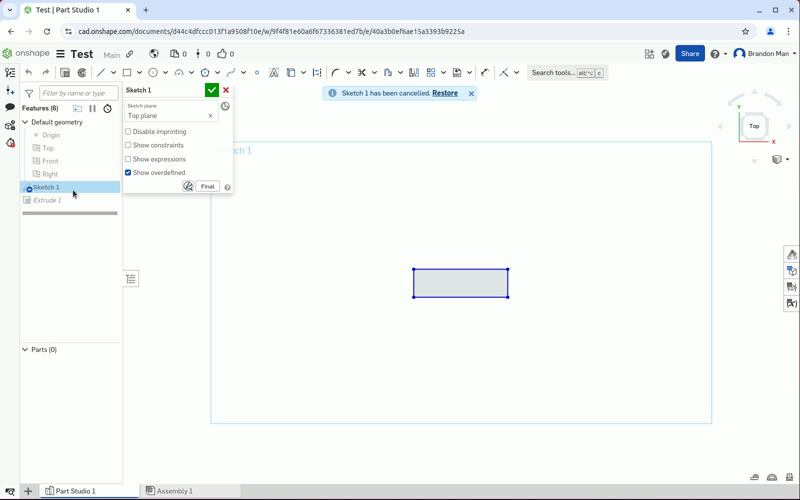
mouse_move(229, 92)
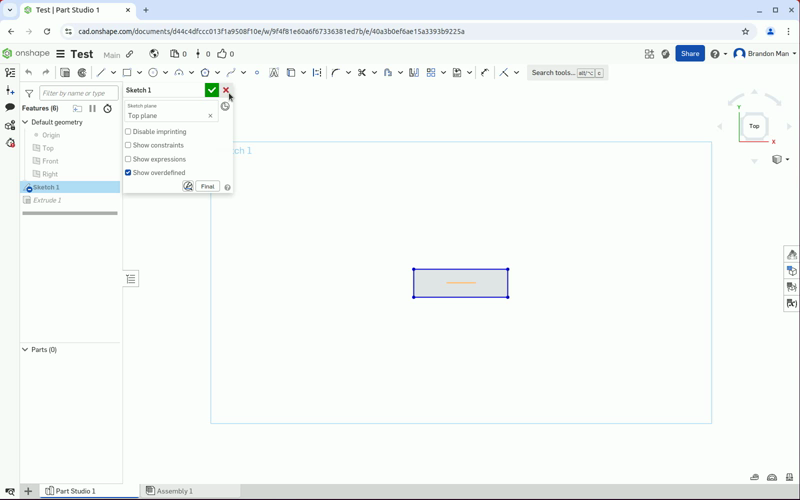
click(229, 92)
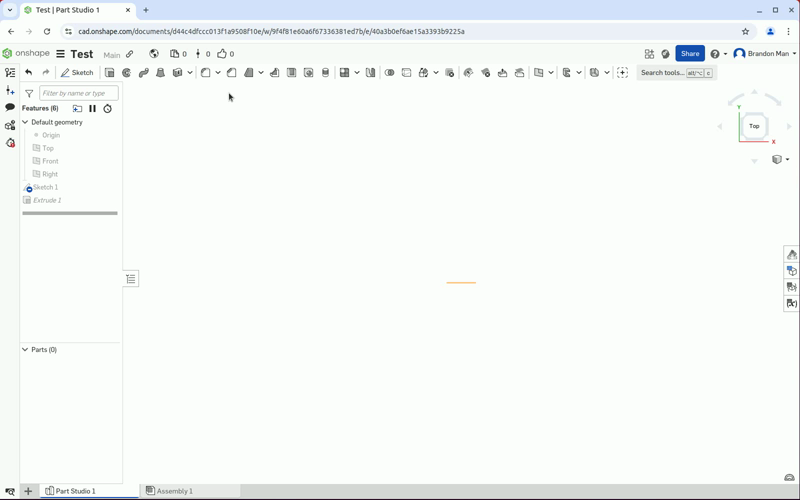
mouse_move(73, 352)
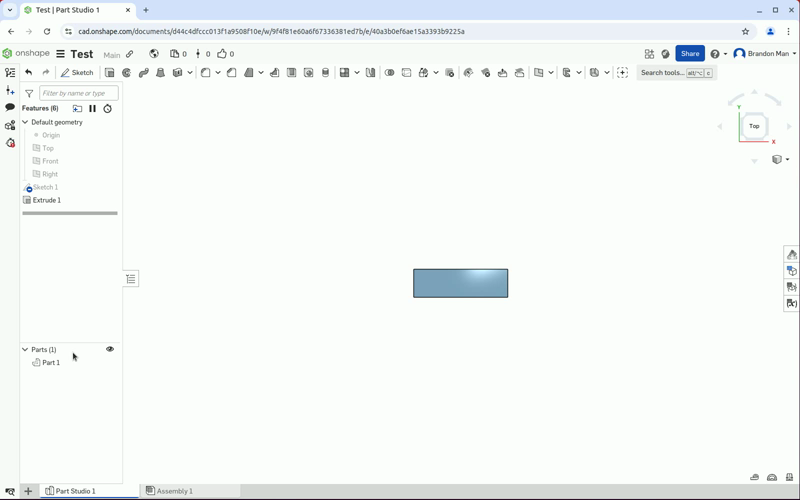
key(y)
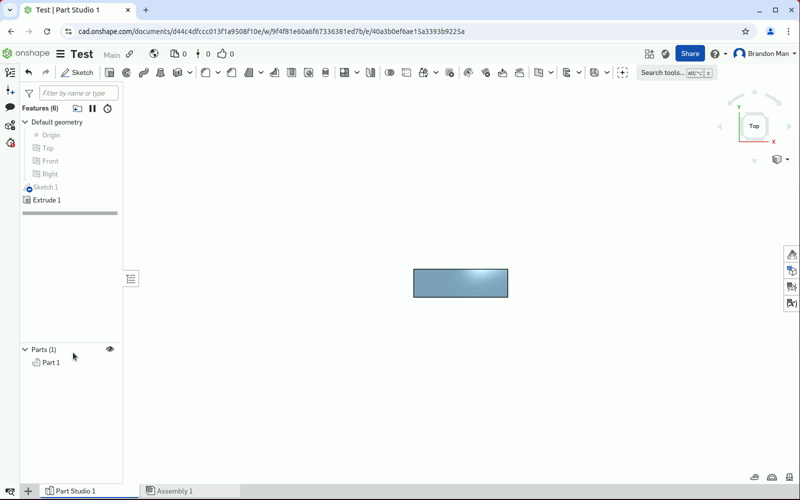
key(shift+p)
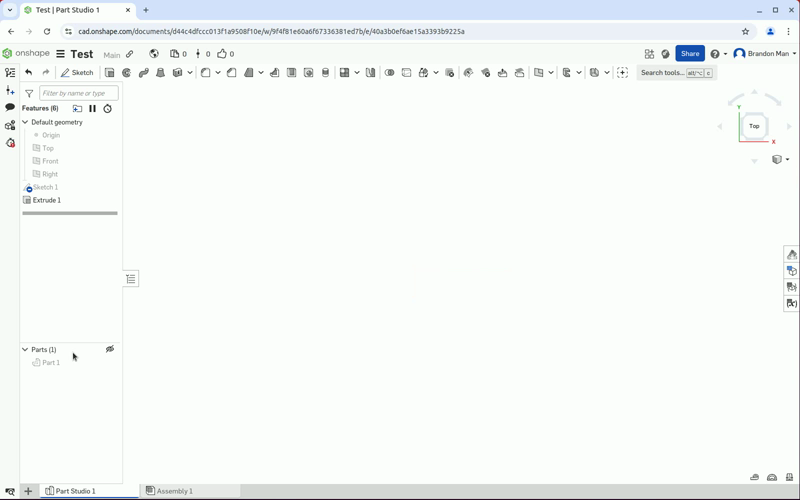
key(space)
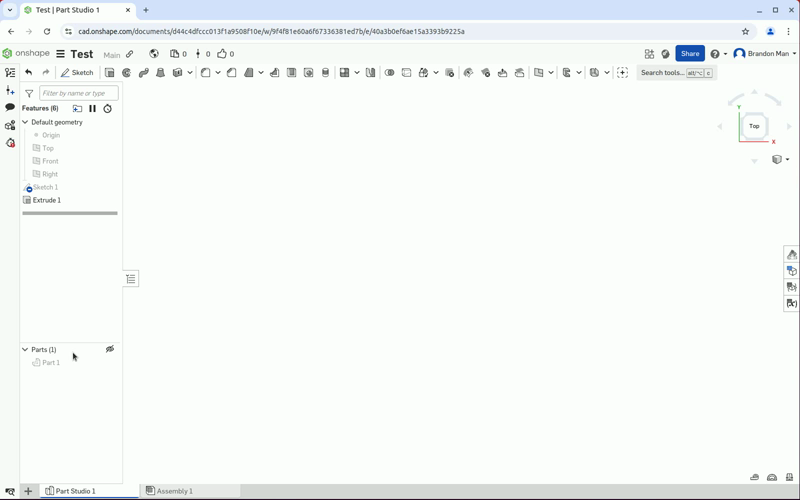
key_down(shift)
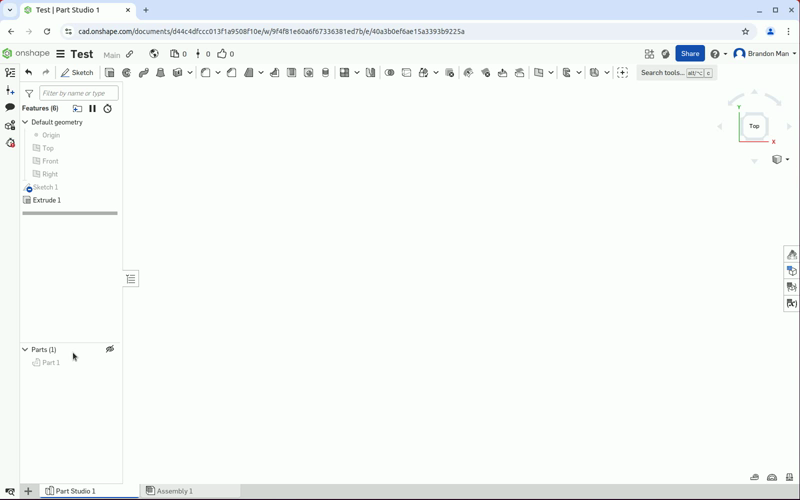
key(up)
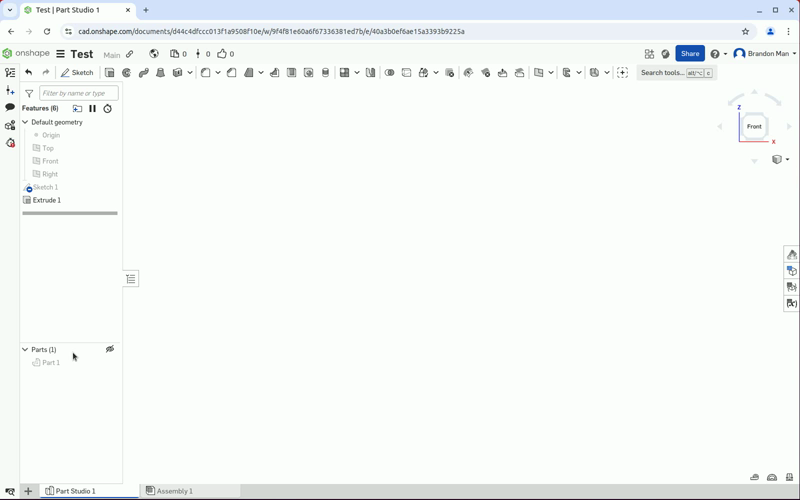
key_up(shift)
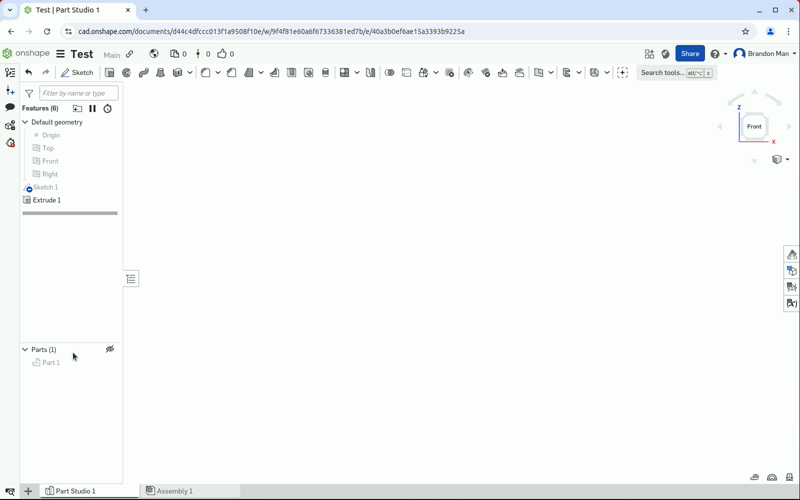
mouse_move(73, 352)
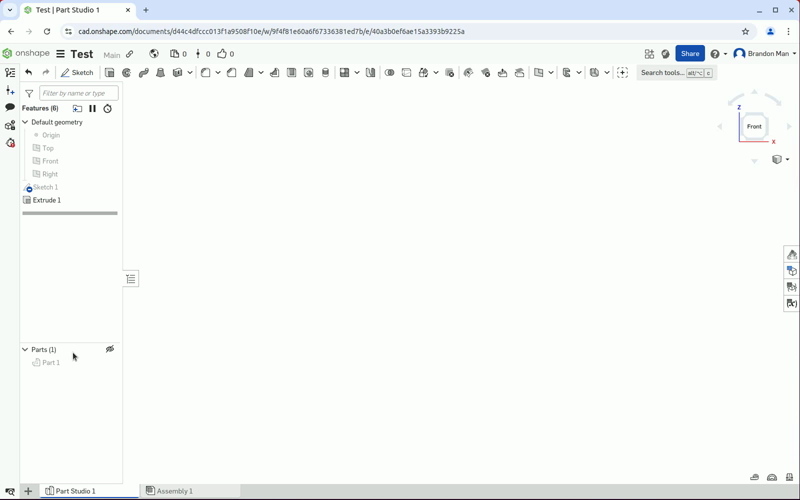
key(shift+y)
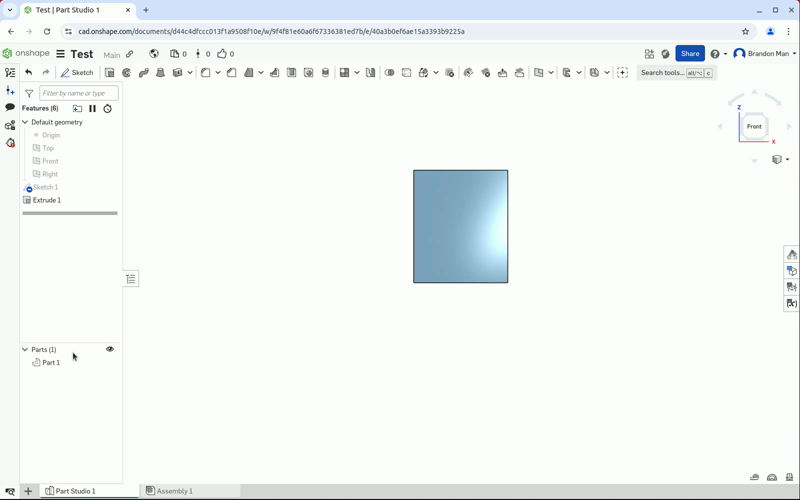
mouse_move(541, 75)
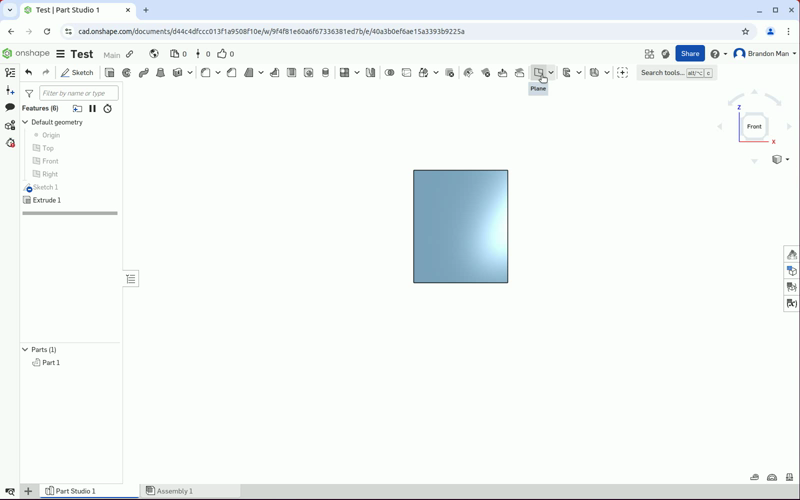
click(541, 75)
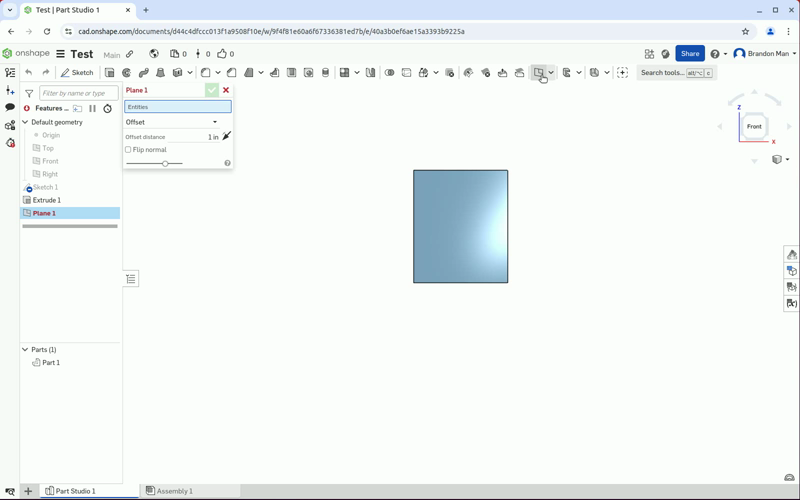
mouse_move(73, 163)
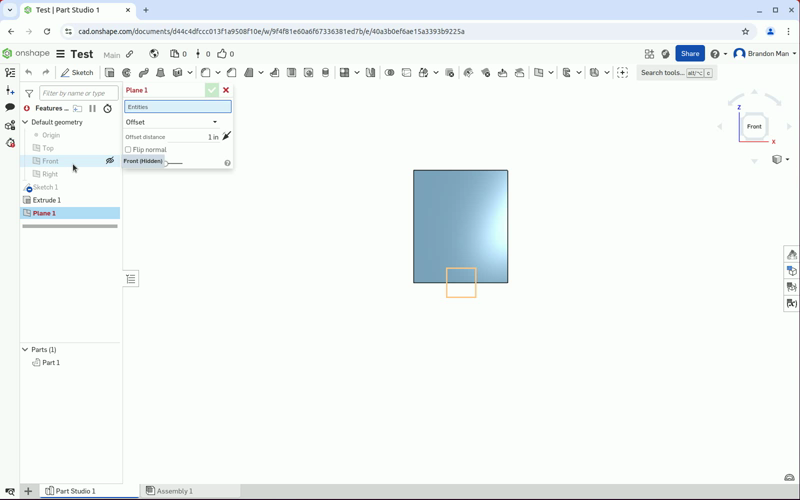
click(73, 163)
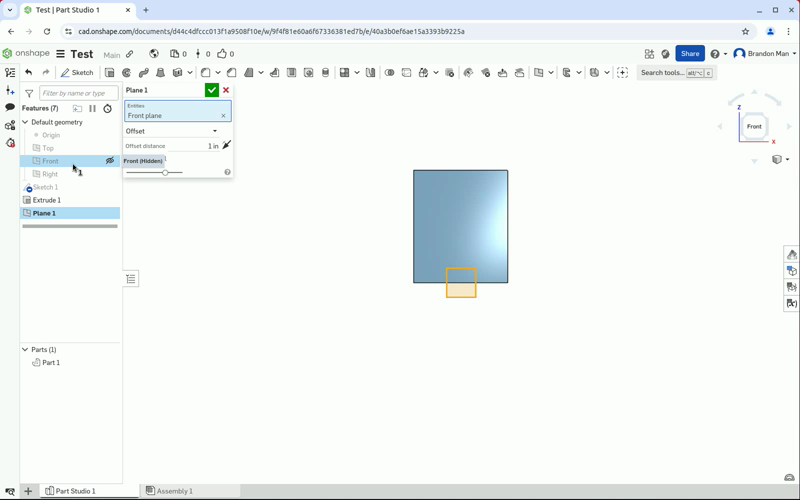
key(tab, 2)
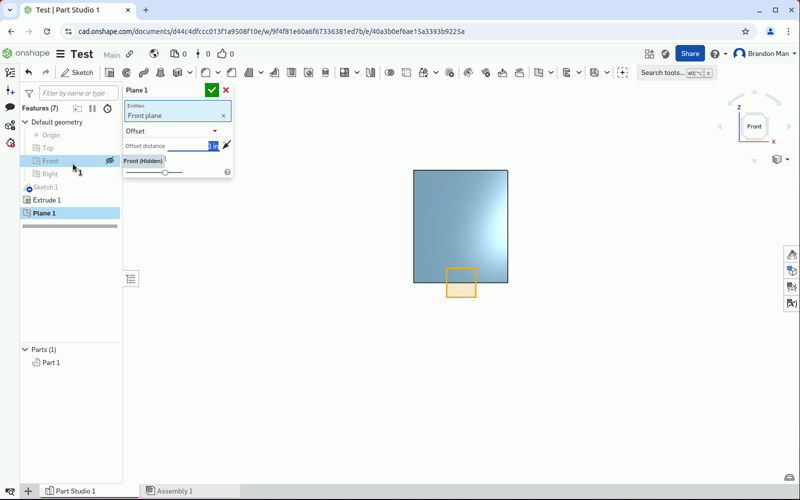
text(2.896)
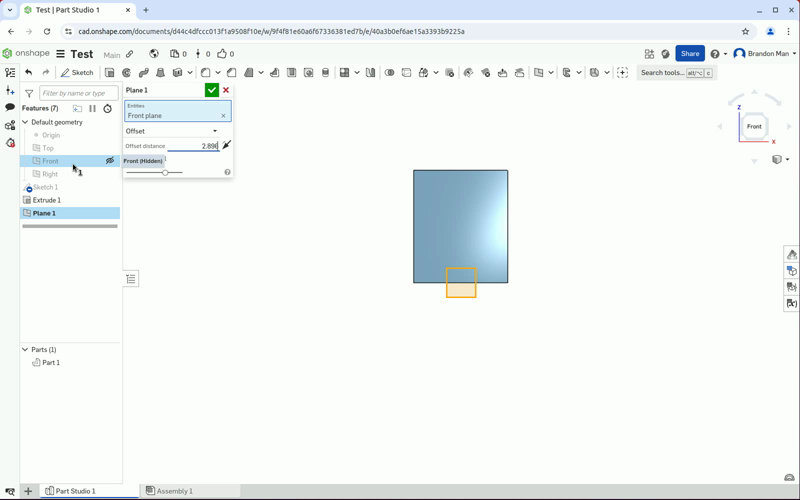
key(enter, 2)
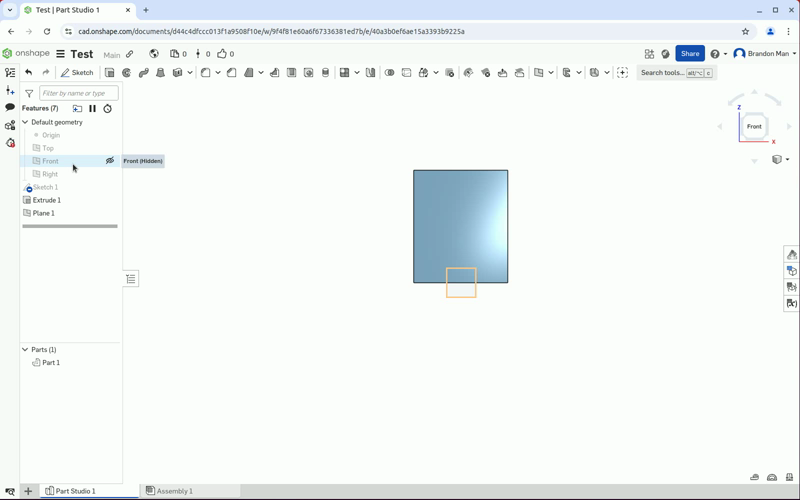
key(shift+s)
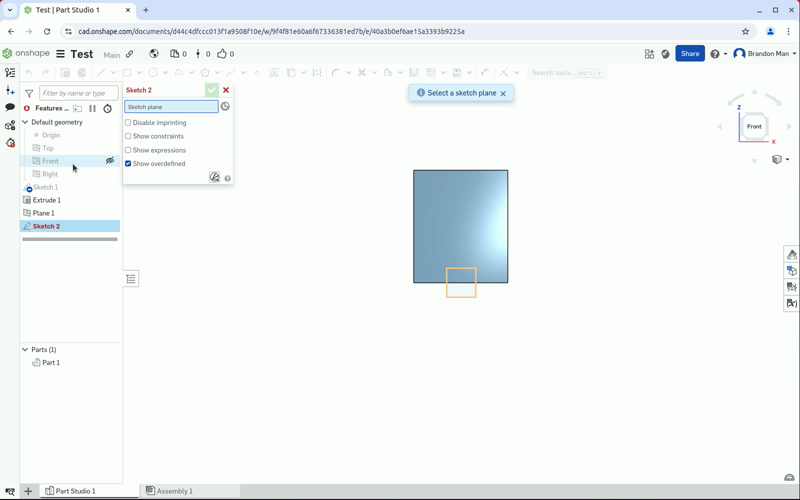
mouse_move(73, 215)
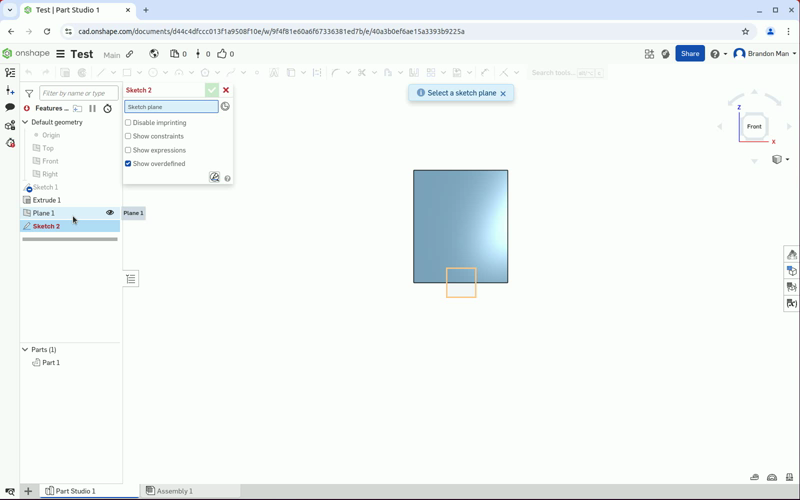
click(73, 215)
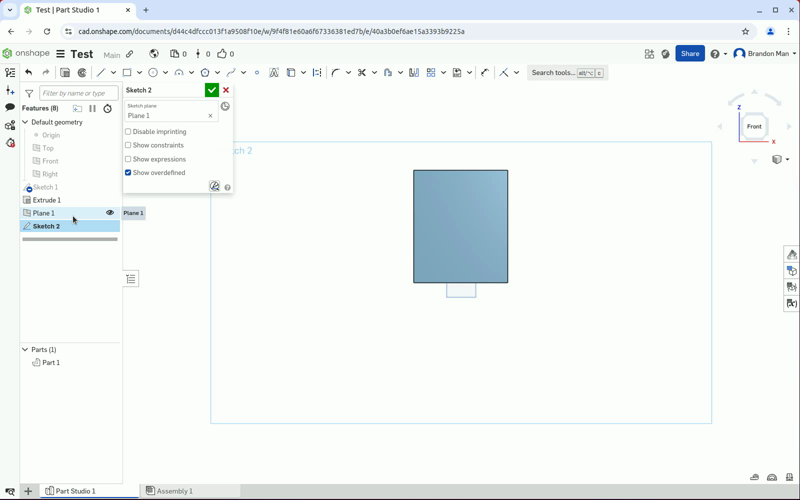
mouse_move(73, 352)
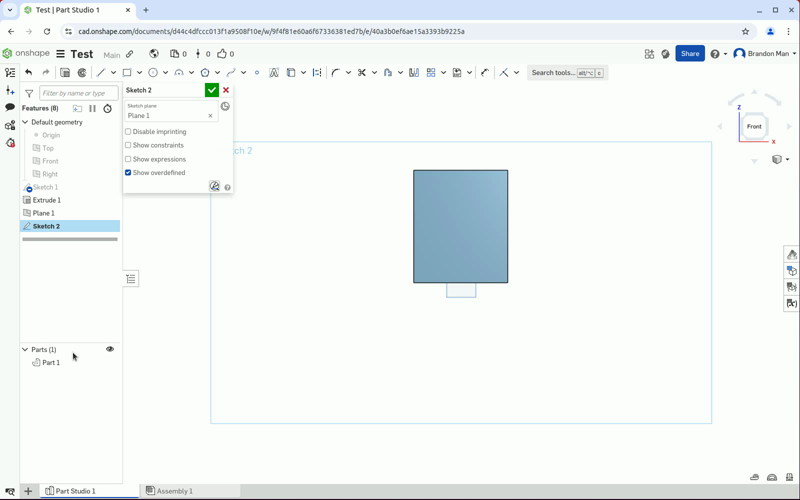
key(y)
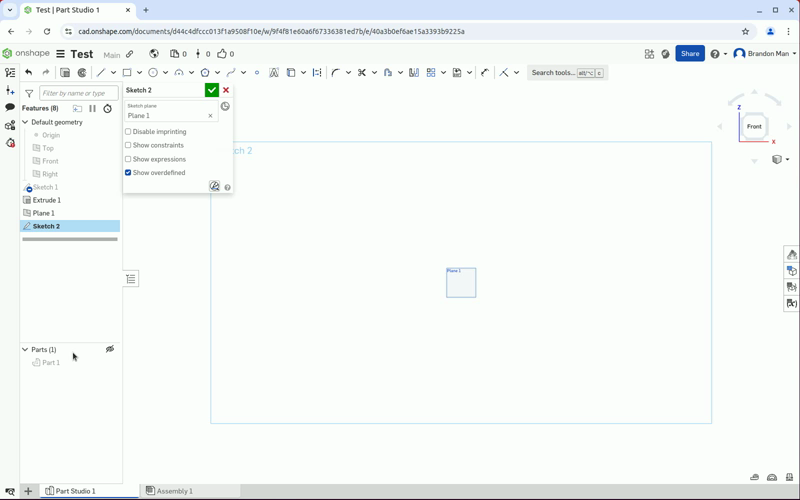
key(l)
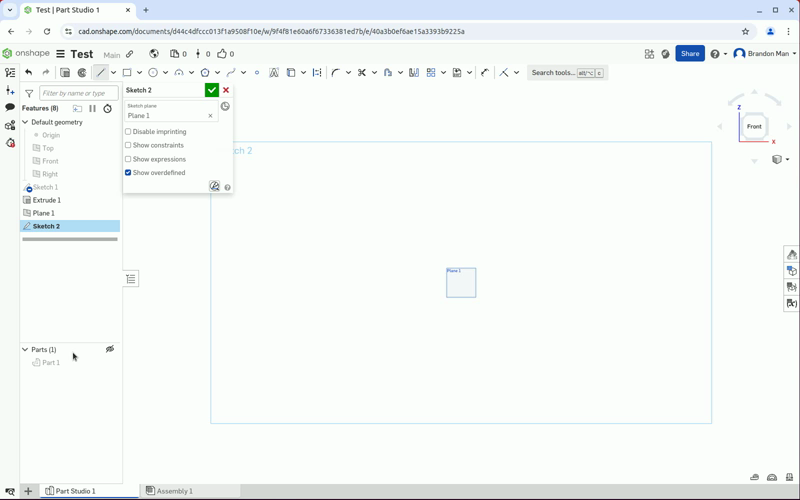
key_down(shift)
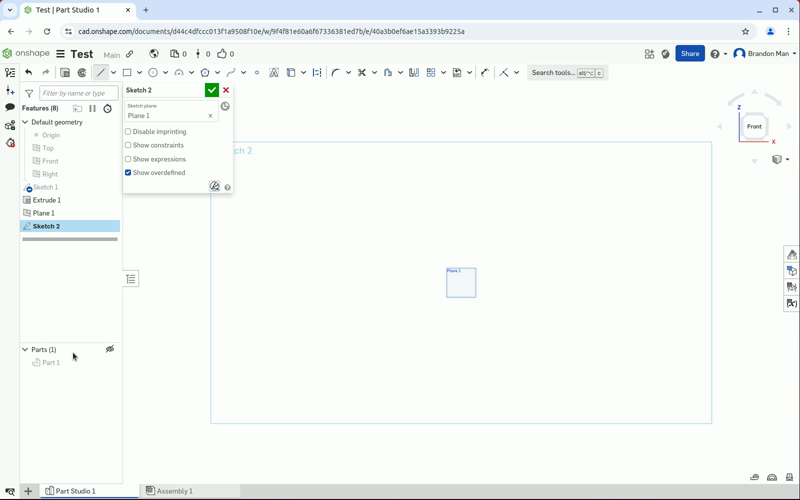
mouse_move(418, 226)
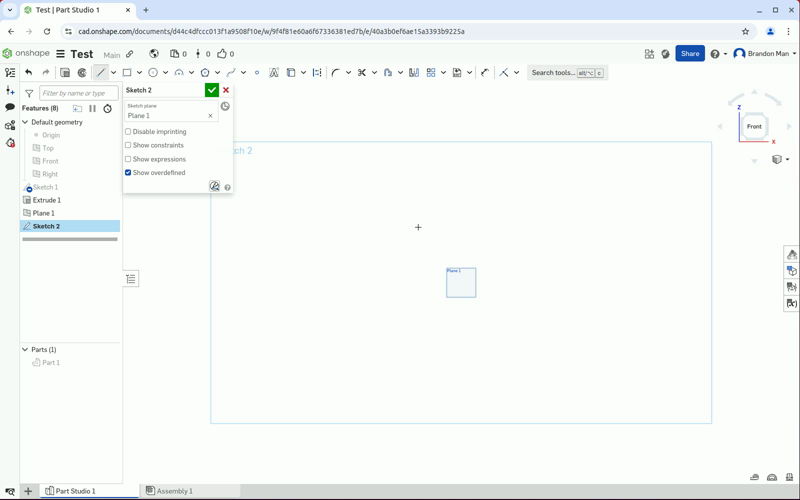
click(418, 226)
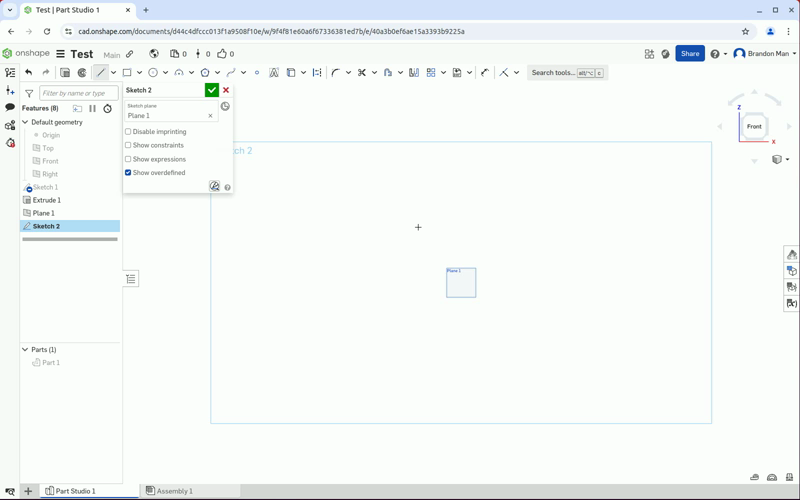
key_up(shift)
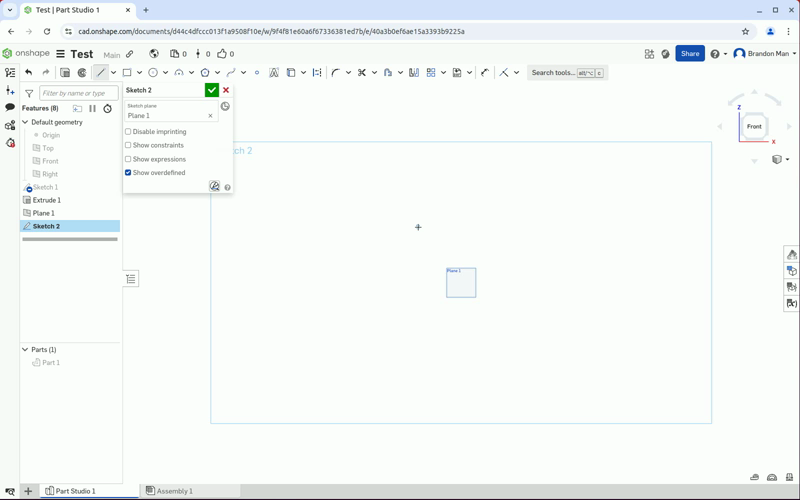
key_down(shift)
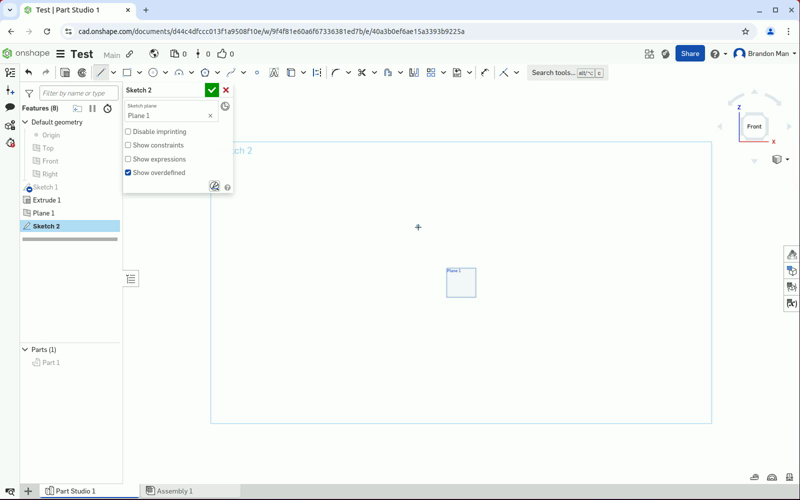
mouse_move(448, 226)
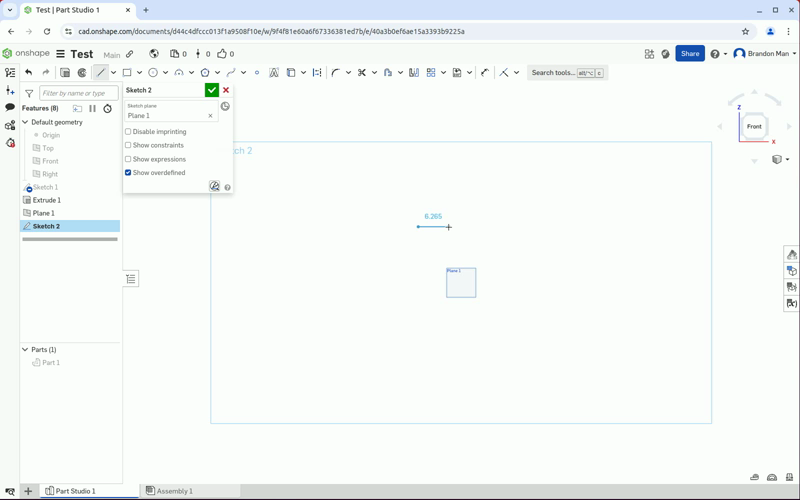
mouse_move(456, 226)
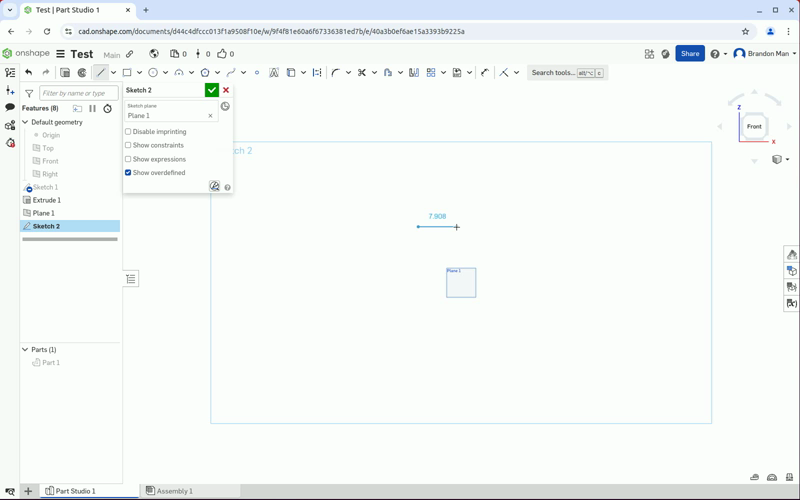
click(456, 226)
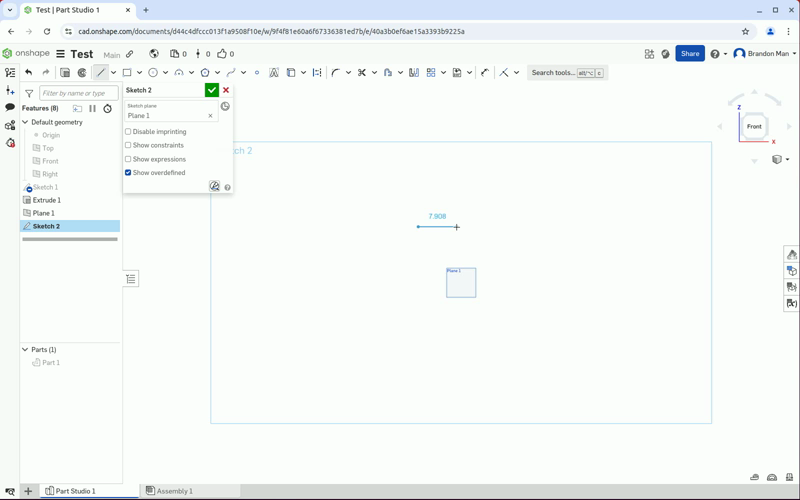
key_up(shift)
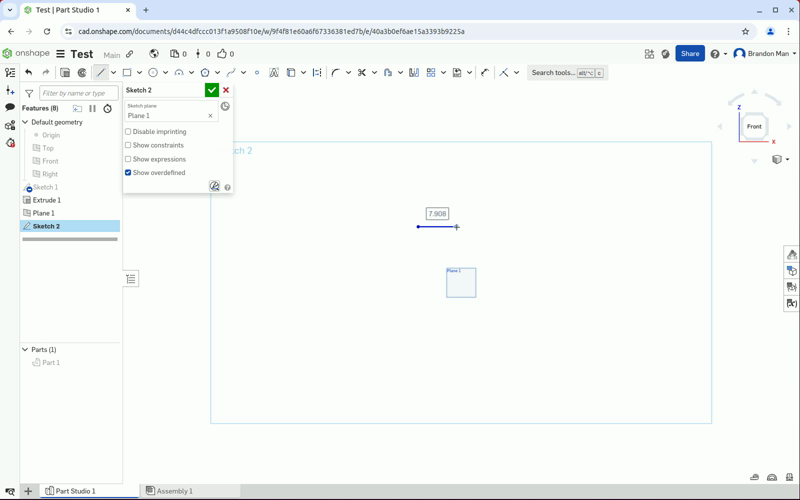
key_down(shift)
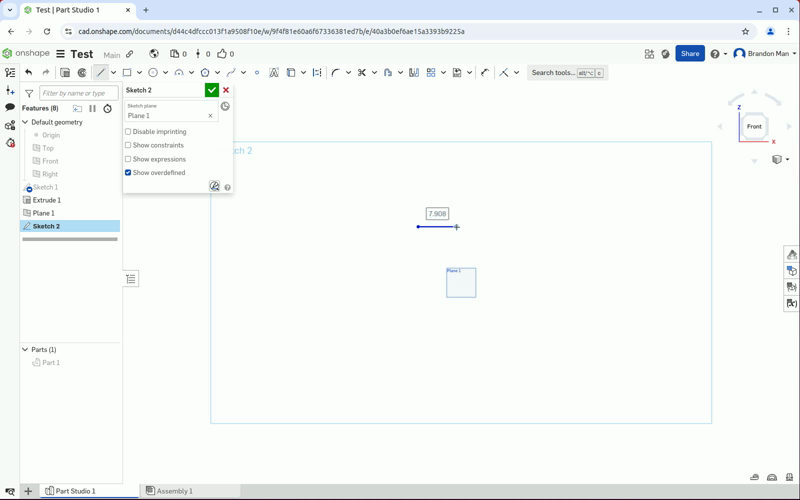
mouse_move(486, 226)
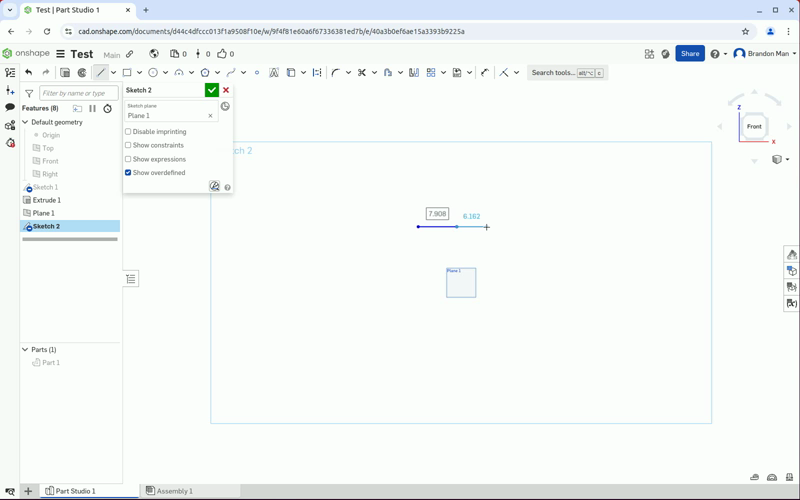
mouse_move(456, 219)
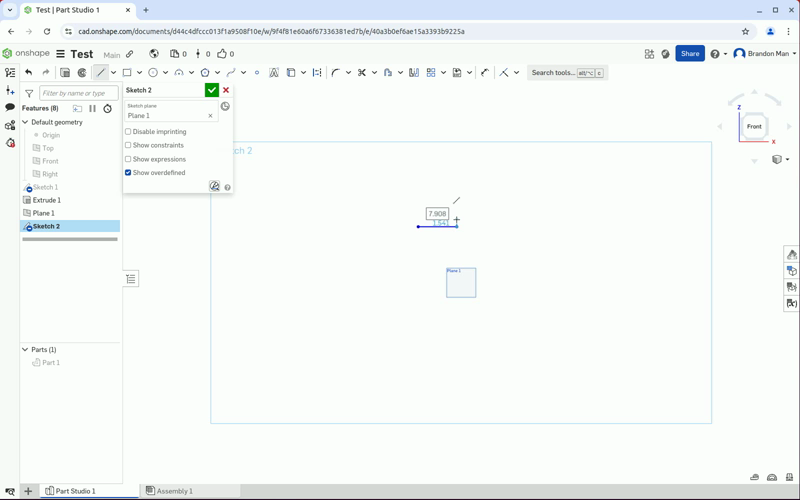
click(456, 219)
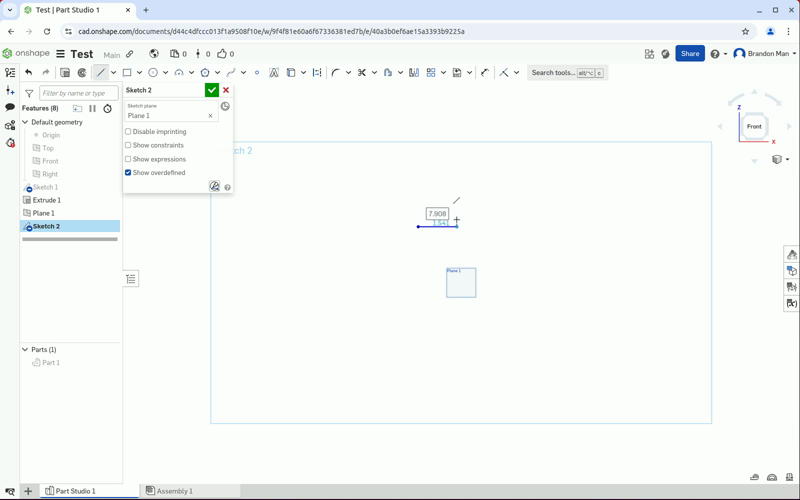
key_up(shift)
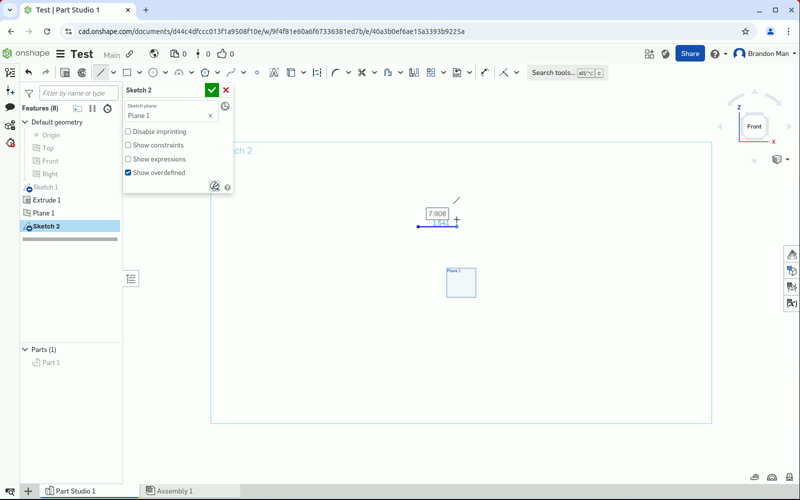
key_down(shift)
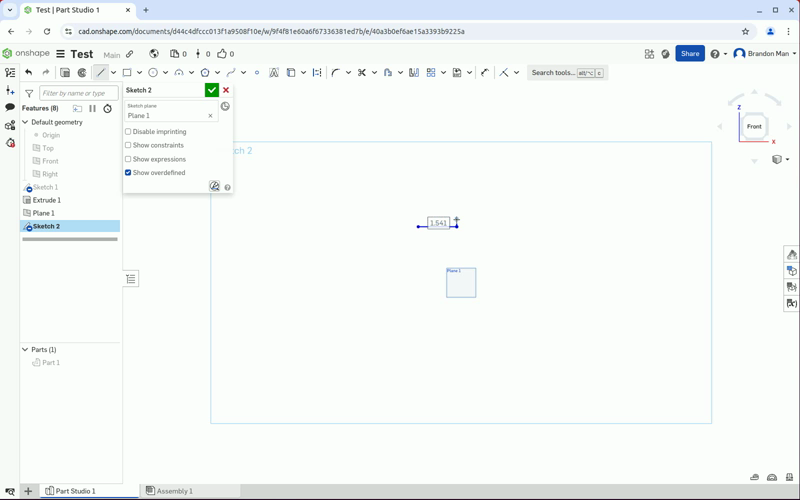
mouse_move(486, 219)
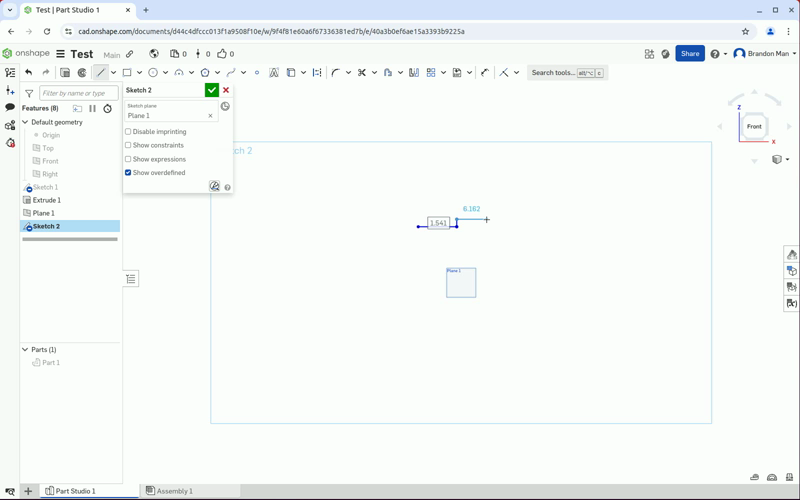
mouse_move(418, 219)
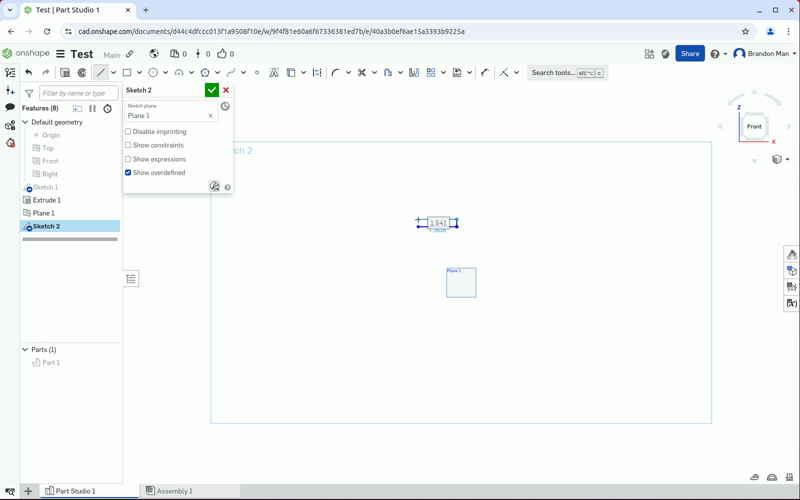
click(418, 219)
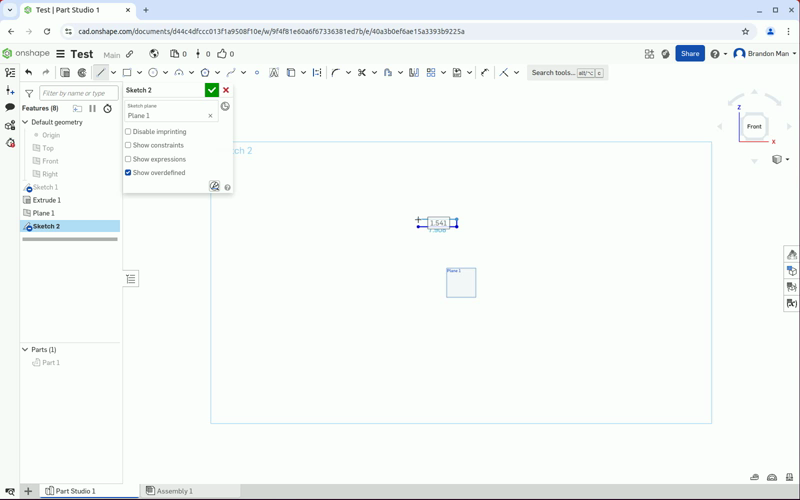
key_up(shift)
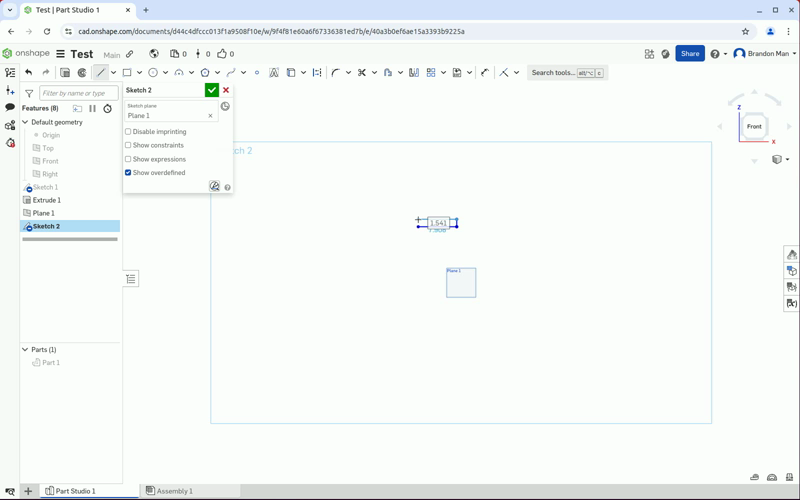
mouse_move(448, 219)
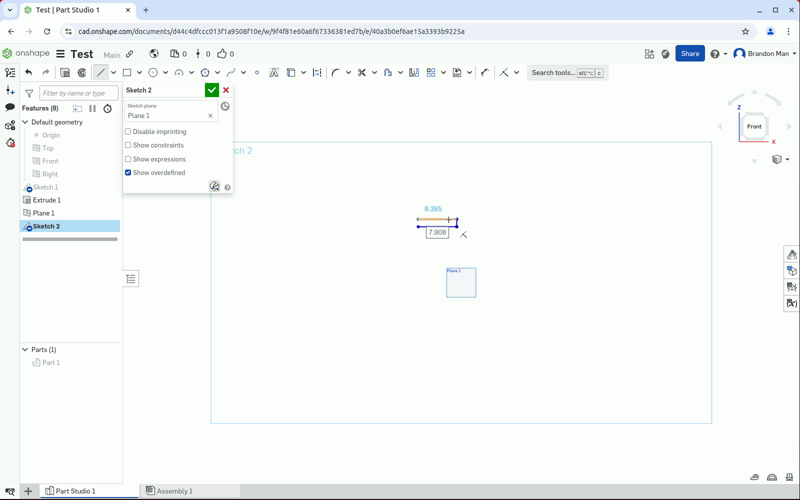
key_down(shift)
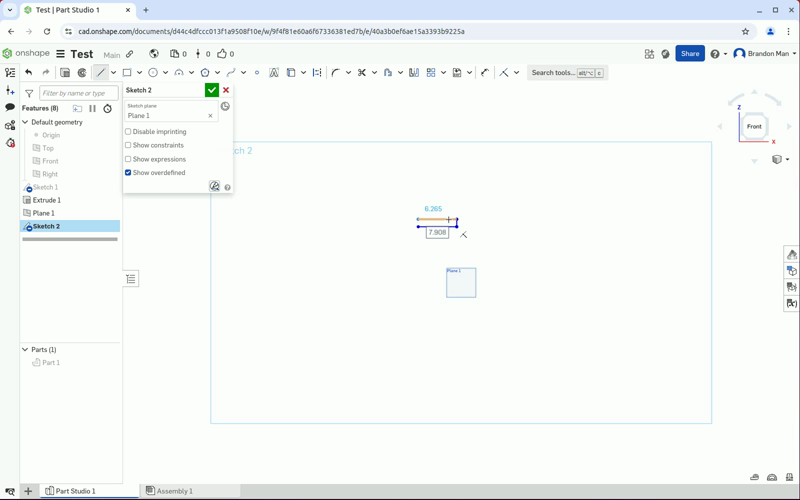
mouse_move(418, 226)
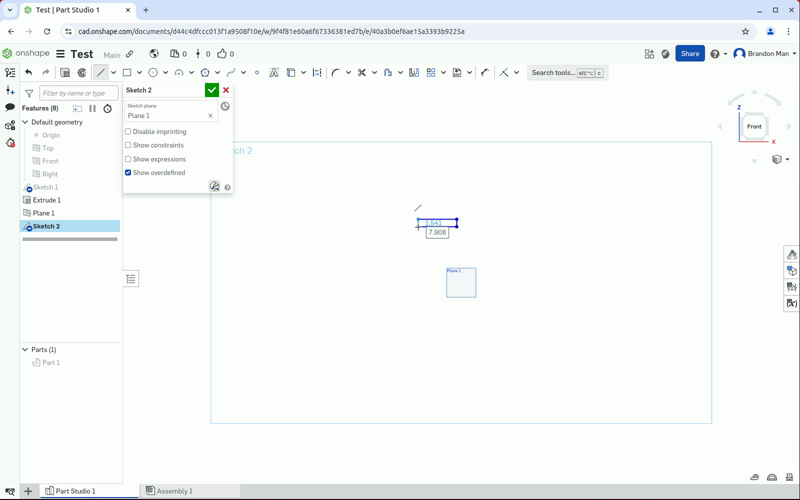
key_up(shift)
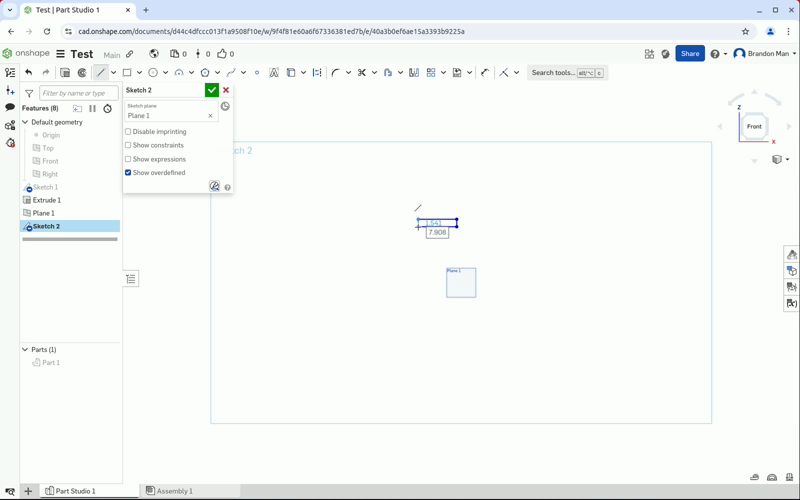
click(418, 226)
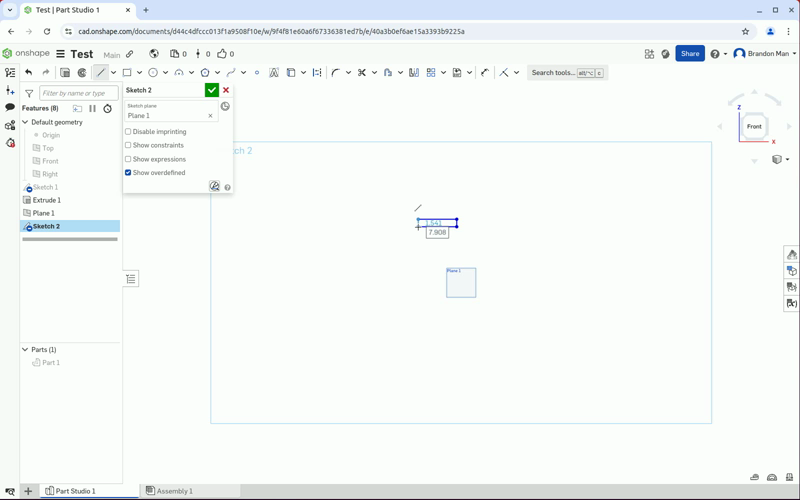
key(esc)
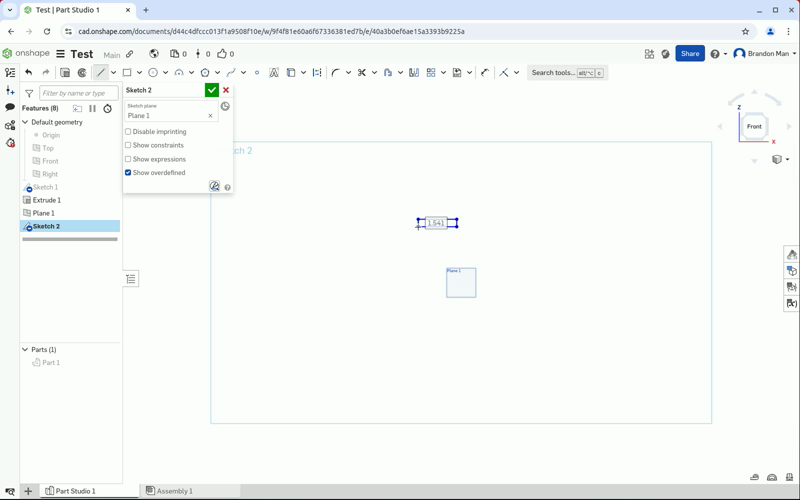
mouse_move(456, 223)
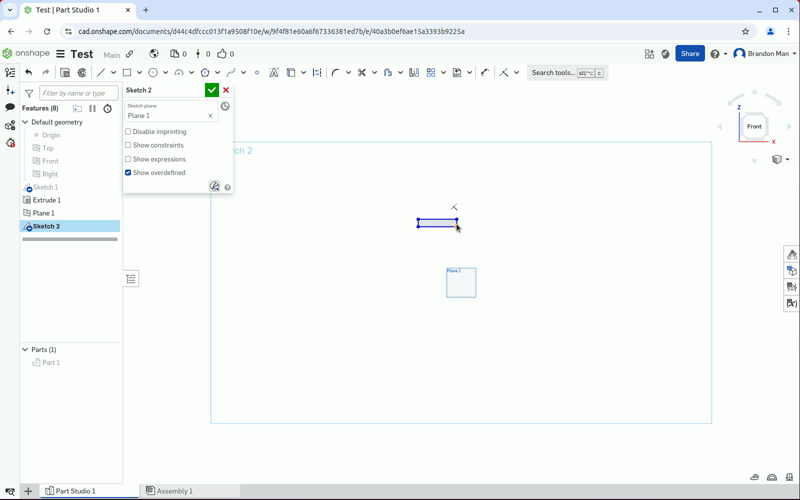
scroll(6)
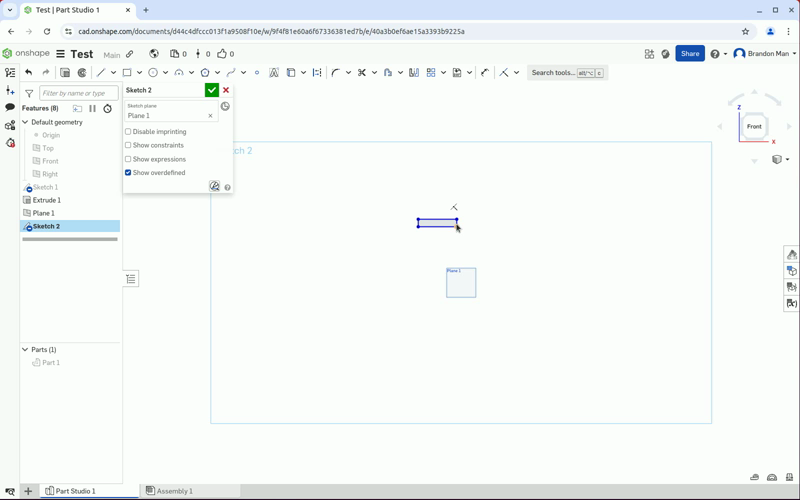
scroll(6)
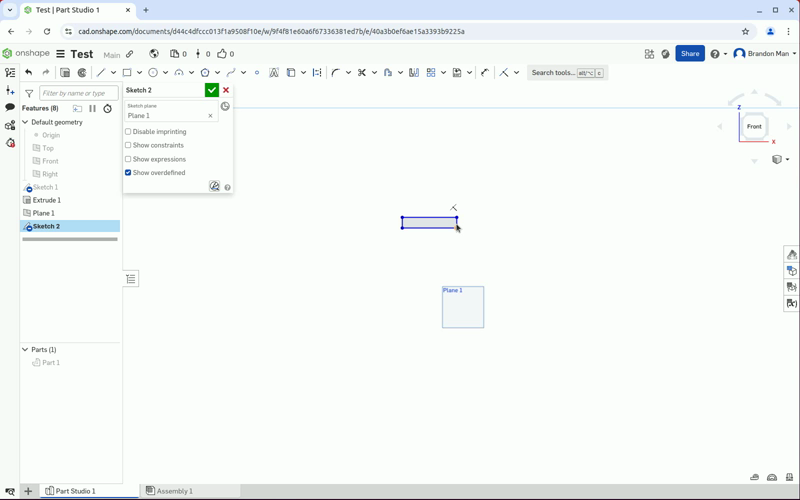
scroll(6)
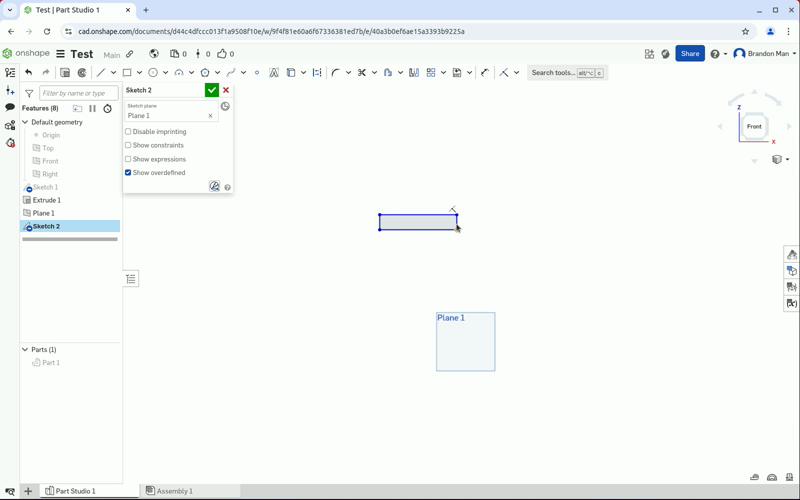
scroll(6)
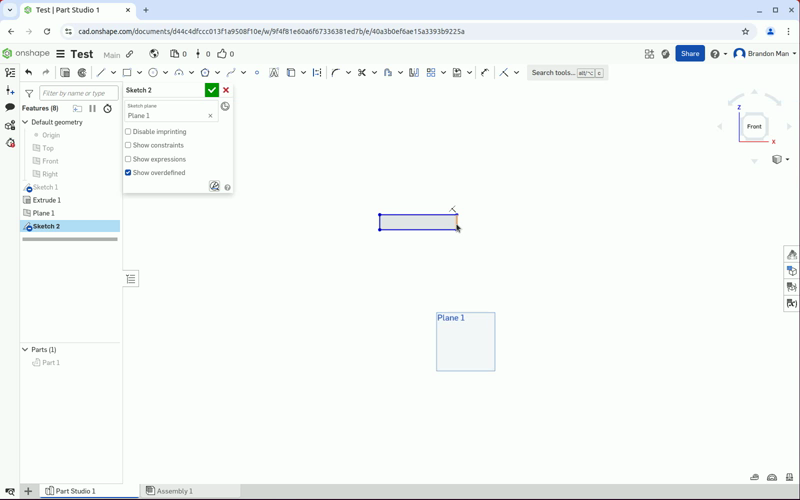
scroll(6)
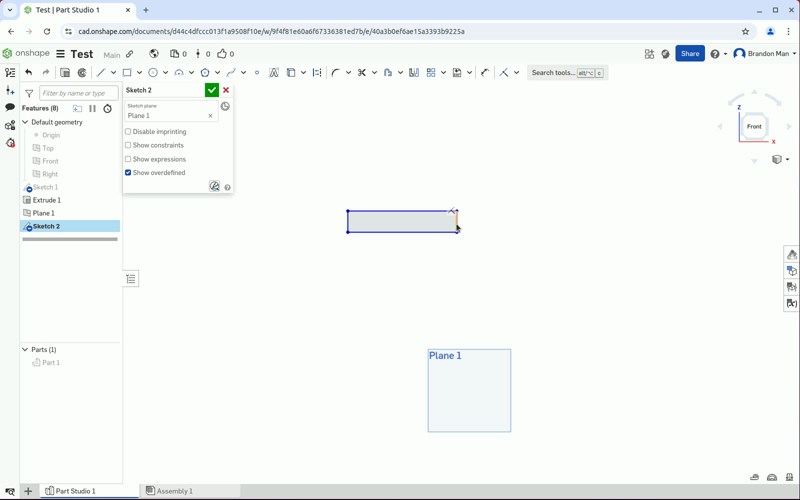
scroll(6)
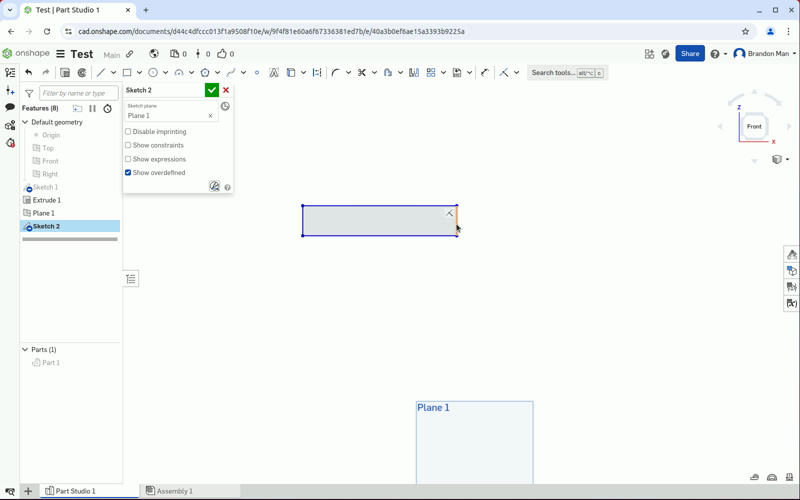
scroll(6)
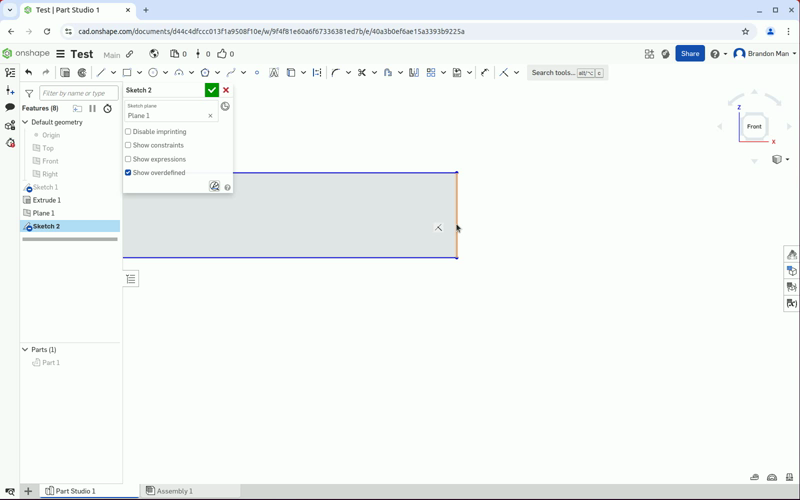
click(456, 223)
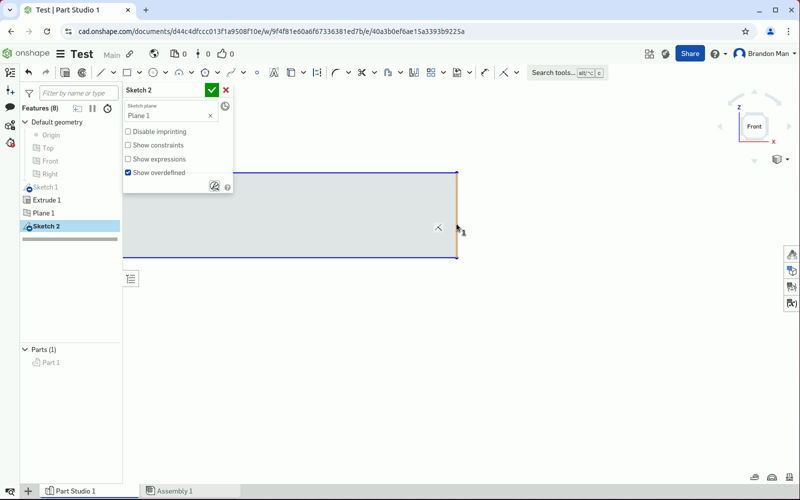
scroll(-6)
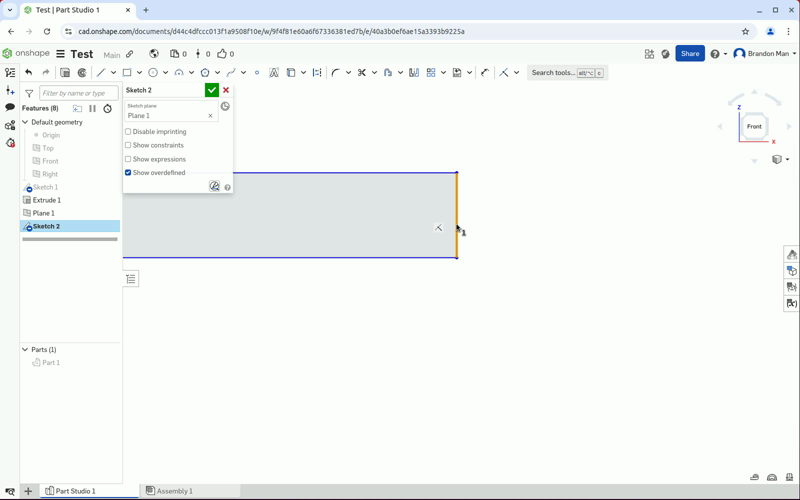
scroll(-6)
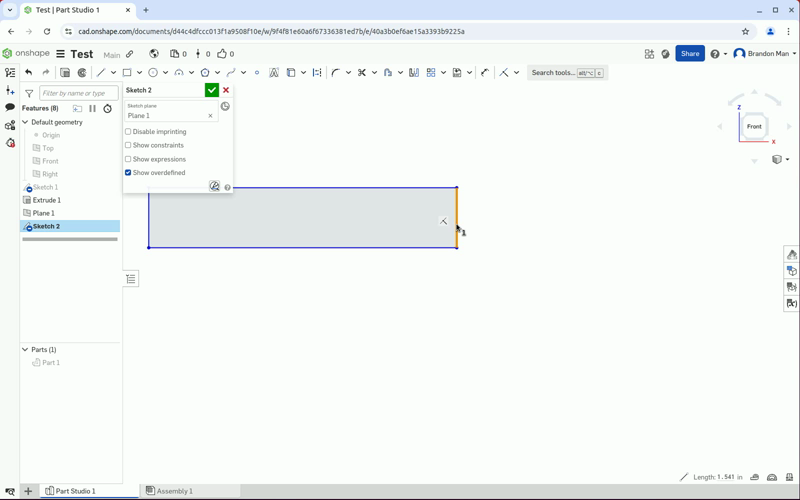
scroll(-6)
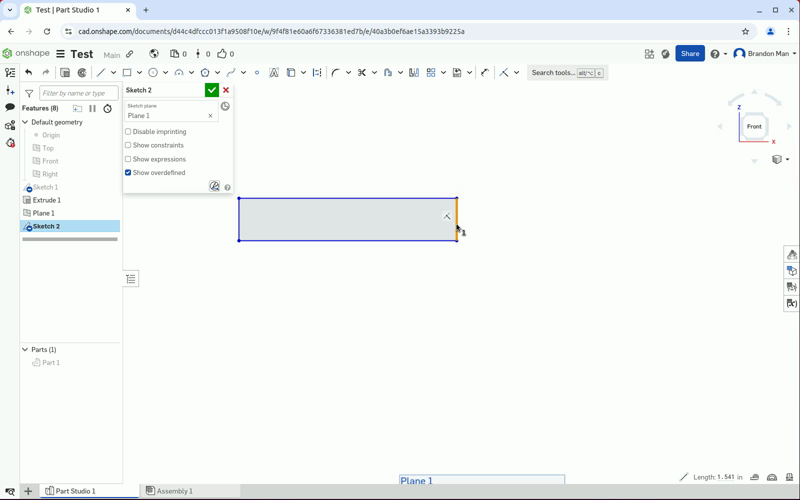
scroll(-6)
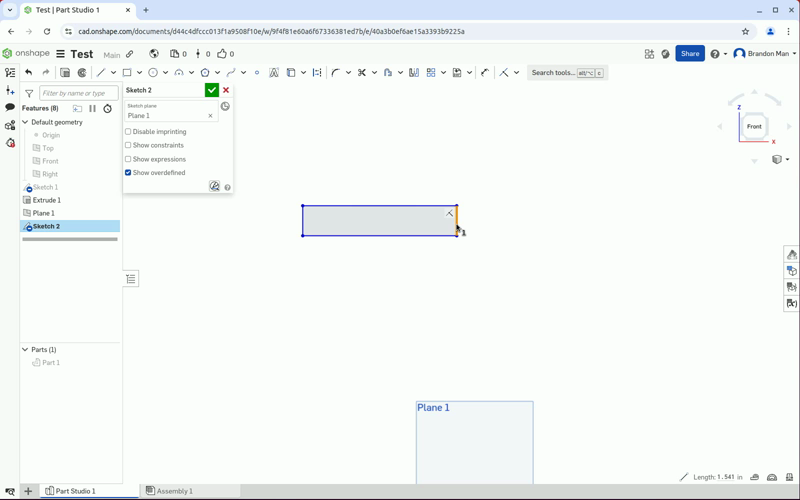
scroll(-6)
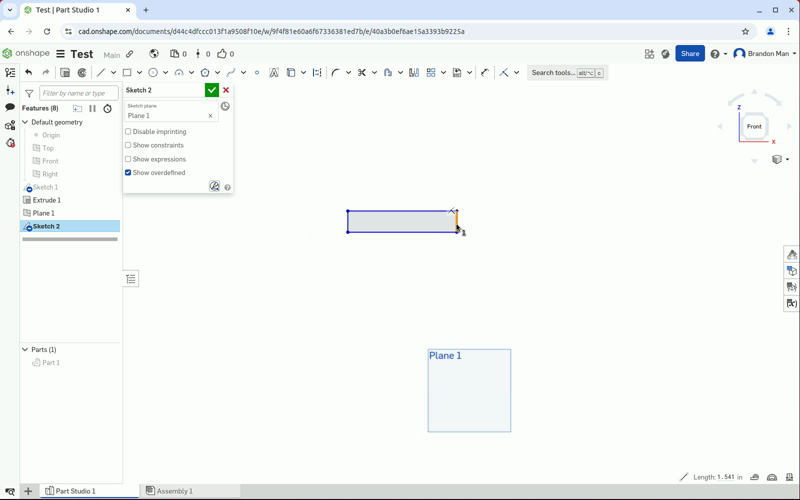
scroll(-6)
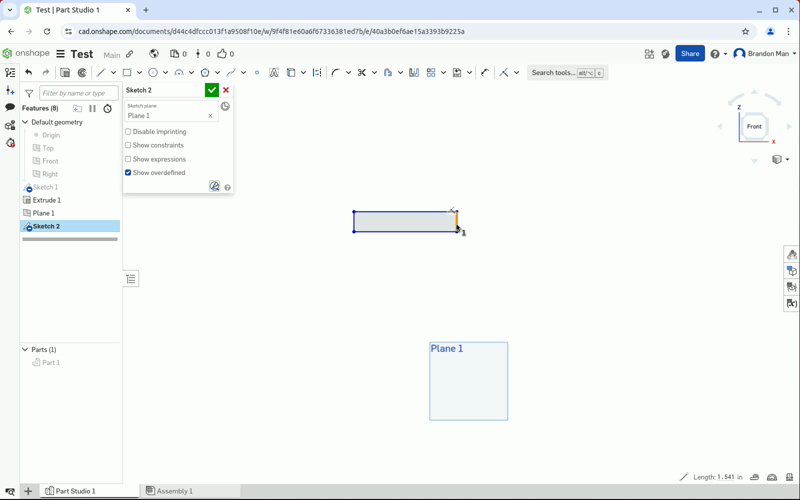
scroll(-6)
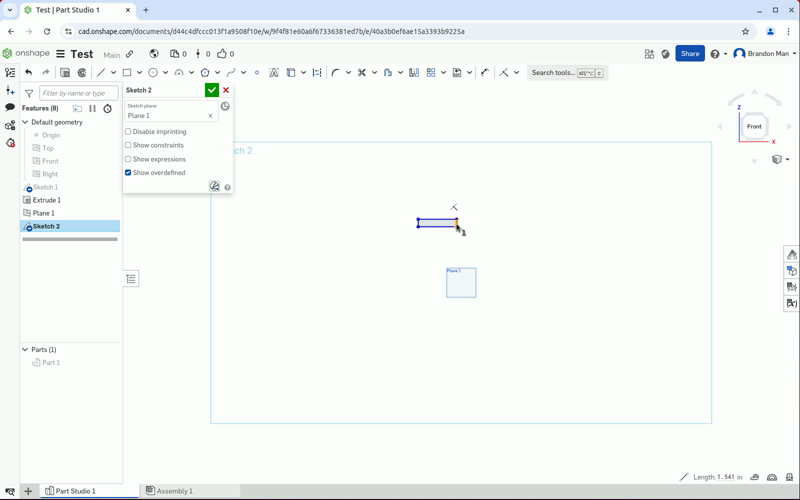
mouse_move(73, 352)
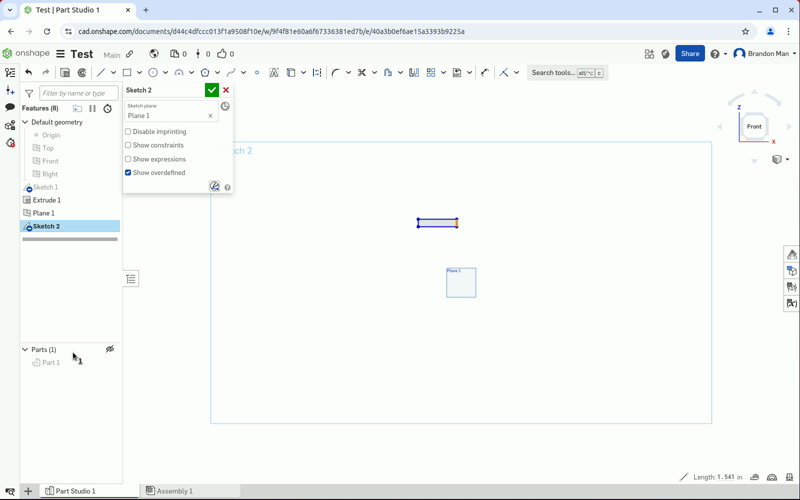
key(shift+y)
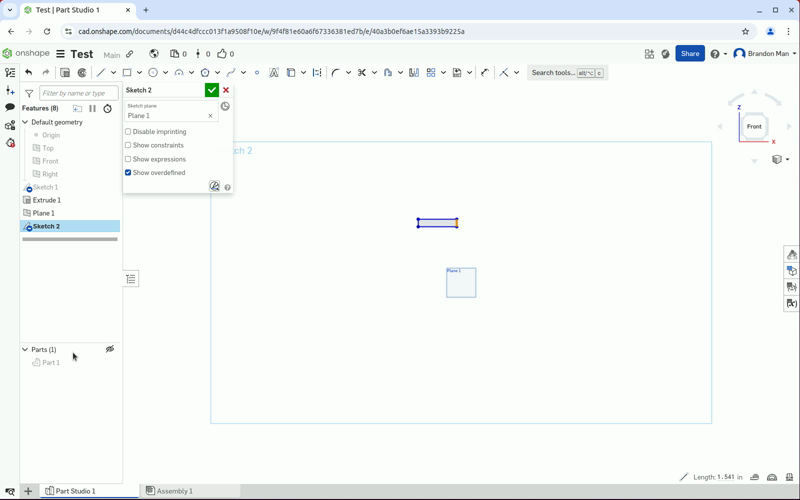
key(shift+e)
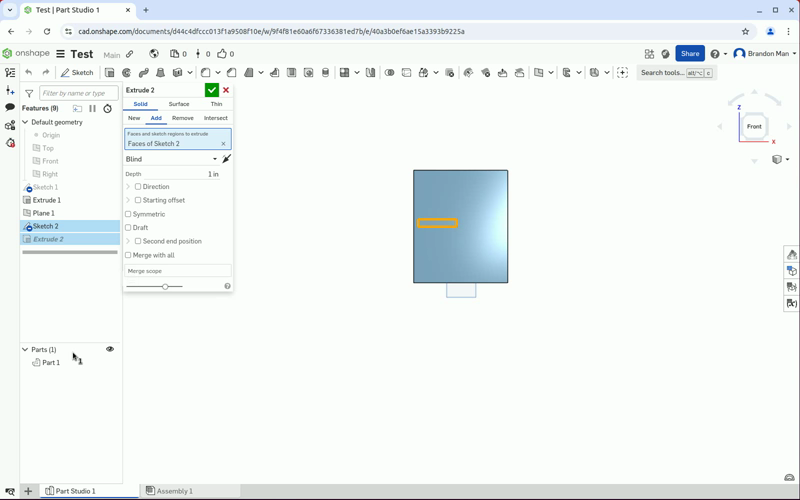
mouse_move(143, 106)
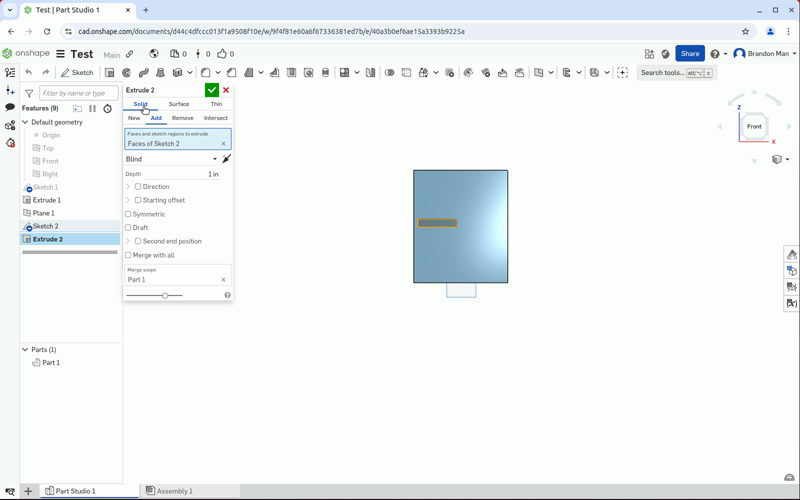
click(143, 106)
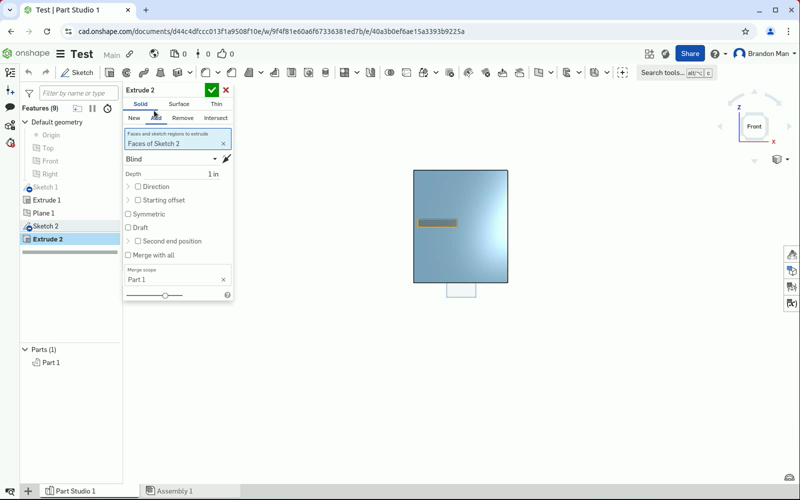
mouse_move(186, 120)
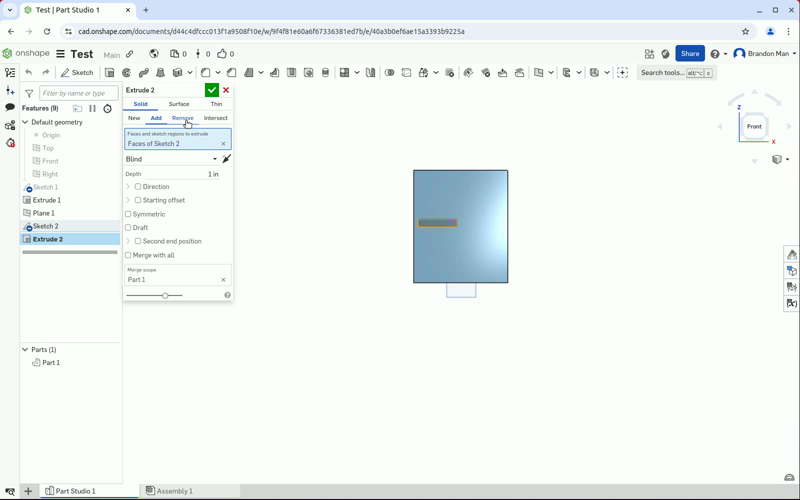
click(186, 120)
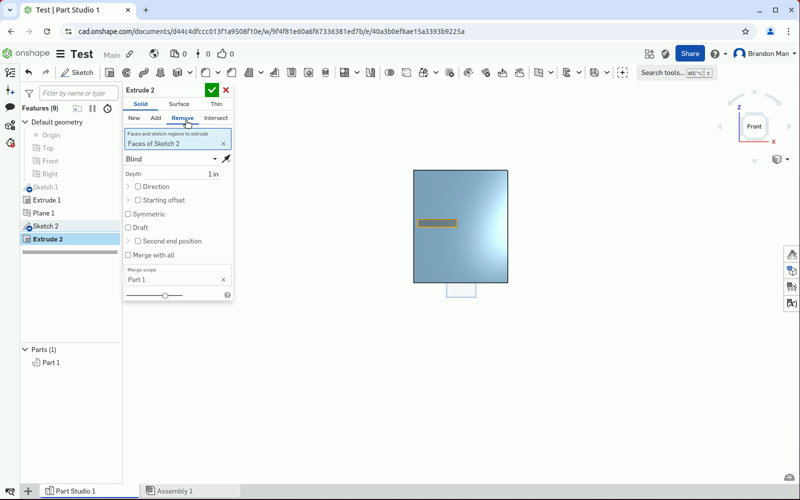
key(tab, 4)
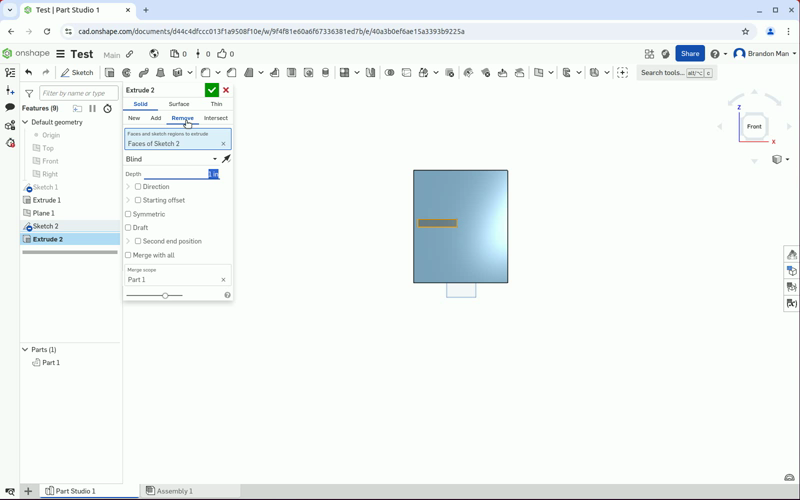
text(2.407)
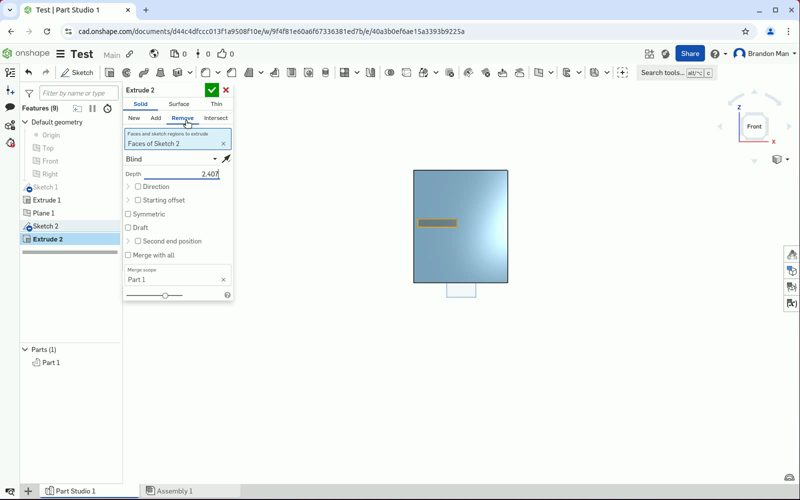
key(tab, 6)
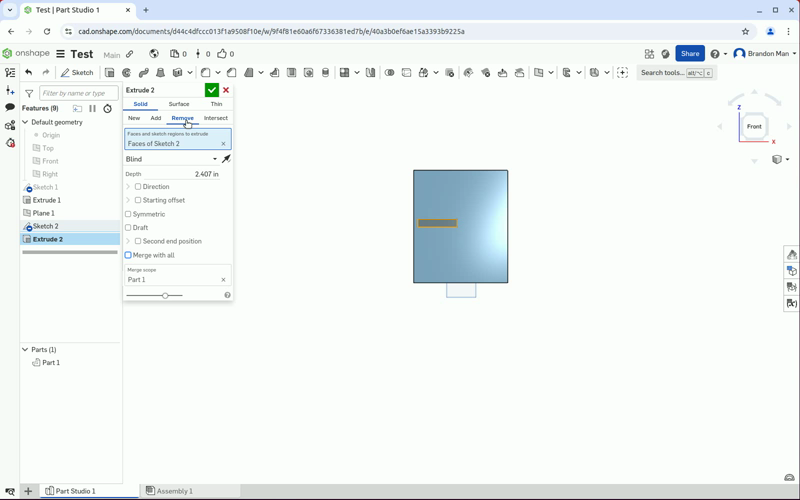
key(space)
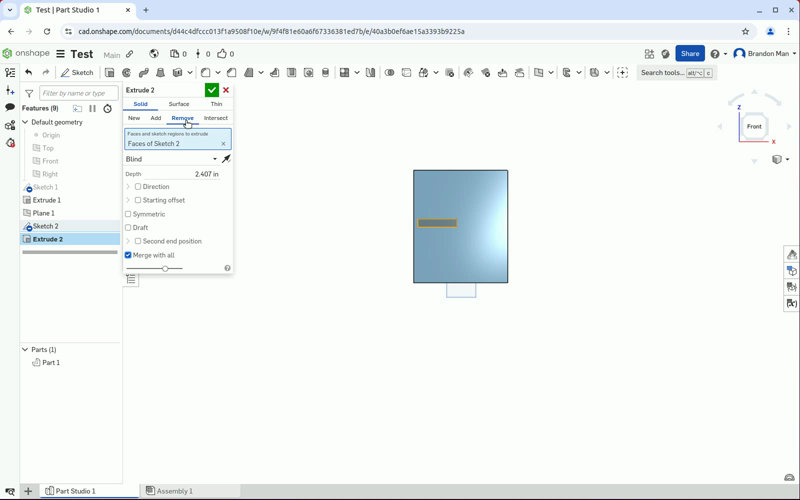
key(enter)
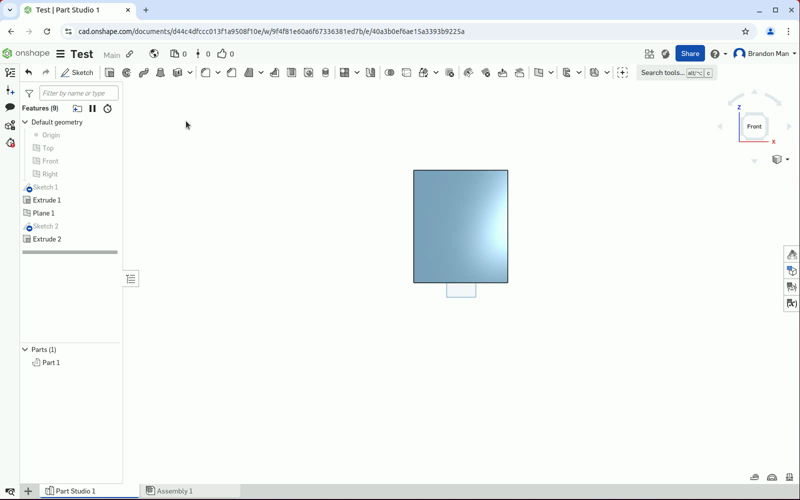
key(shift+h)
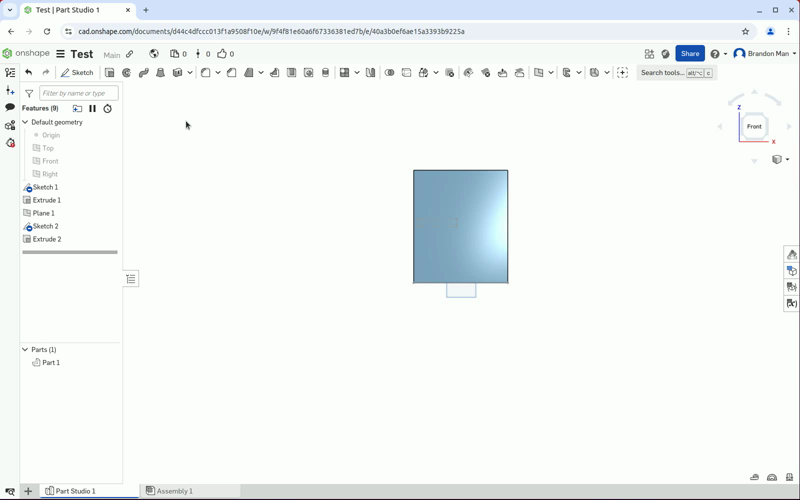
key(shift+h)
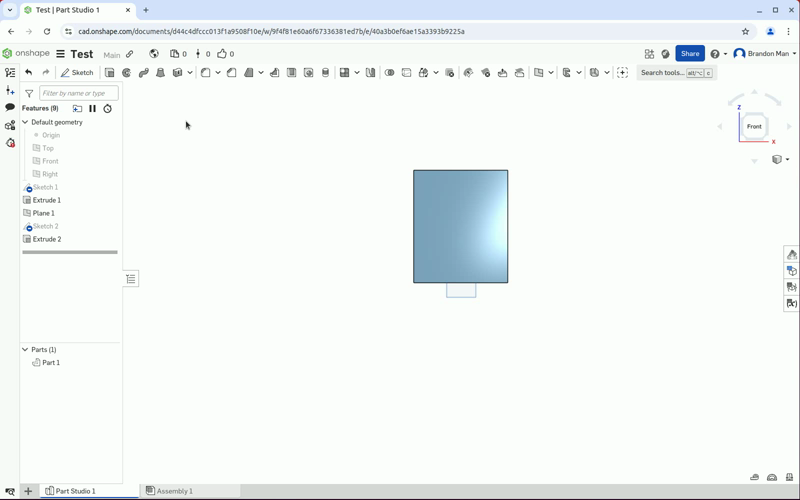
mouse_move(73, 189)
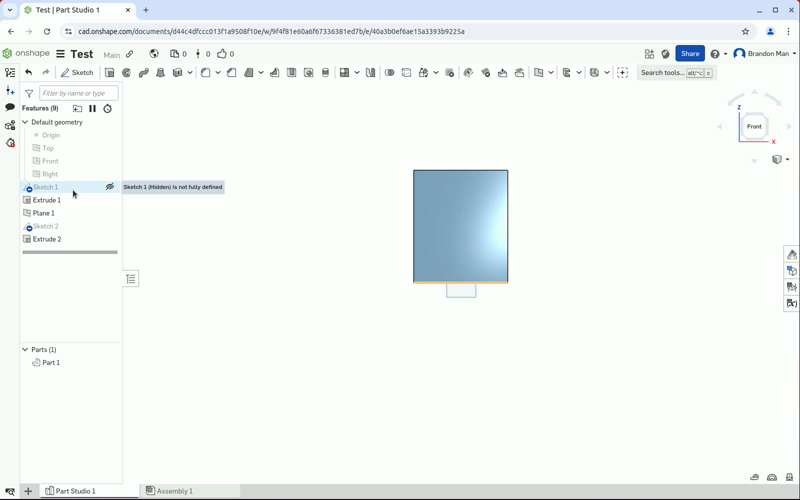
click(73, 189)
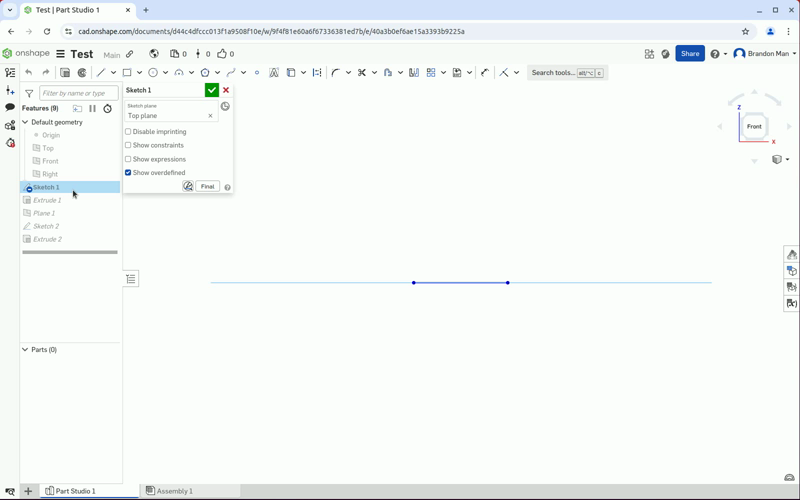
mouse_move(229, 92)
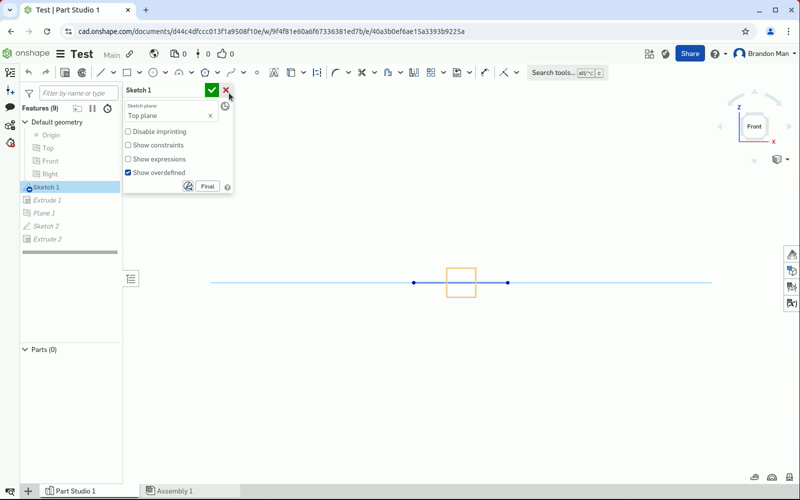
click(229, 92)
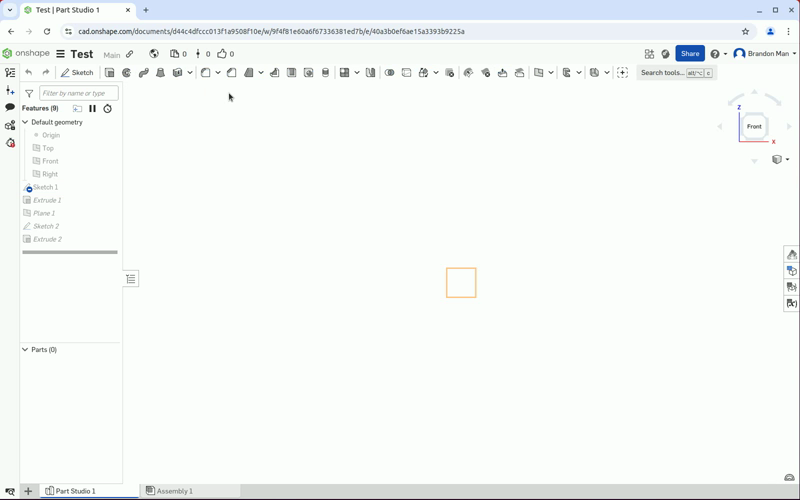
key(shift+s)
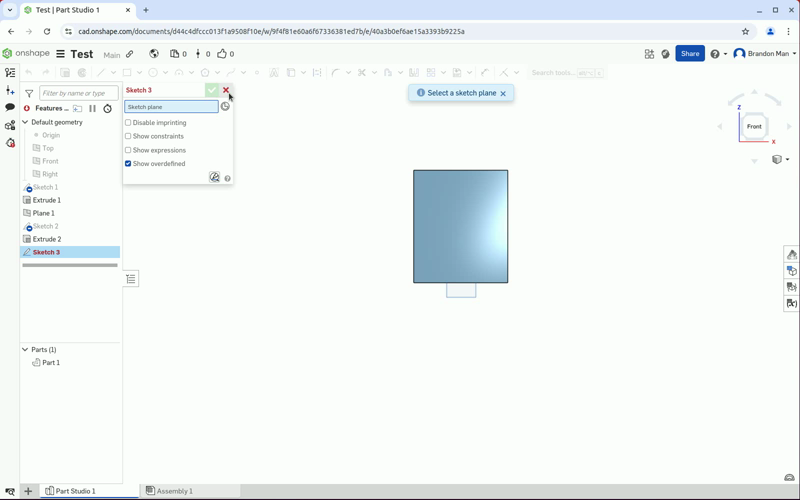
mouse_move(73, 215)
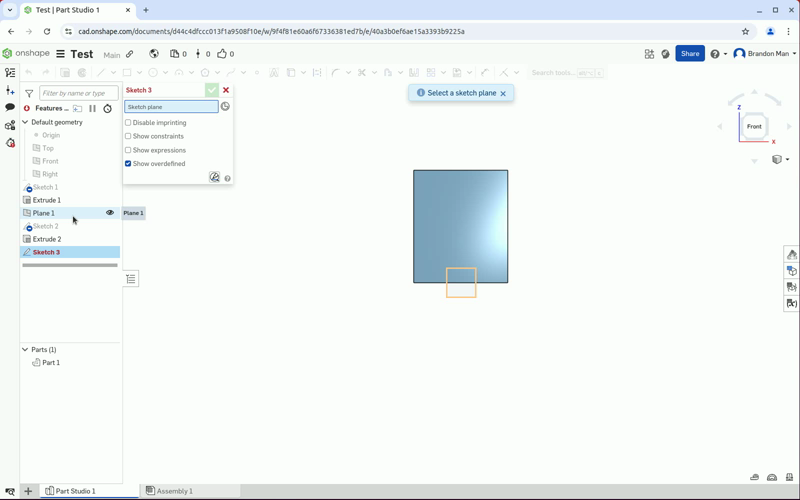
click(73, 215)
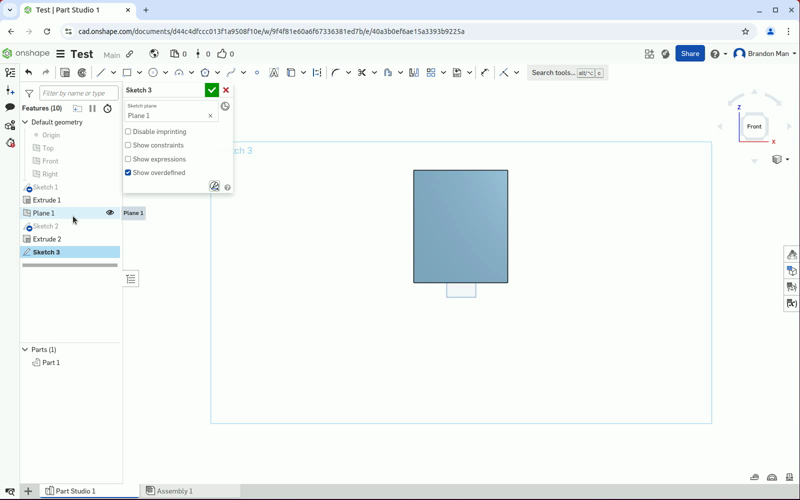
mouse_move(73, 352)
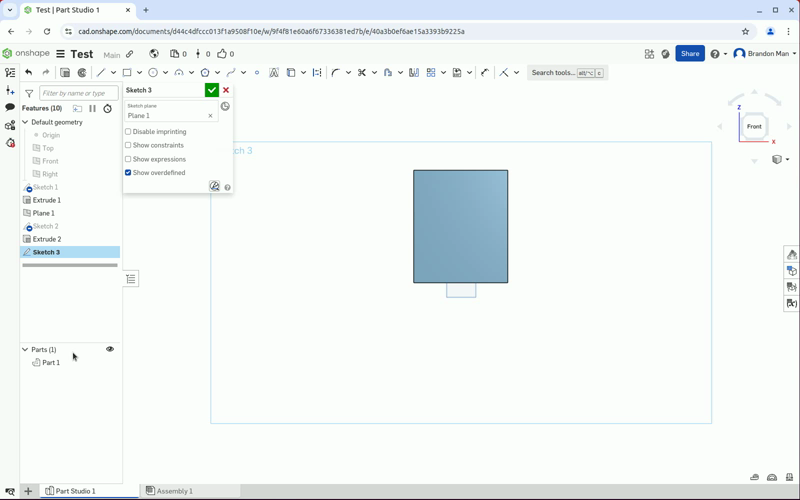
key(y)
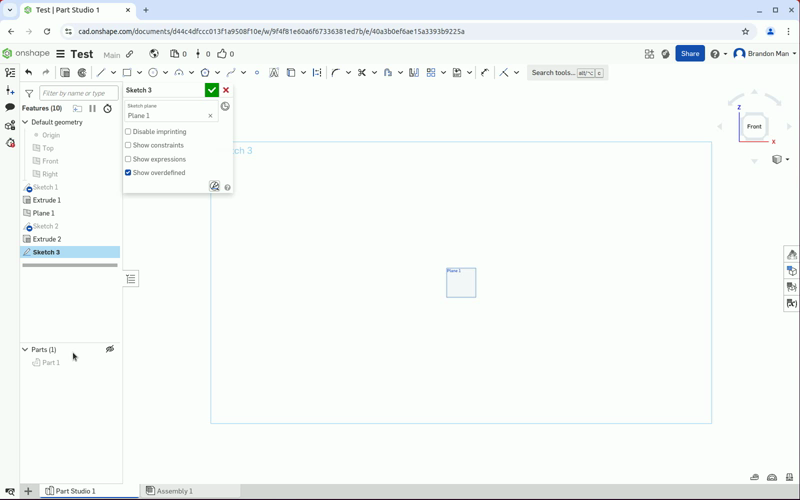
key(l)
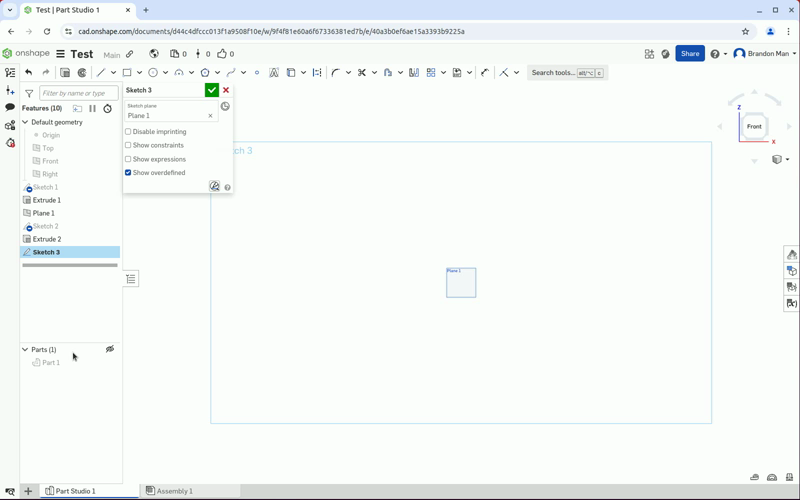
key_down(shift)
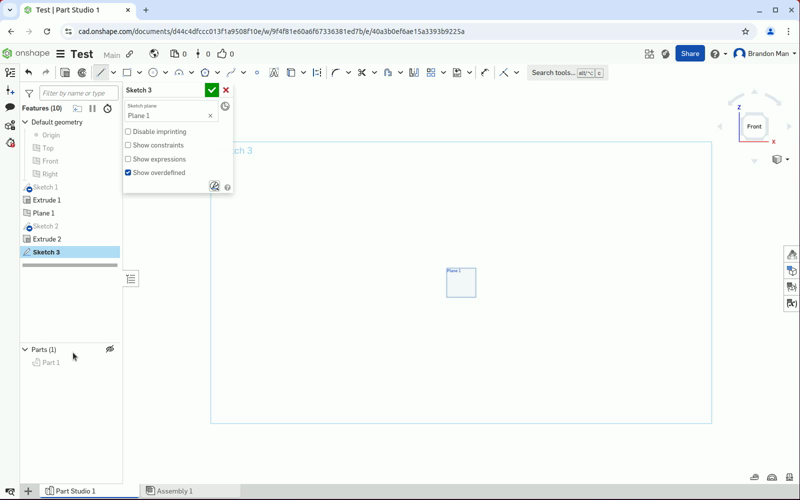
mouse_move(418, 236)
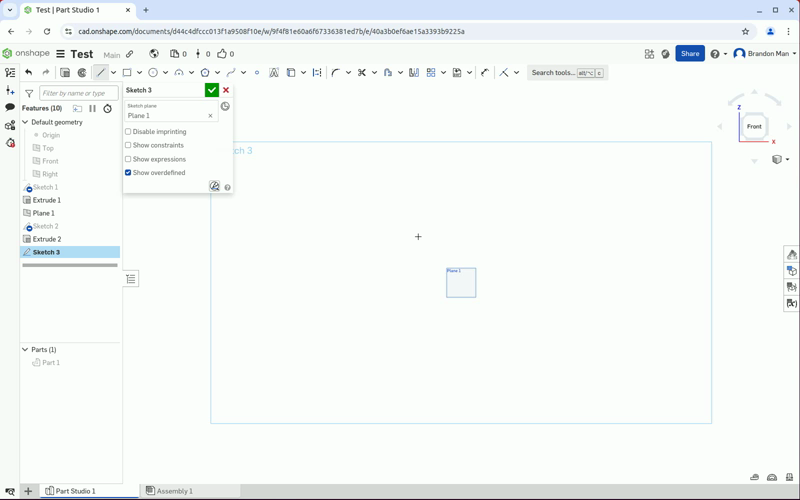
click(418, 236)
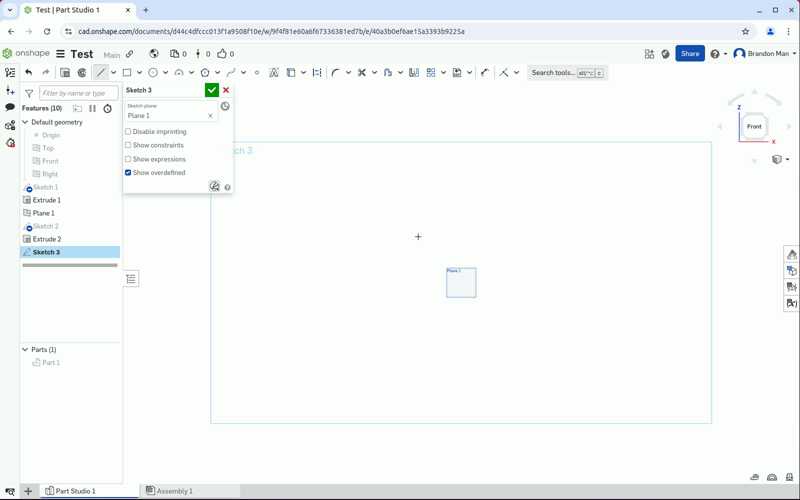
key_up(shift)
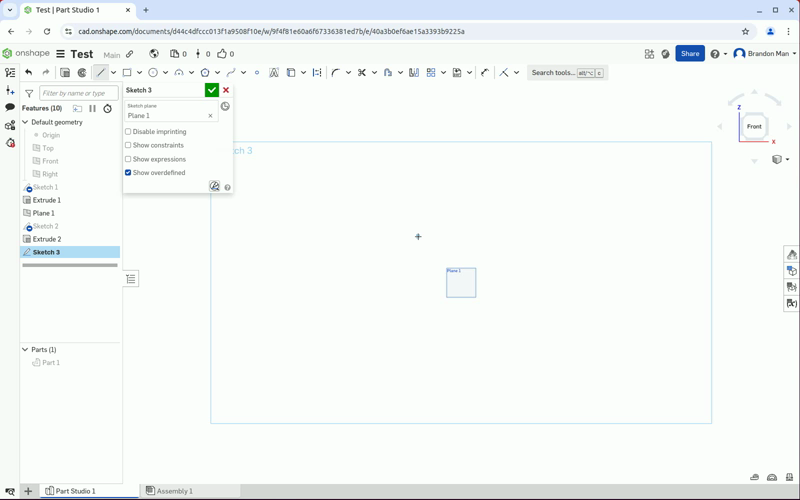
key_down(shift)
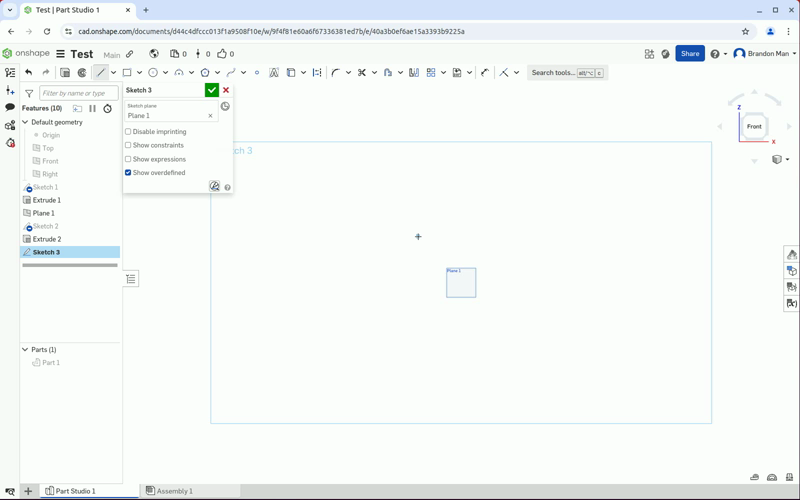
mouse_move(448, 236)
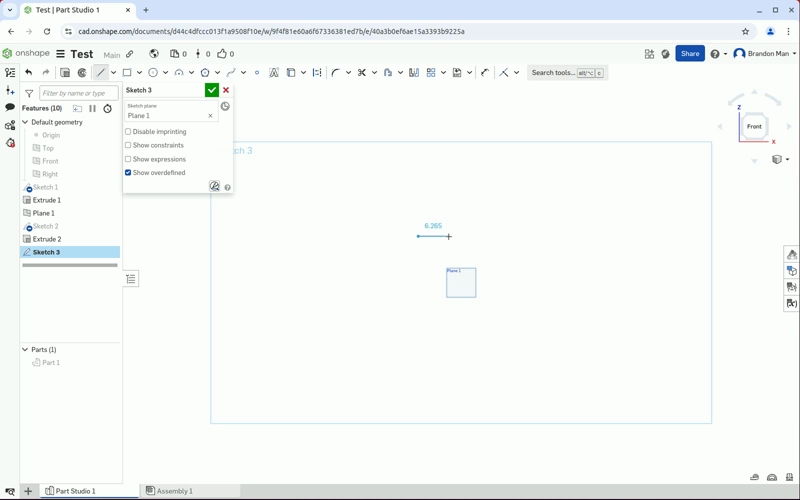
mouse_move(456, 236)
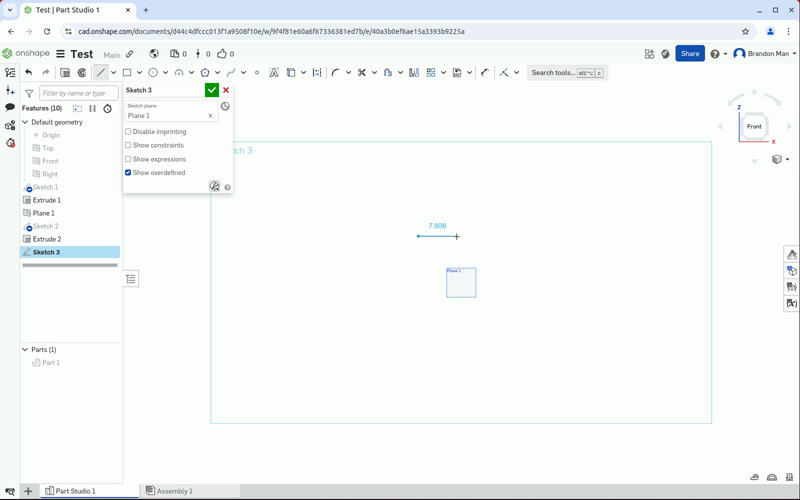
click(456, 236)
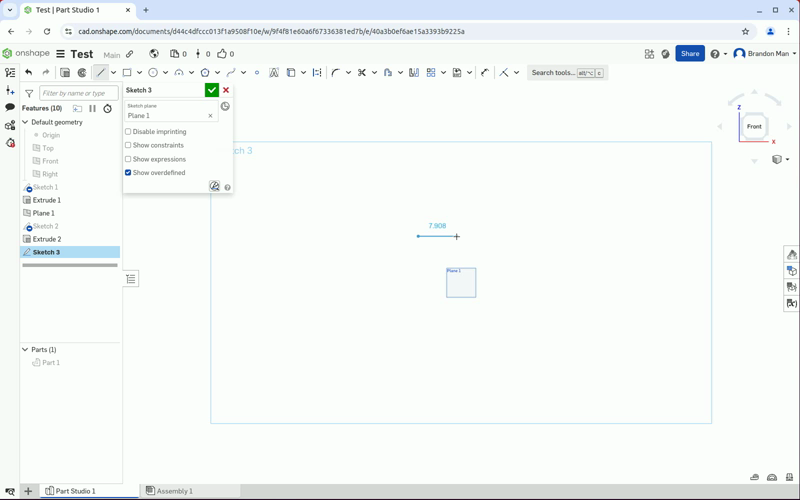
key_up(shift)
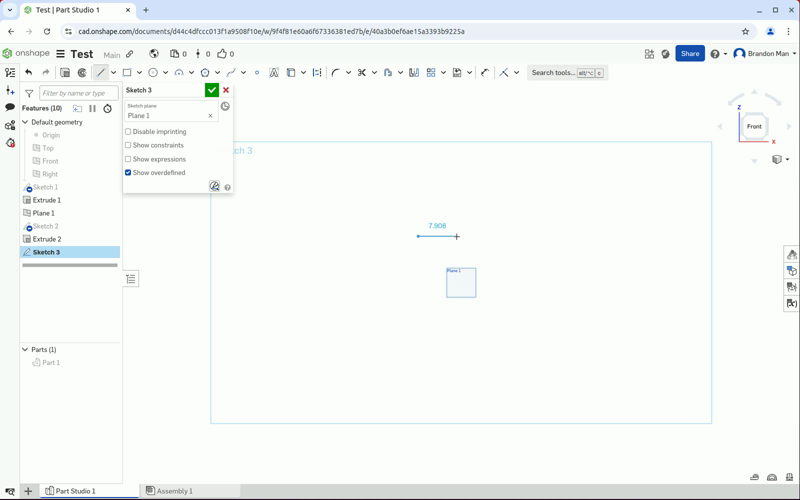
key_down(shift)
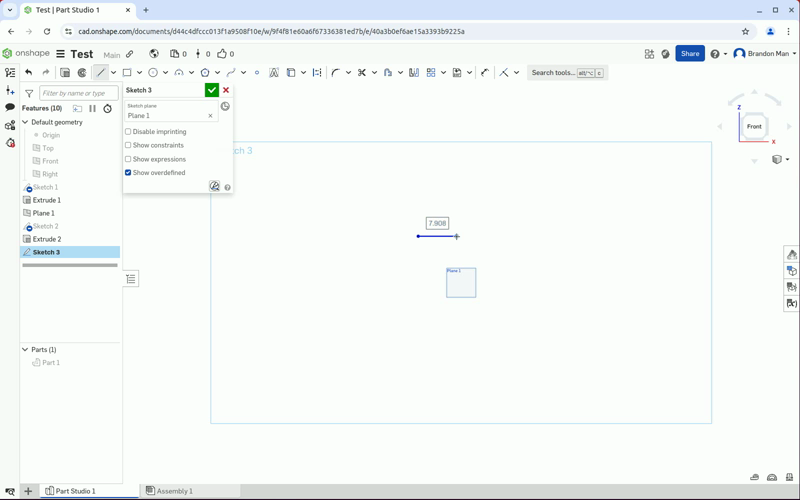
mouse_move(486, 236)
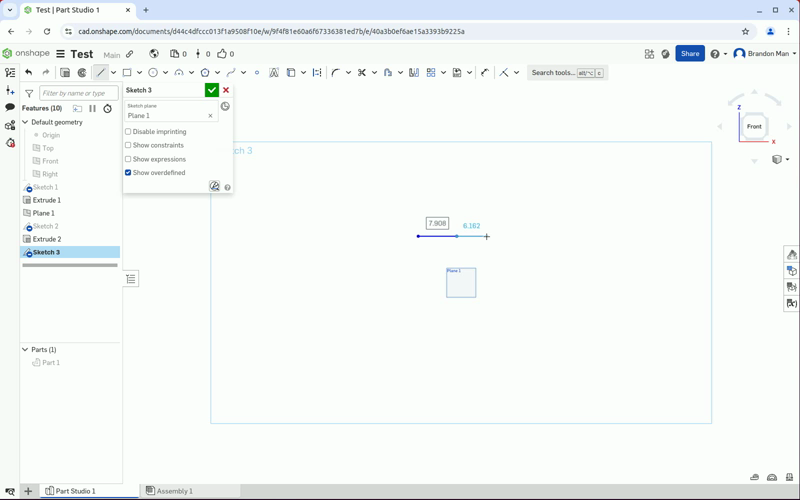
mouse_move(456, 228)
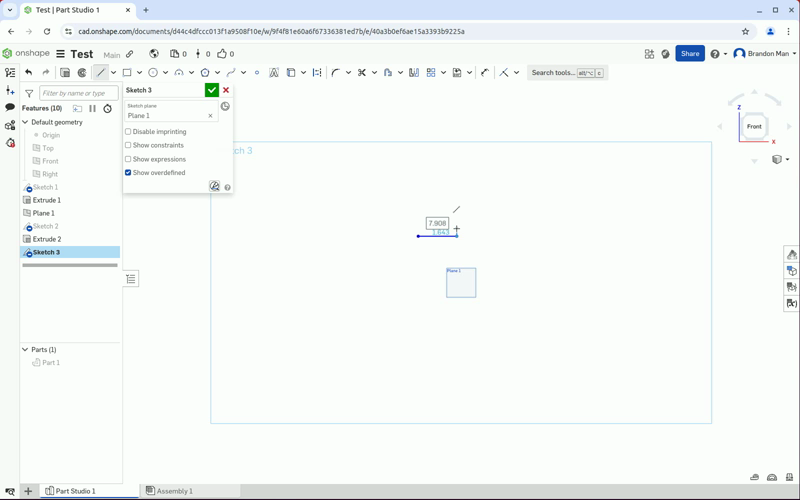
click(456, 228)
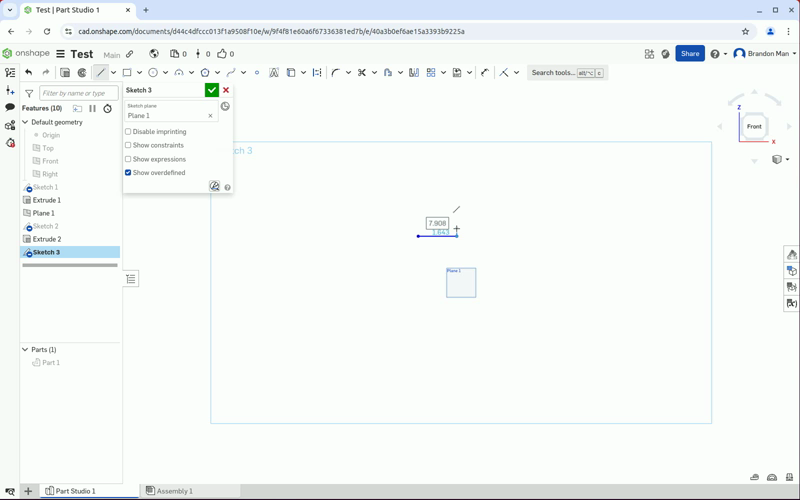
key_up(shift)
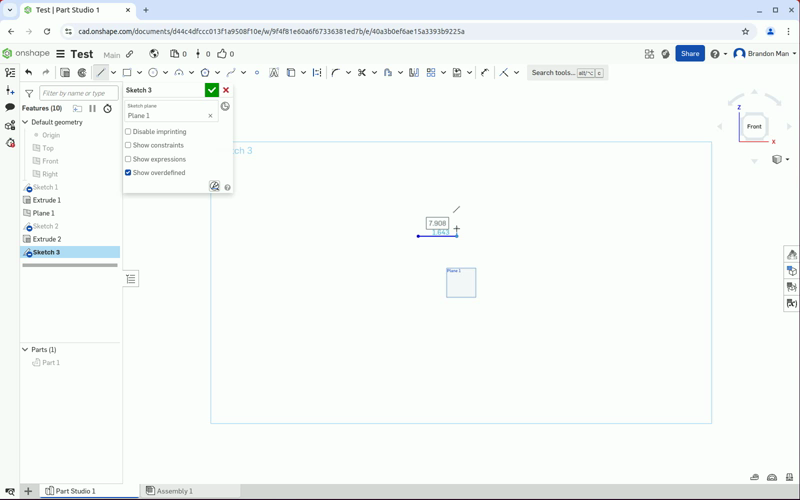
key_down(shift)
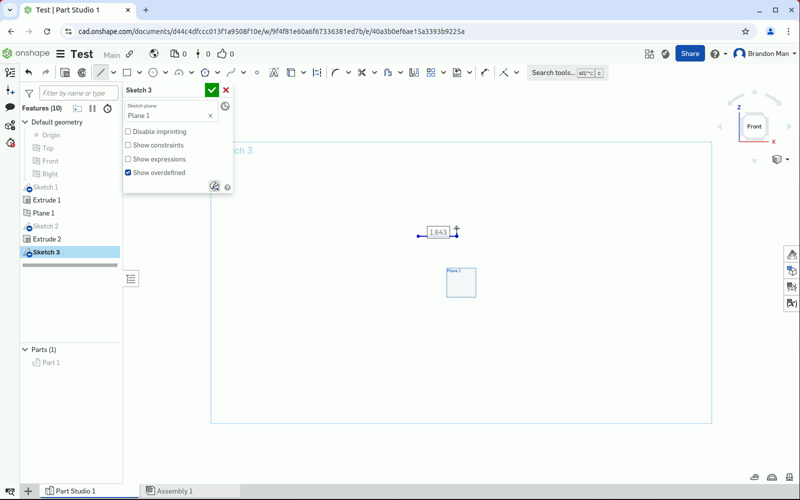
mouse_move(486, 228)
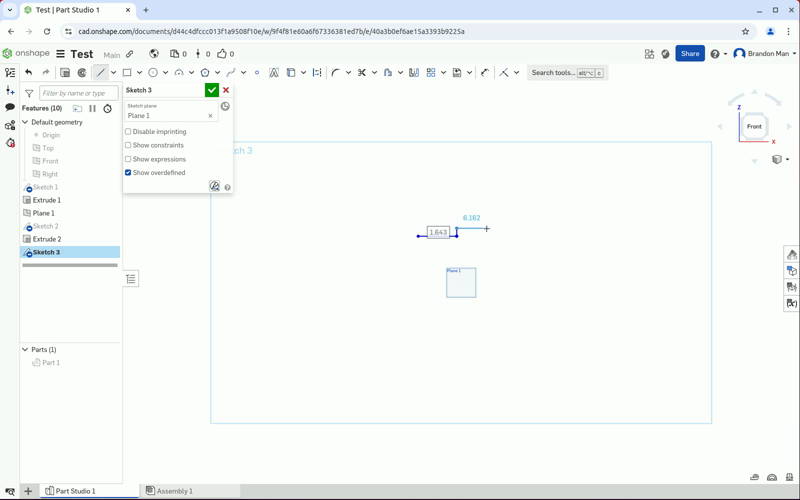
mouse_move(418, 228)
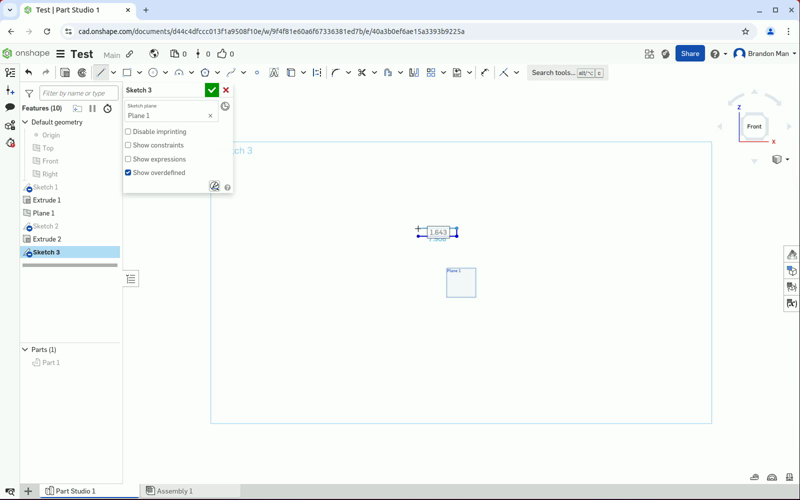
click(418, 228)
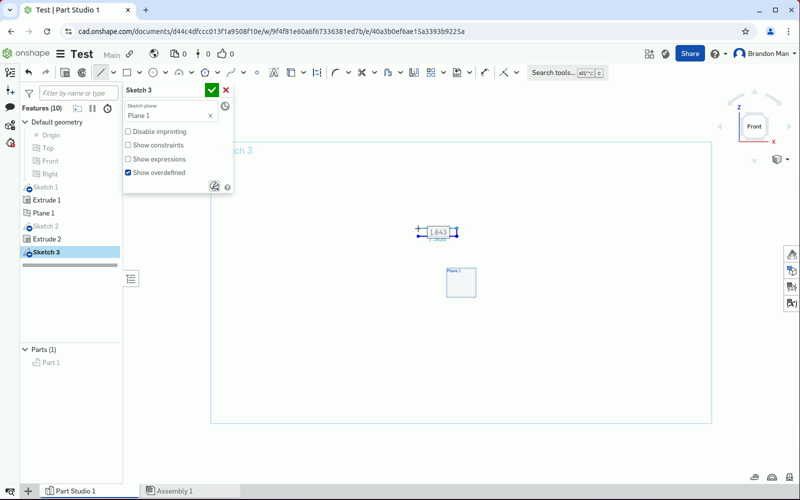
key_up(shift)
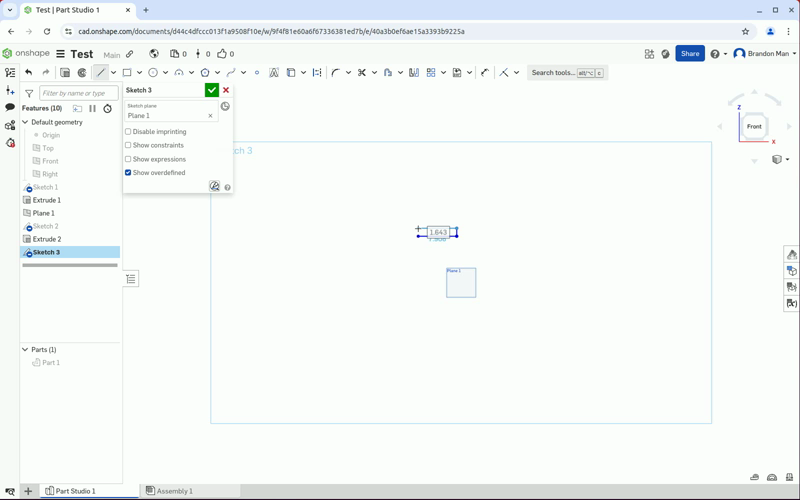
mouse_move(448, 228)
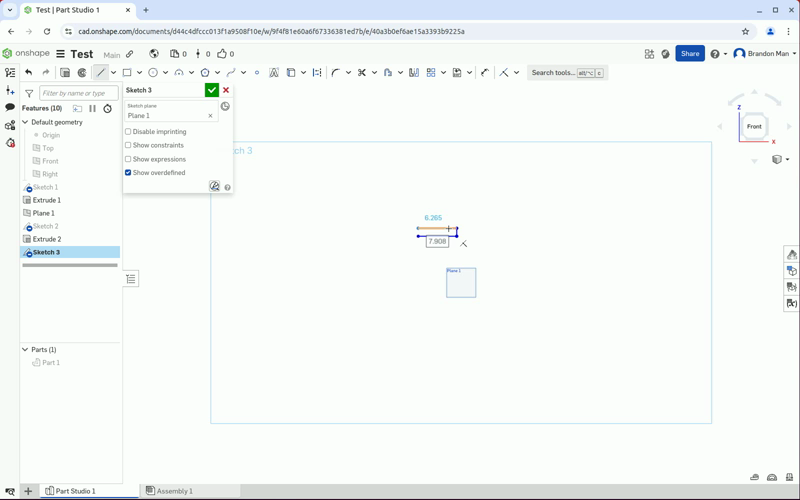
key_down(shift)
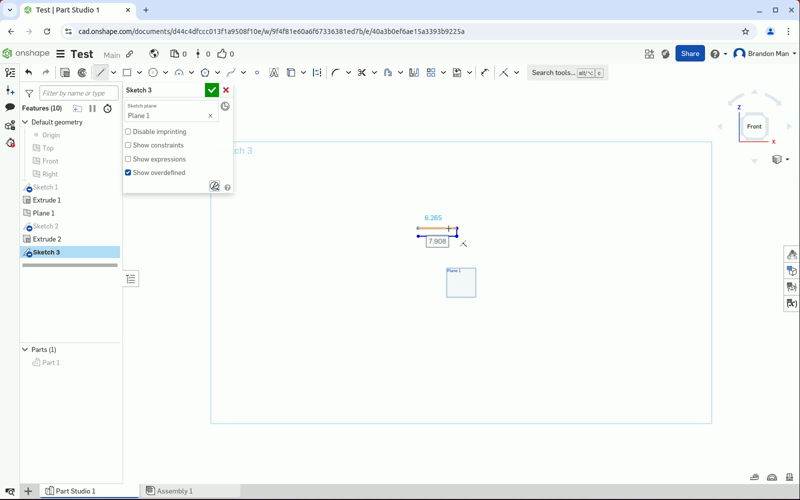
mouse_move(418, 236)
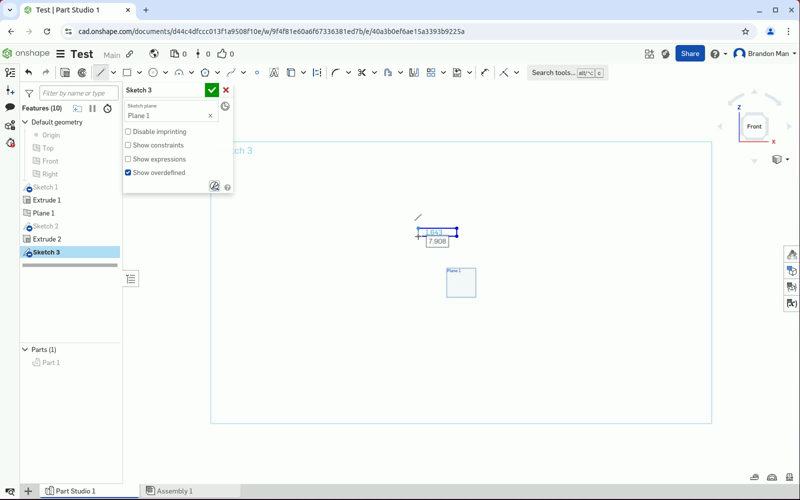
key_up(shift)
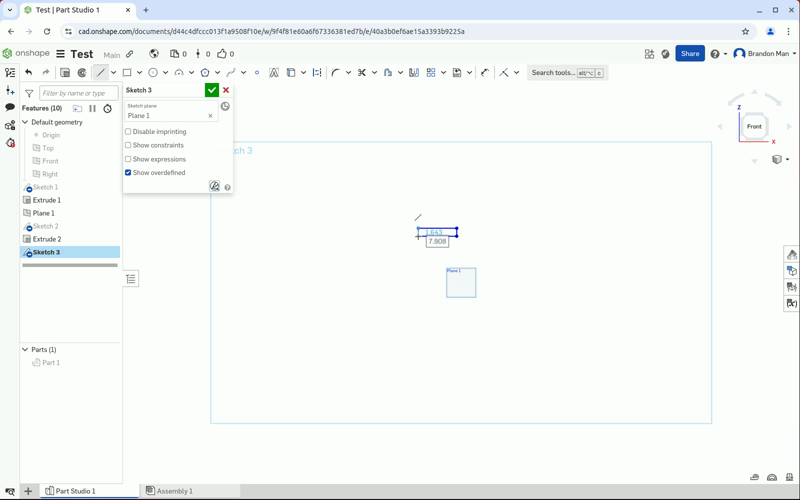
click(418, 236)
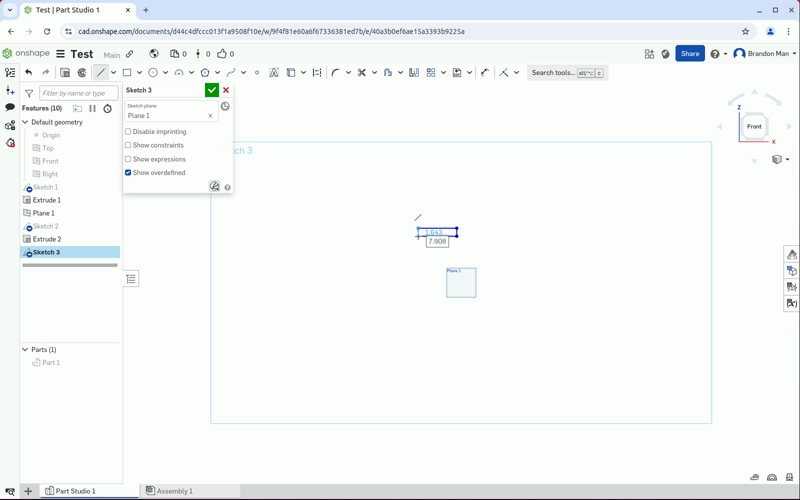
key(esc)
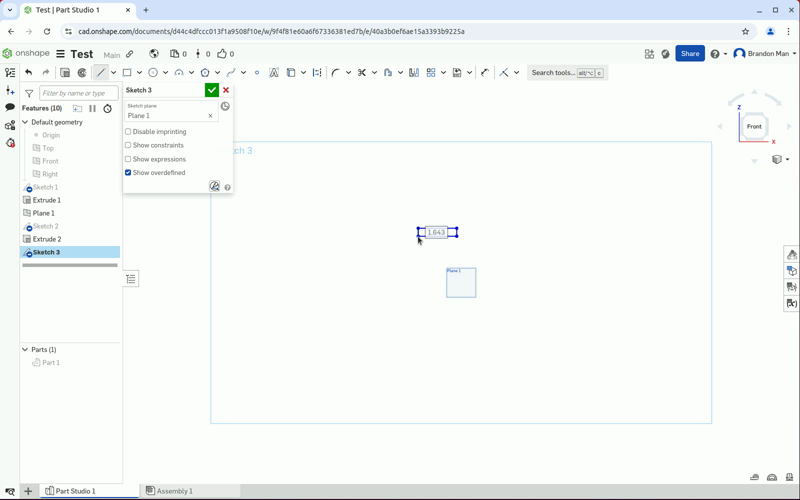
mouse_move(442, 231)
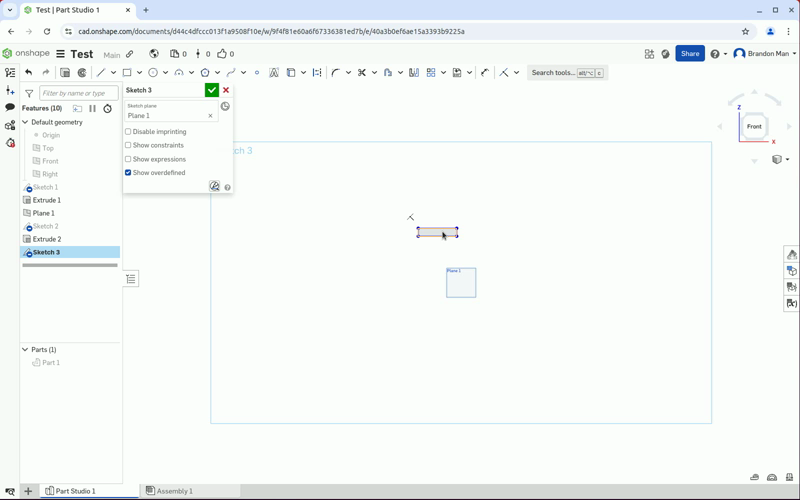
scroll(6)
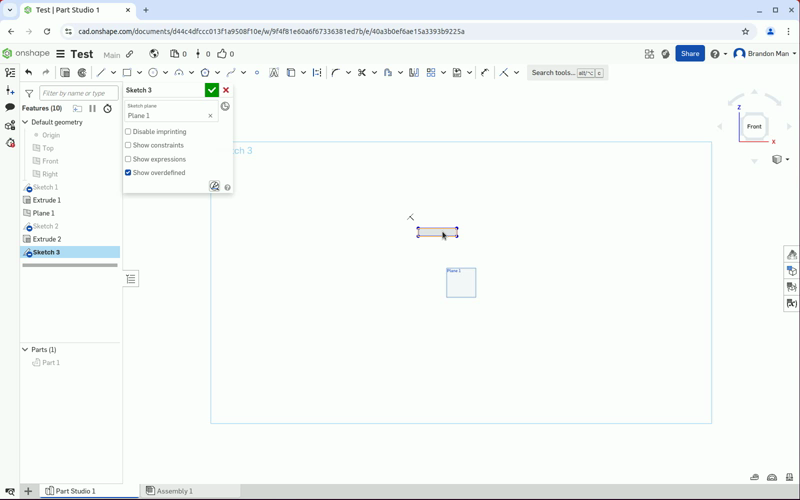
scroll(6)
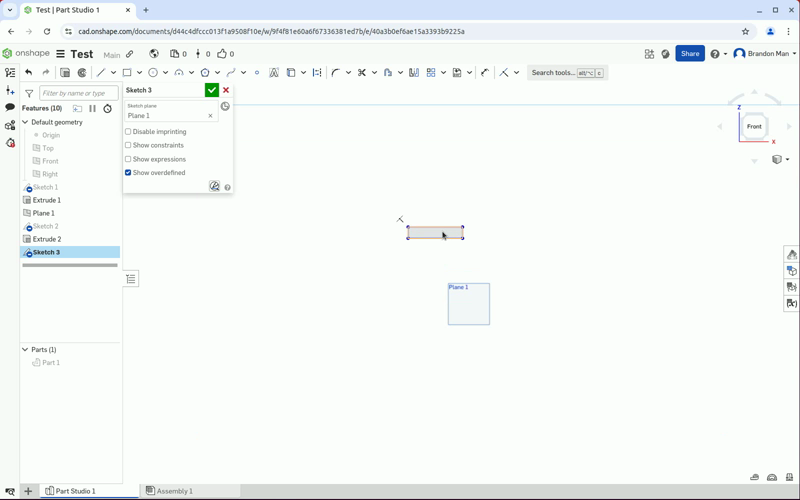
scroll(6)
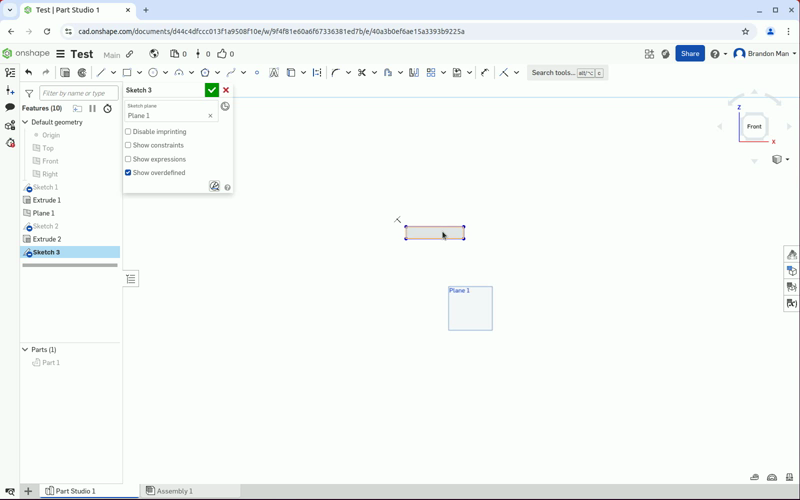
scroll(6)
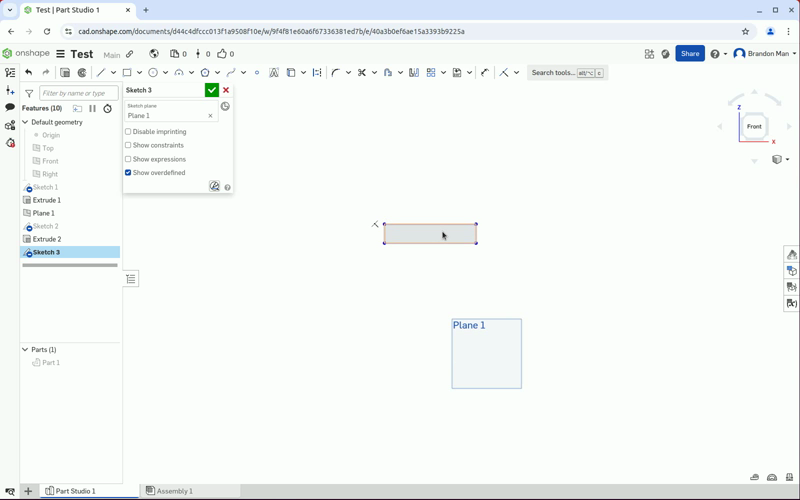
scroll(6)
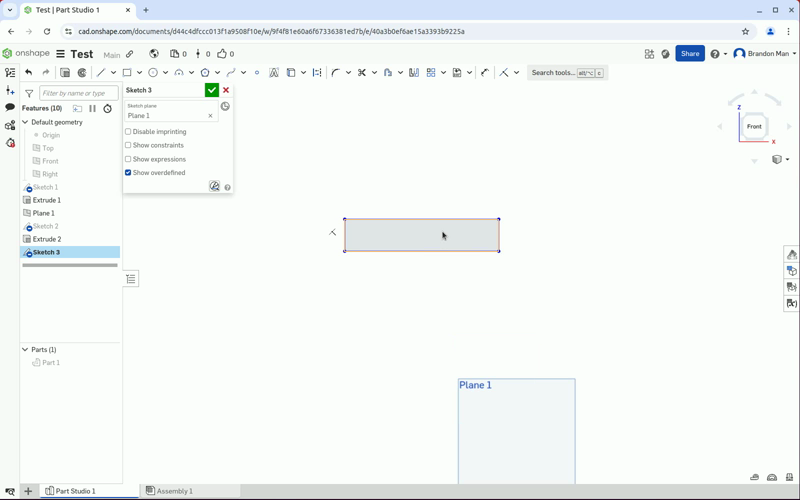
scroll(6)
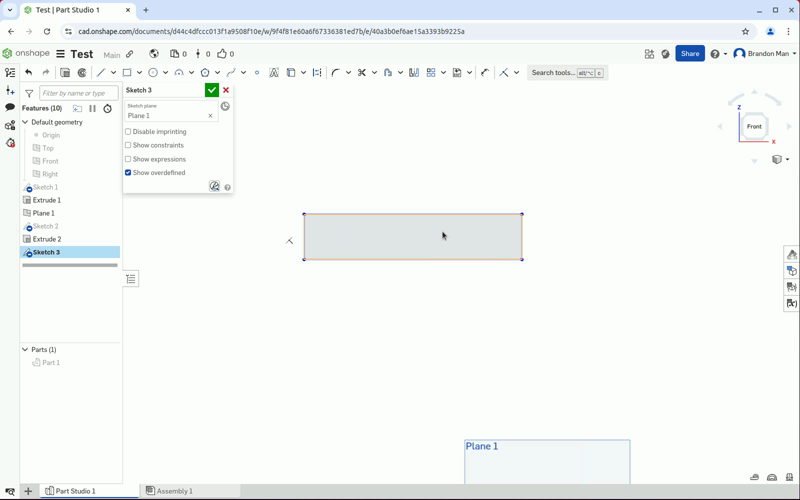
scroll(6)
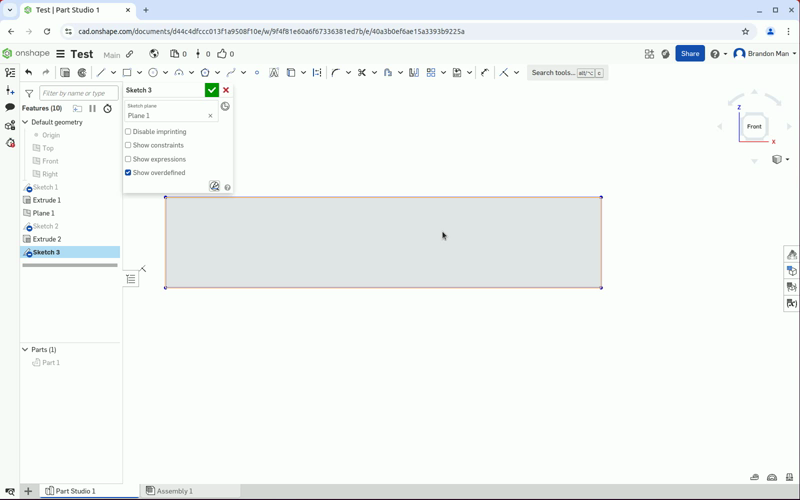
click(442, 231)
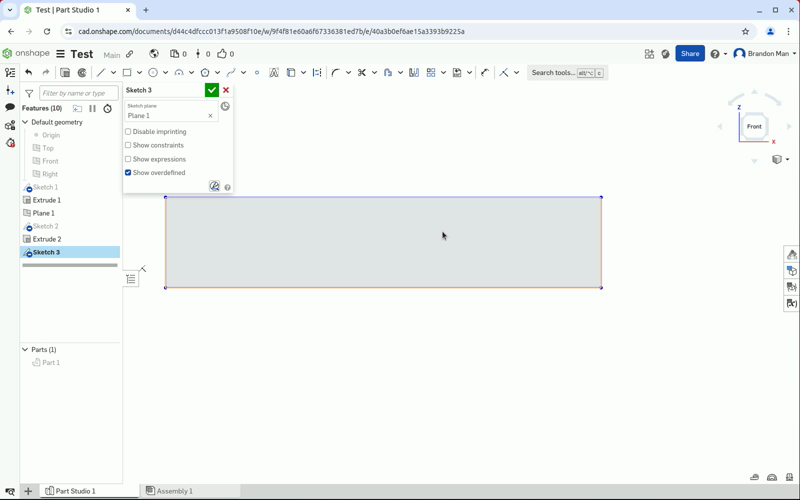
scroll(-6)
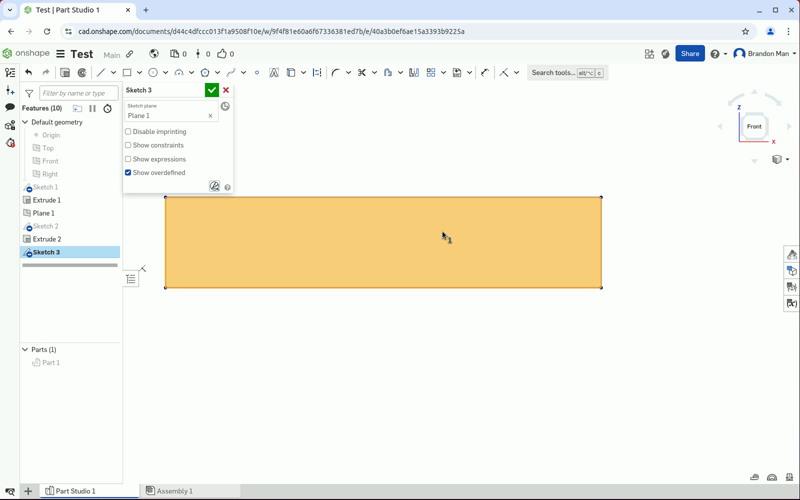
scroll(-6)
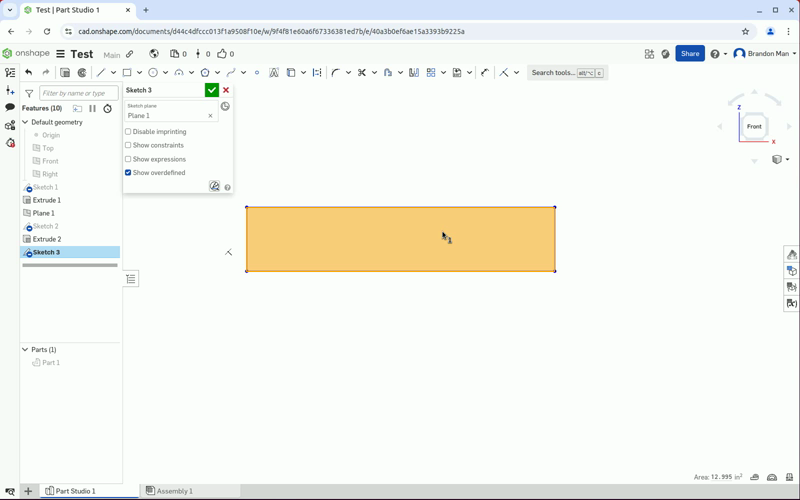
scroll(-6)
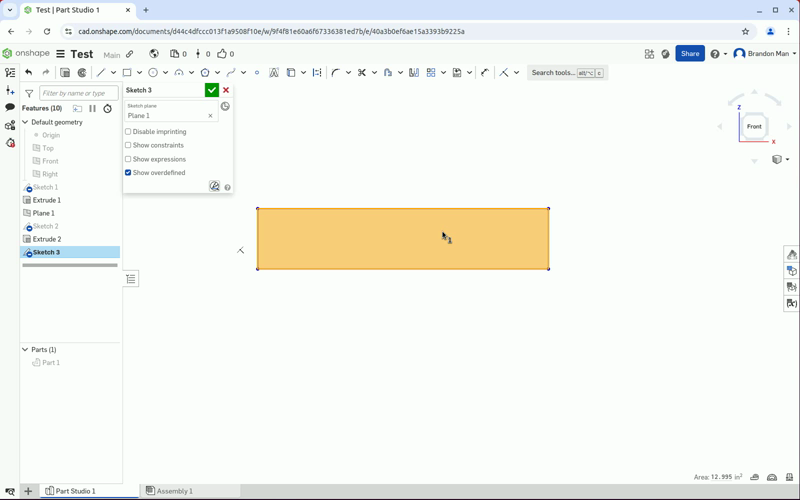
scroll(-6)
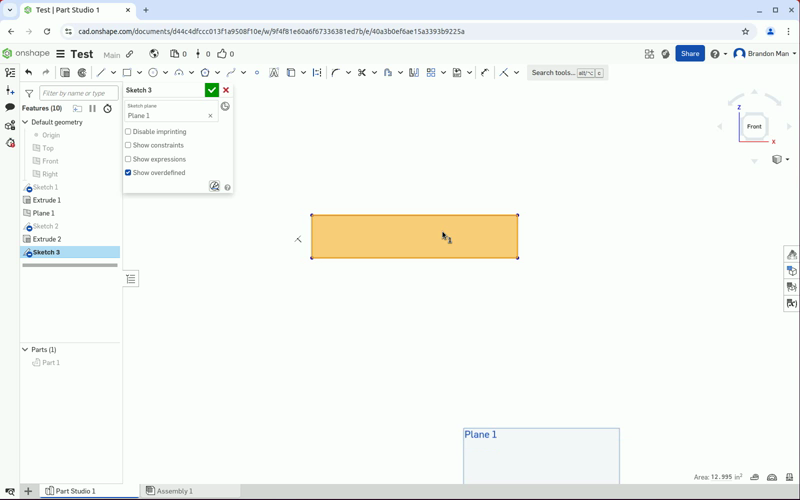
scroll(-6)
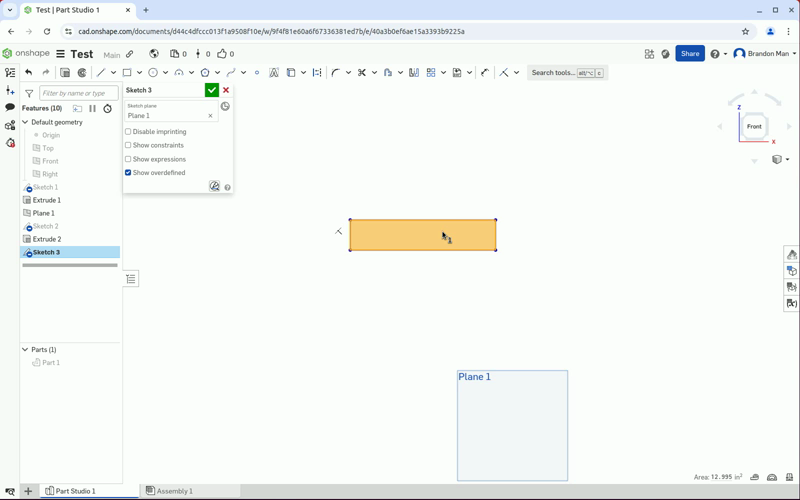
scroll(-6)
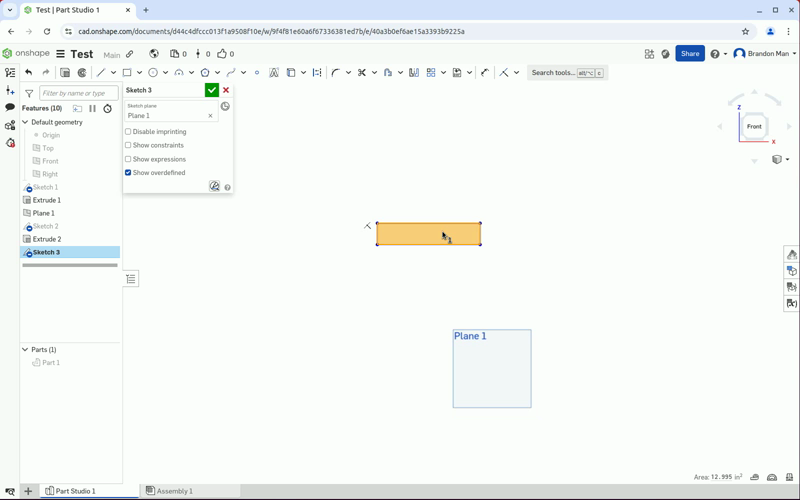
scroll(-6)
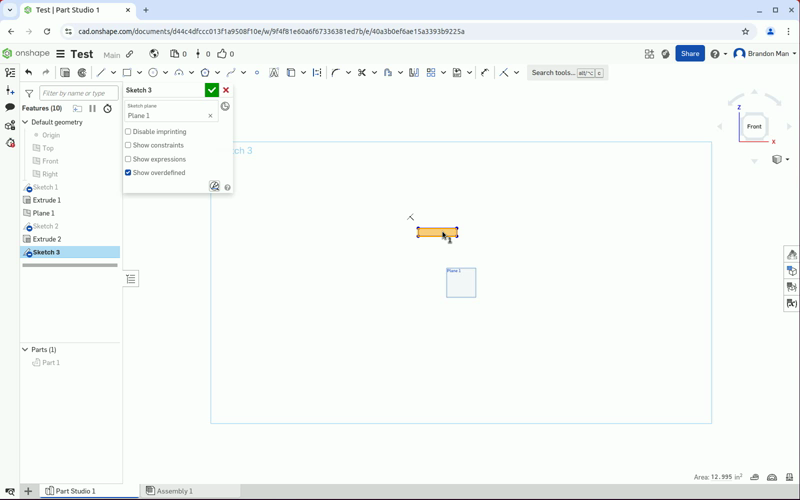
mouse_move(73, 352)
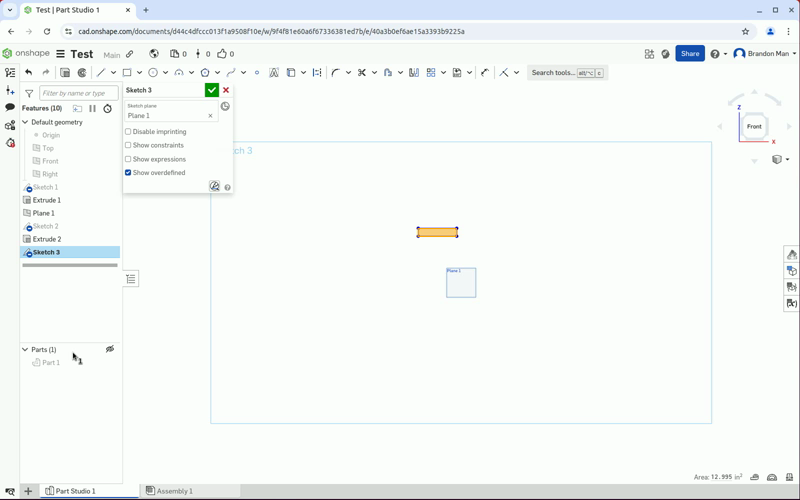
key(shift+y)
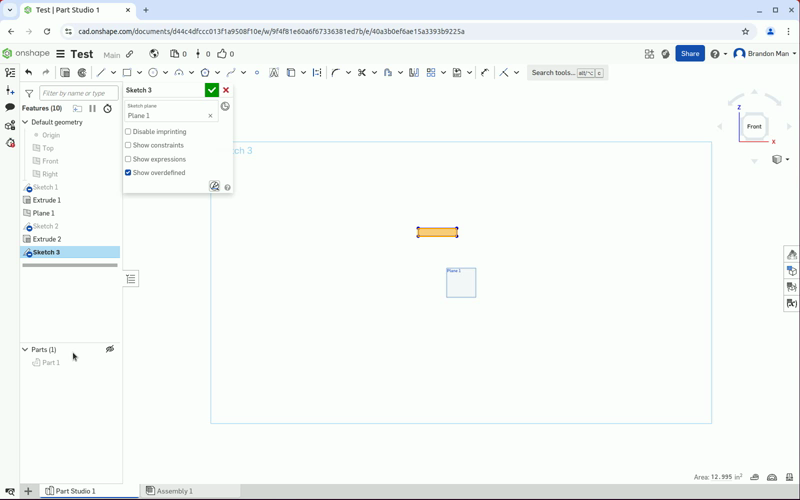
key(shift+e)
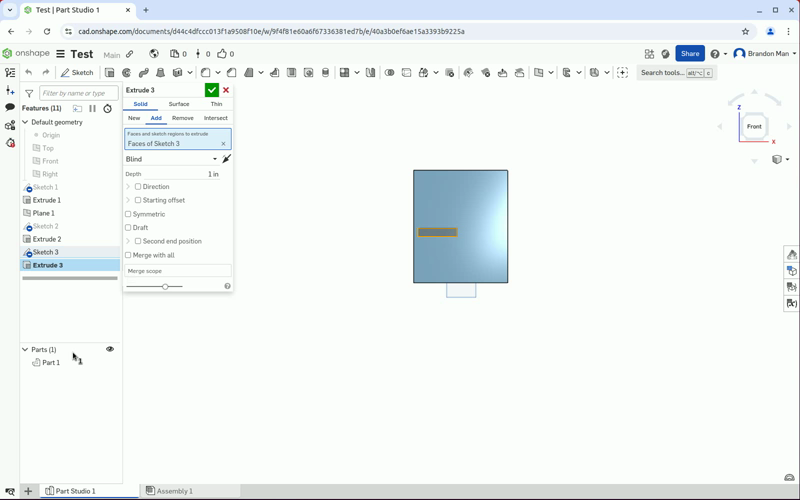
mouse_move(143, 106)
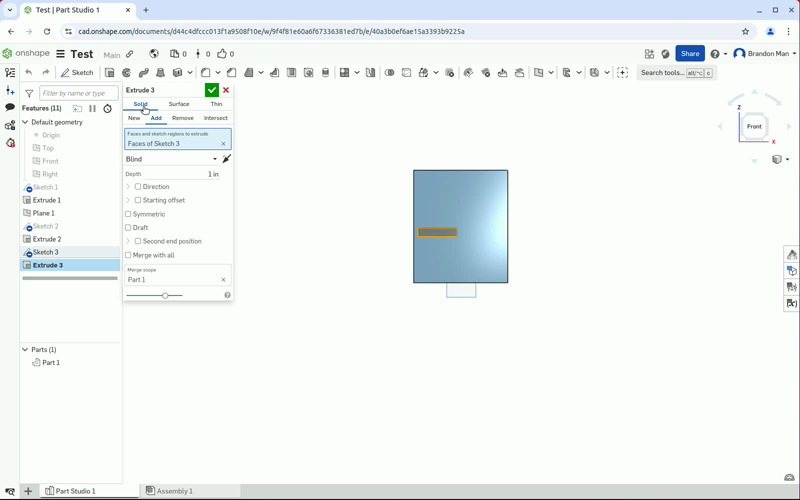
click(143, 106)
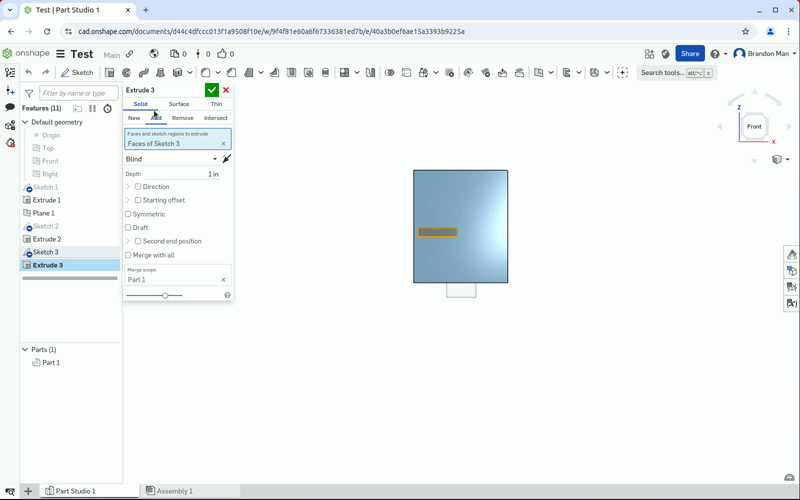
mouse_move(186, 120)
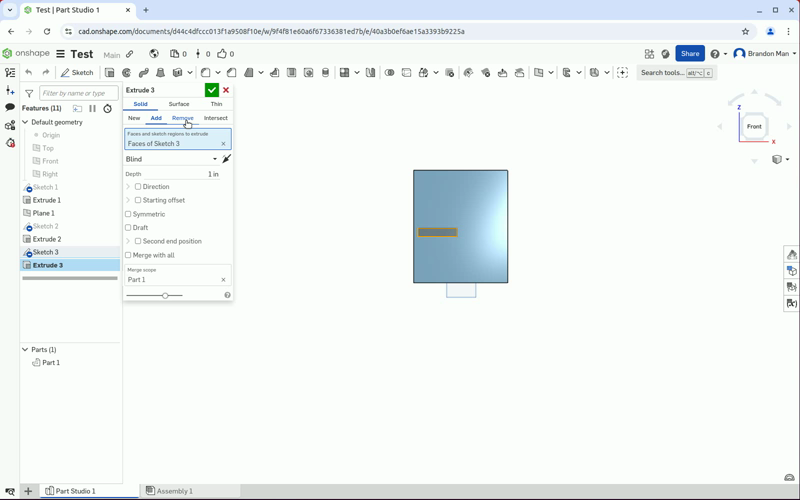
click(186, 120)
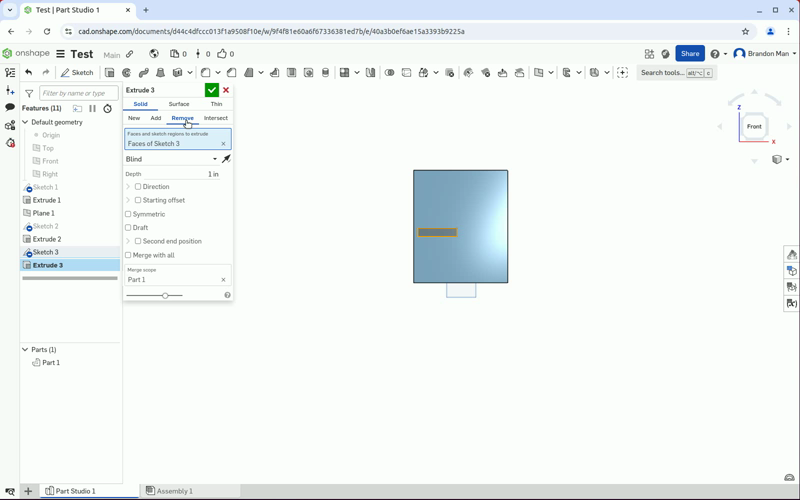
key(tab, 4)
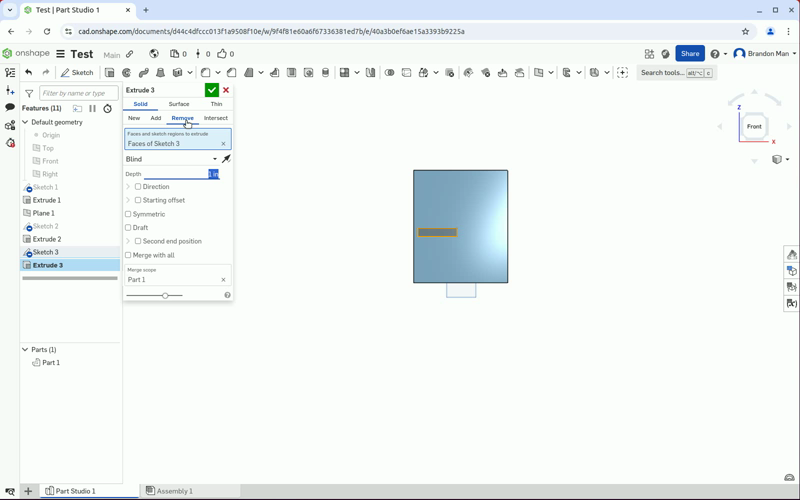
text(2.407)
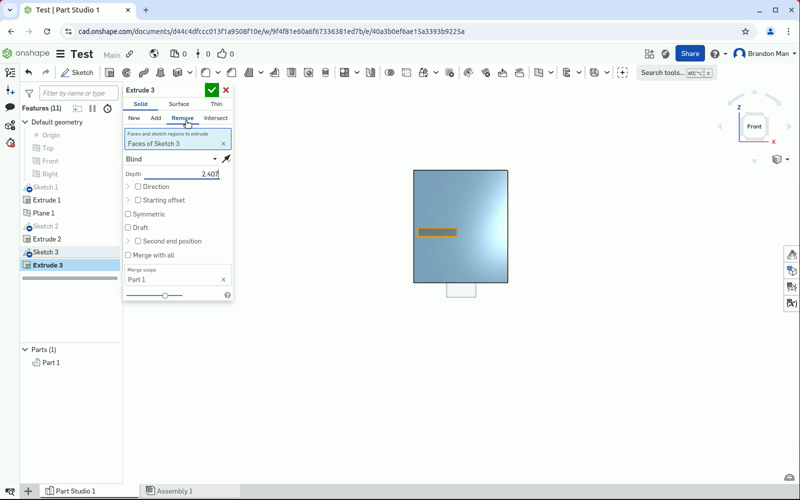
key(tab, 6)
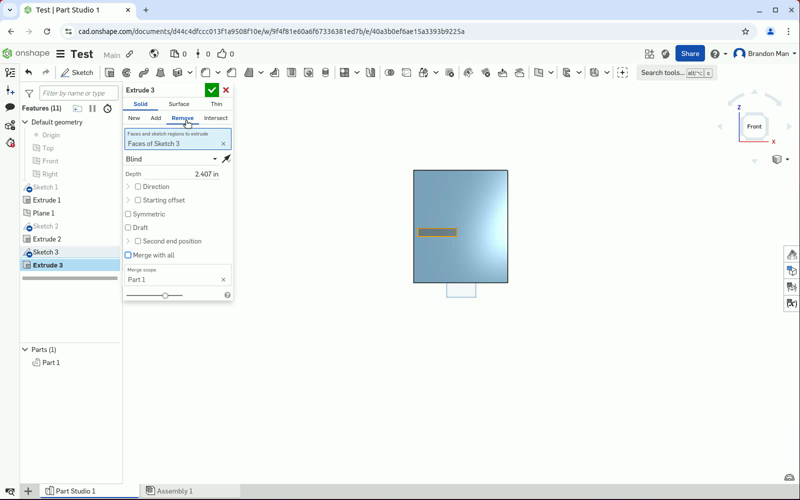
key(space)
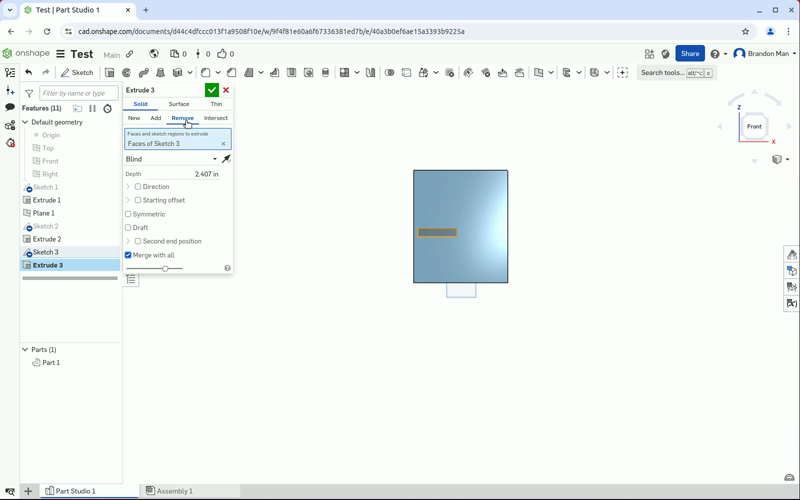
key(enter)
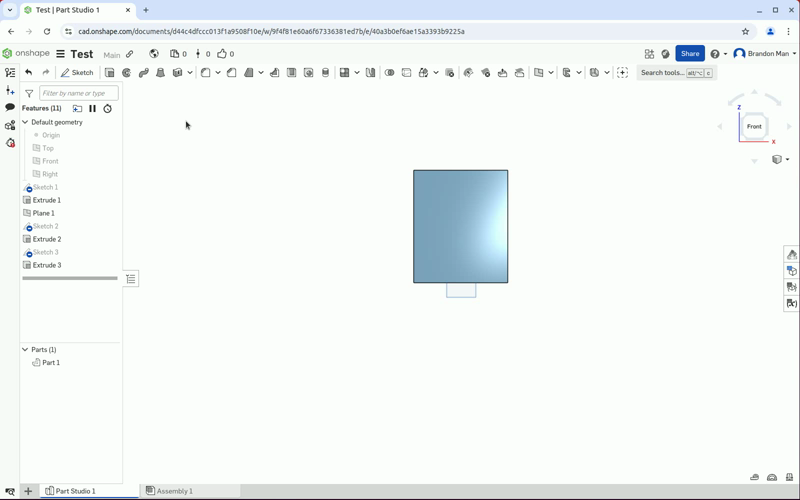
key(shift+h)
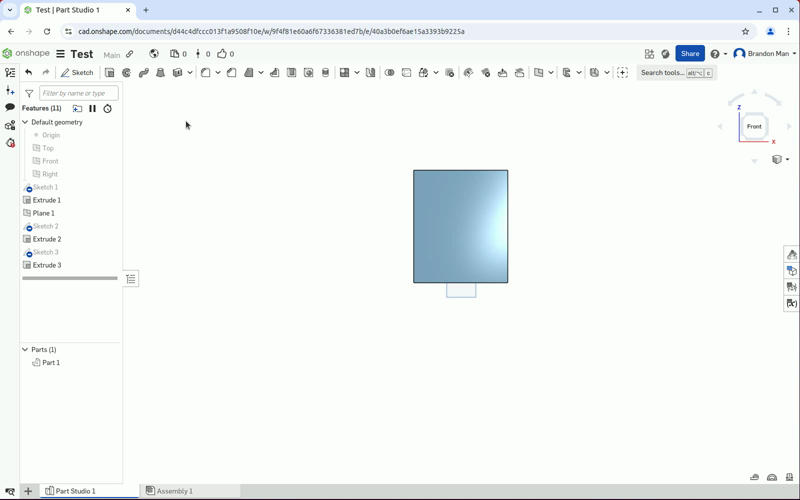
key(shift+h)
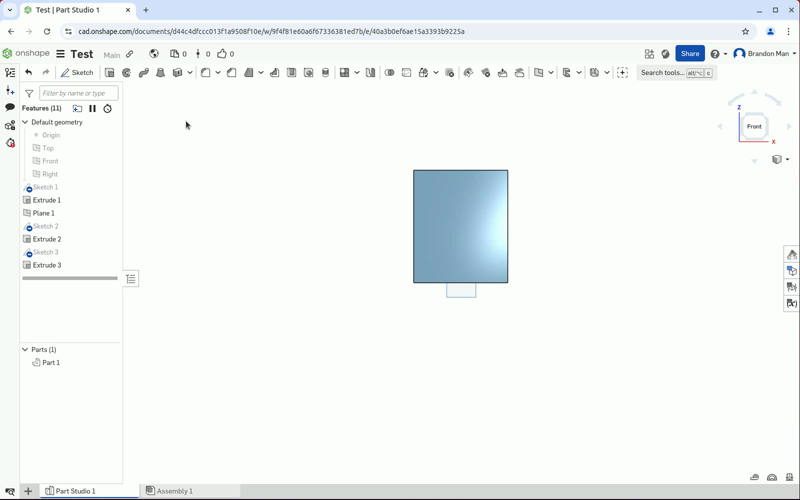
mouse_move(73, 189)
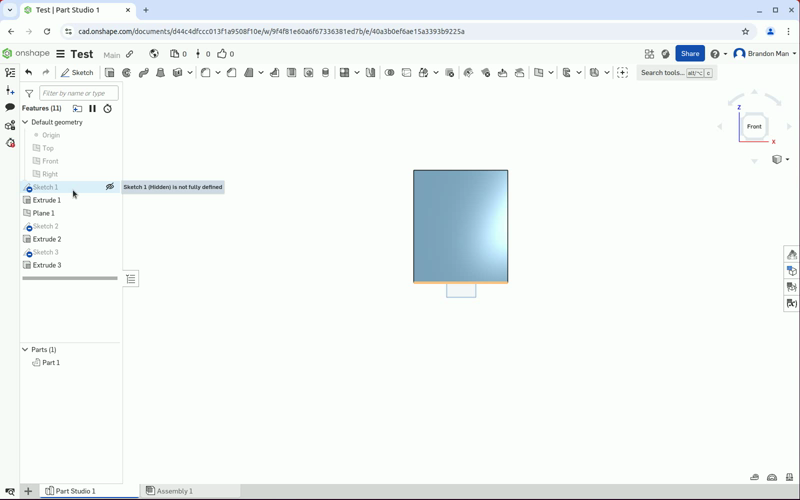
click(73, 189)
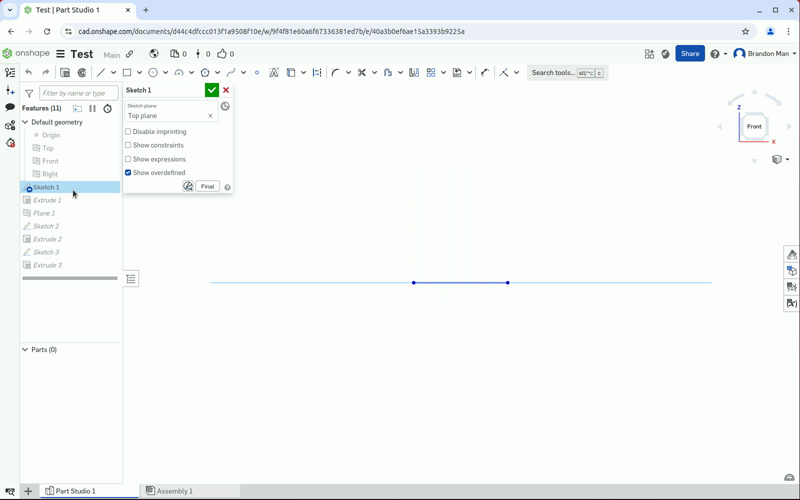
mouse_move(229, 92)
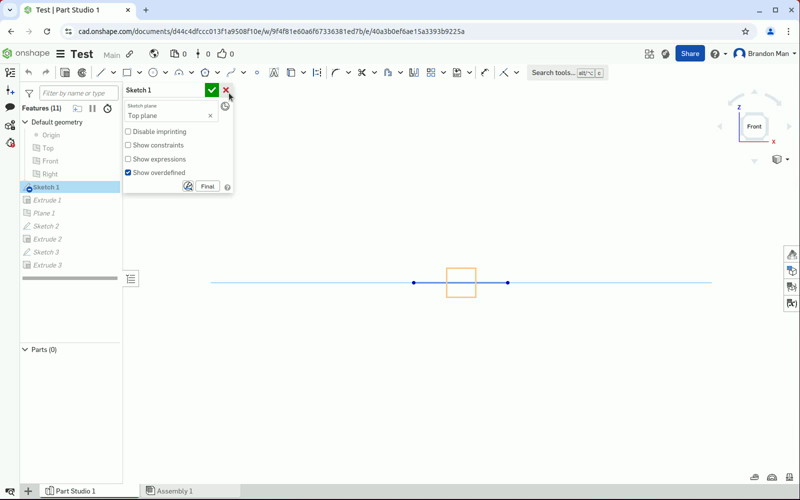
click(229, 92)
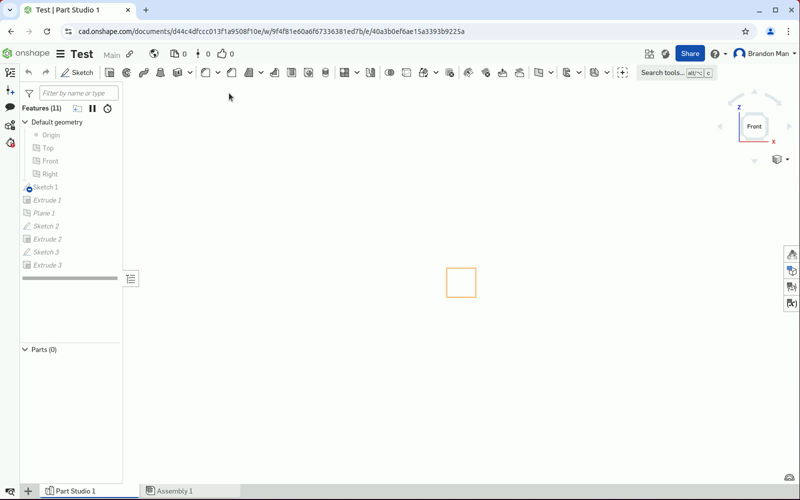
key(shift+s)
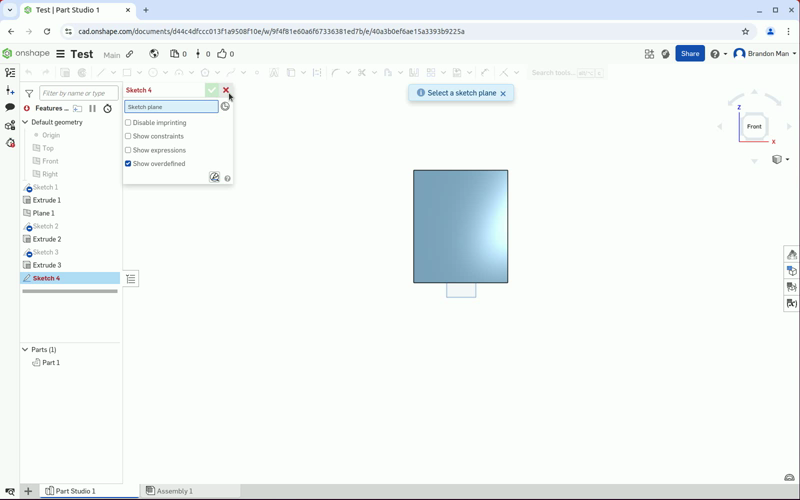
mouse_move(73, 215)
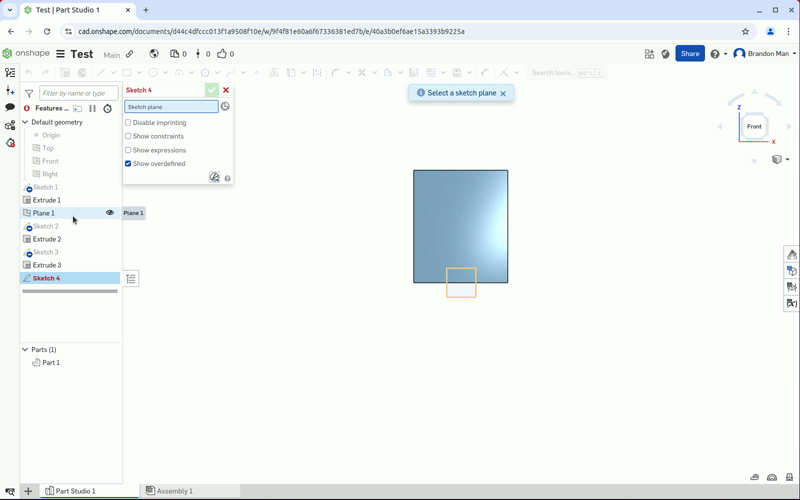
click(73, 215)
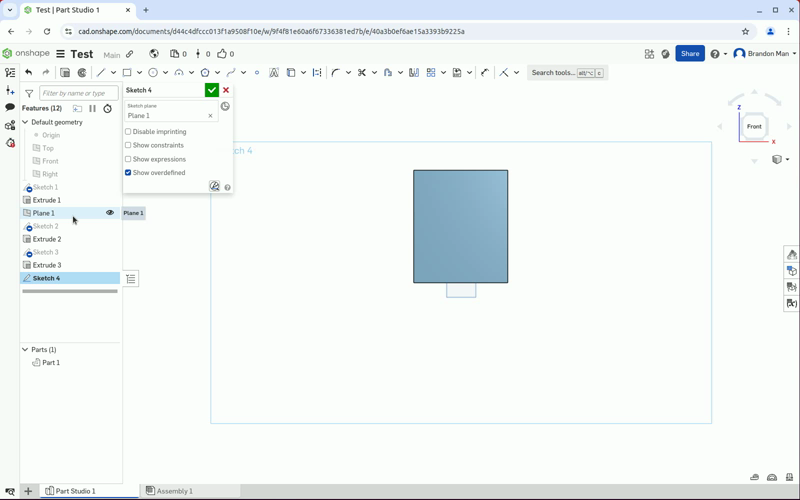
mouse_move(73, 352)
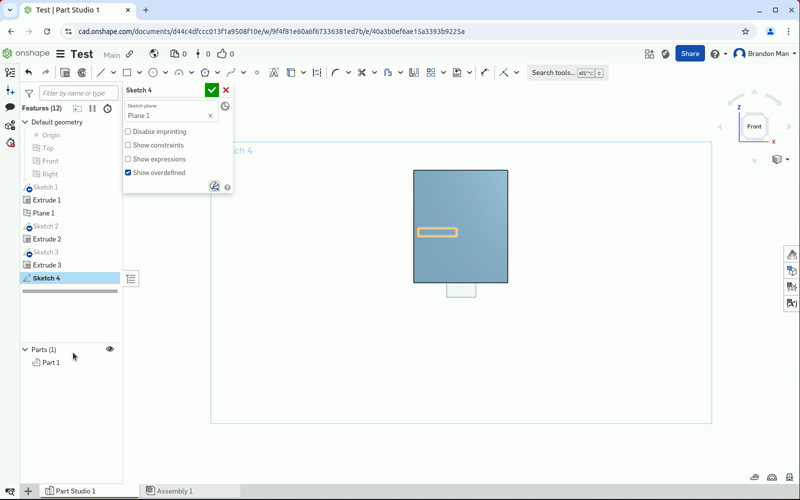
key(y)
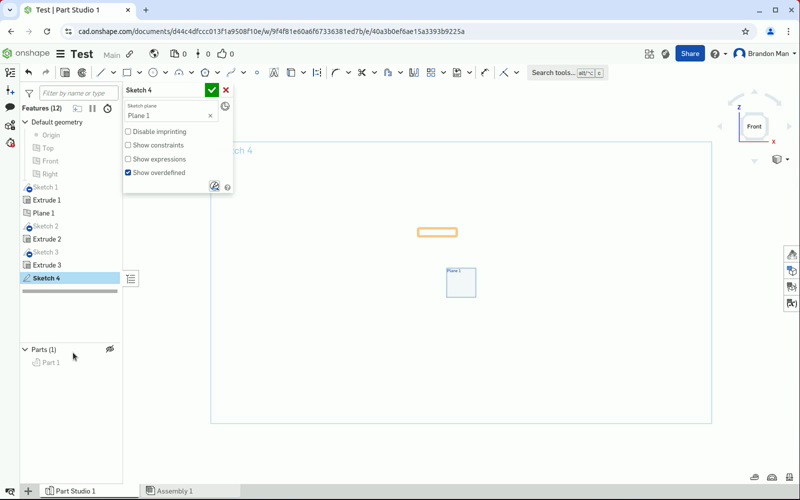
key(l)
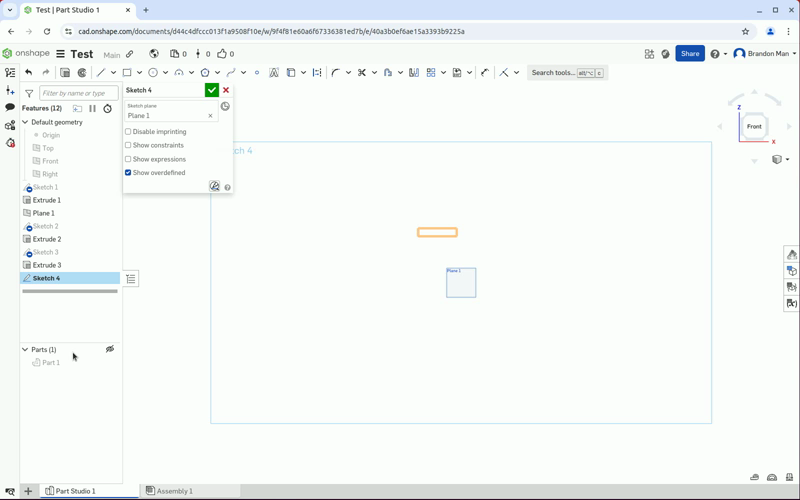
key_down(shift)
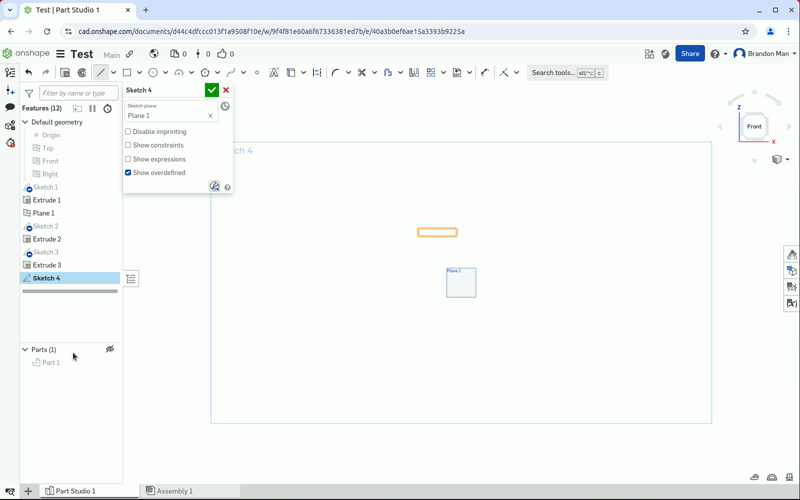
mouse_move(418, 245)
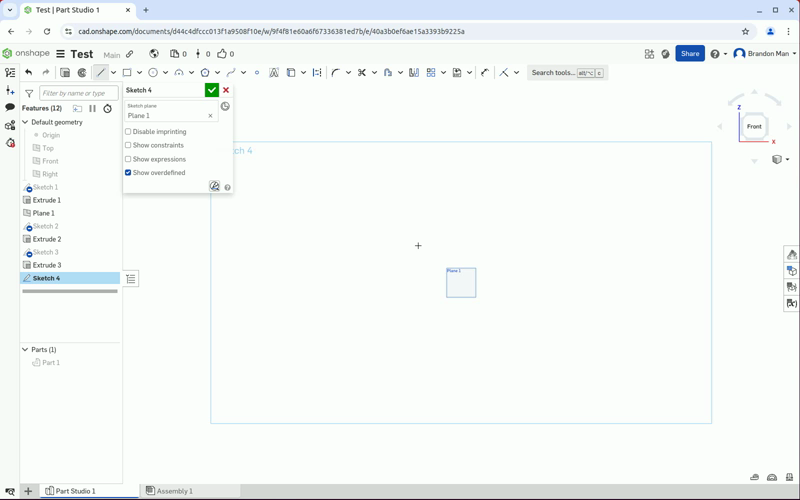
click(418, 245)
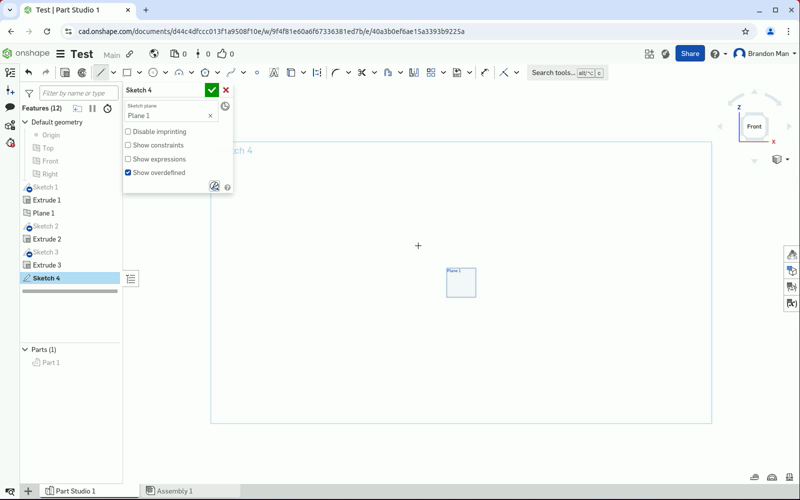
key_up(shift)
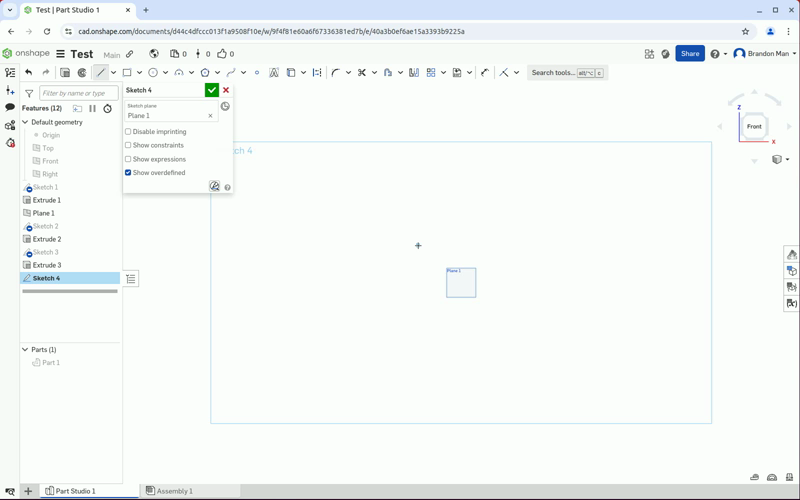
key_down(shift)
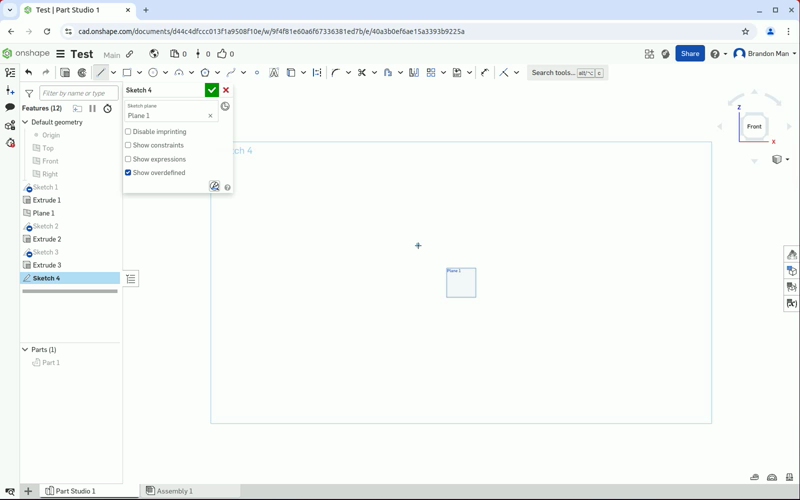
mouse_move(448, 245)
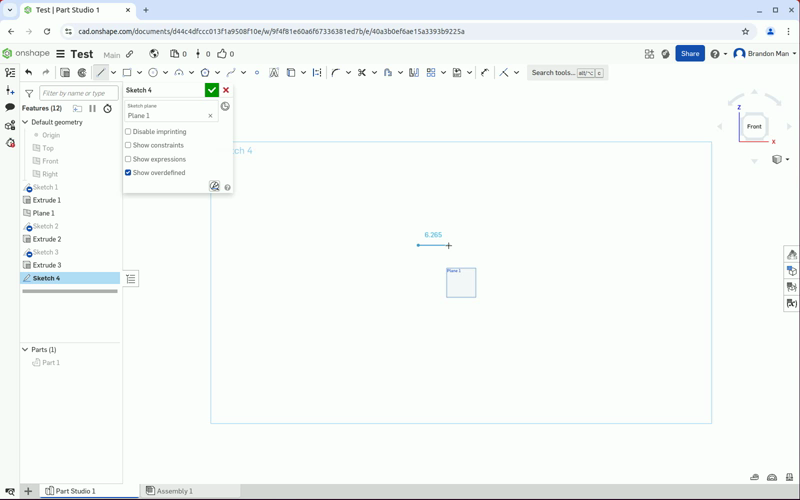
mouse_move(456, 245)
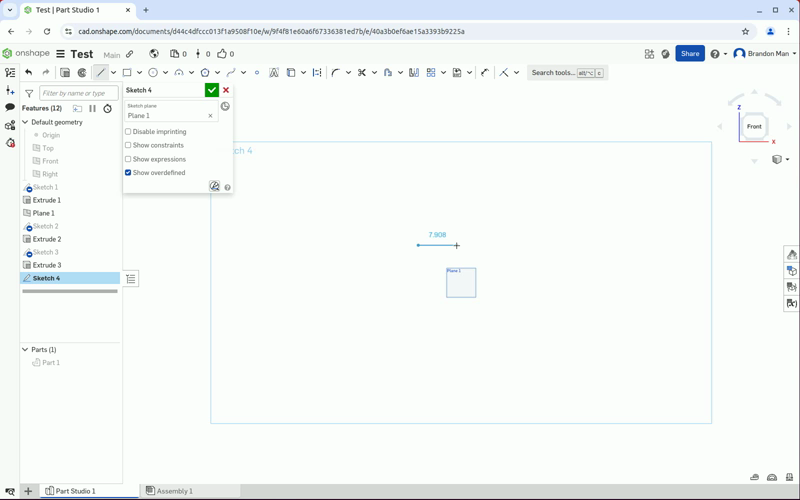
click(456, 245)
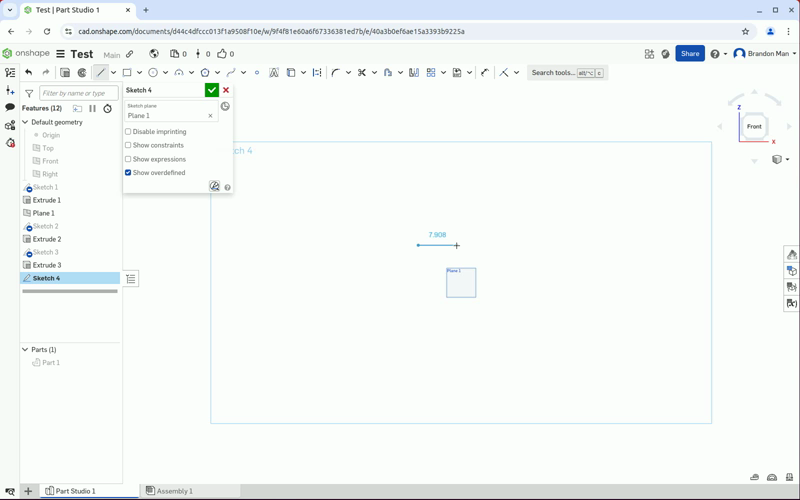
key_up(shift)
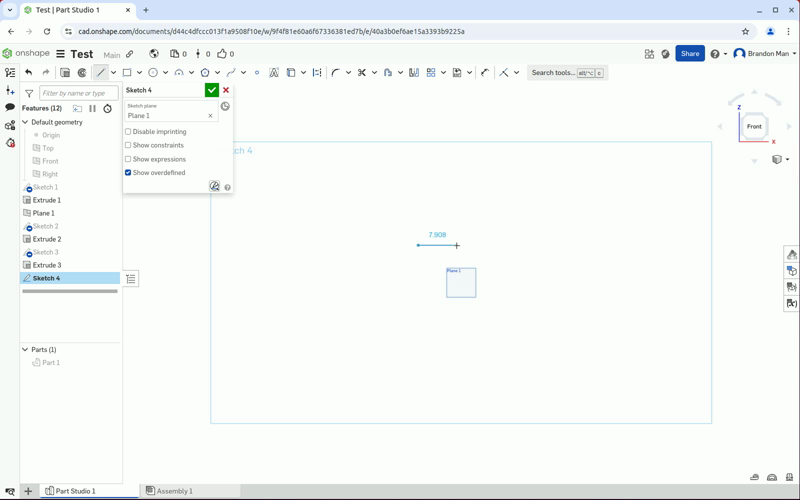
key_down(shift)
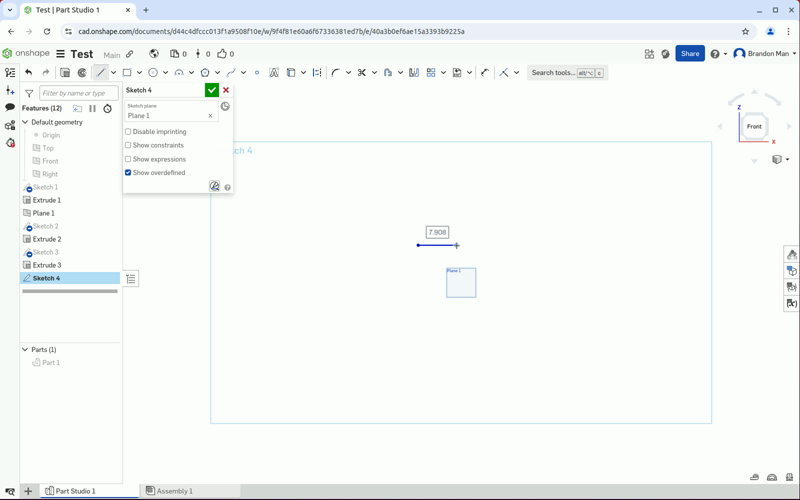
mouse_move(486, 245)
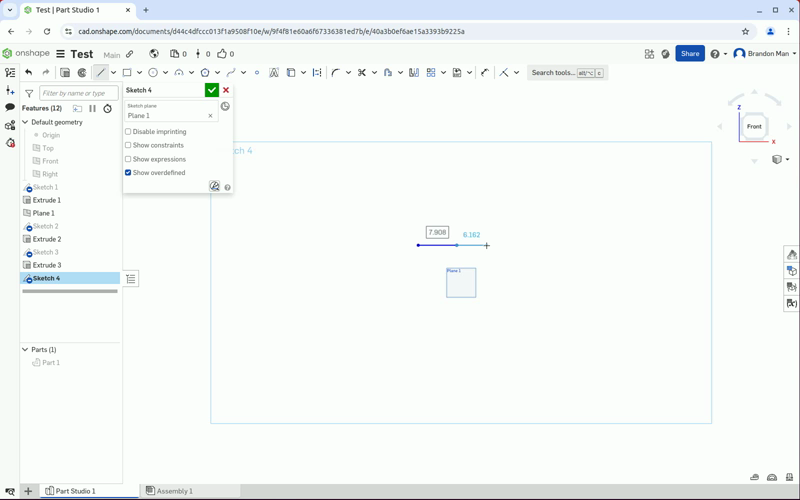
mouse_move(456, 237)
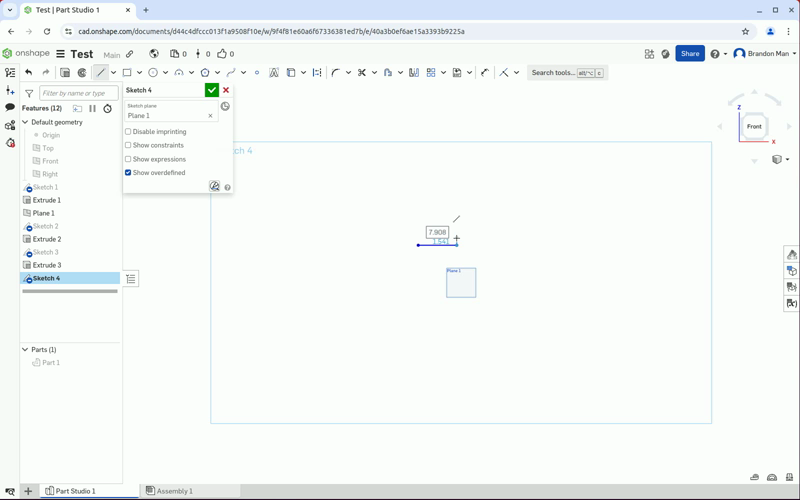
click(456, 237)
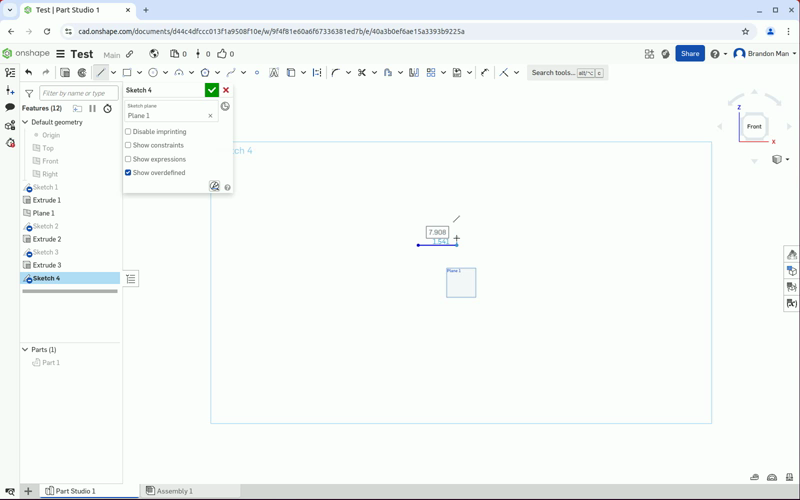
key_up(shift)
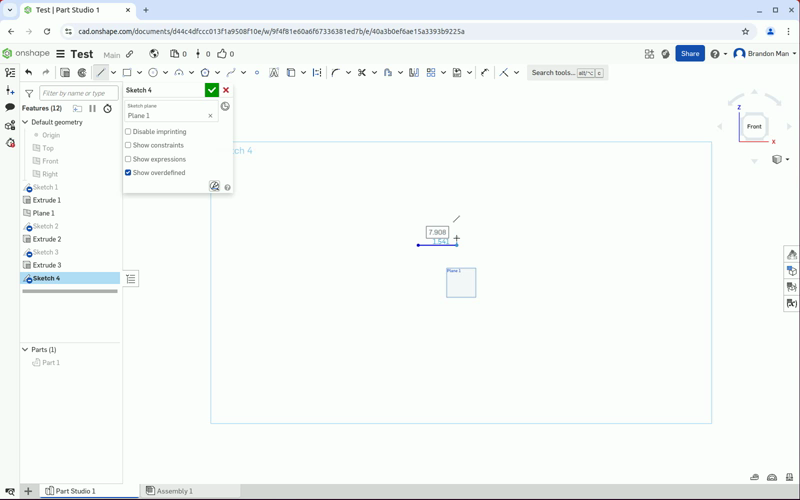
key_down(shift)
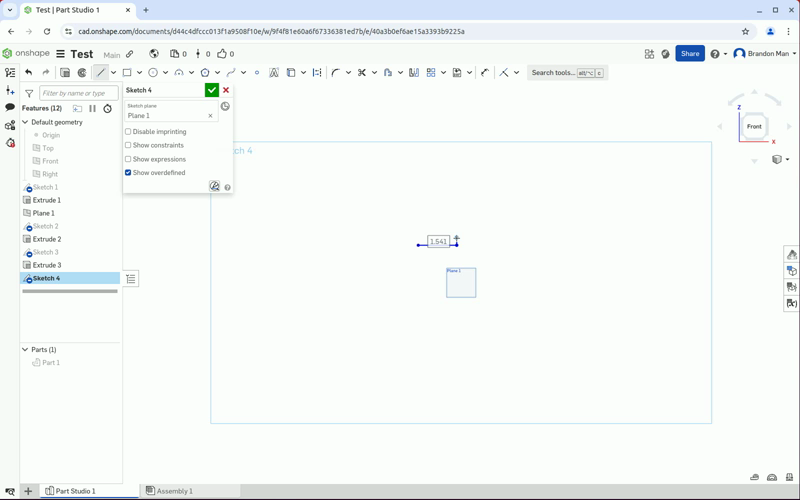
mouse_move(486, 237)
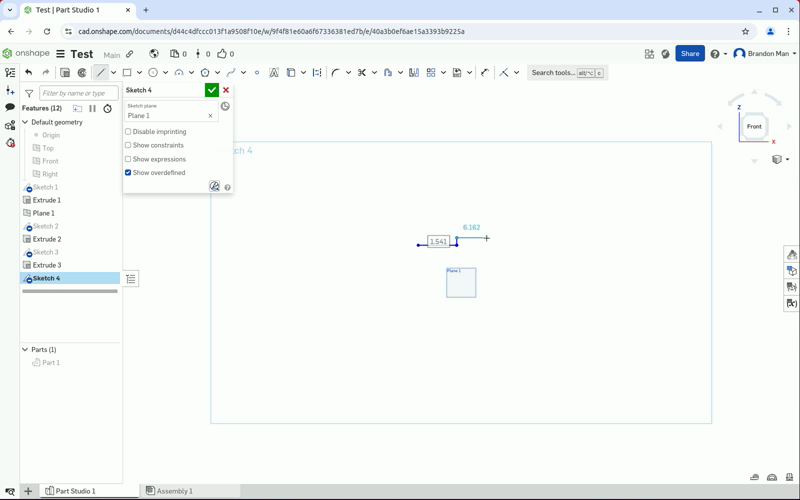
mouse_move(418, 237)
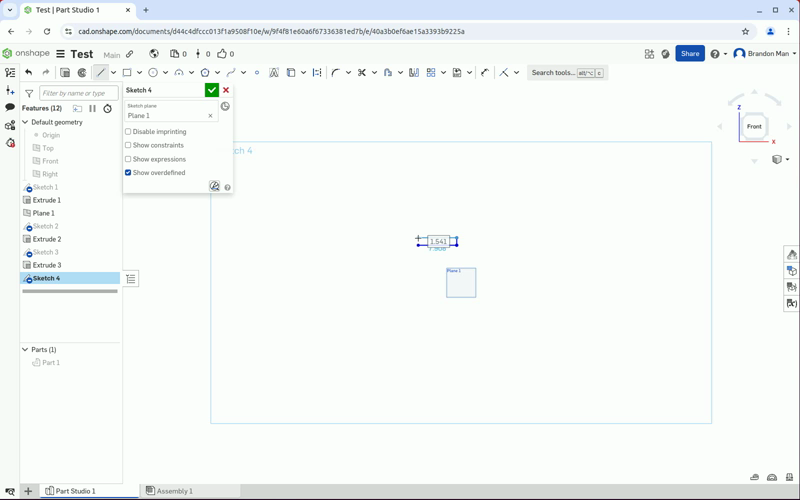
click(418, 237)
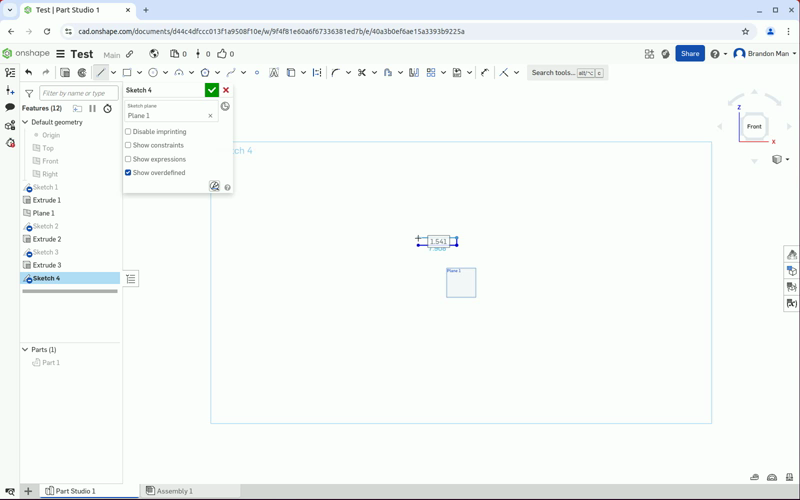
key_up(shift)
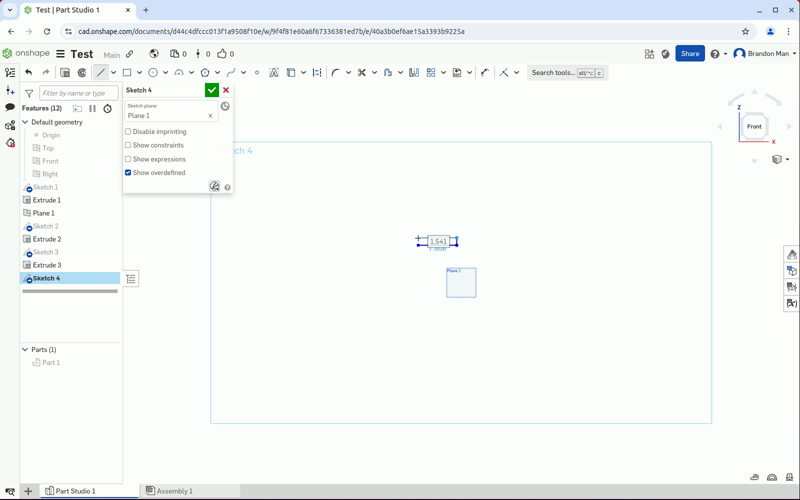
mouse_move(448, 237)
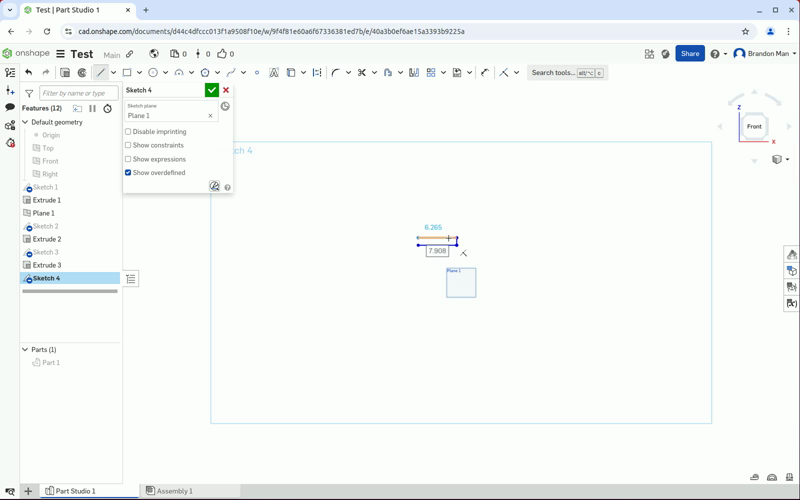
key_down(shift)
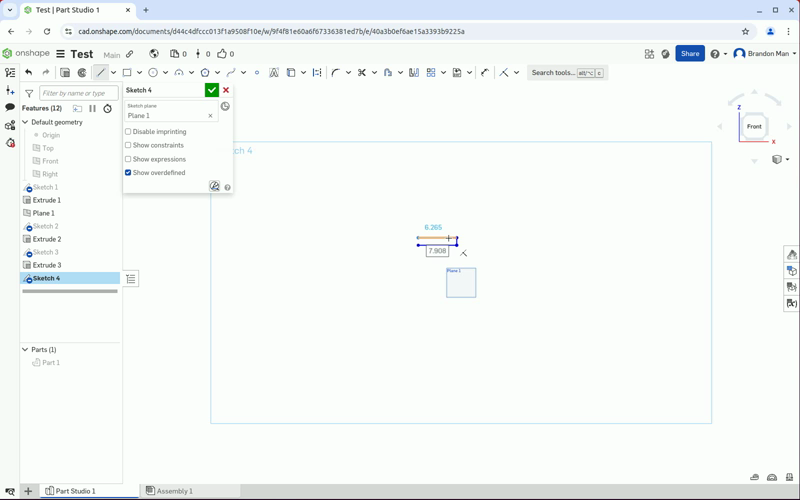
mouse_move(418, 245)
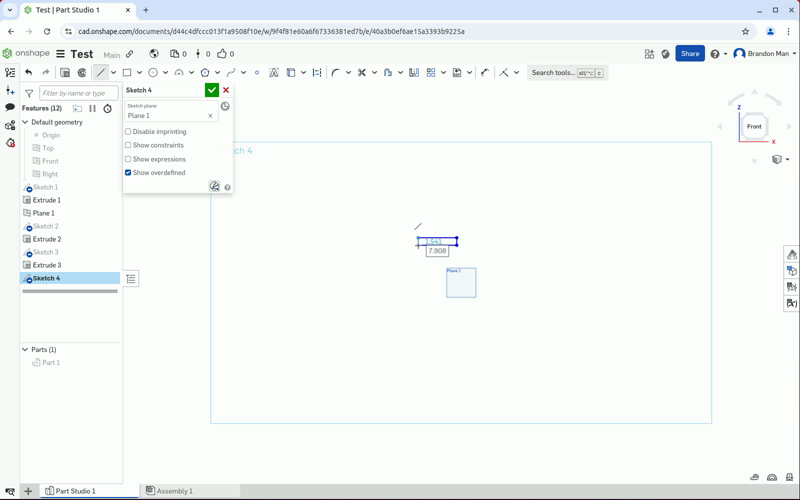
key_up(shift)
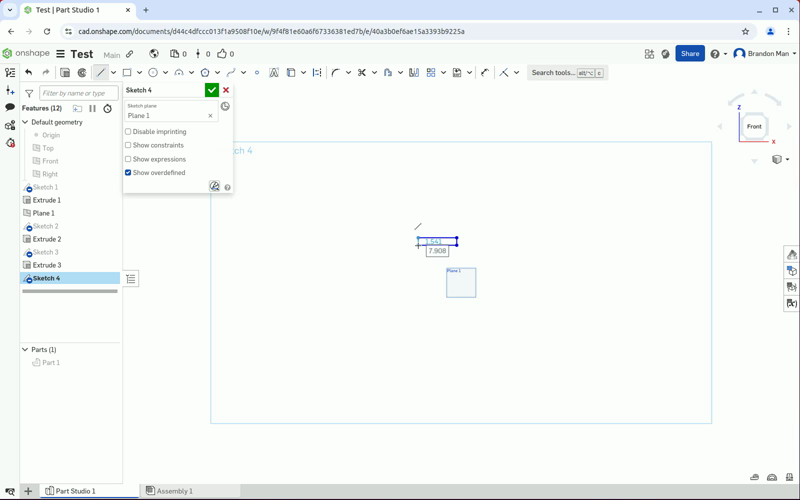
click(418, 245)
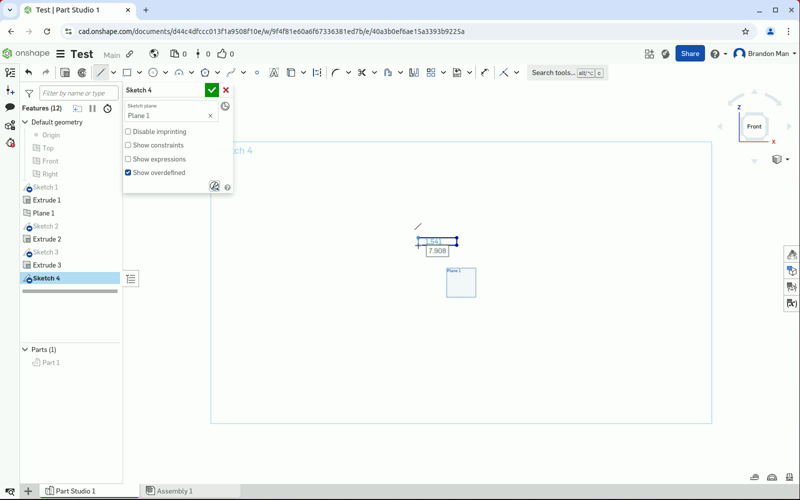
key(esc)
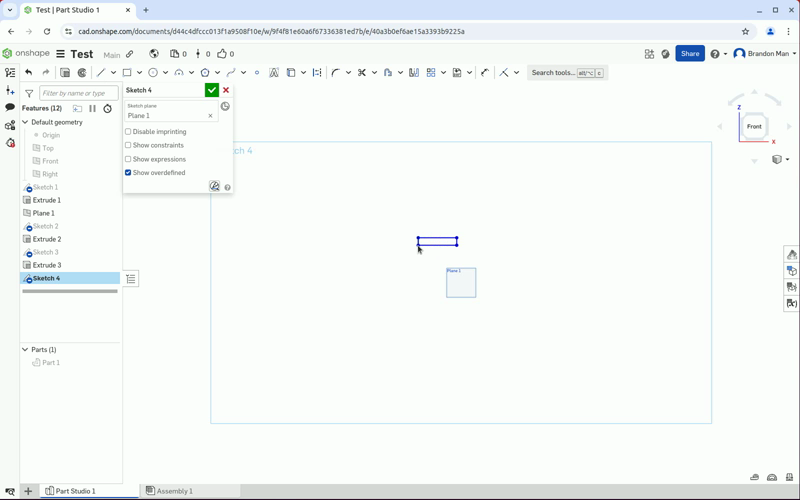
mouse_move(453, 243)
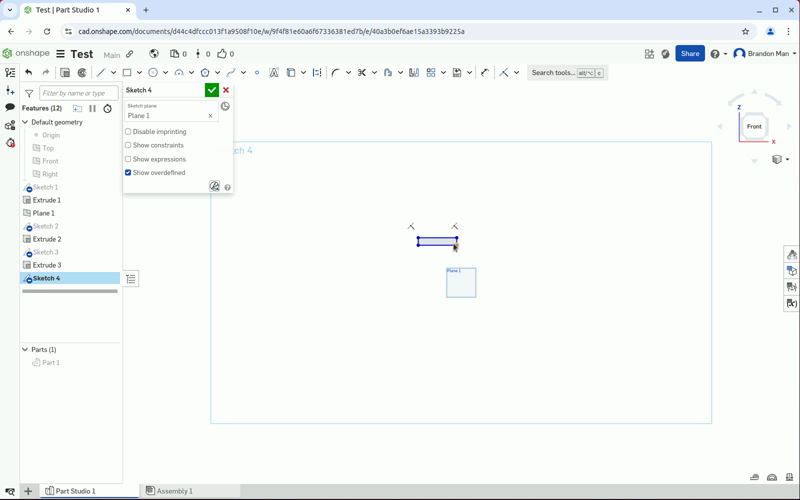
scroll(6)
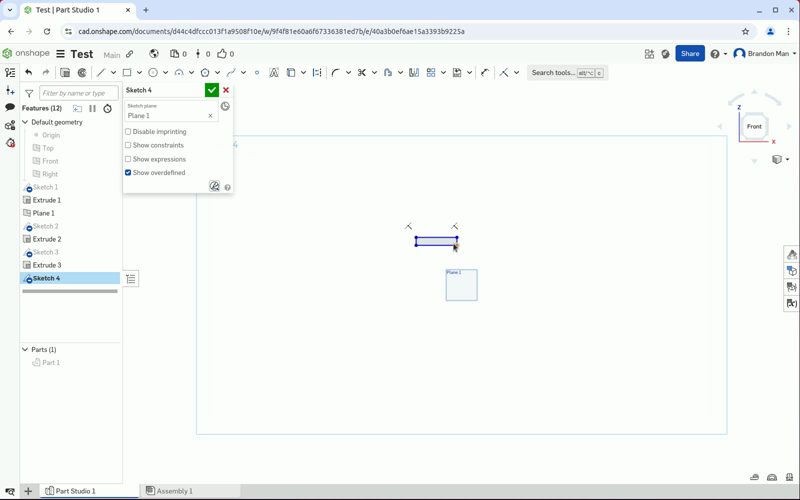
scroll(6)
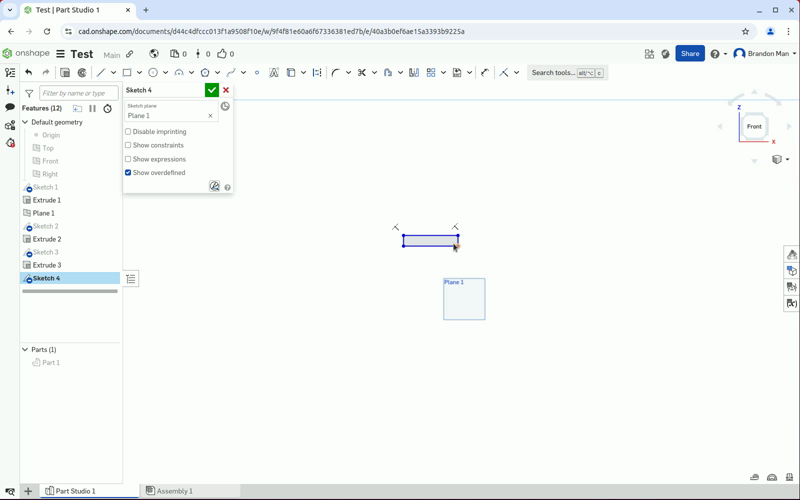
scroll(6)
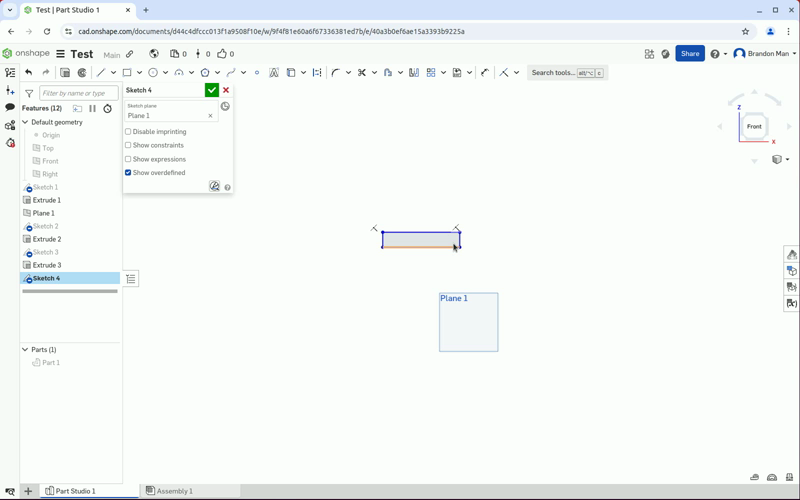
scroll(6)
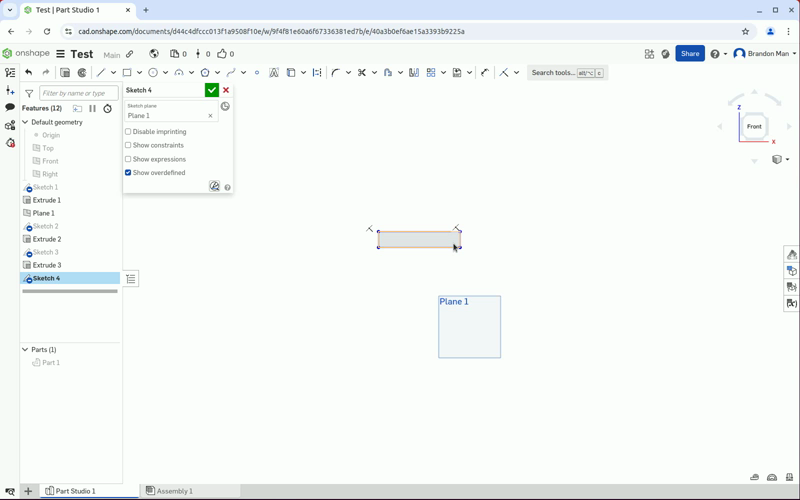
scroll(6)
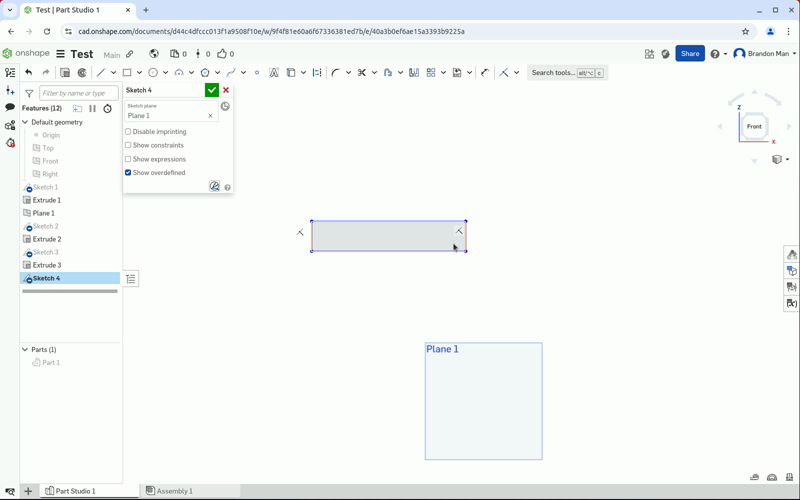
scroll(6)
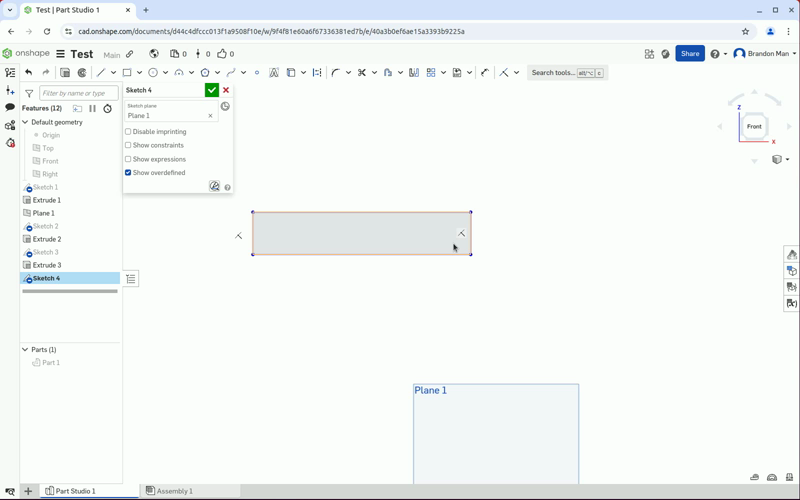
scroll(6)
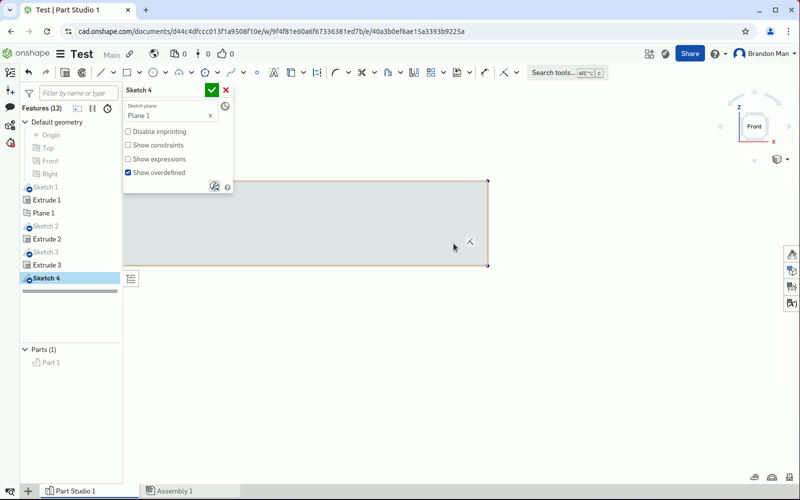
click(453, 243)
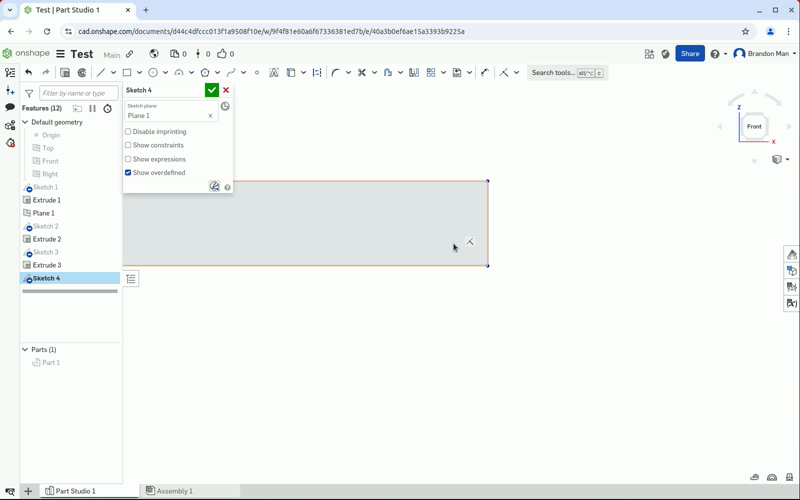
scroll(-6)
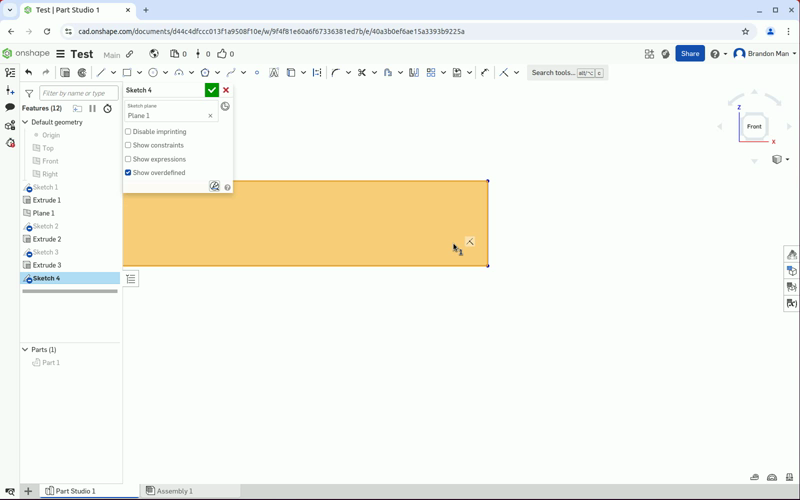
scroll(-6)
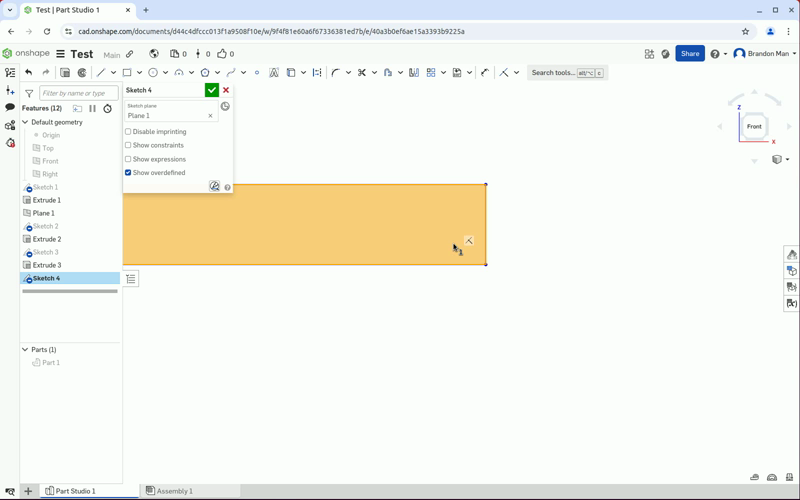
scroll(-6)
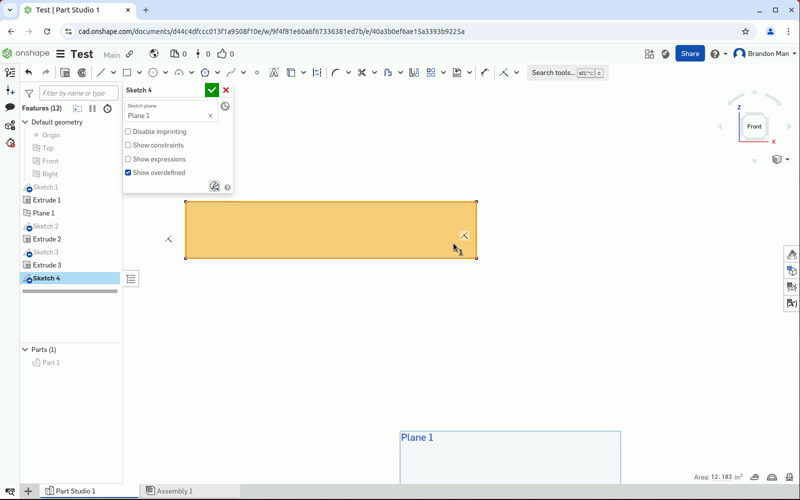
scroll(-6)
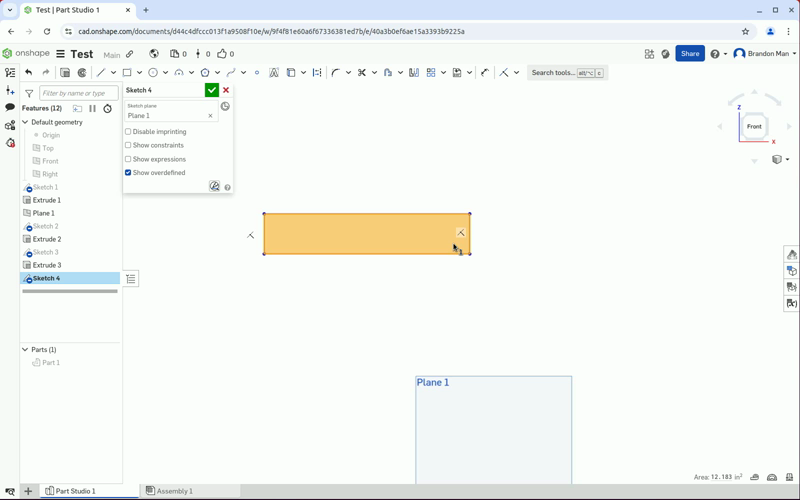
scroll(-6)
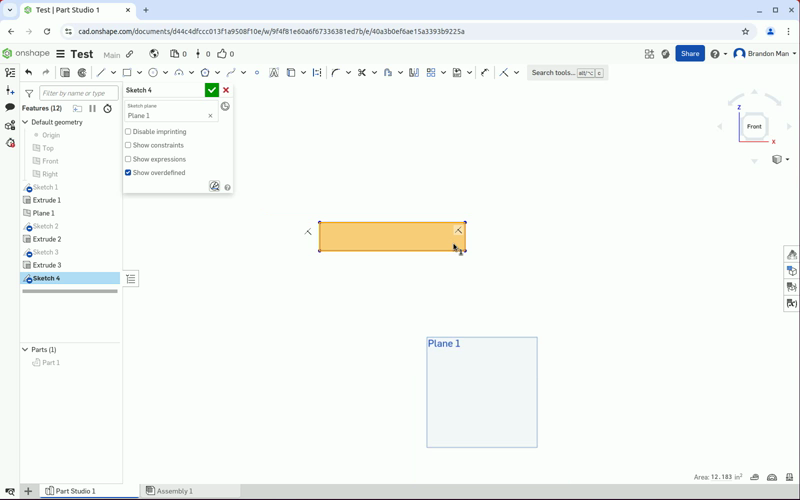
scroll(-6)
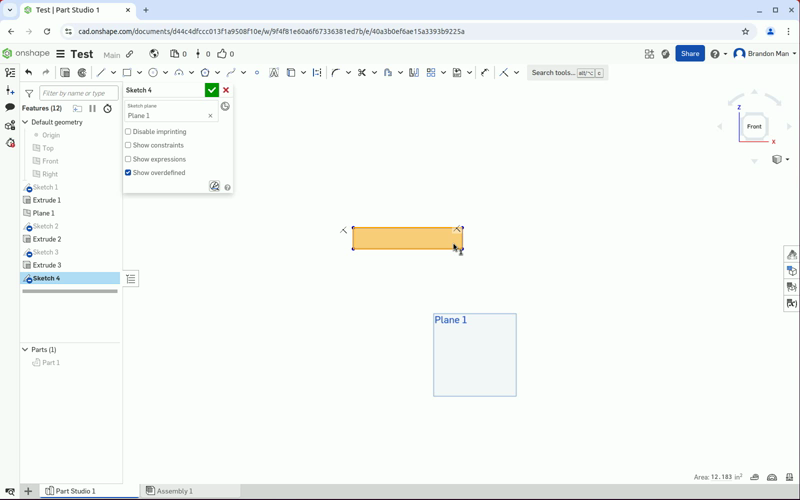
scroll(-6)
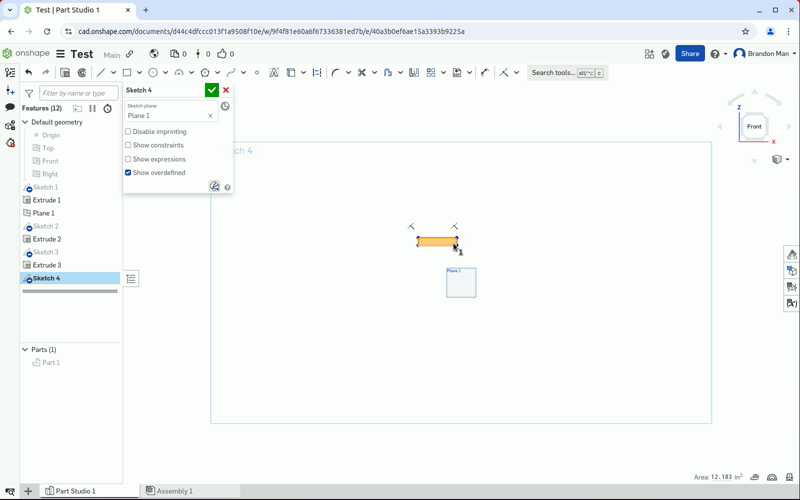
mouse_move(73, 352)
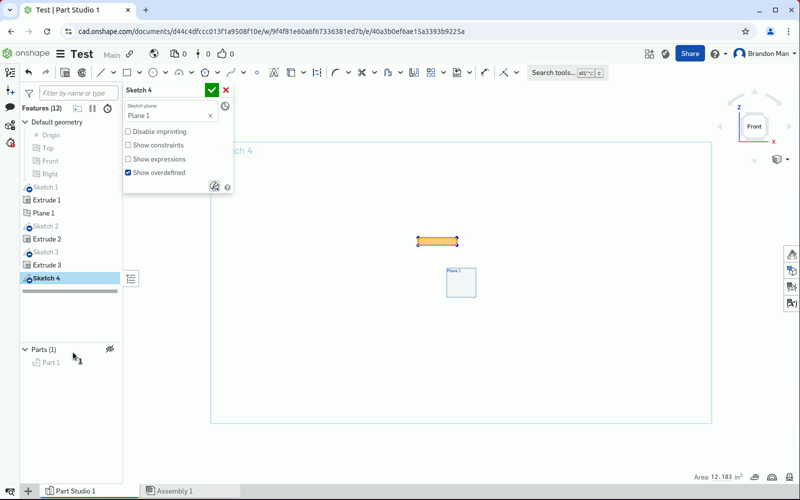
key(shift+y)
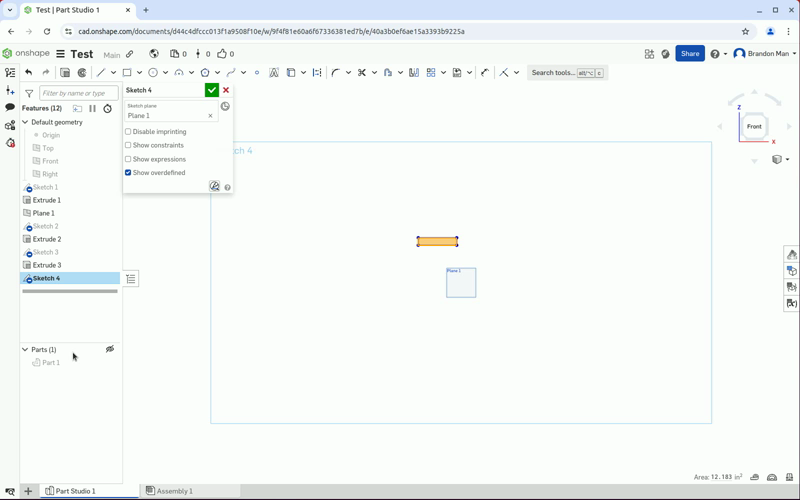
key(shift+e)
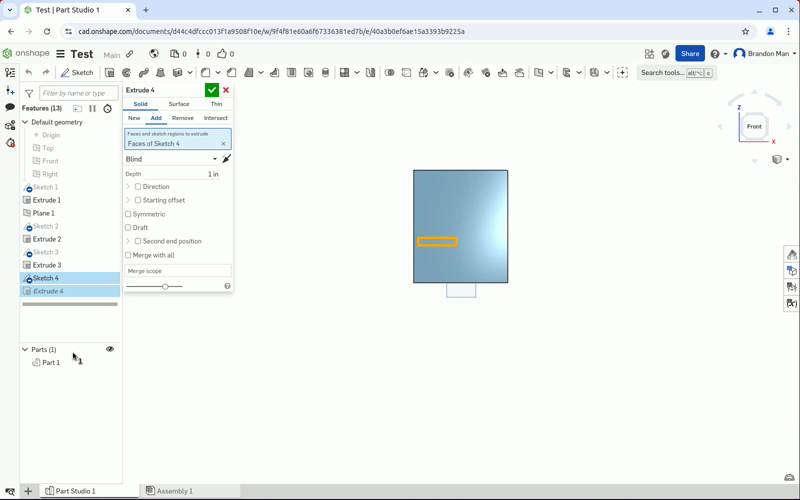
mouse_move(143, 106)
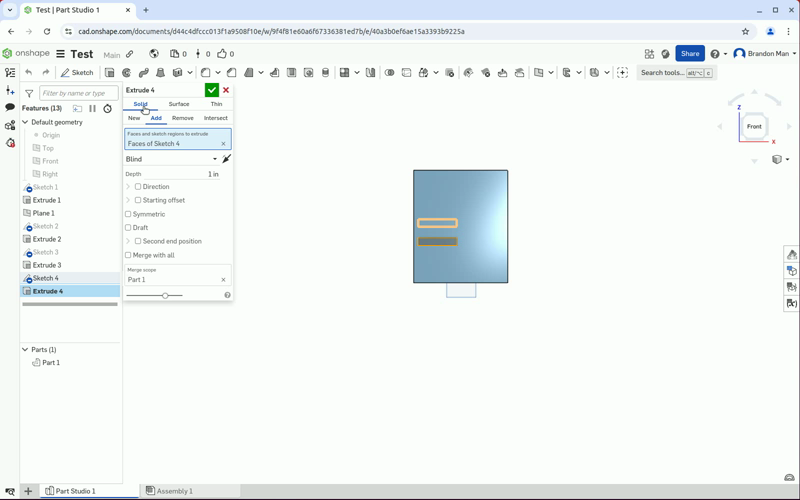
click(143, 106)
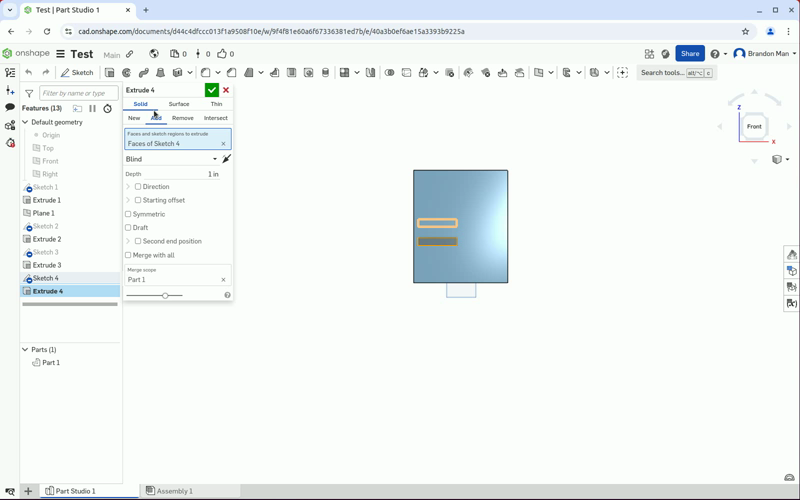
mouse_move(186, 120)
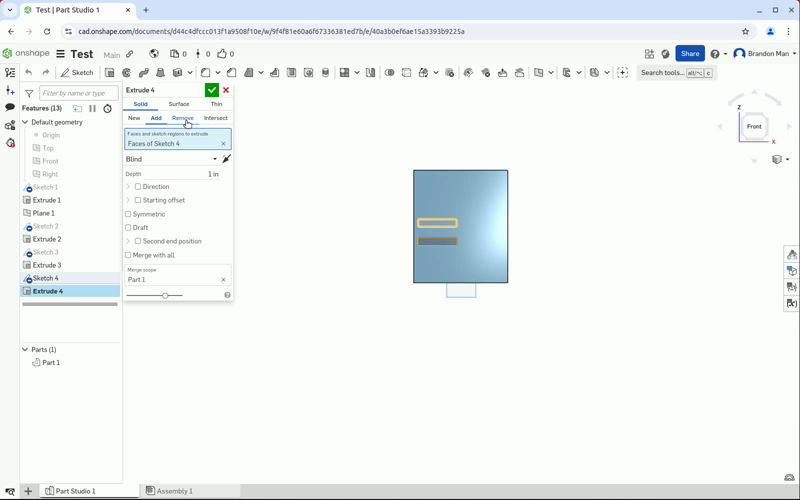
click(186, 120)
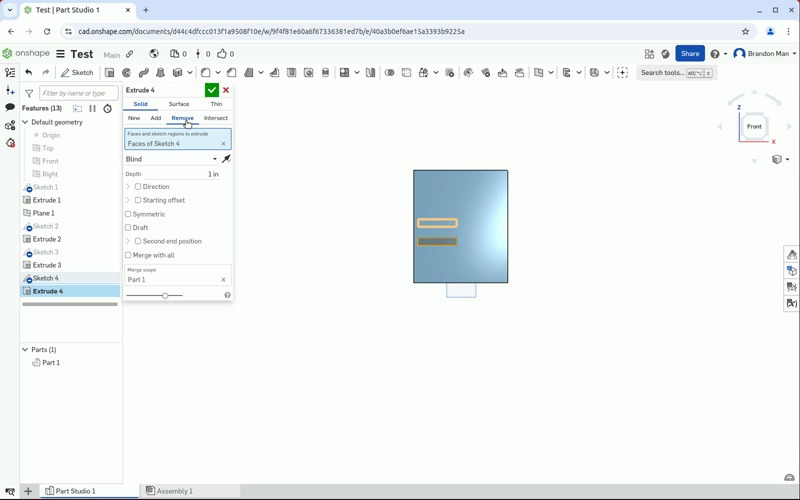
key(tab, 4)
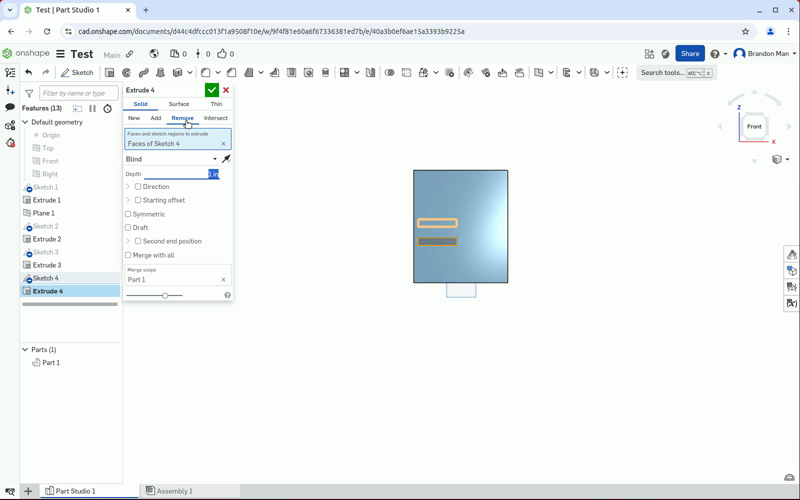
text(2.407)
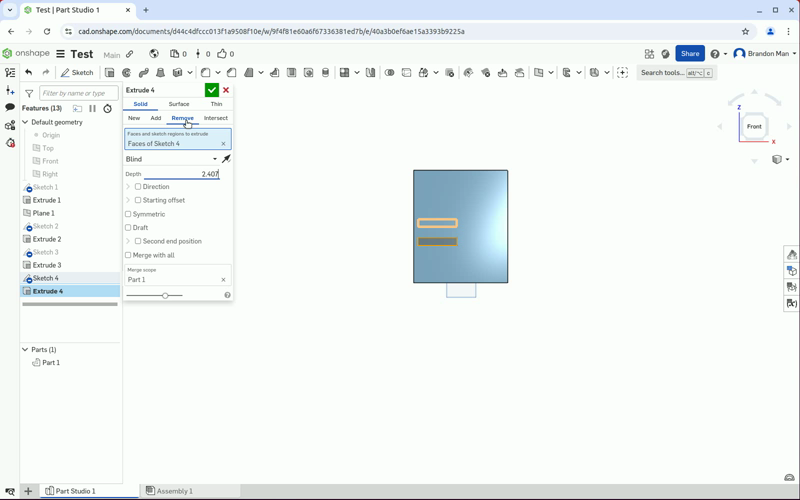
key(tab, 6)
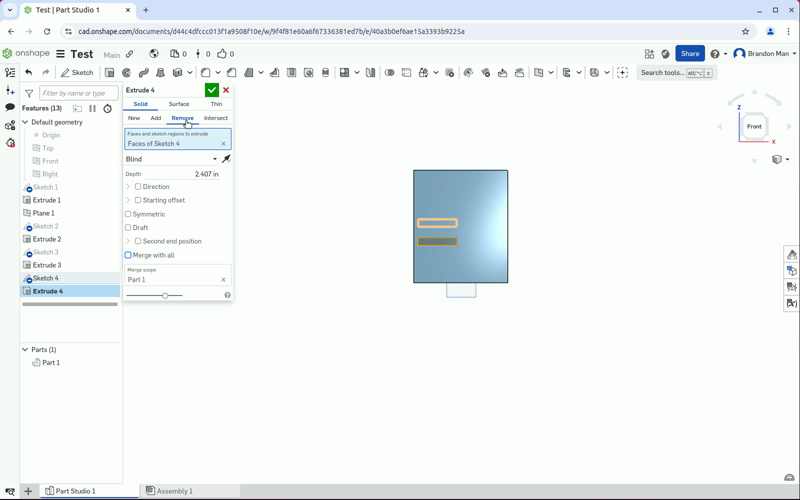
key(space)
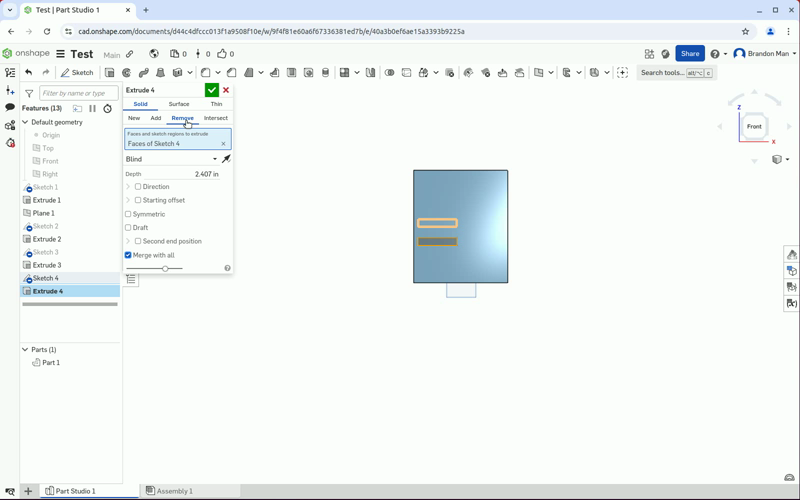
key(enter)
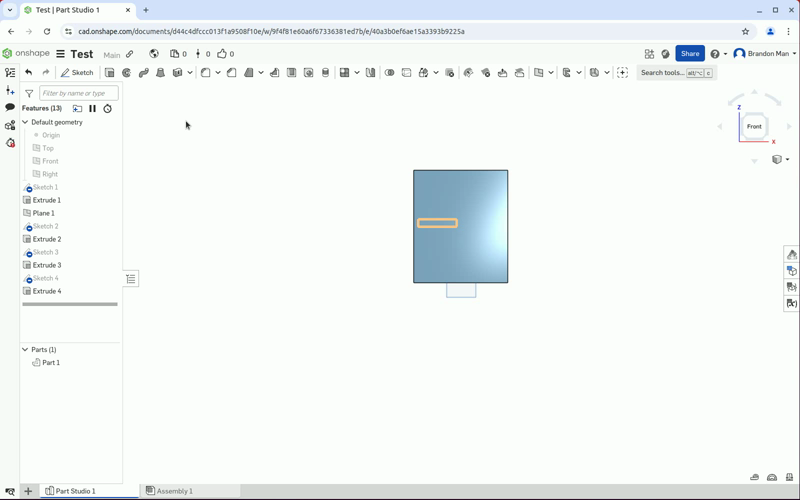
key(shift+h)
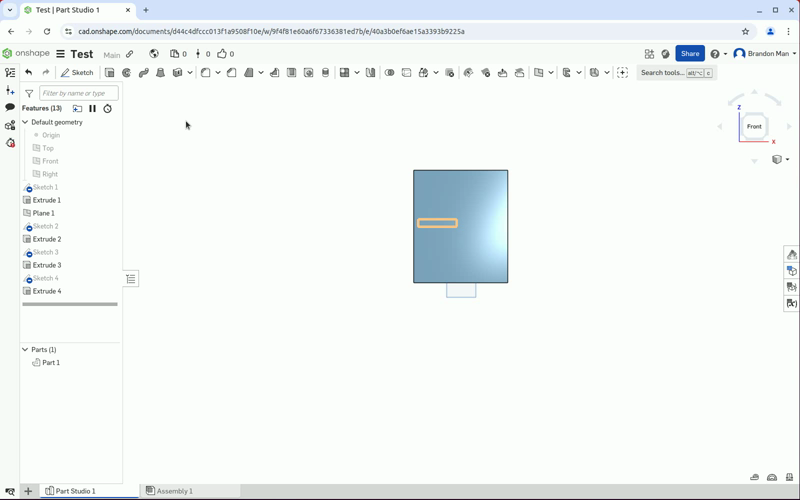
key(shift+h)
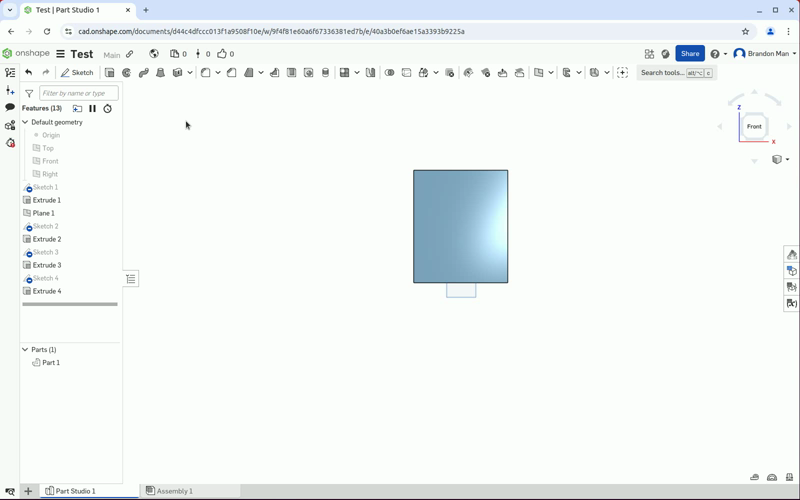
mouse_move(73, 189)
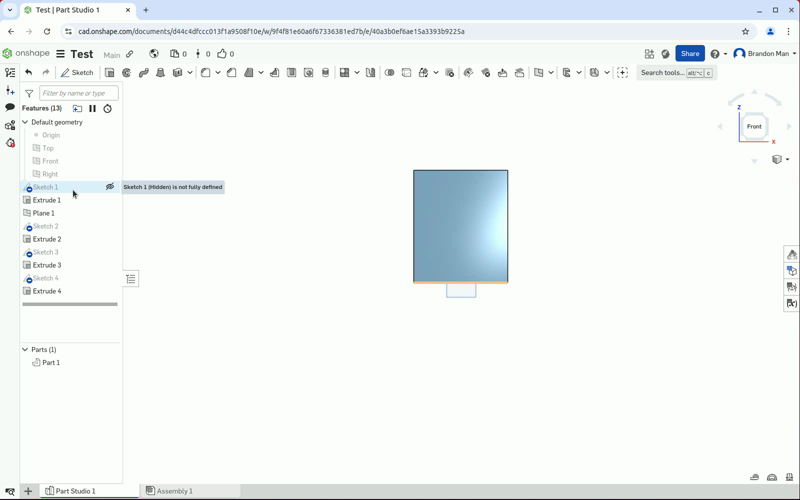
click(73, 189)
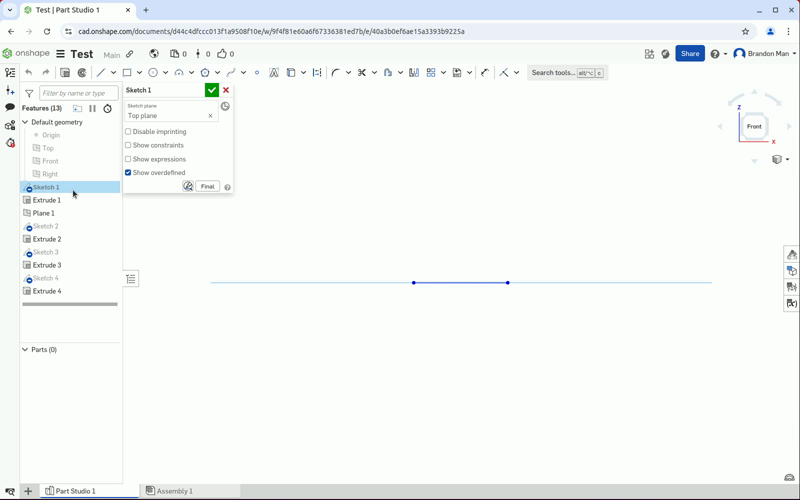
mouse_move(229, 92)
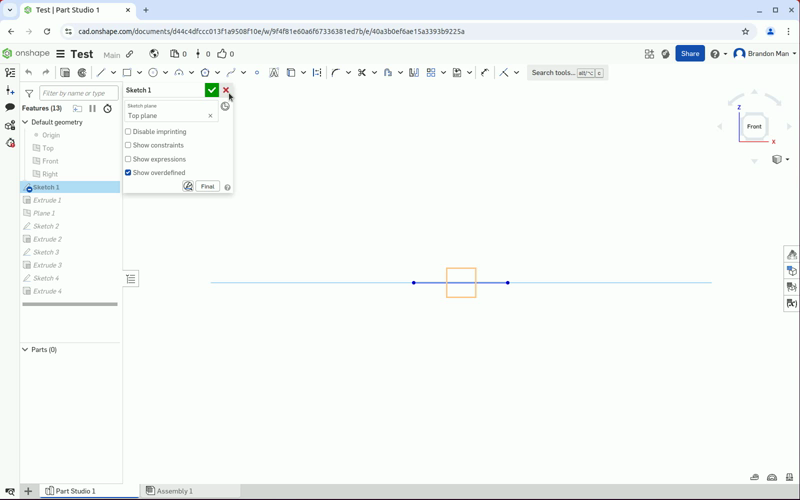
click(229, 92)
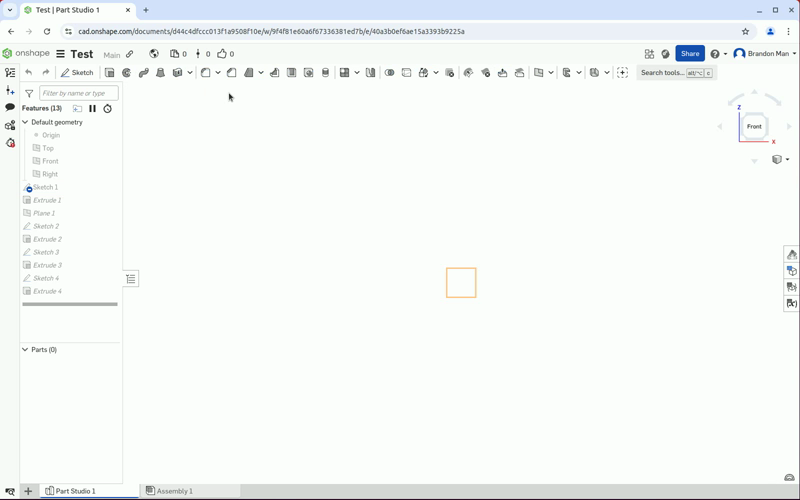
key(shift+s)
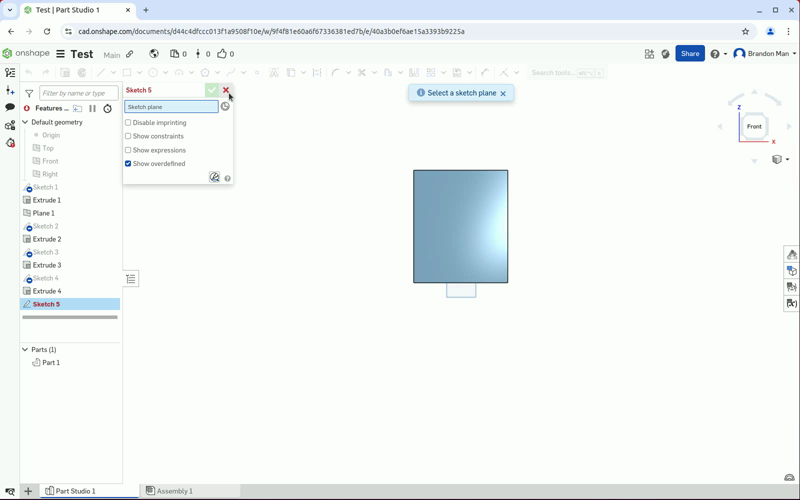
mouse_move(73, 215)
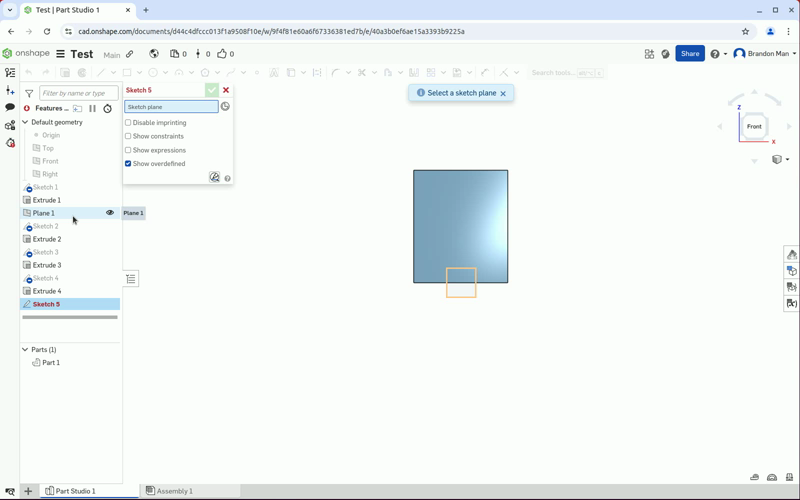
click(73, 215)
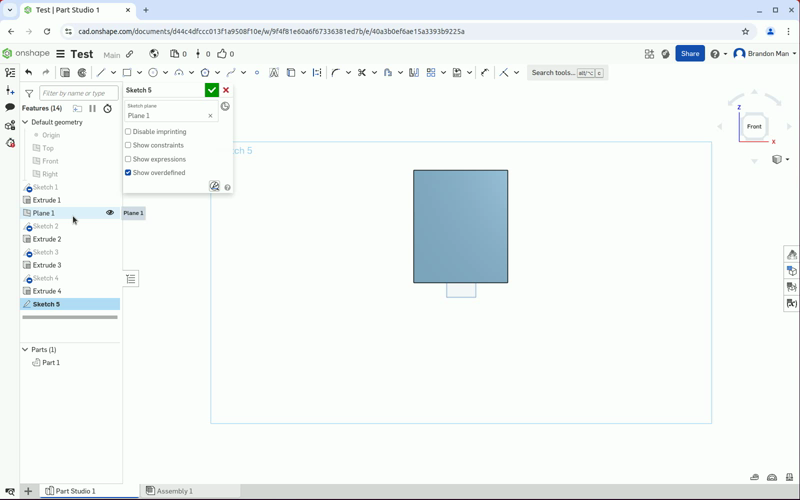
mouse_move(73, 352)
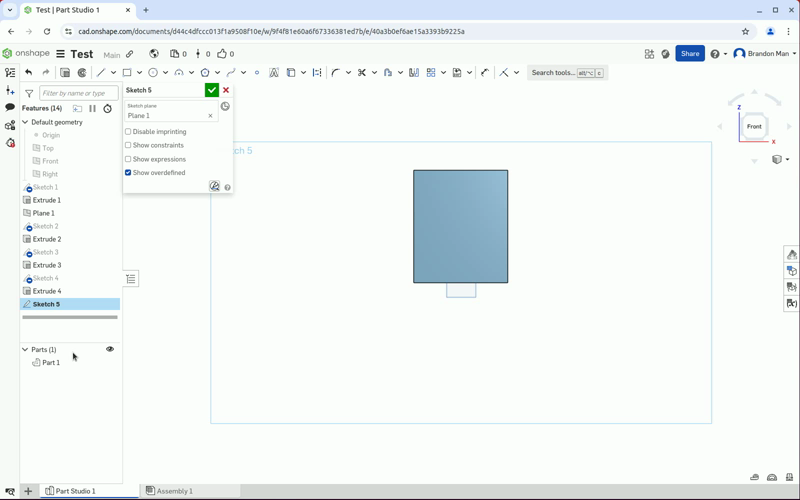
key(y)
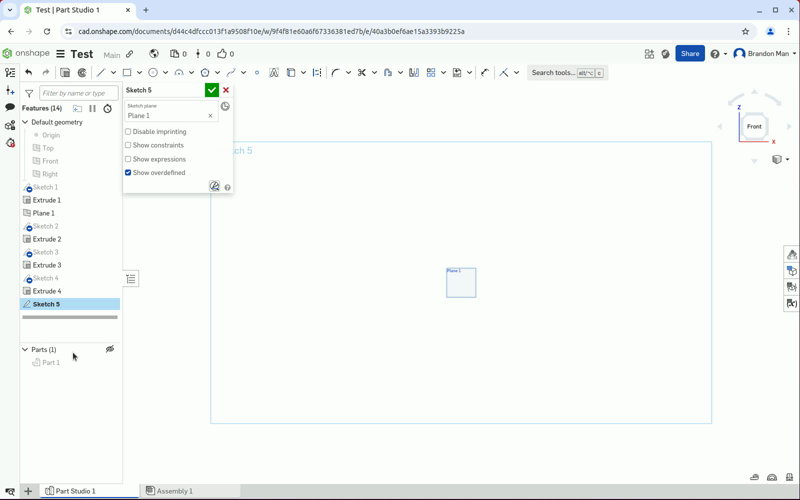
key(l)
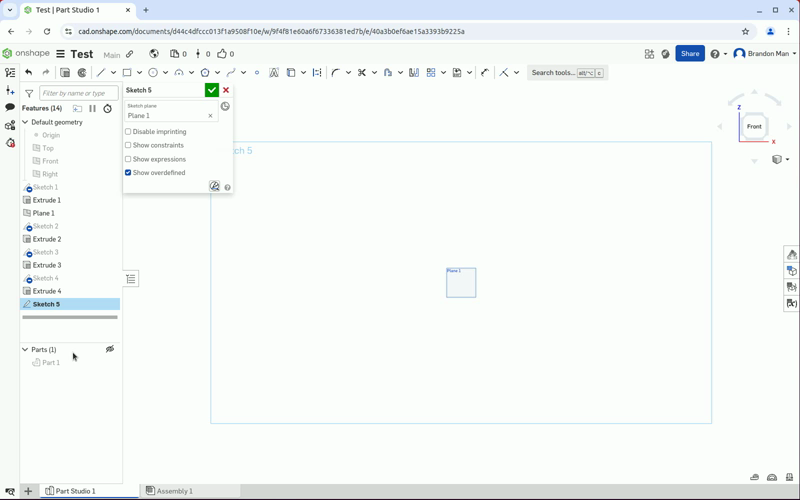
key_down(shift)
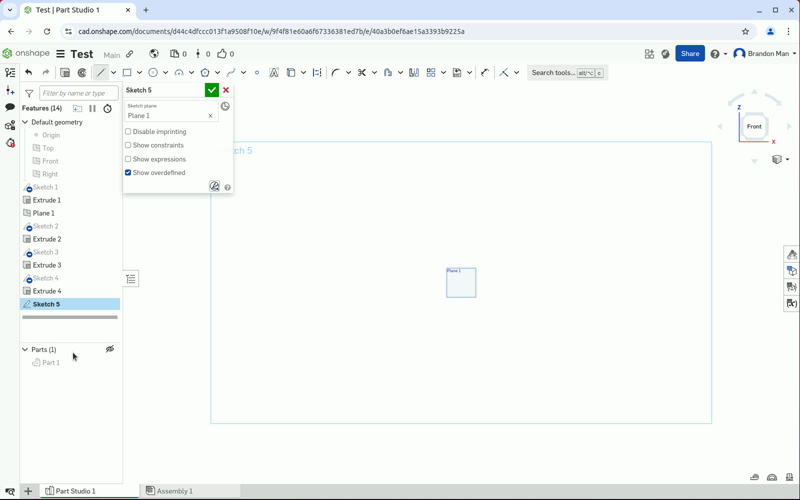
mouse_move(418, 254)
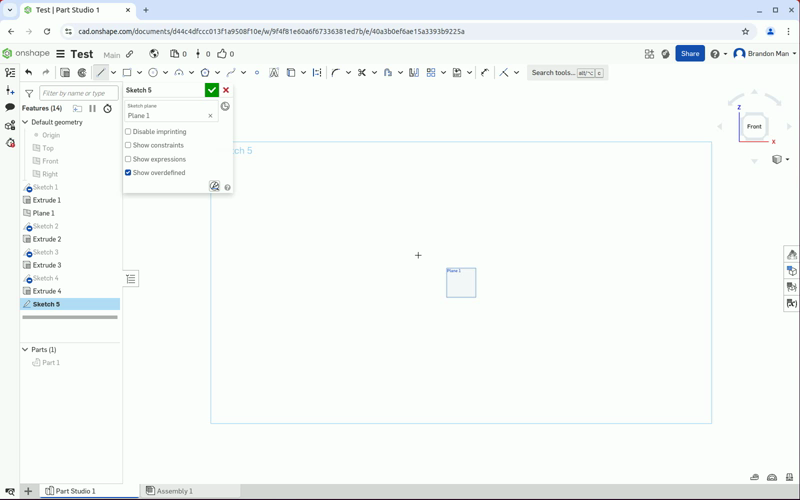
click(418, 254)
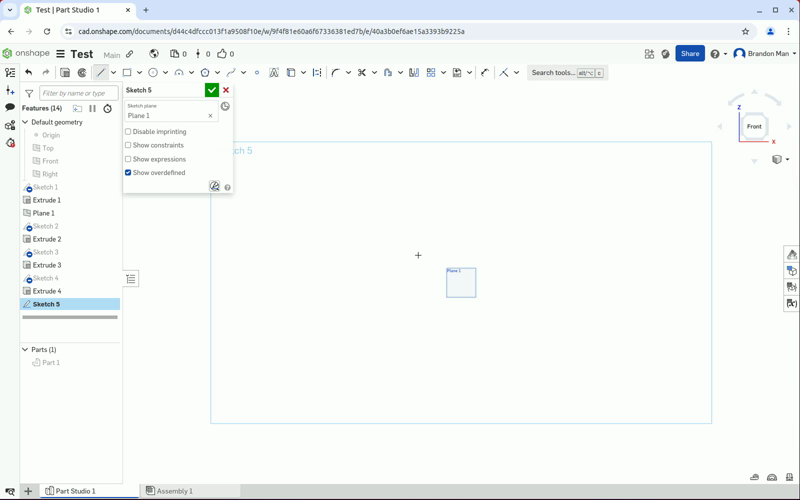
key_up(shift)
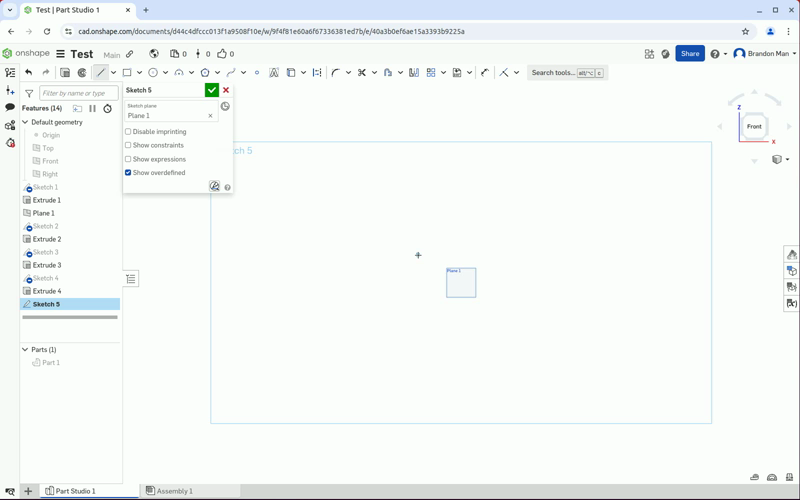
key_down(shift)
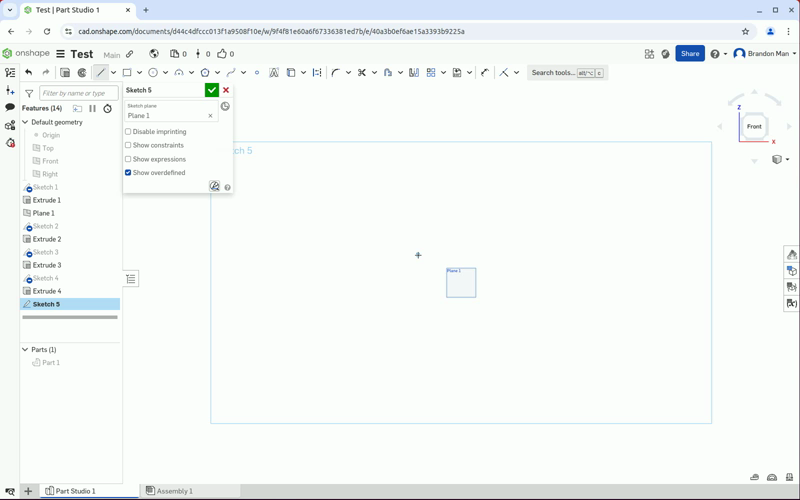
mouse_move(448, 254)
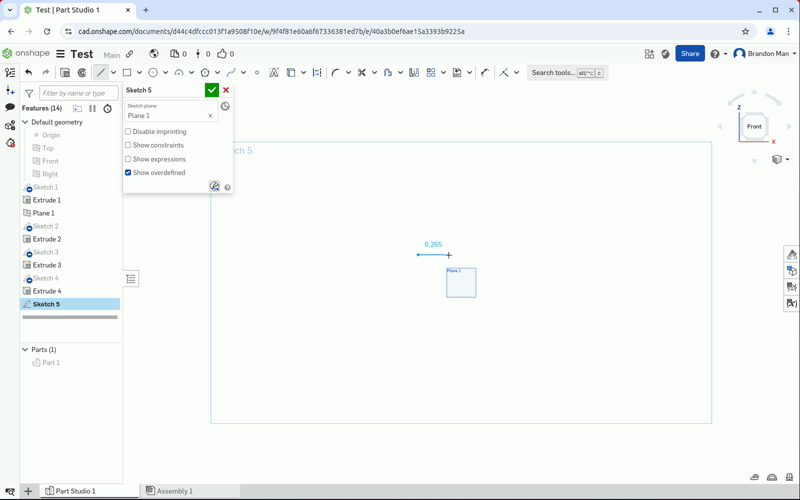
mouse_move(456, 254)
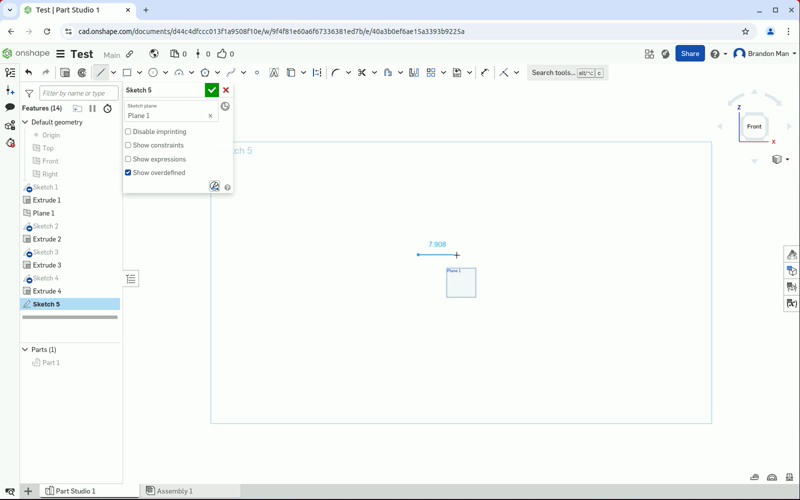
click(456, 254)
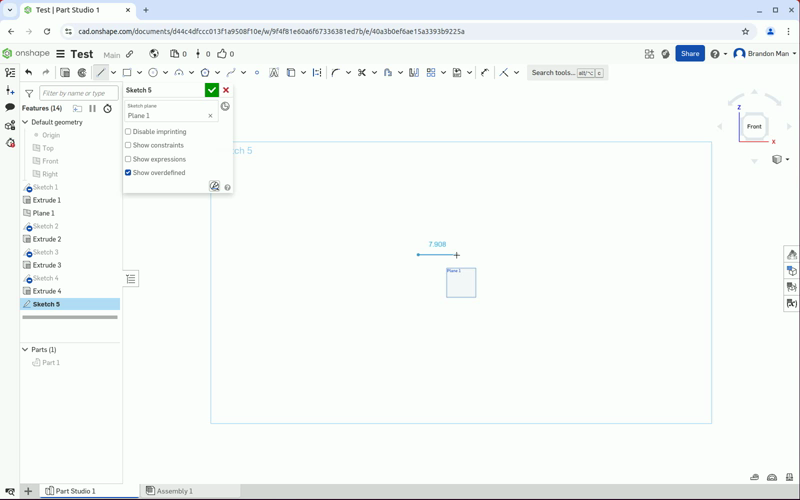
key_up(shift)
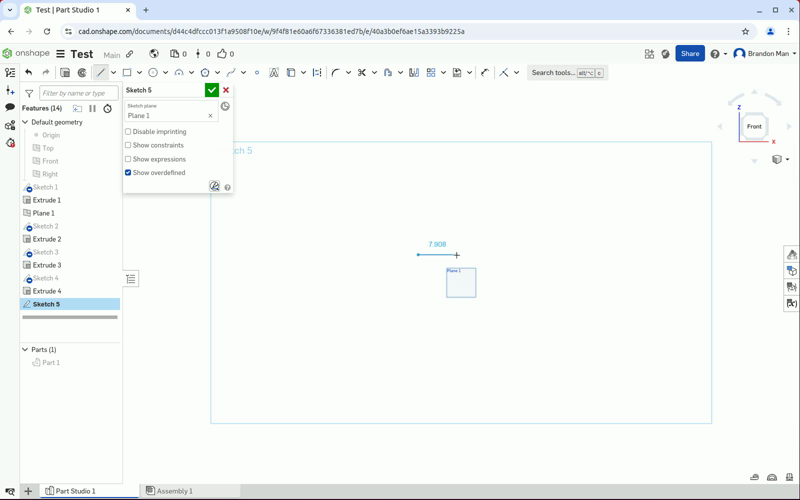
key_down(shift)
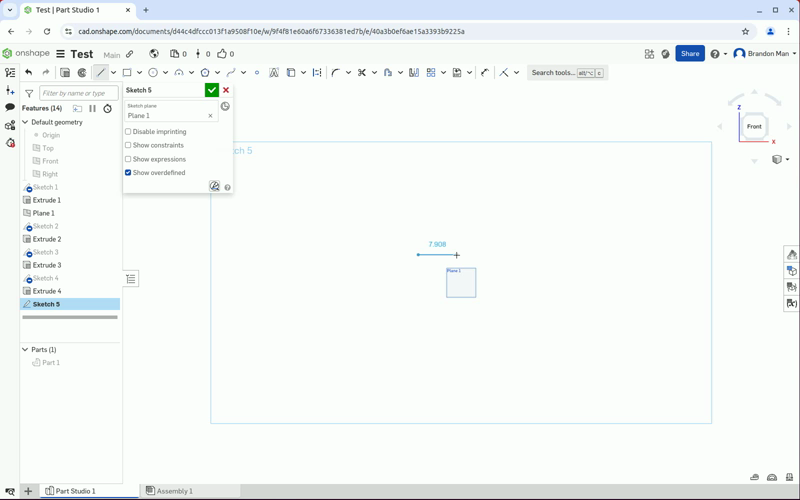
mouse_move(486, 254)
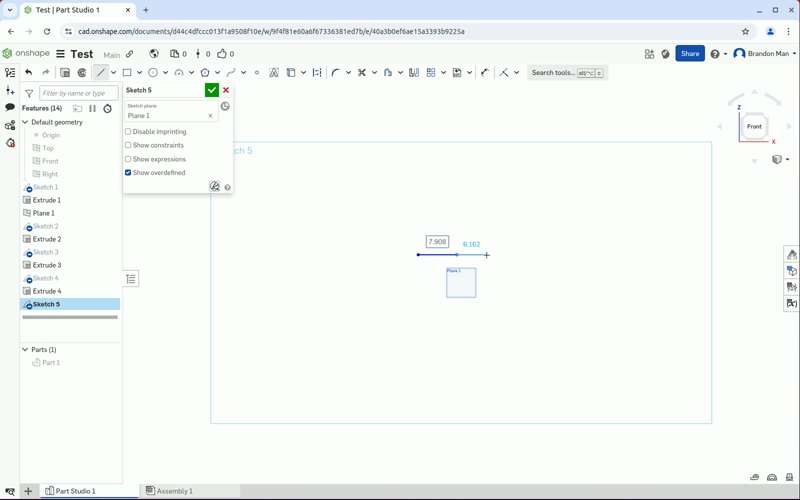
mouse_move(456, 246)
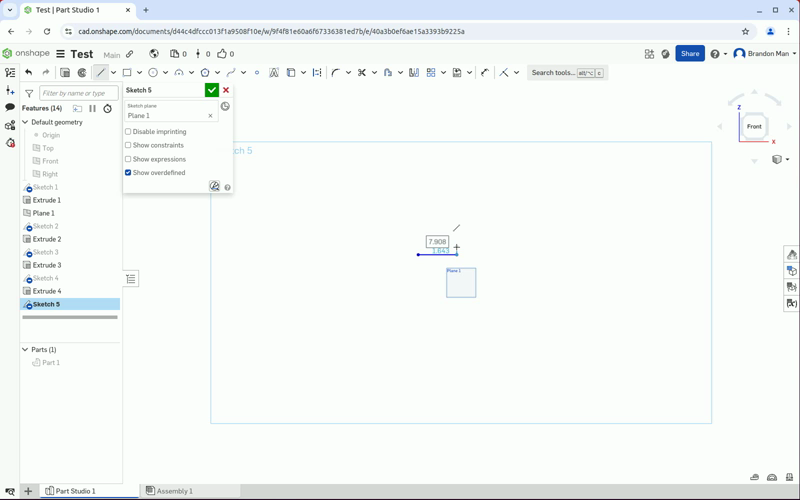
click(456, 246)
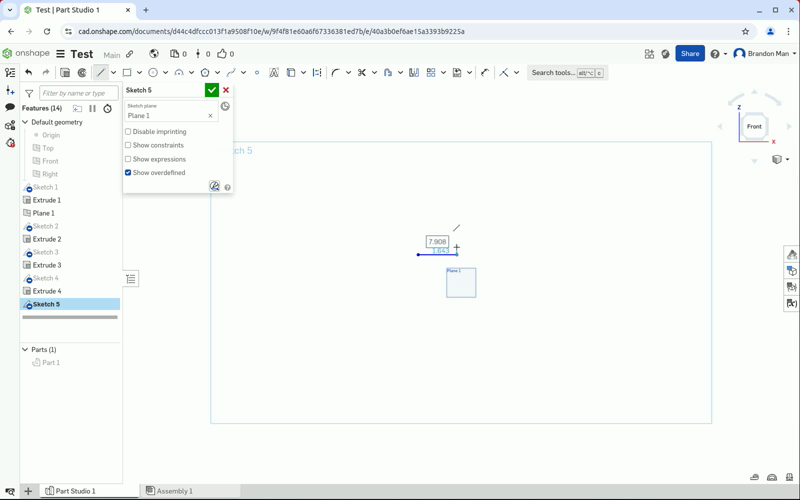
key_up(shift)
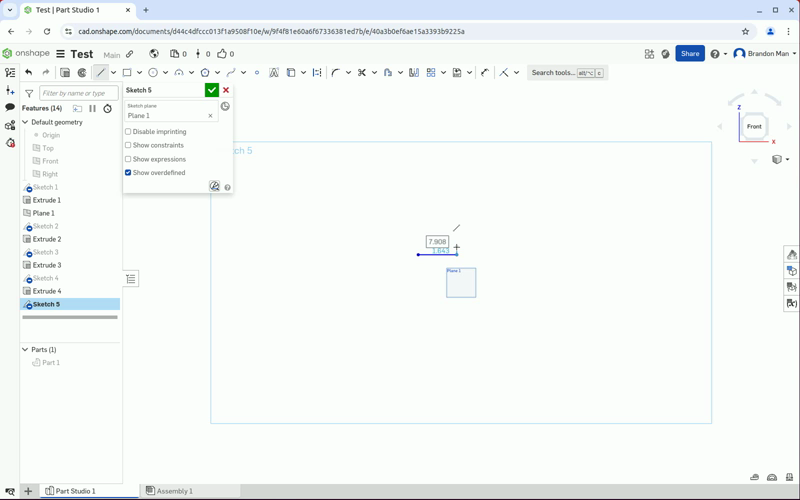
key_down(shift)
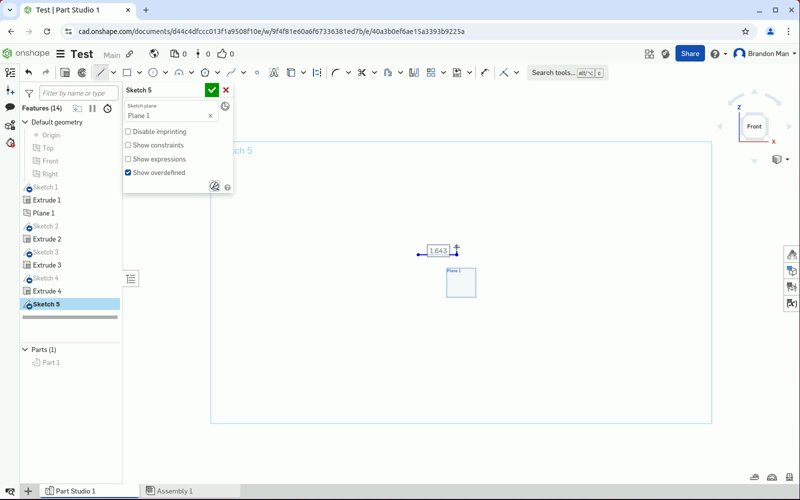
mouse_move(486, 246)
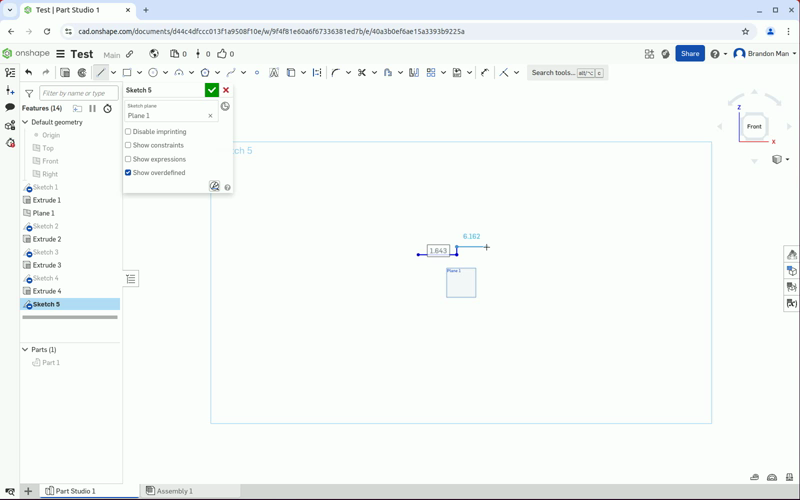
mouse_move(418, 246)
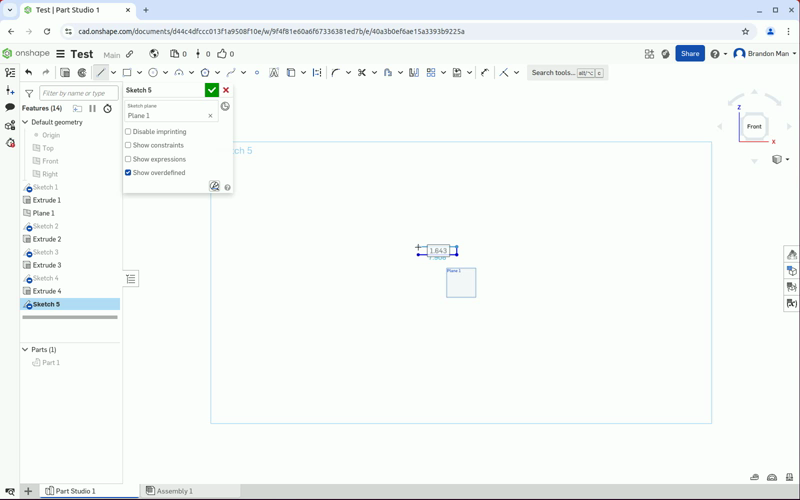
click(418, 246)
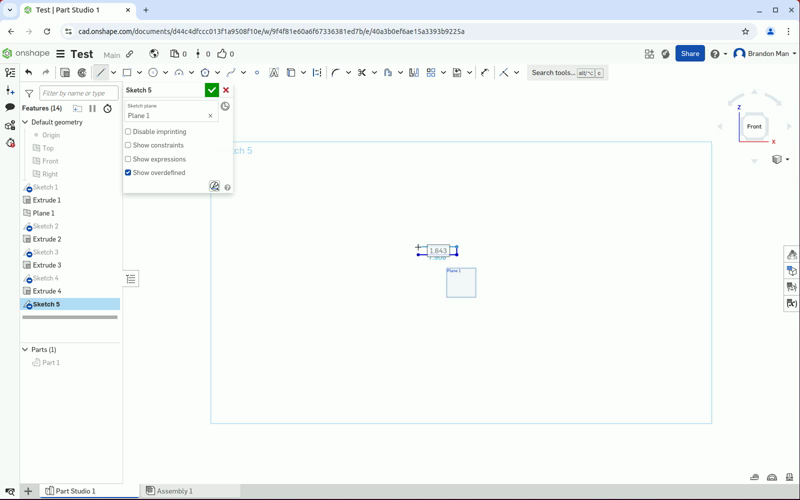
key_up(shift)
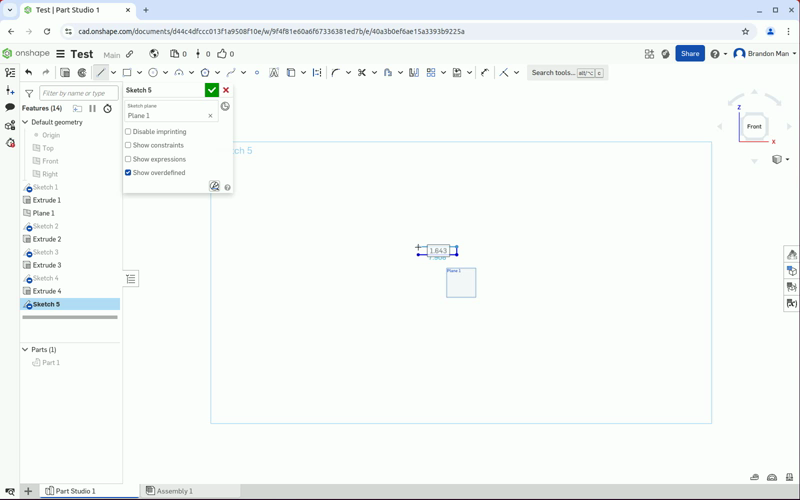
mouse_move(448, 246)
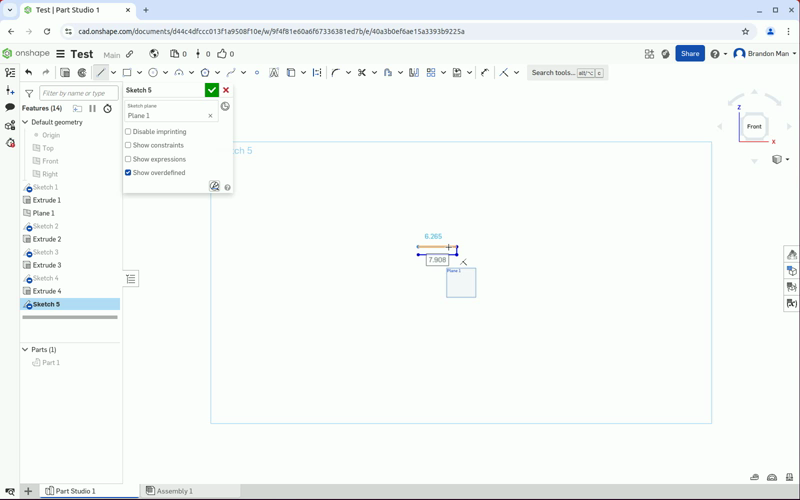
key_down(shift)
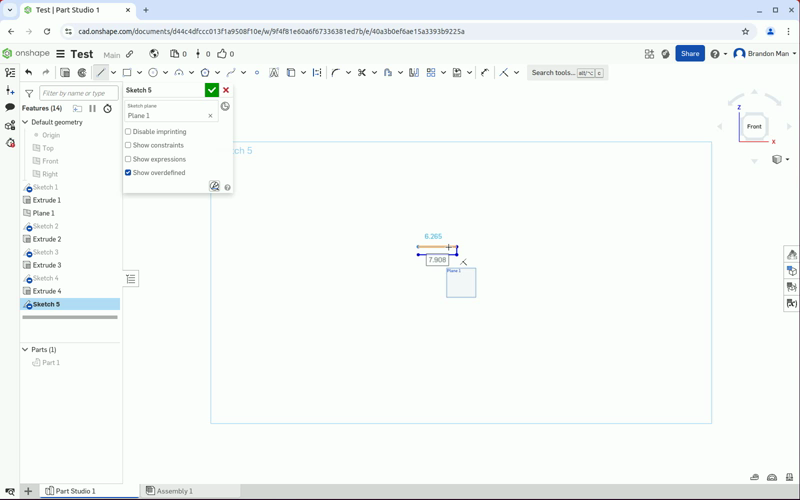
mouse_move(418, 254)
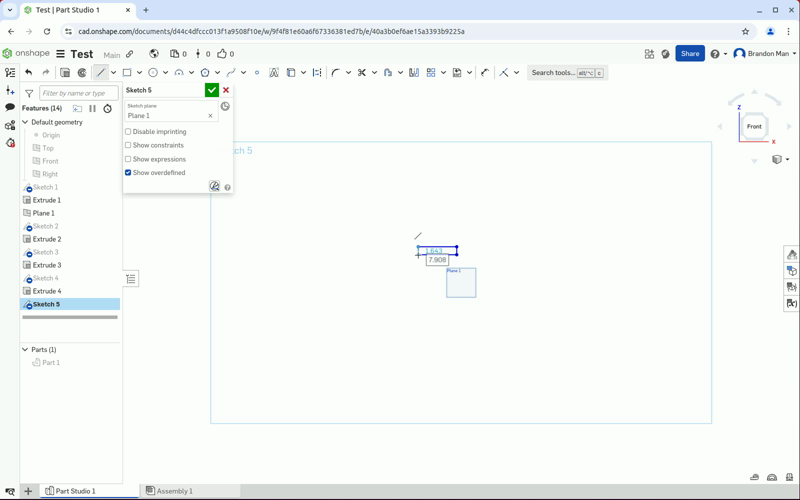
key_up(shift)
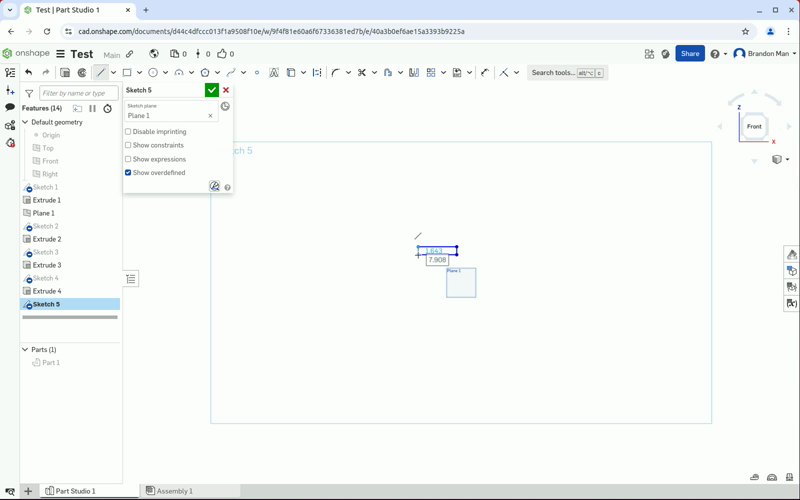
click(418, 254)
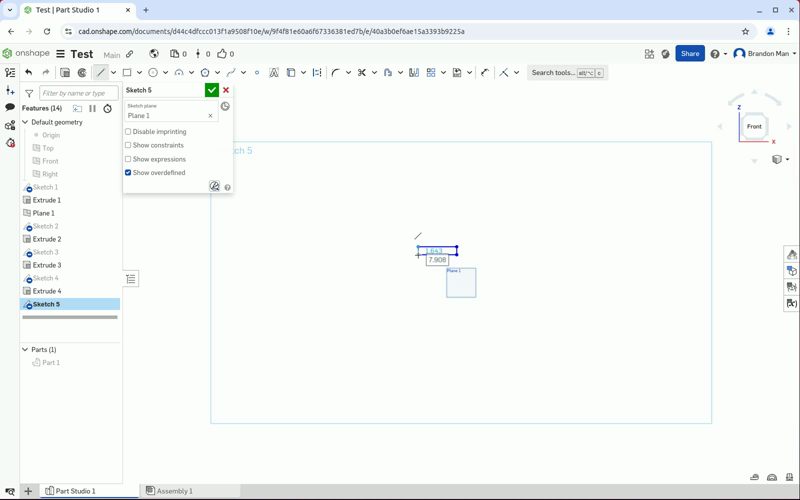
key(esc)
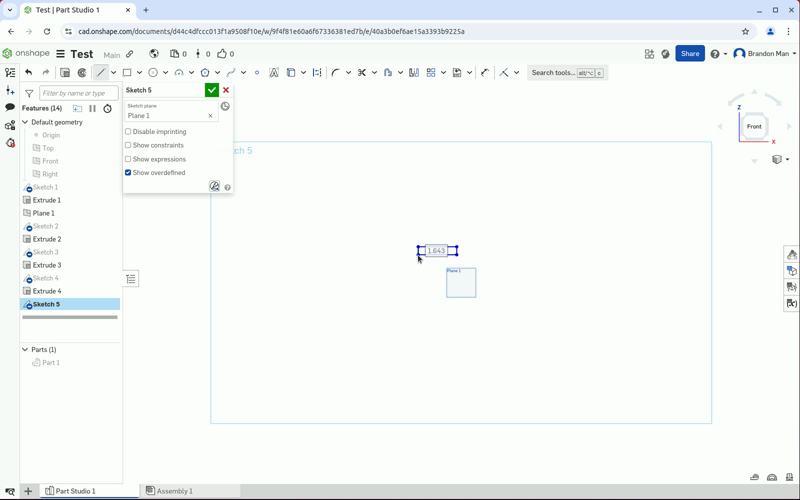
mouse_move(444, 251)
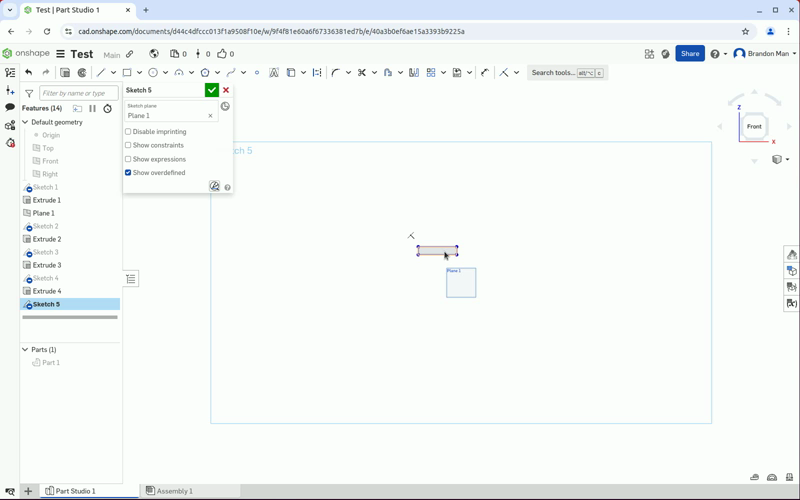
scroll(6)
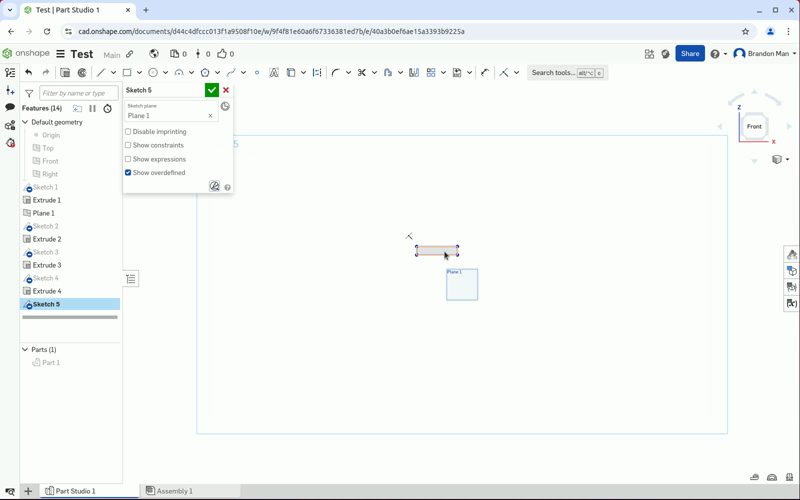
scroll(6)
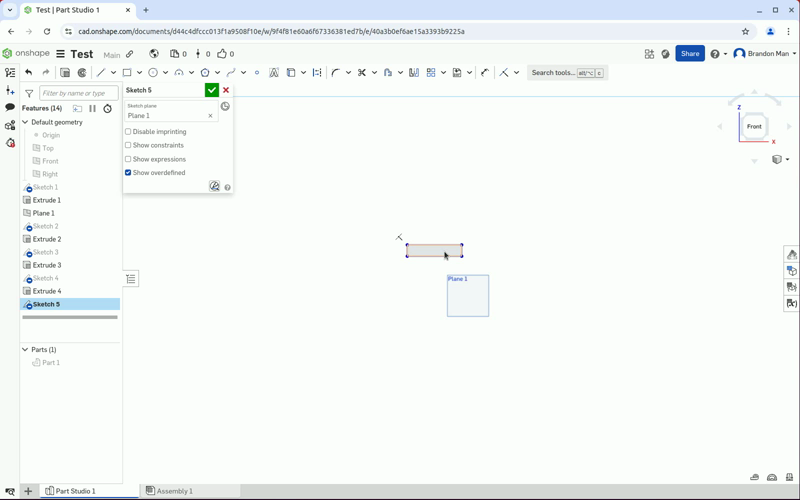
scroll(6)
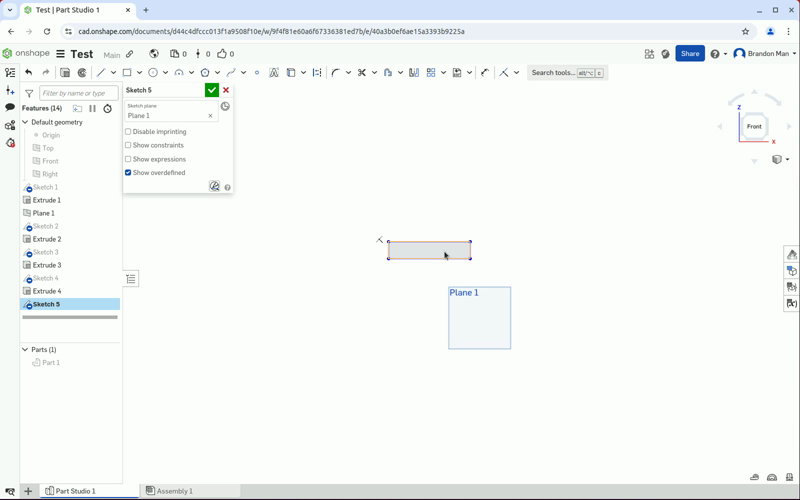
scroll(6)
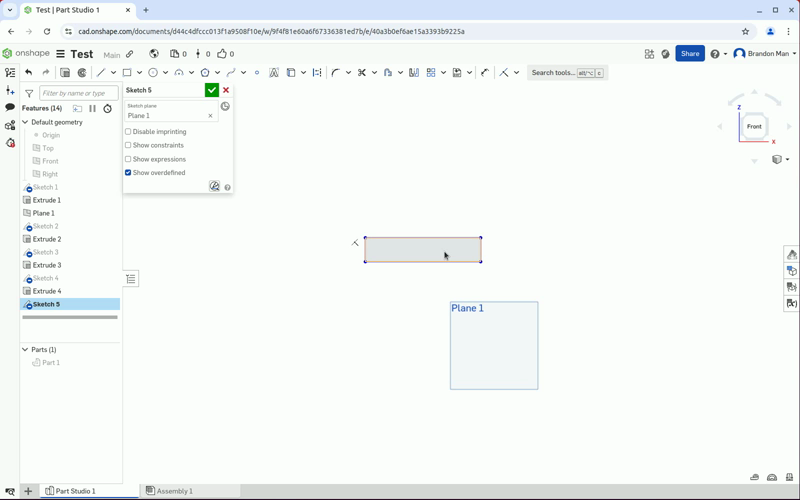
scroll(6)
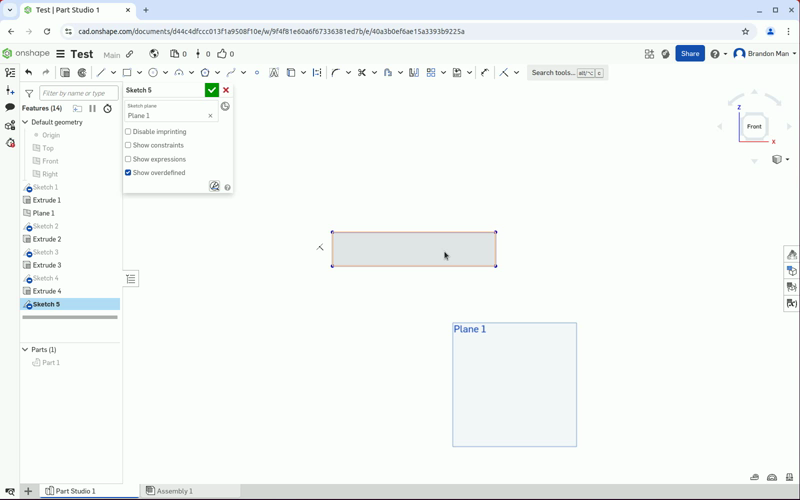
scroll(6)
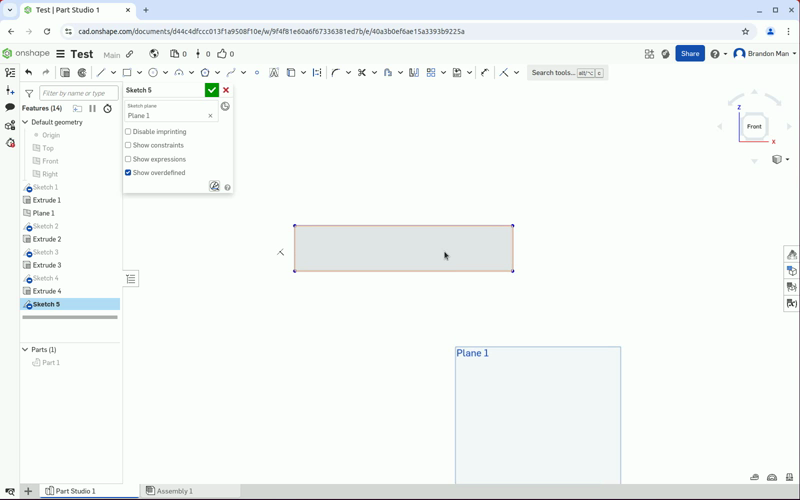
scroll(6)
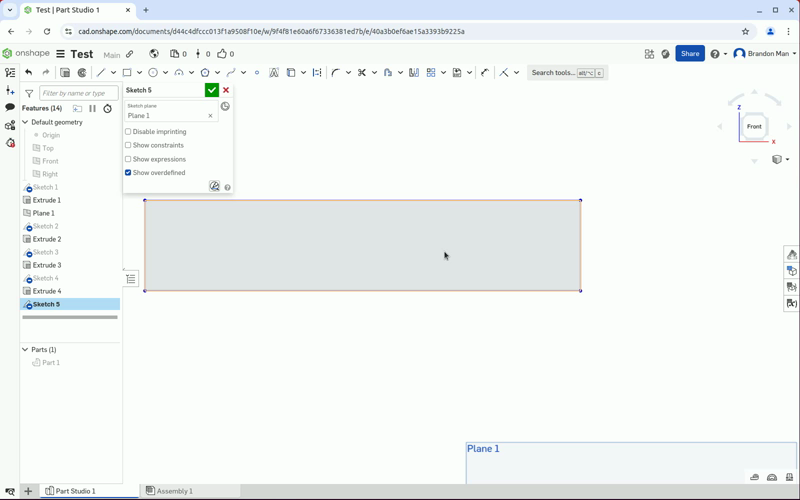
click(444, 251)
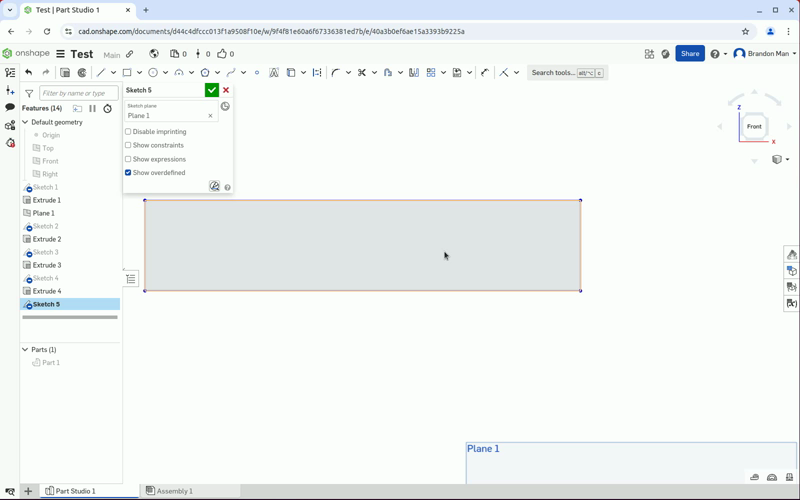
scroll(-6)
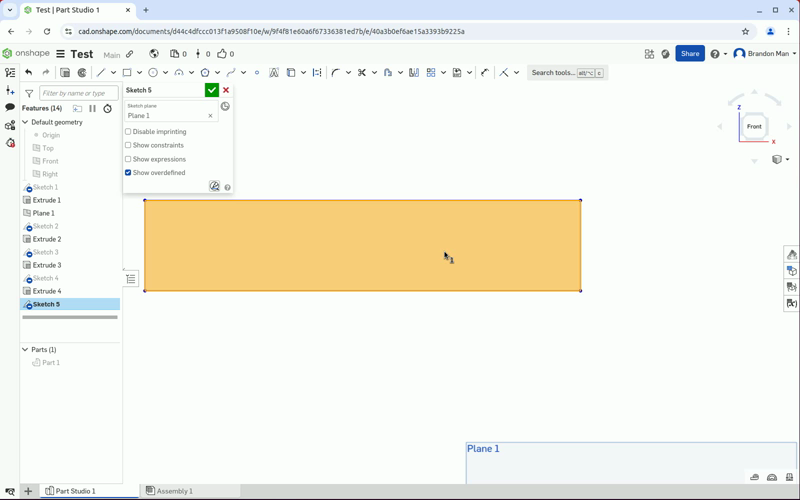
scroll(-6)
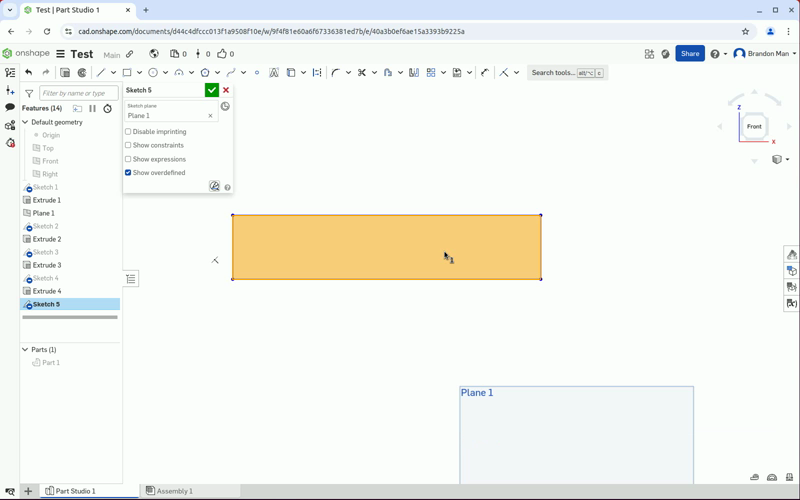
scroll(-6)
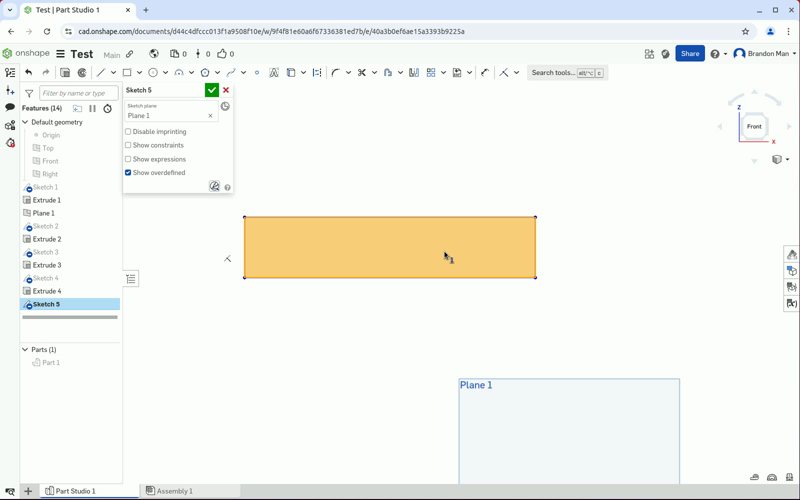
scroll(-6)
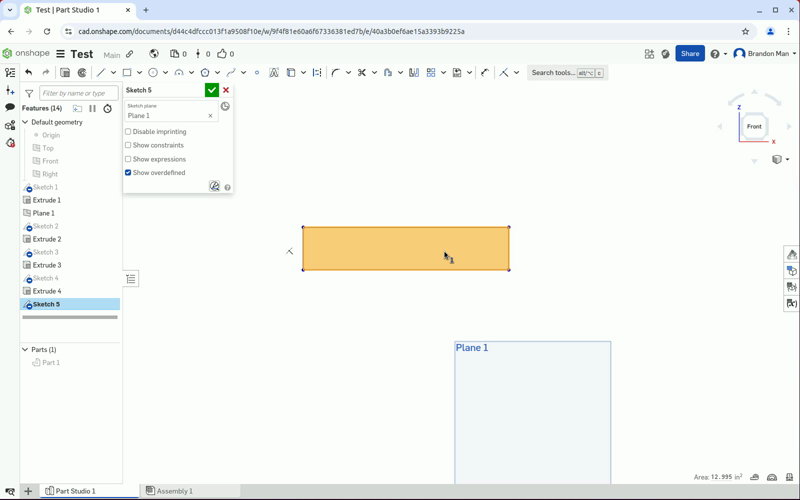
scroll(-6)
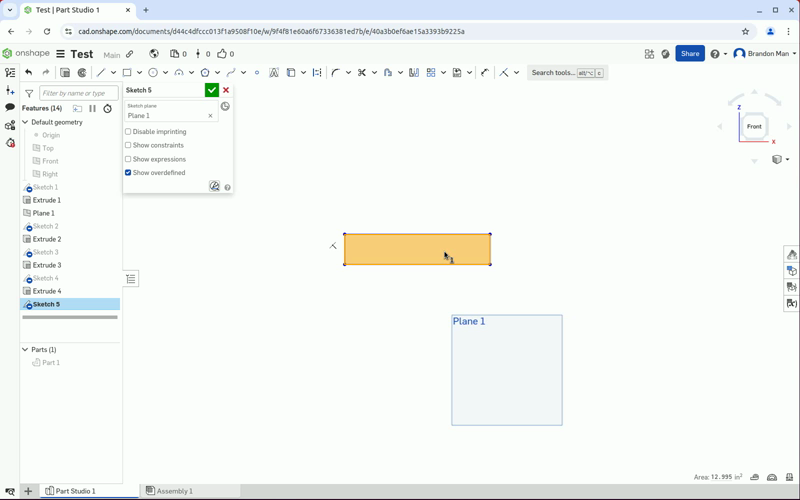
scroll(-6)
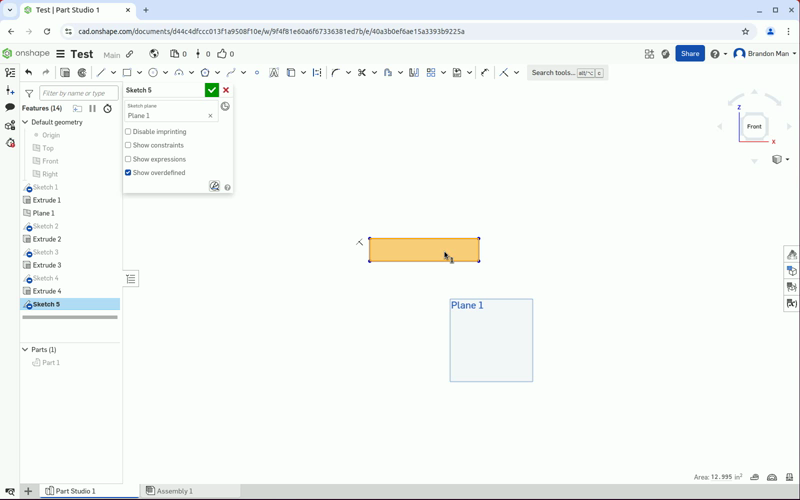
scroll(-6)
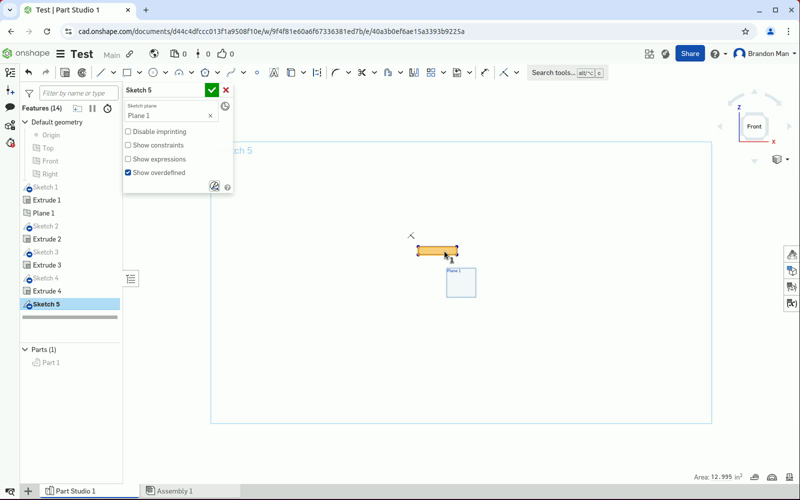
mouse_move(73, 352)
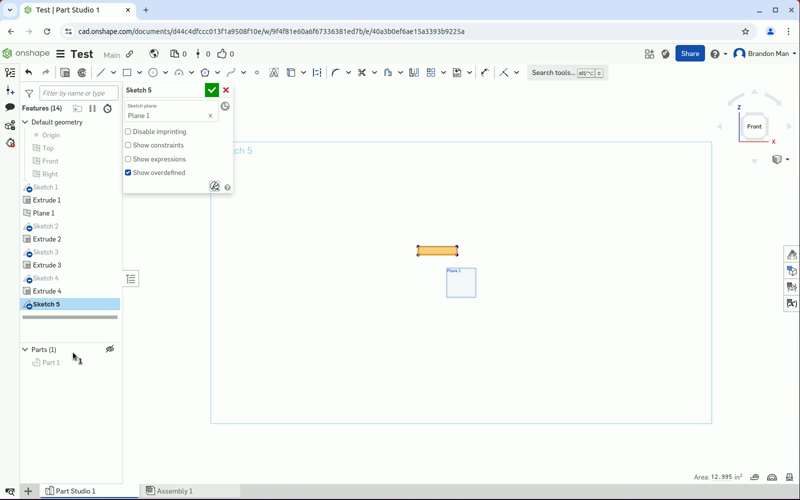
key(shift+y)
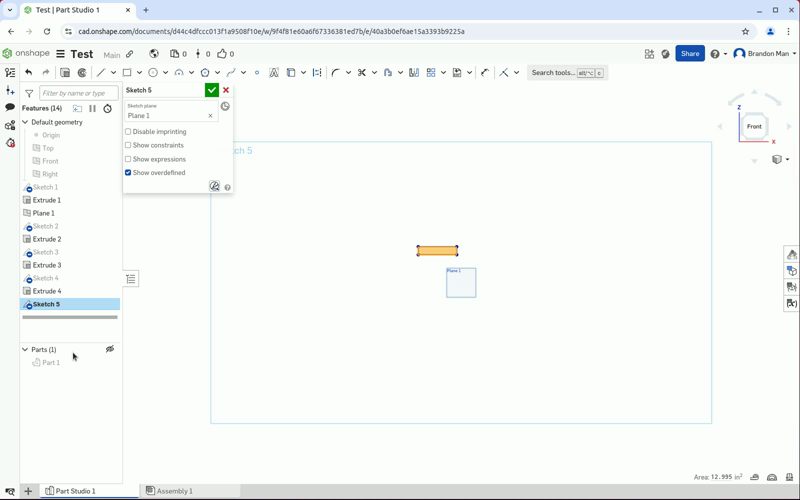
key(shift+e)
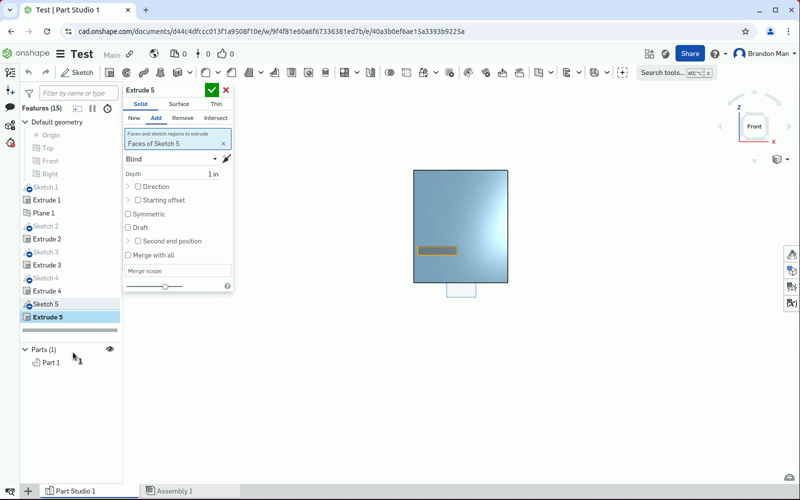
mouse_move(143, 106)
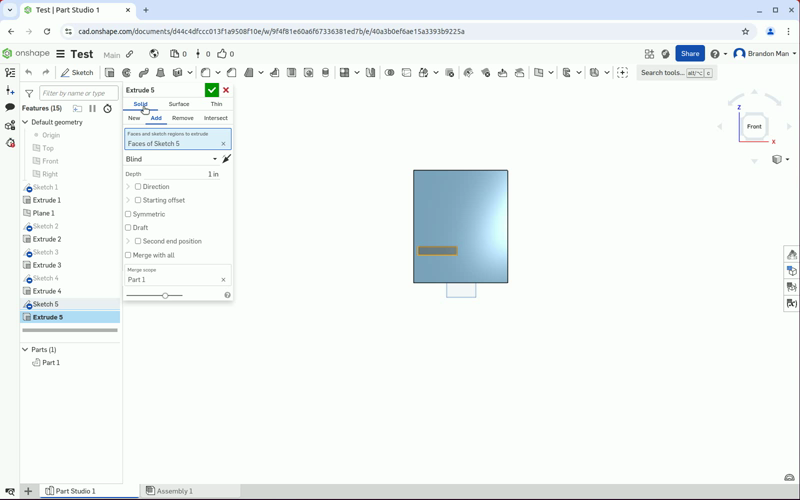
click(143, 106)
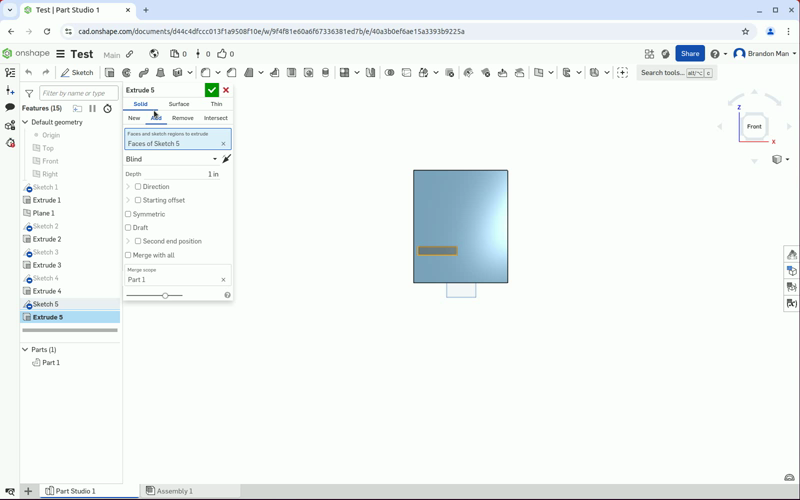
mouse_move(186, 120)
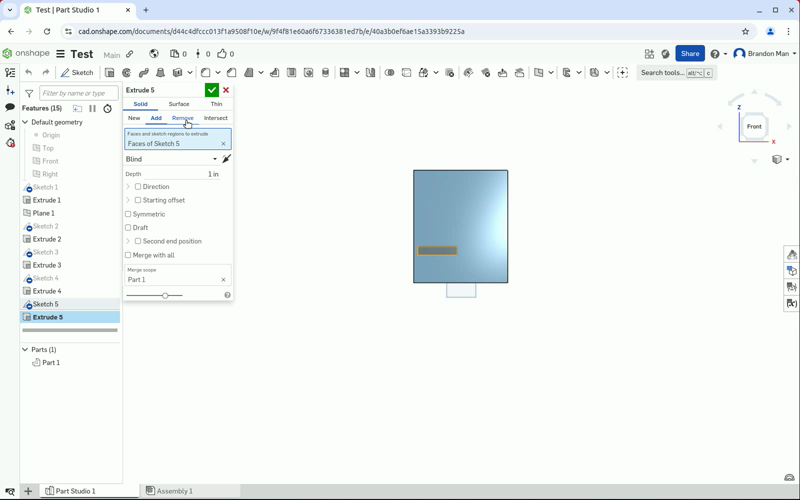
click(186, 120)
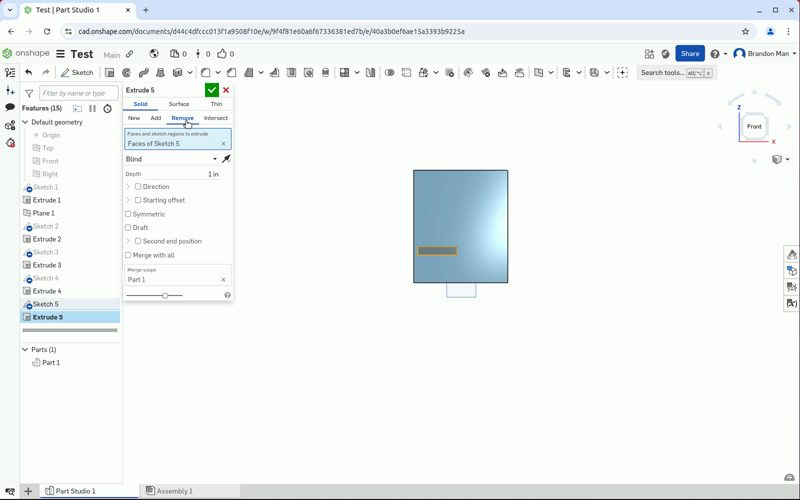
key(tab, 4)
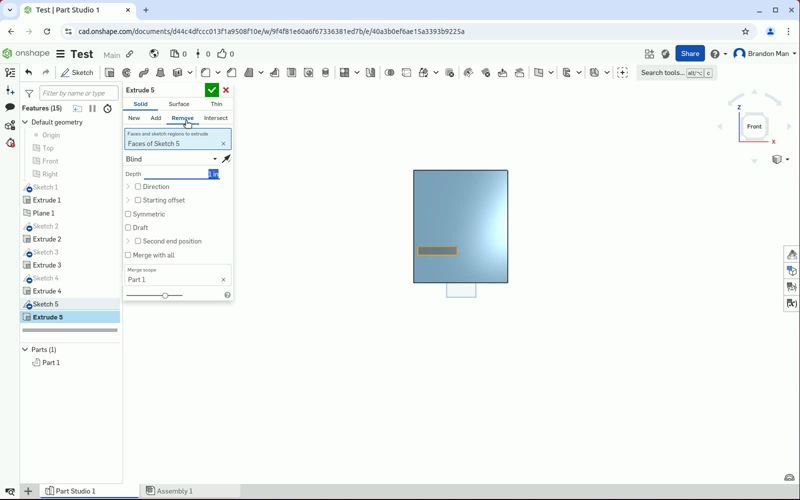
text(2.407)
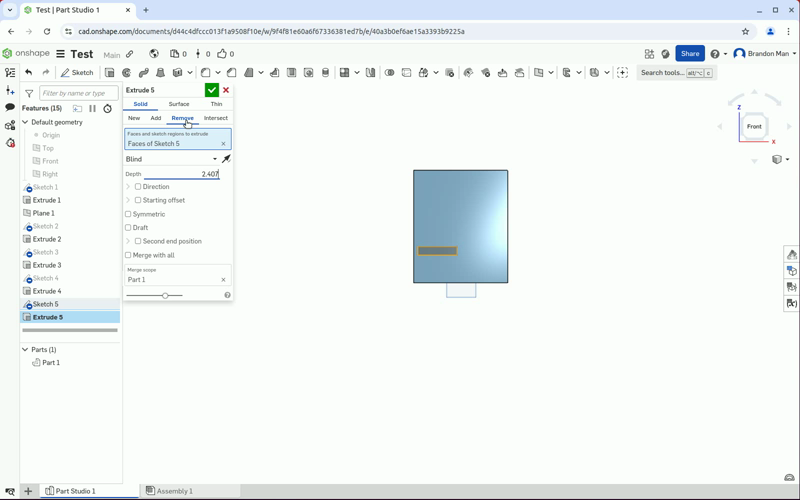
key(tab, 6)
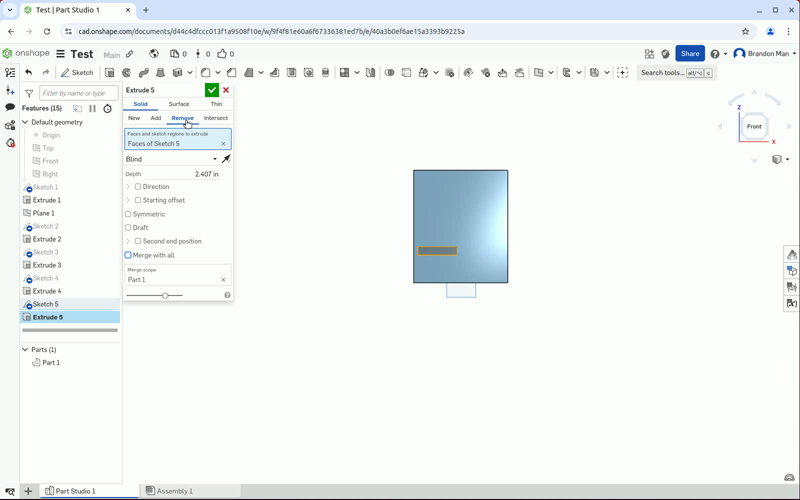
key(space)
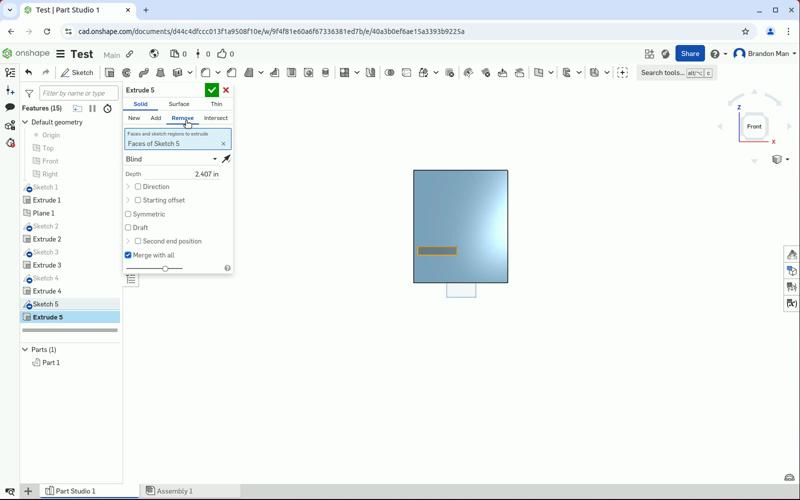
key(enter)
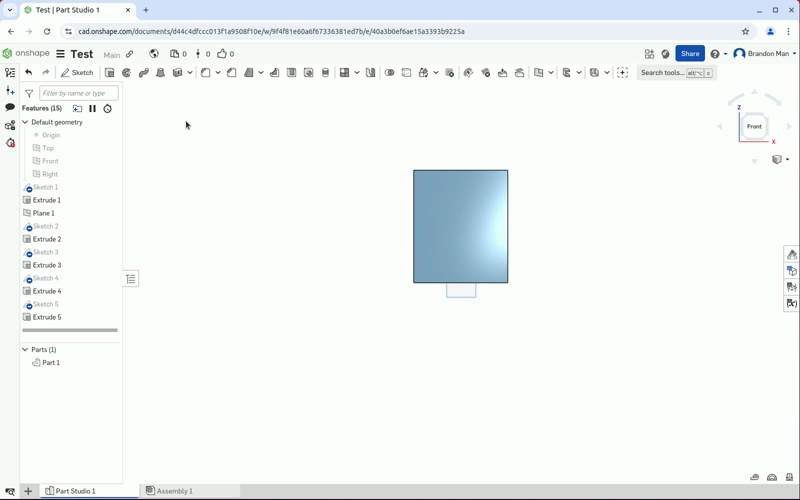
key(shift+h)
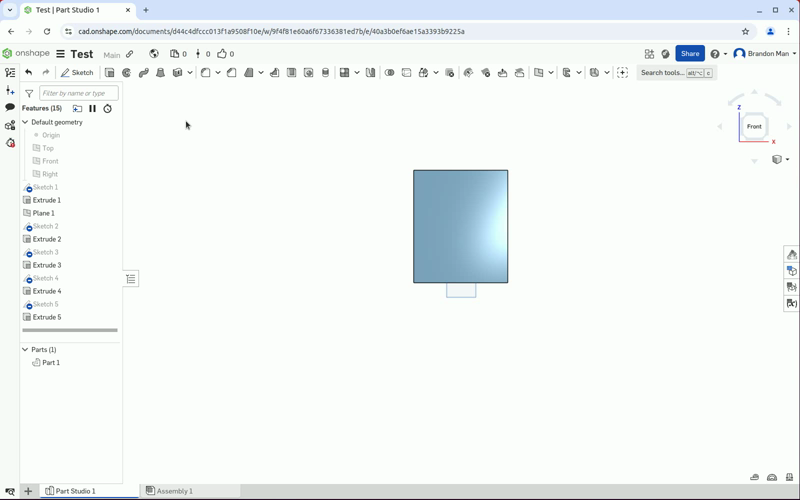
key(shift+h)
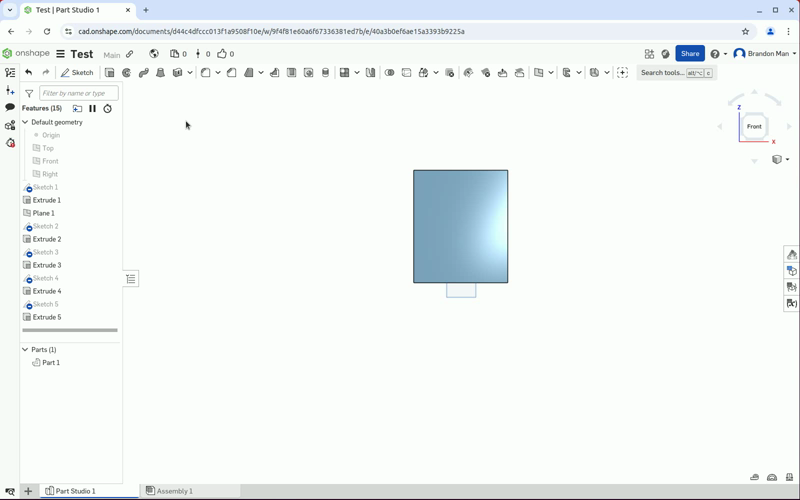
mouse_move(73, 189)
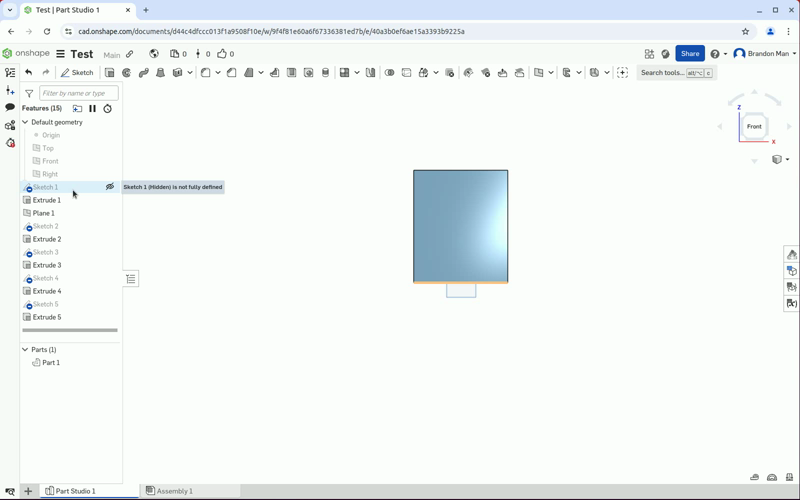
click(73, 189)
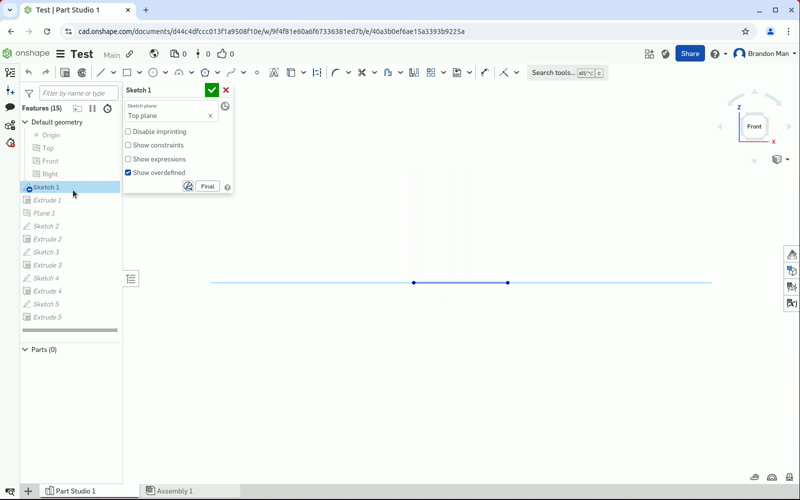
mouse_move(229, 92)
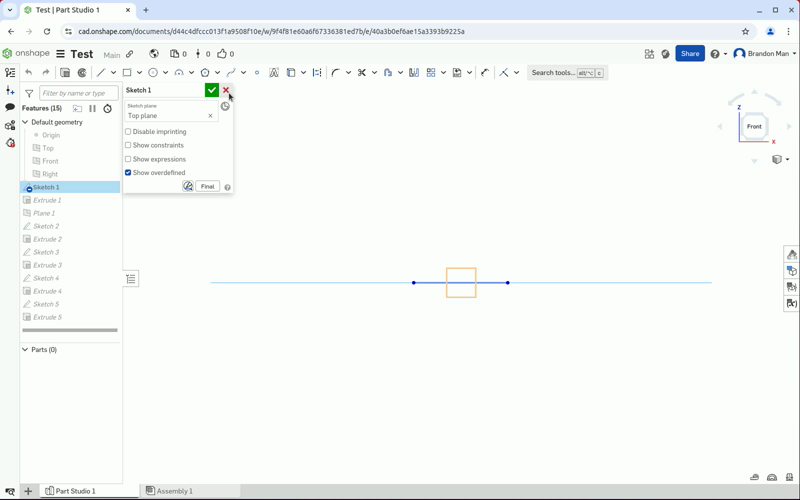
click(229, 92)
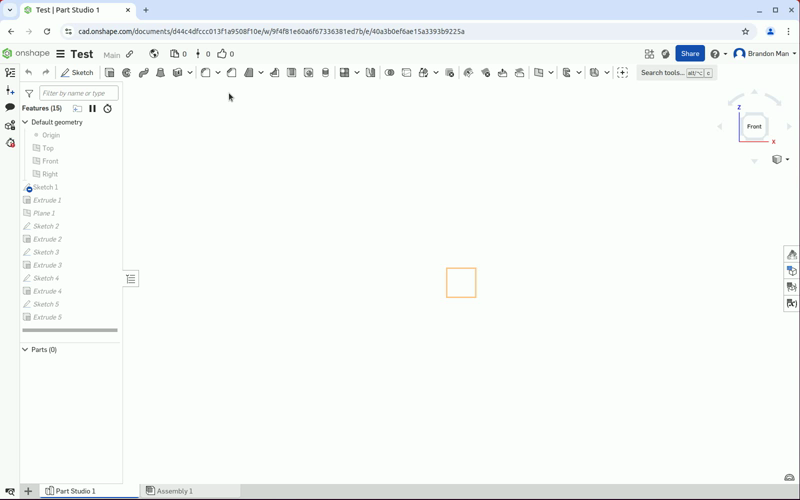
key(shift+s)
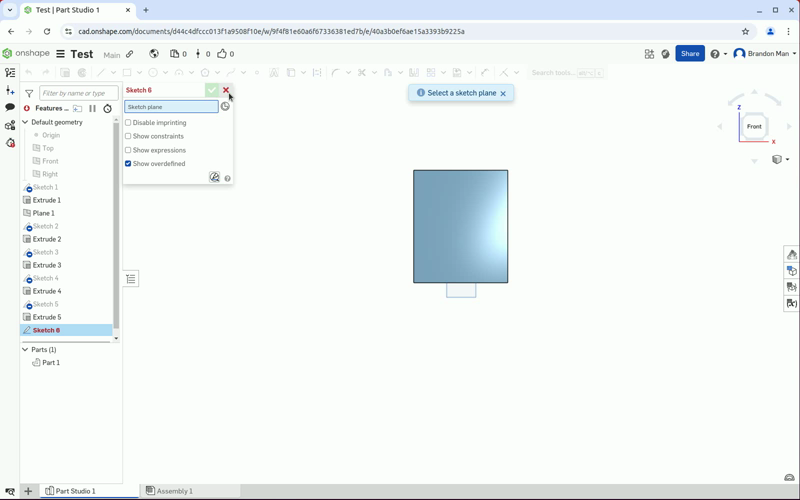
mouse_move(69, 215)
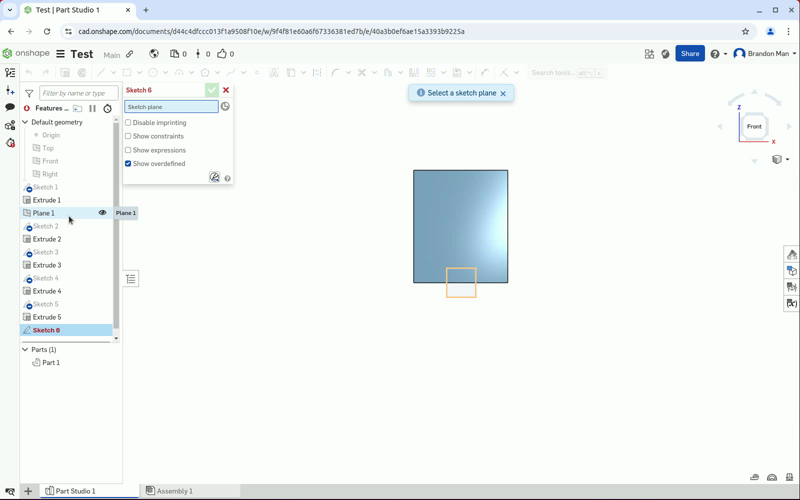
click(69, 215)
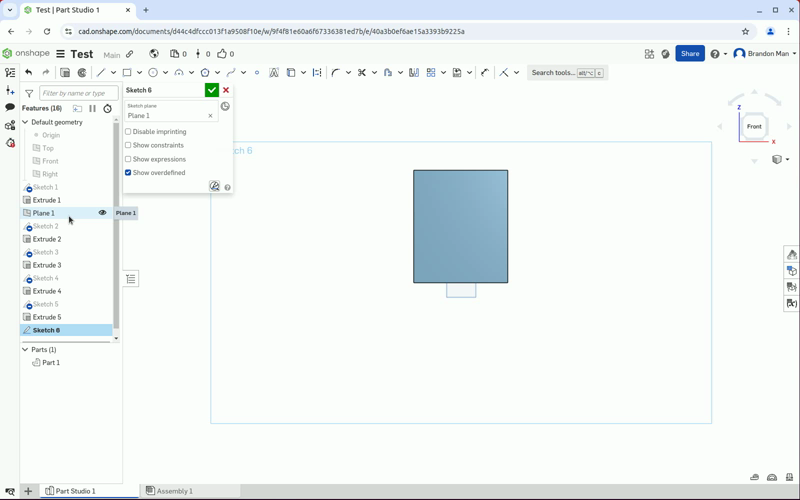
mouse_move(73, 352)
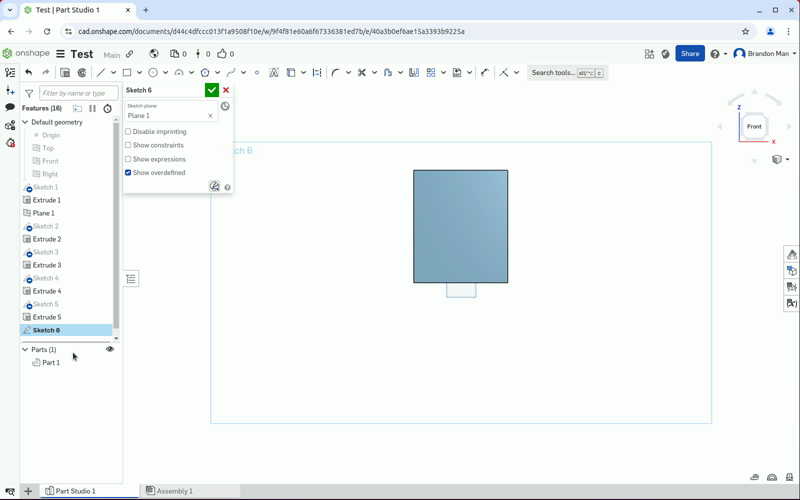
key(y)
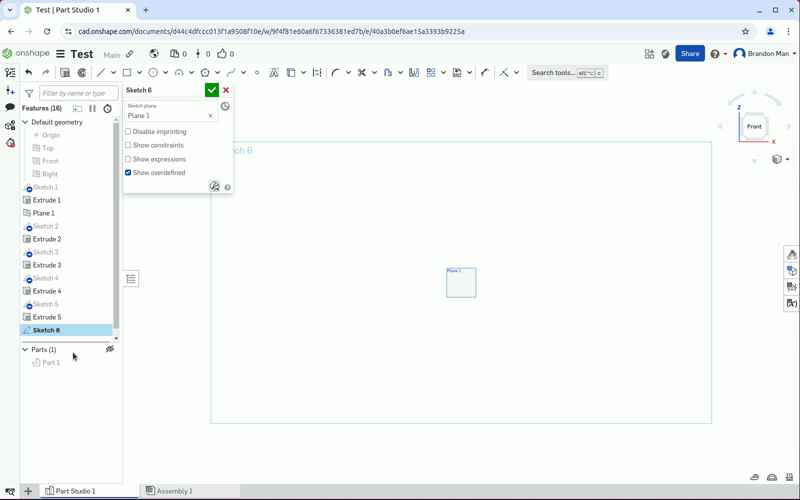
key(l)
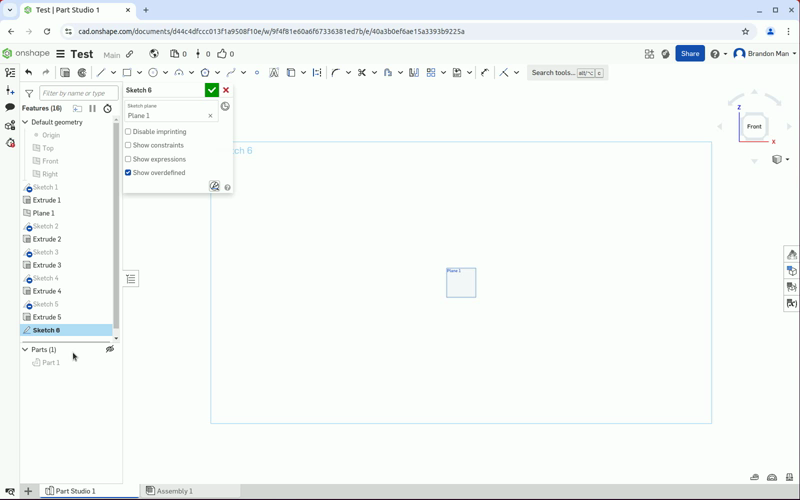
key_down(shift)
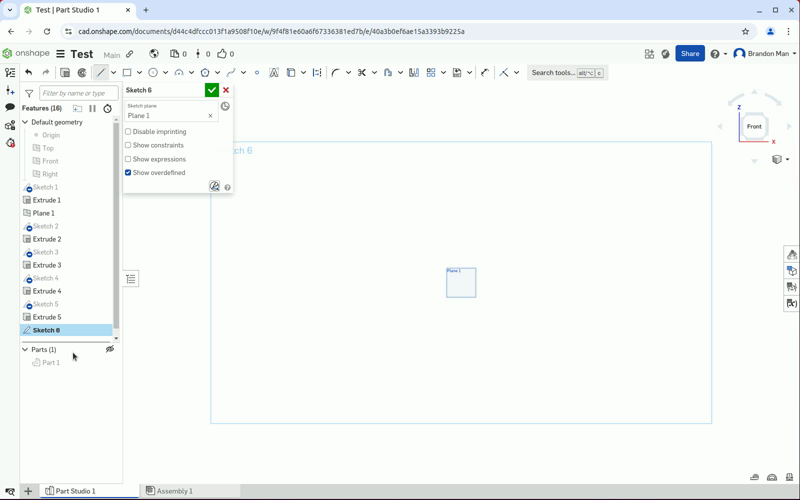
mouse_move(418, 264)
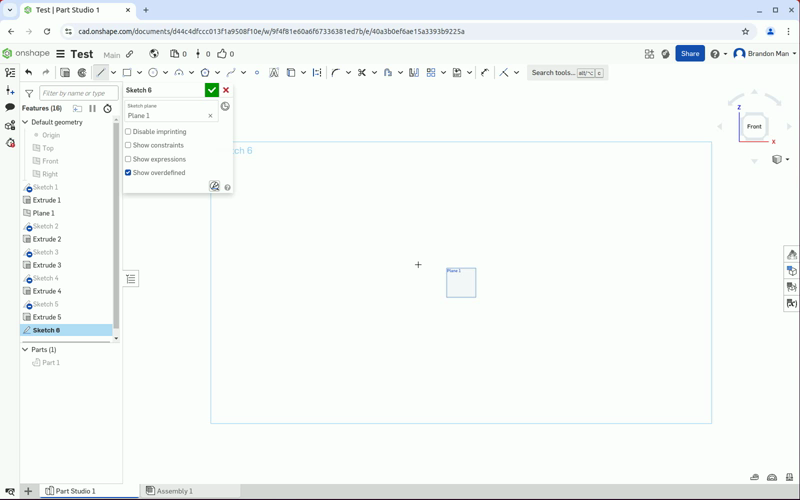
click(418, 264)
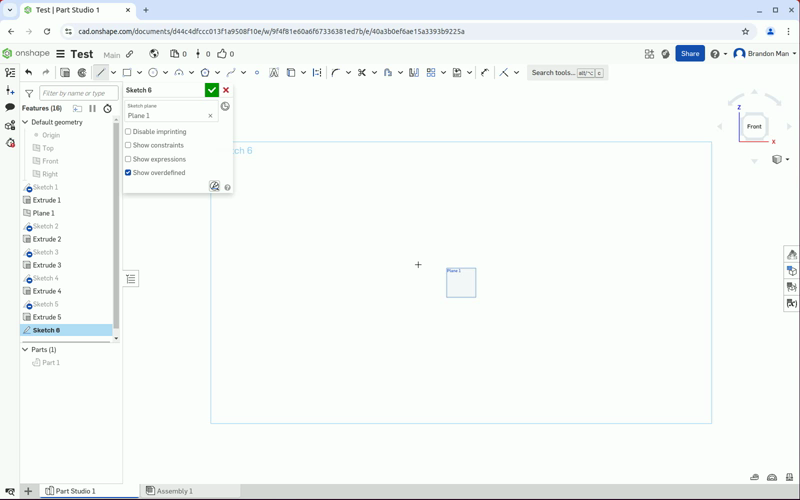
key_up(shift)
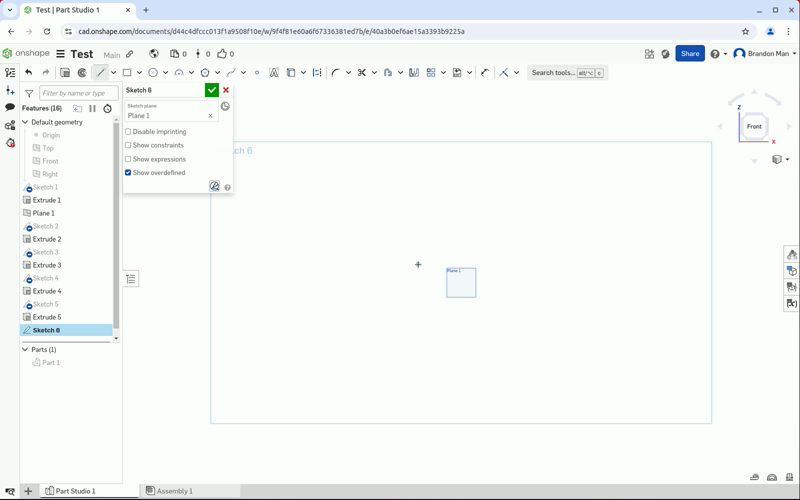
key_down(shift)
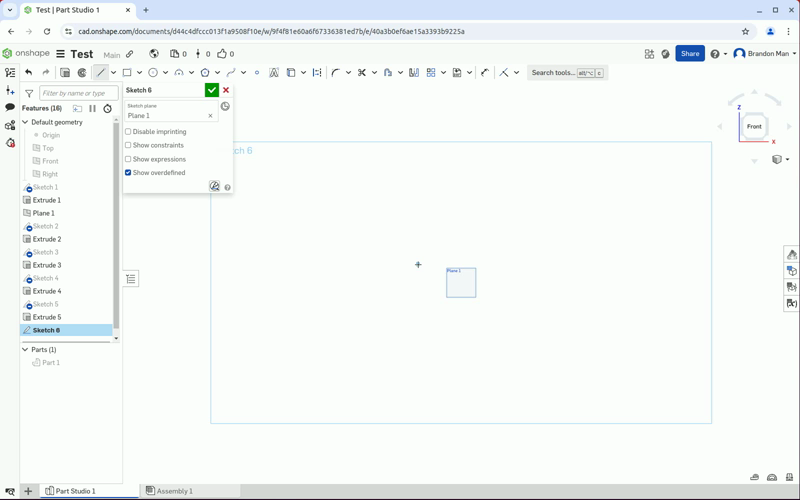
mouse_move(448, 264)
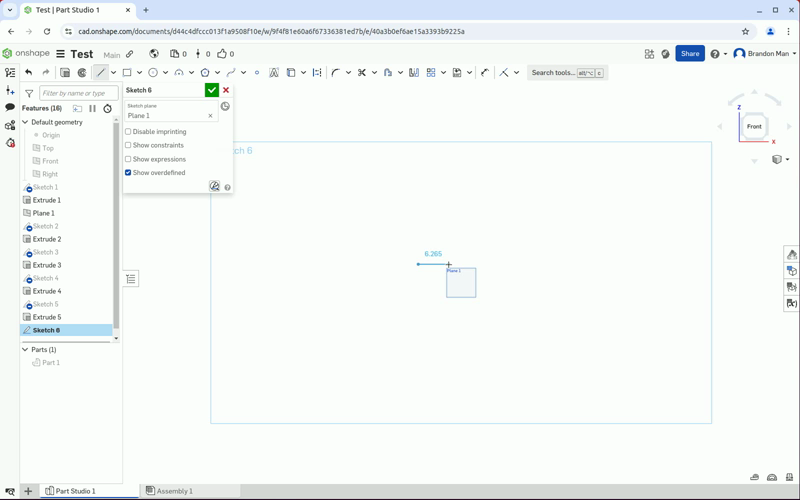
mouse_move(456, 264)
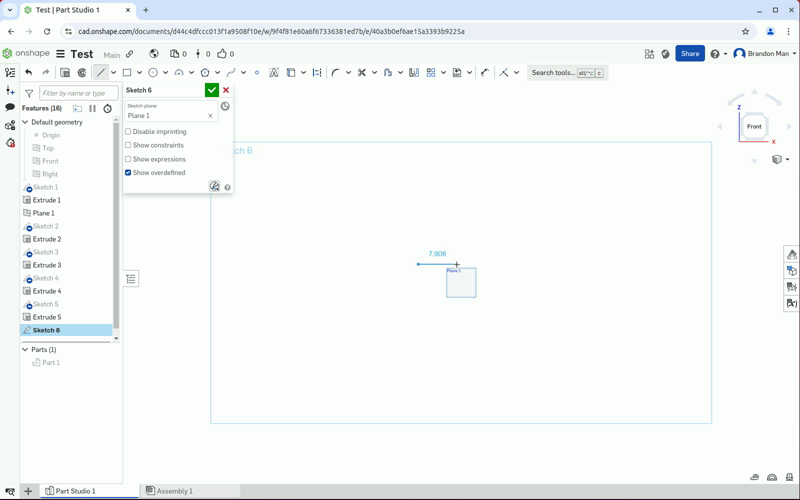
click(456, 264)
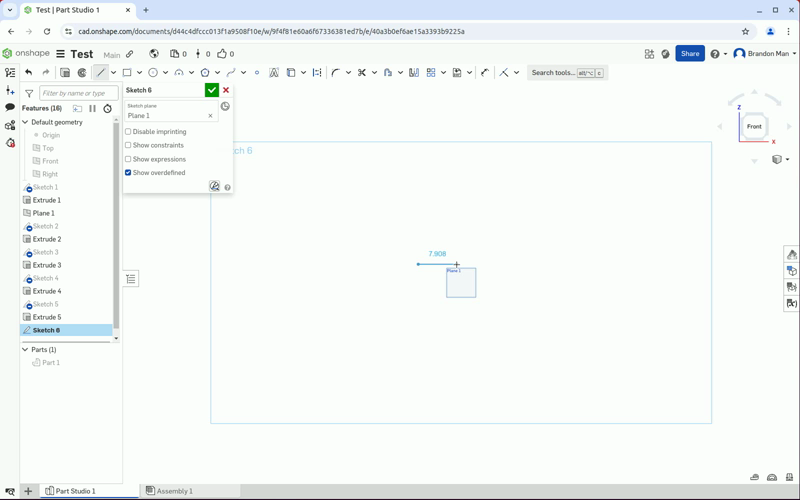
key_up(shift)
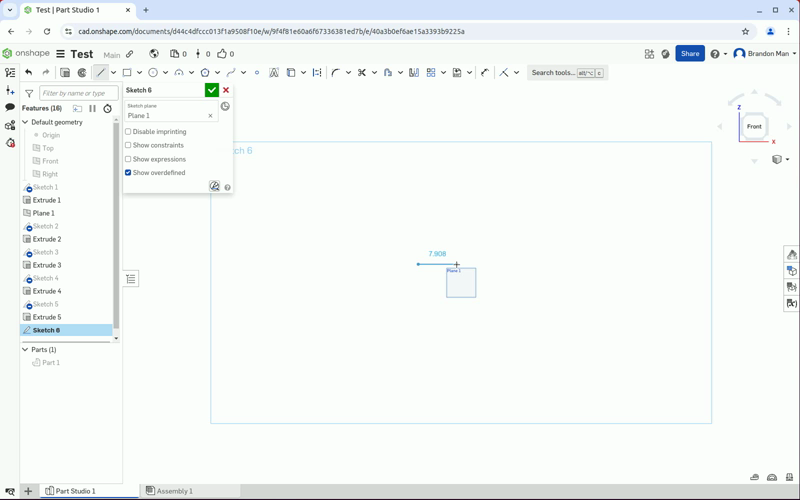
key_down(shift)
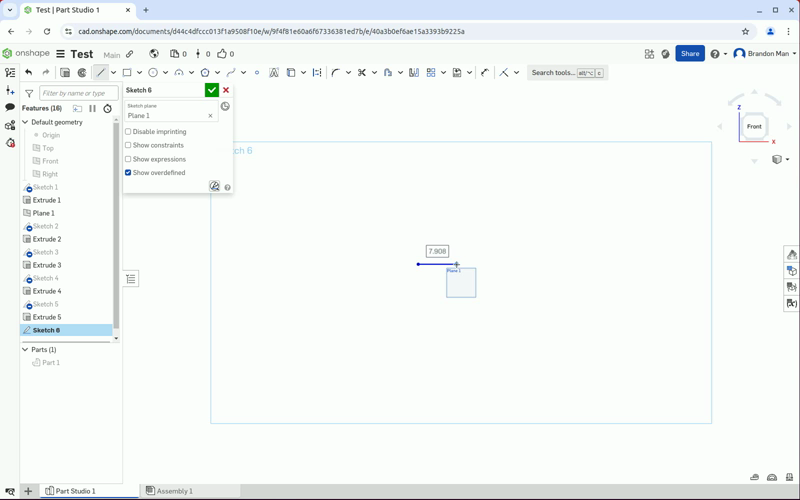
mouse_move(486, 264)
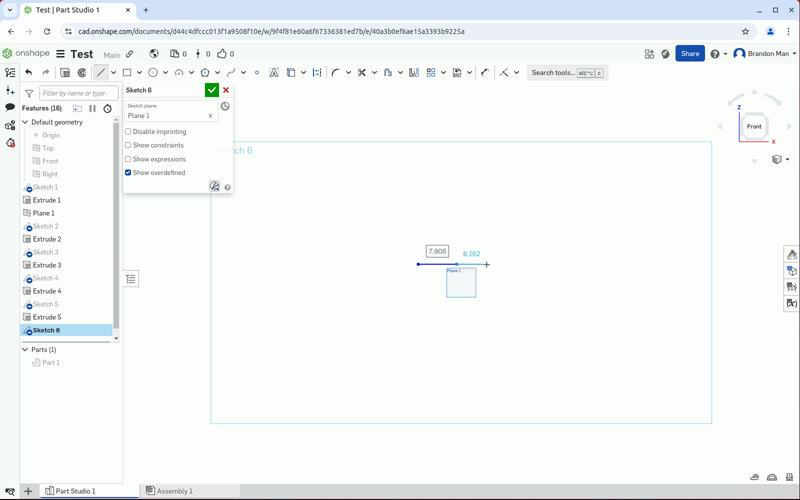
mouse_move(456, 256)
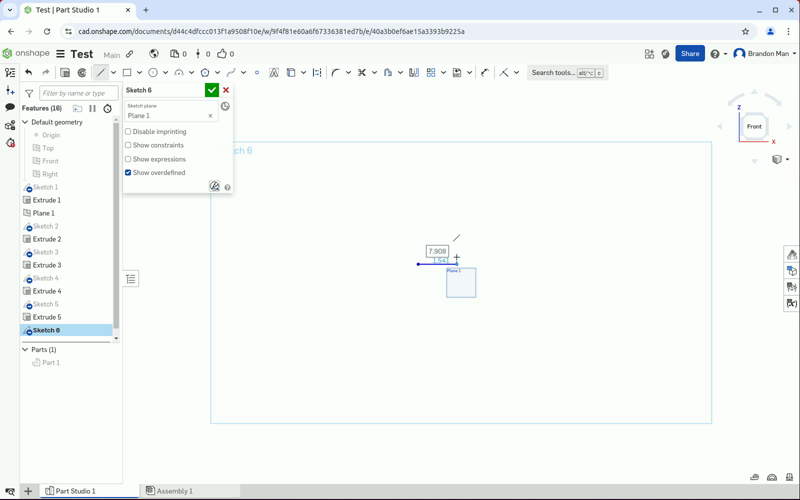
click(456, 256)
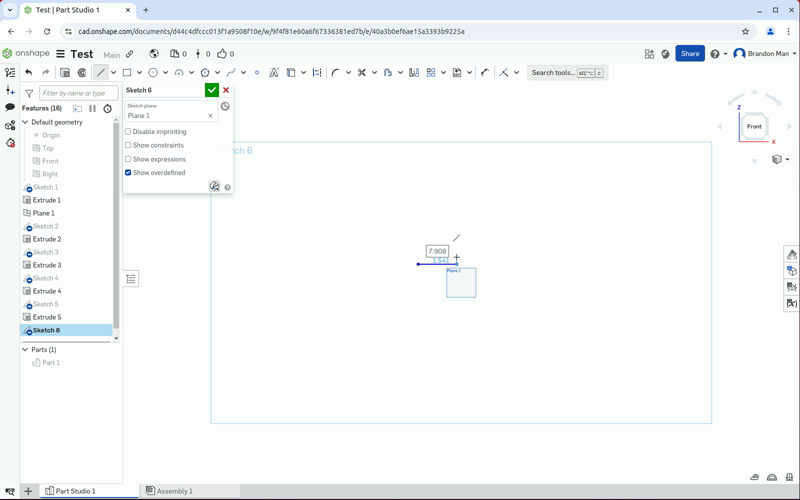
key_up(shift)
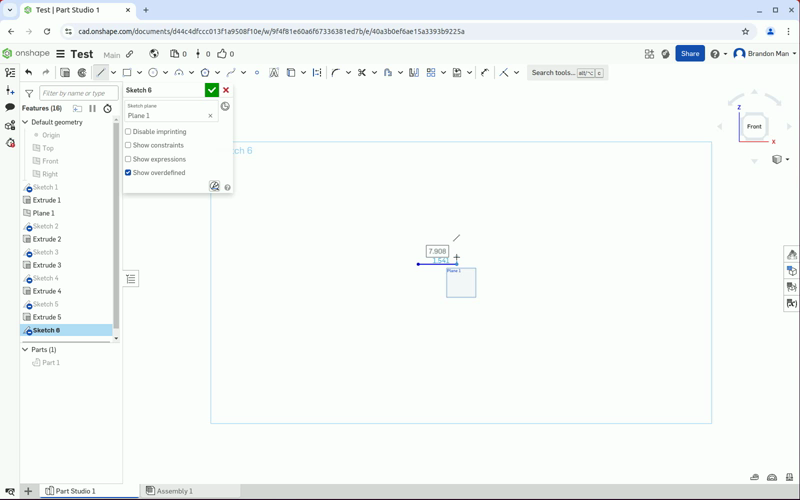
key_down(shift)
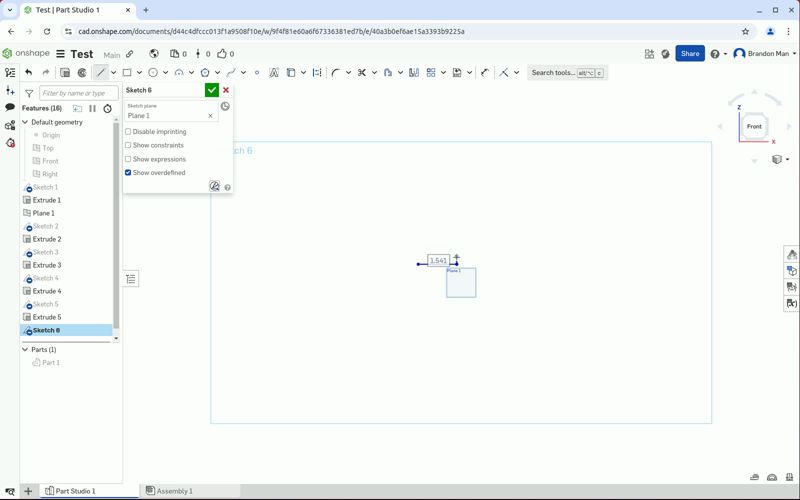
mouse_move(486, 256)
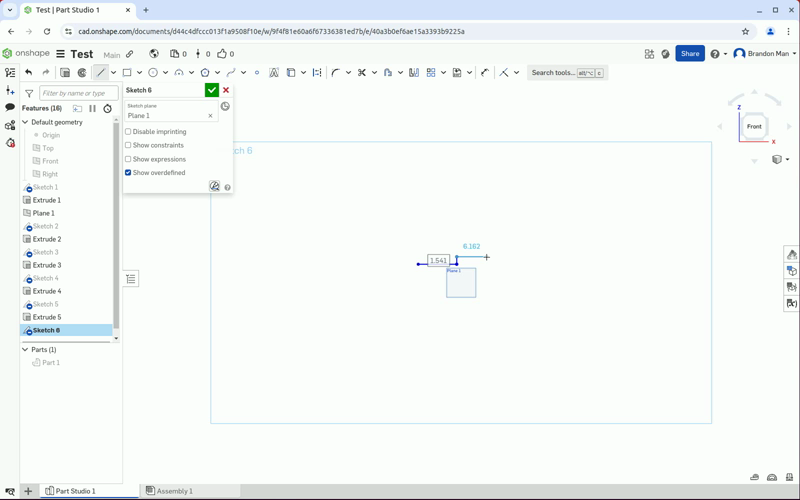
mouse_move(418, 256)
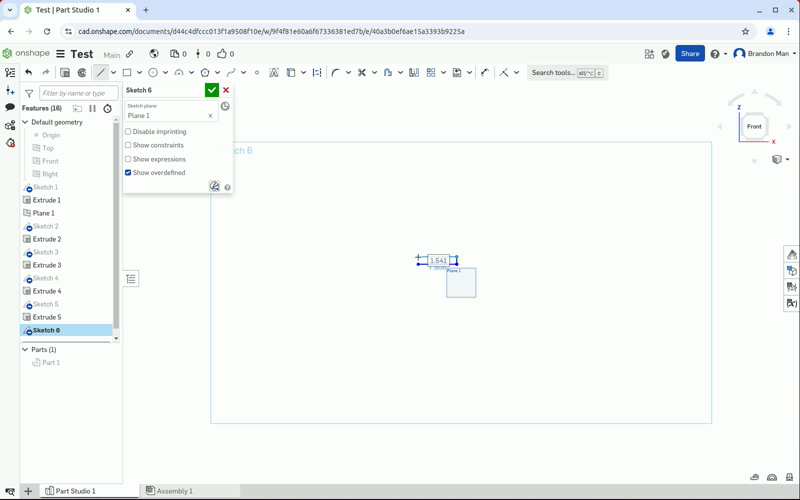
click(418, 256)
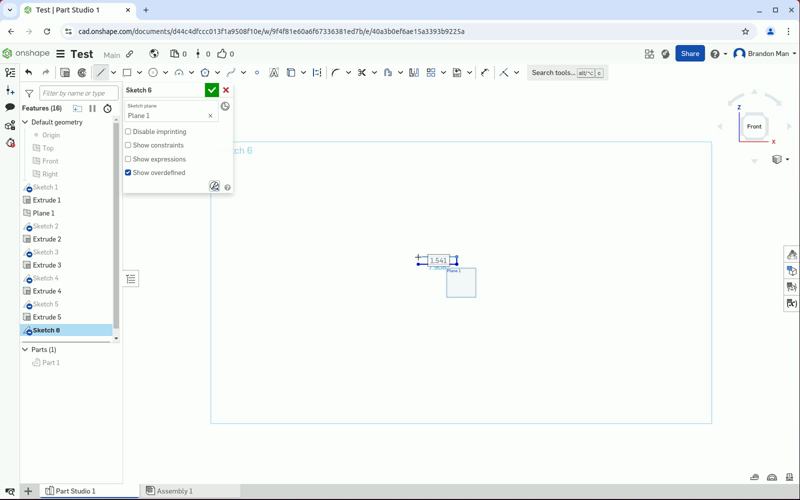
key_up(shift)
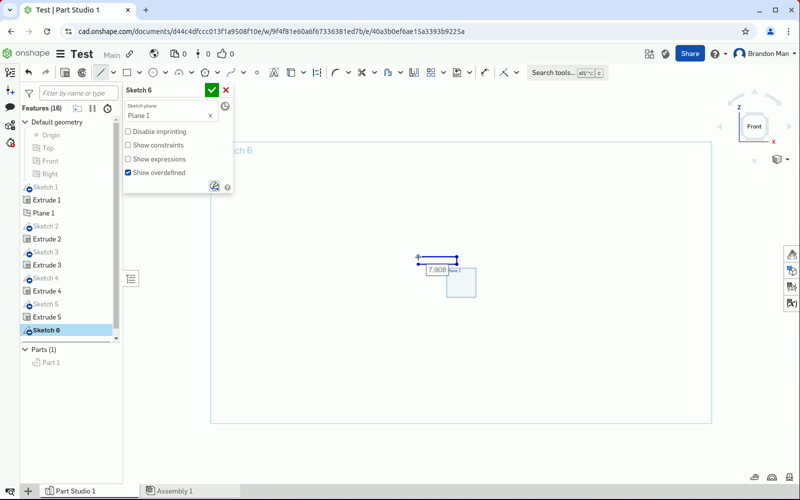
mouse_move(448, 256)
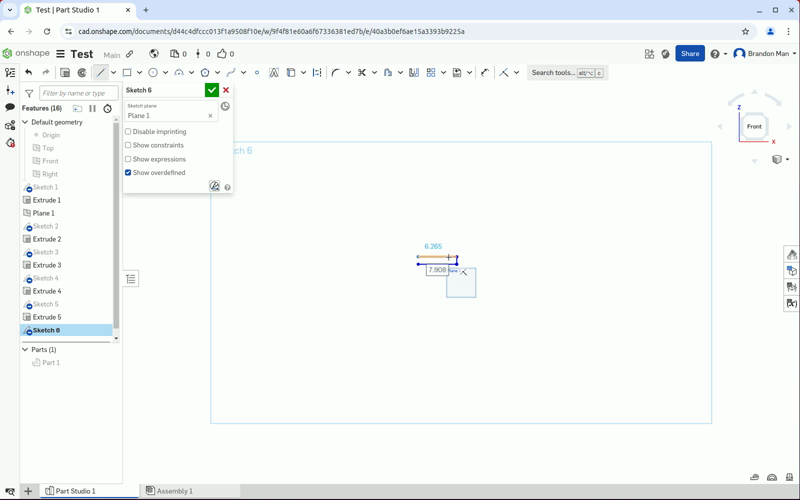
key_down(shift)
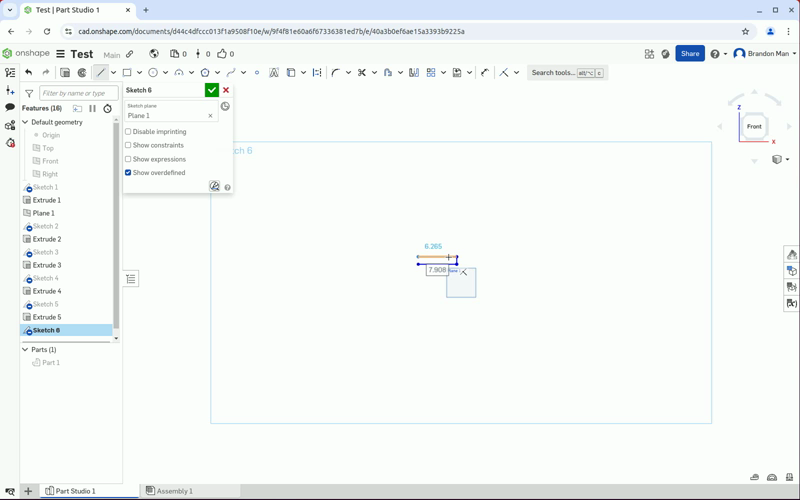
mouse_move(418, 264)
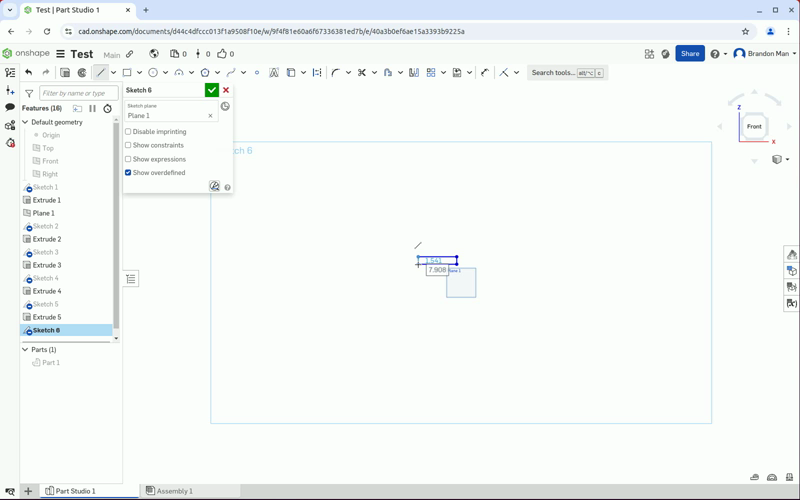
key_up(shift)
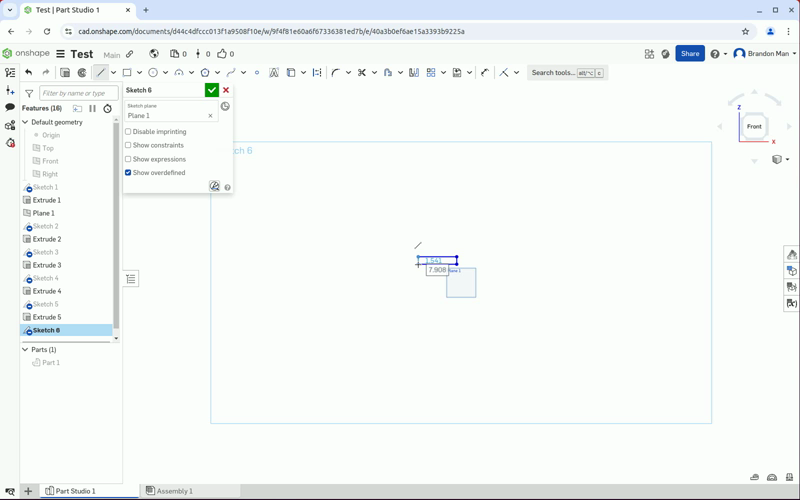
click(418, 264)
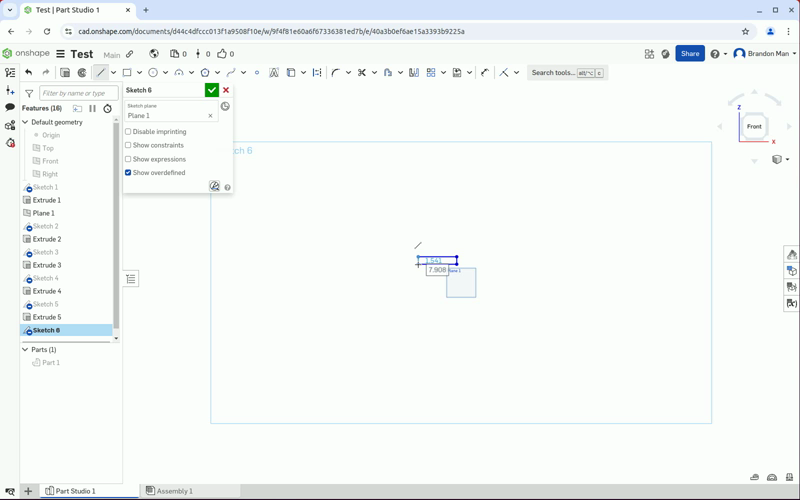
key(esc)
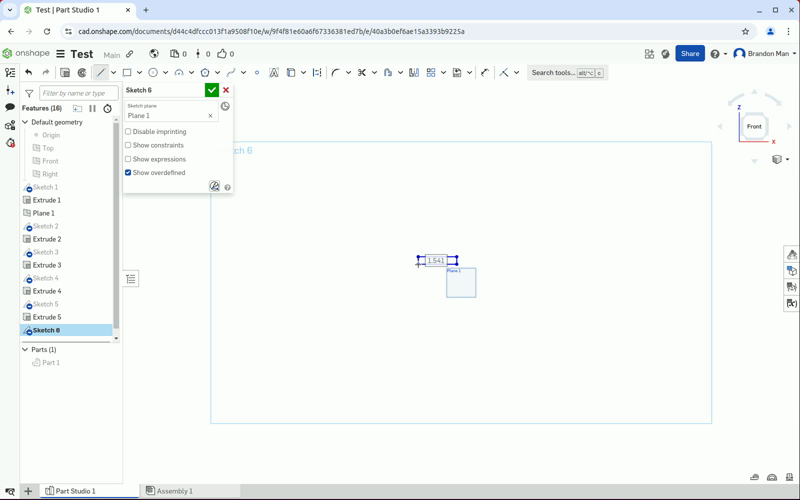
mouse_move(436, 262)
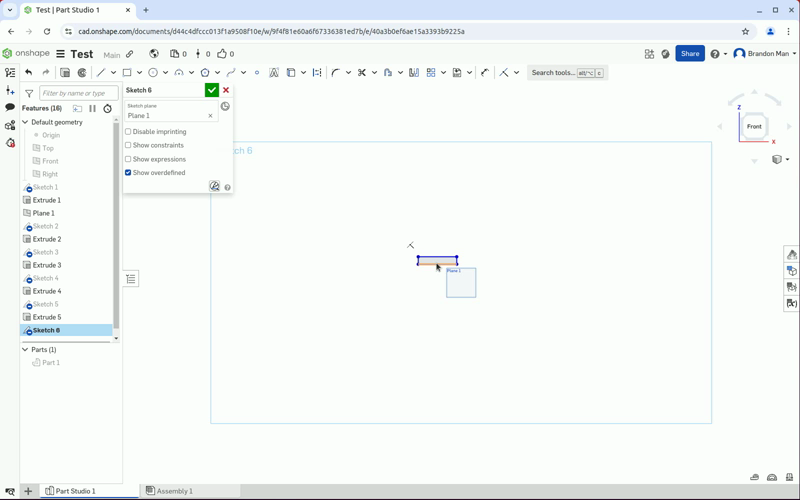
scroll(6)
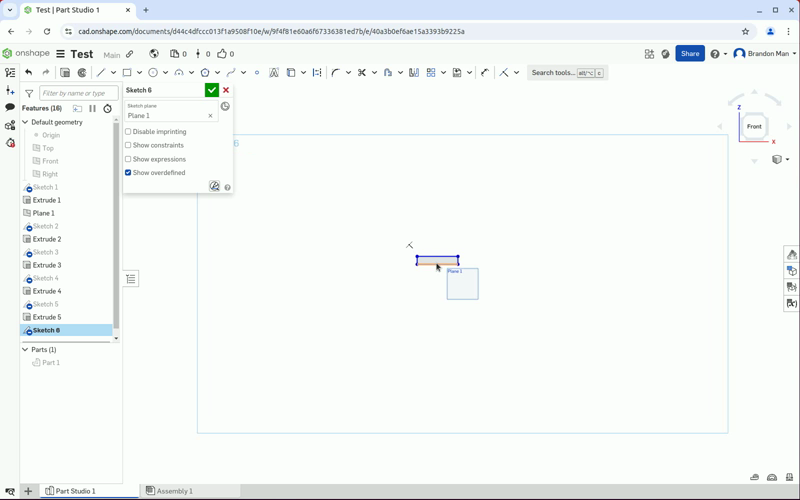
scroll(6)
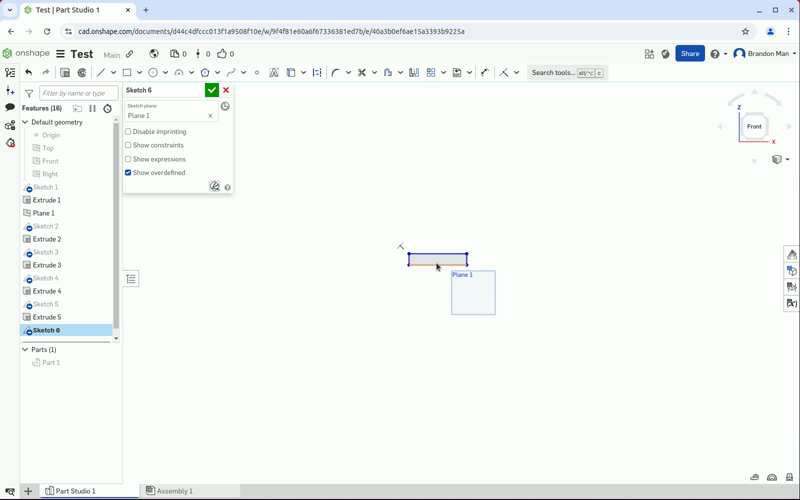
scroll(6)
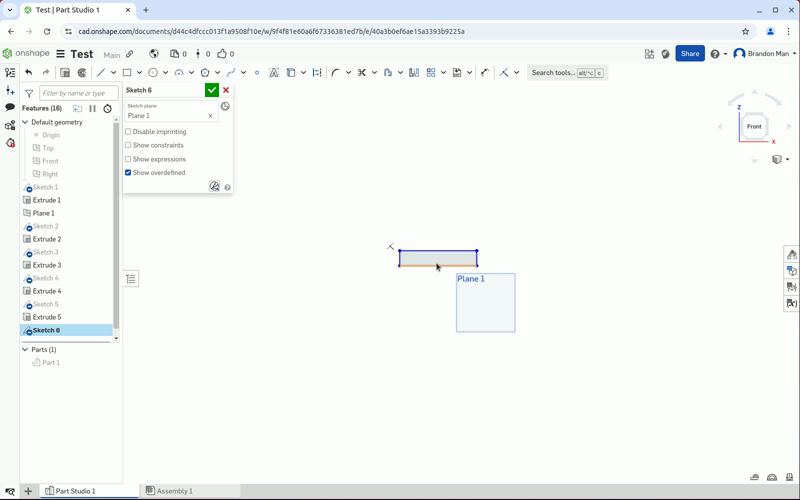
scroll(6)
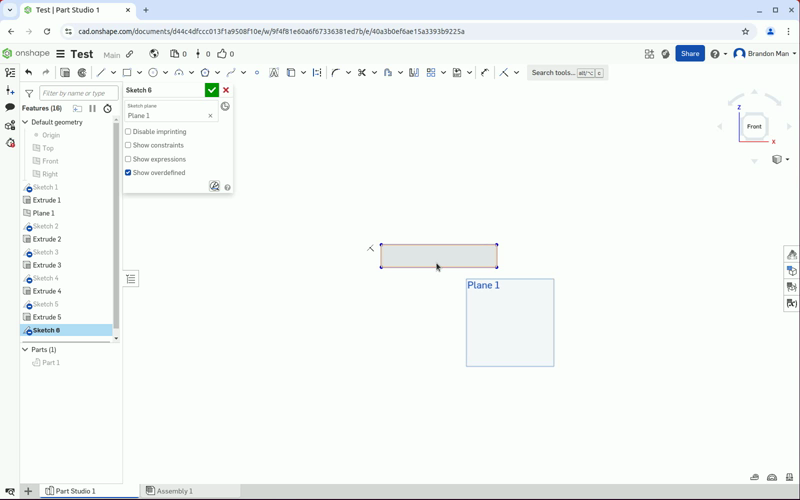
scroll(6)
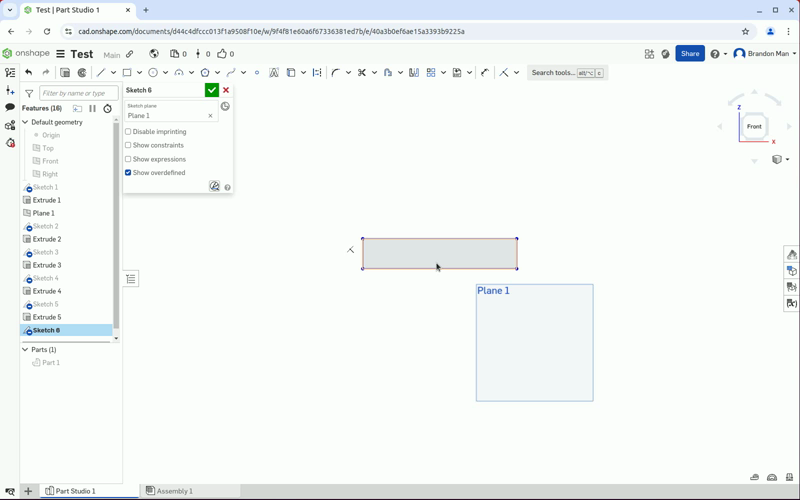
scroll(6)
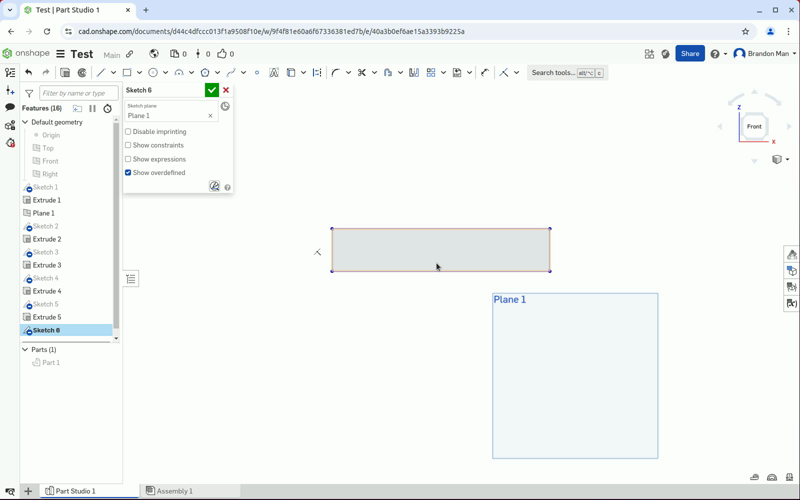
scroll(6)
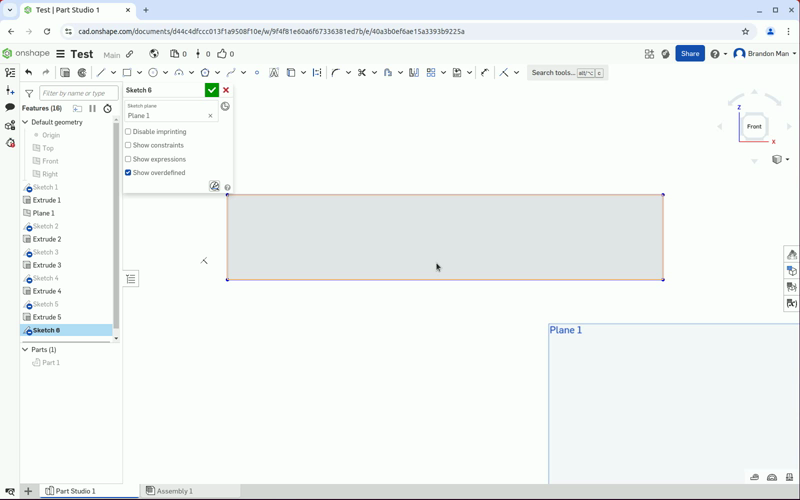
click(436, 262)
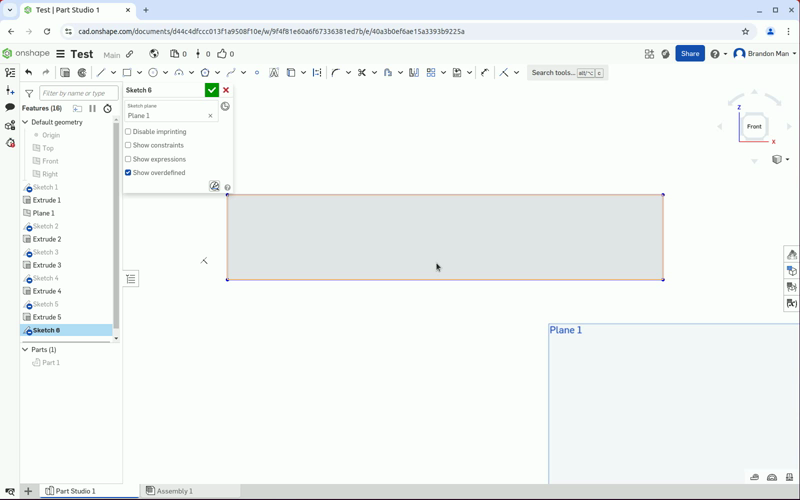
scroll(-6)
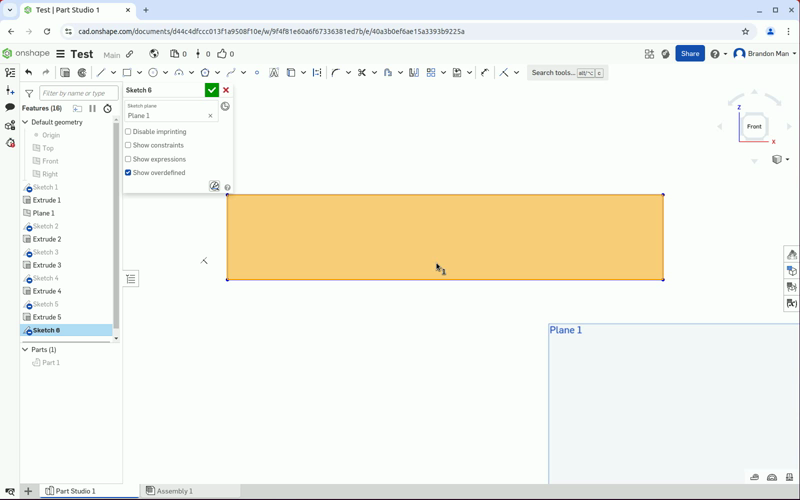
scroll(-6)
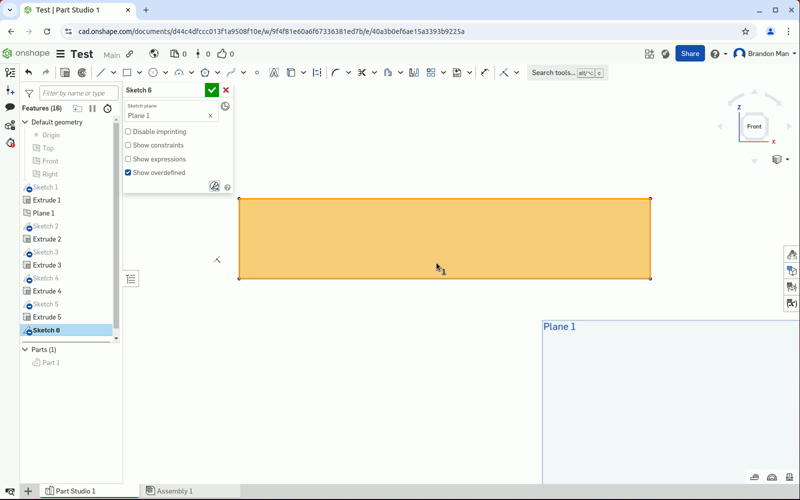
scroll(-6)
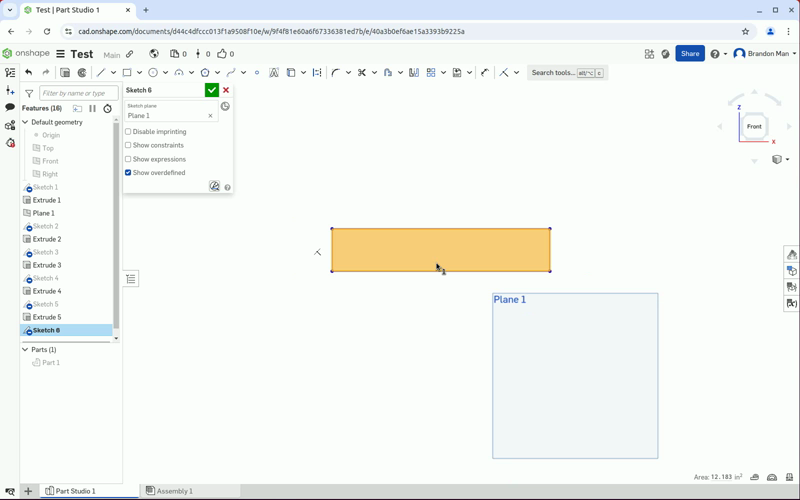
scroll(-6)
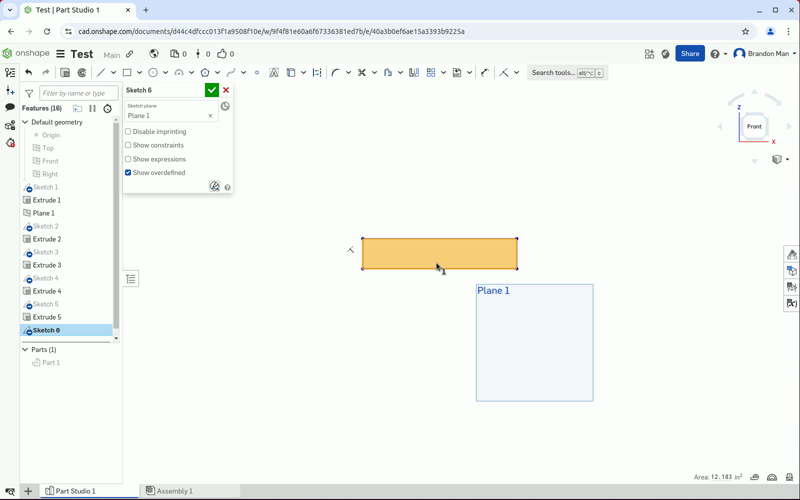
scroll(-6)
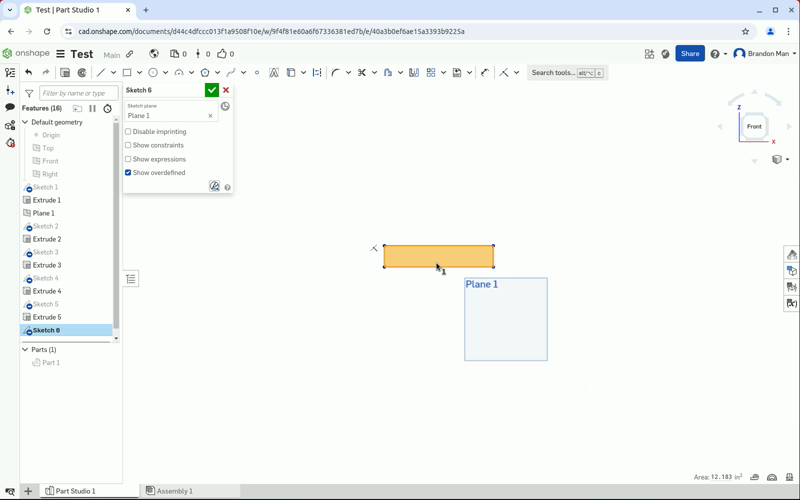
scroll(-6)
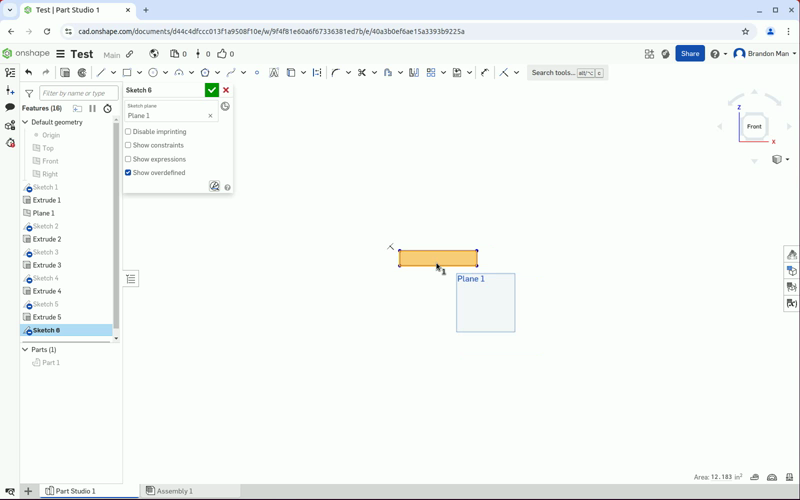
scroll(-6)
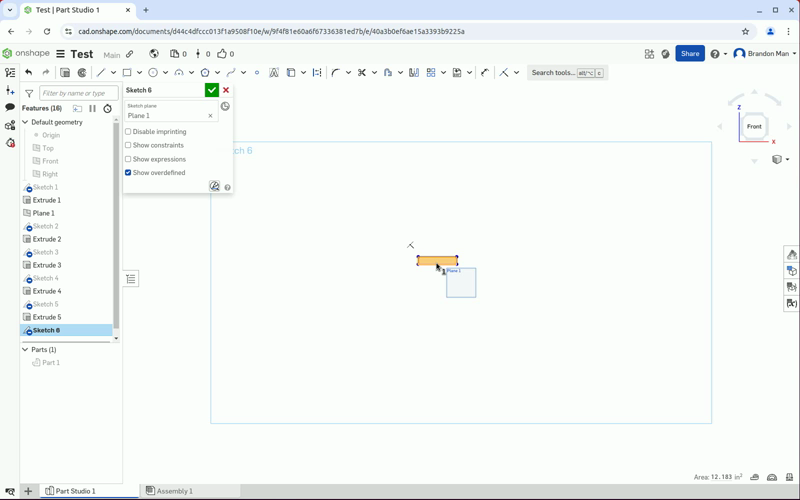
mouse_move(73, 352)
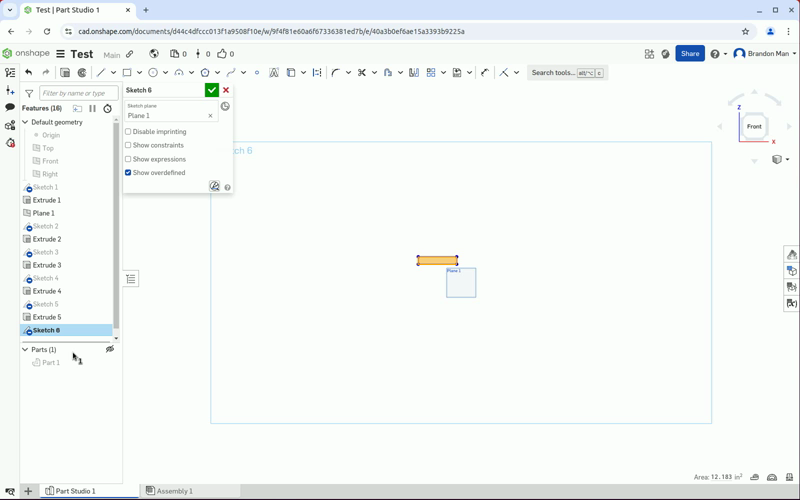
key(shift+y)
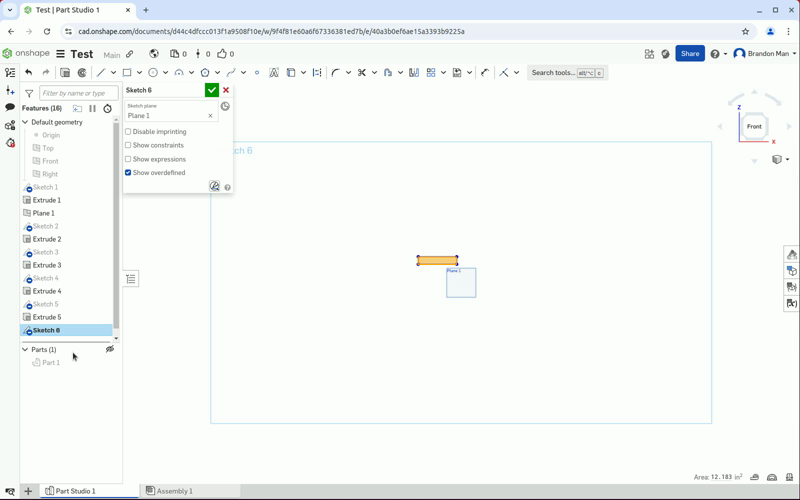
key(shift+e)
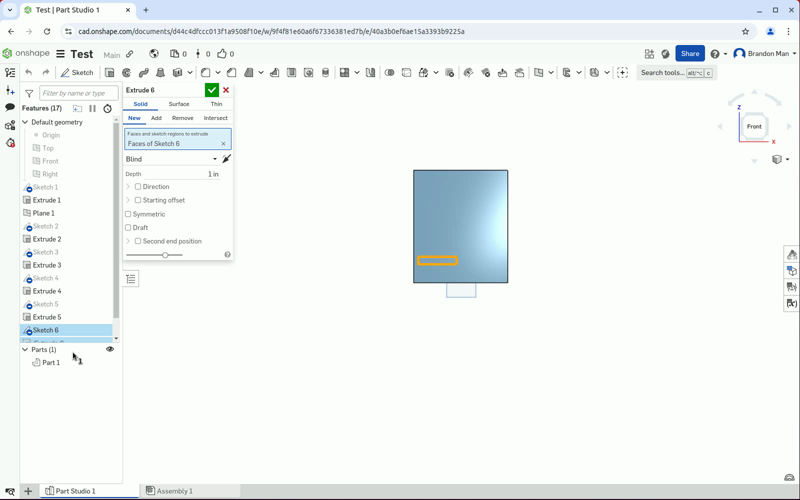
mouse_move(143, 106)
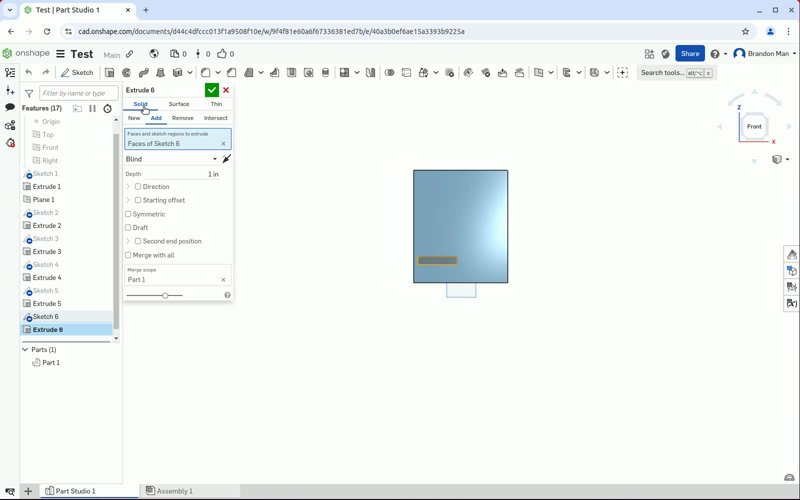
click(143, 106)
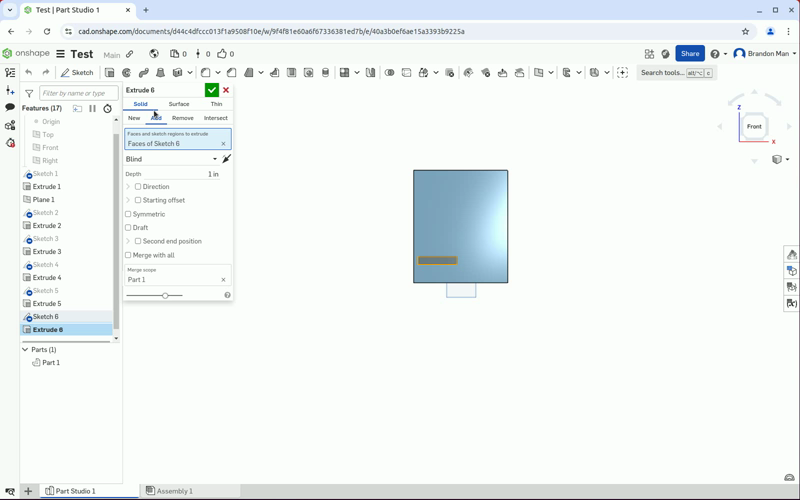
mouse_move(186, 120)
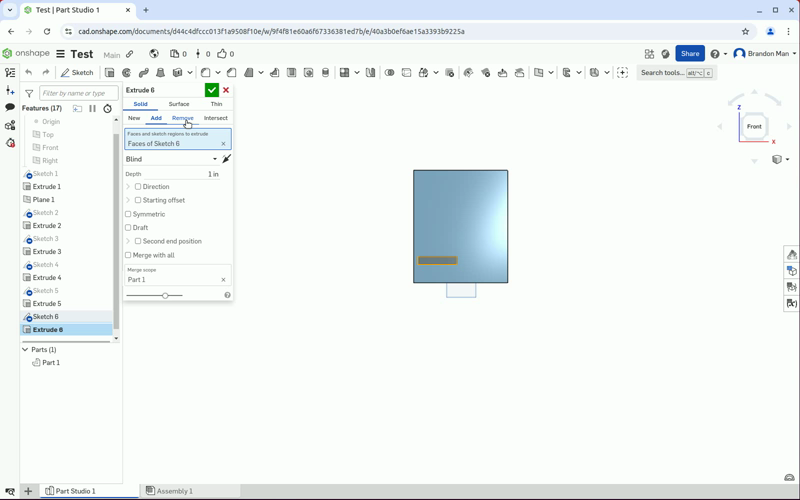
click(186, 120)
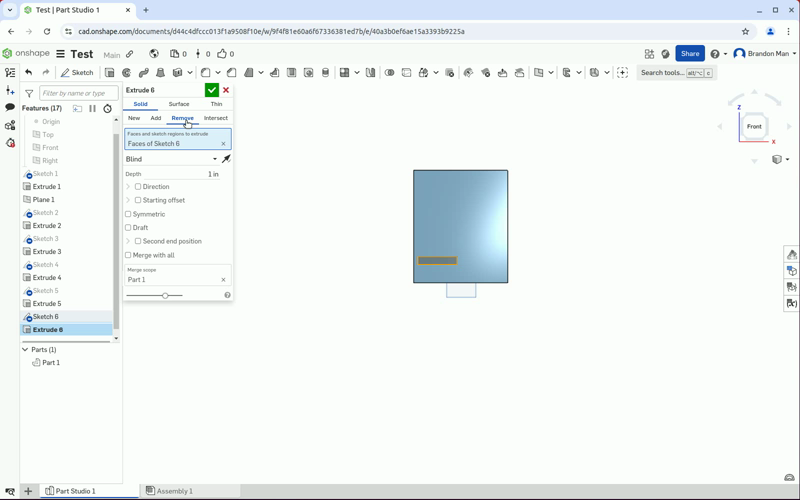
key(tab, 4)
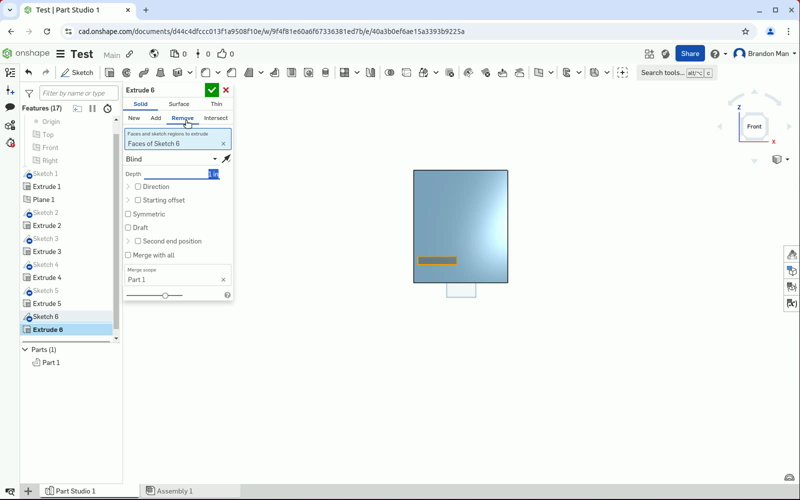
text(2.407)
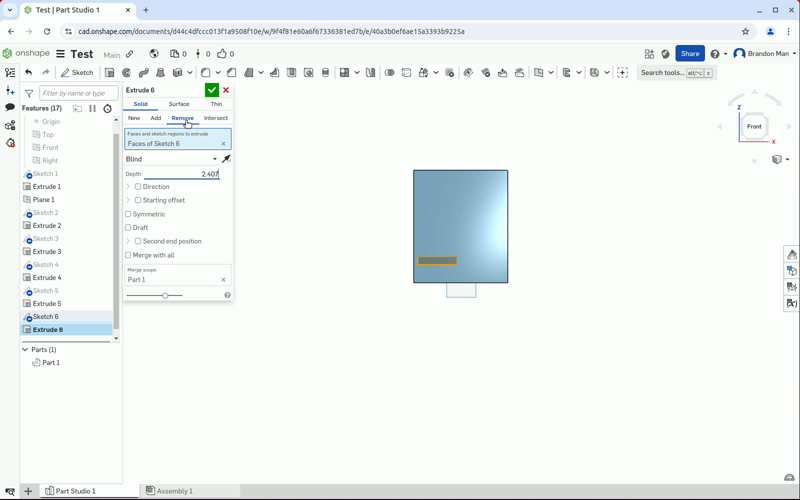
key(tab, 6)
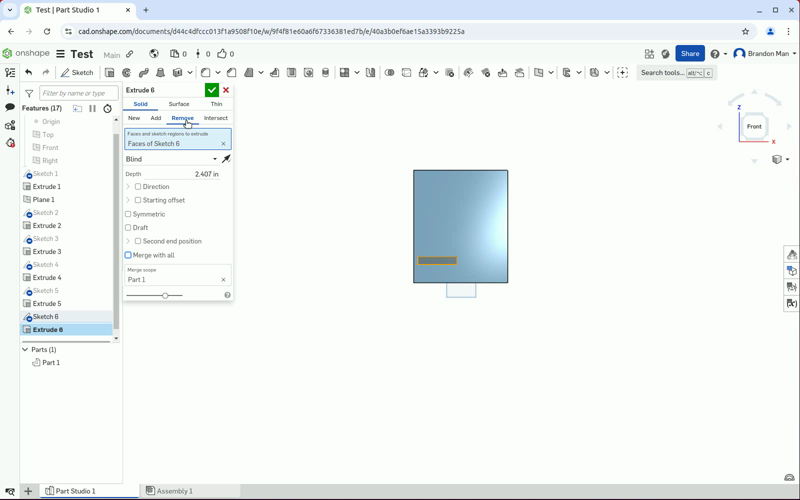
key(space)
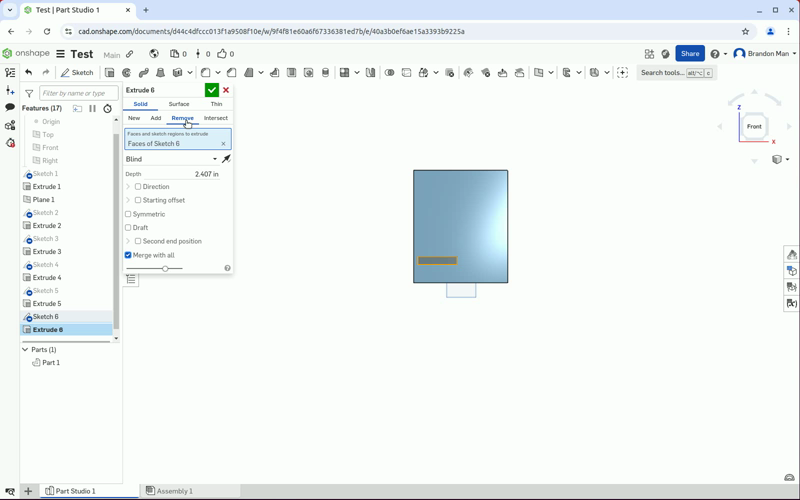
key(enter)
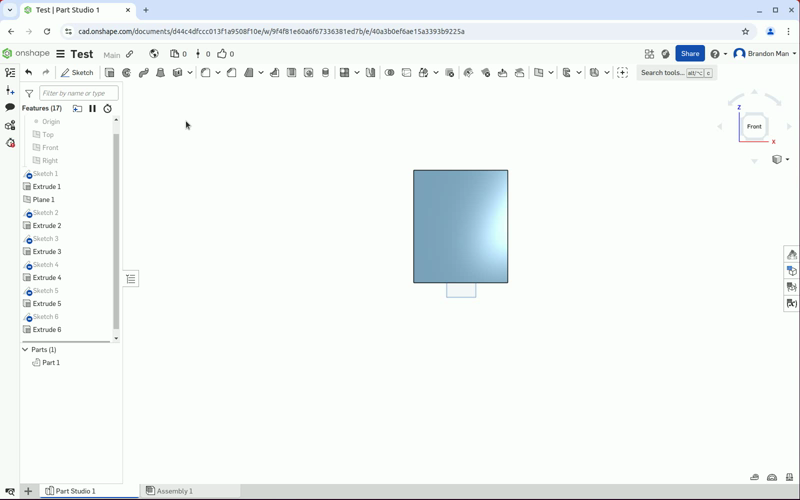
key(shift+h)
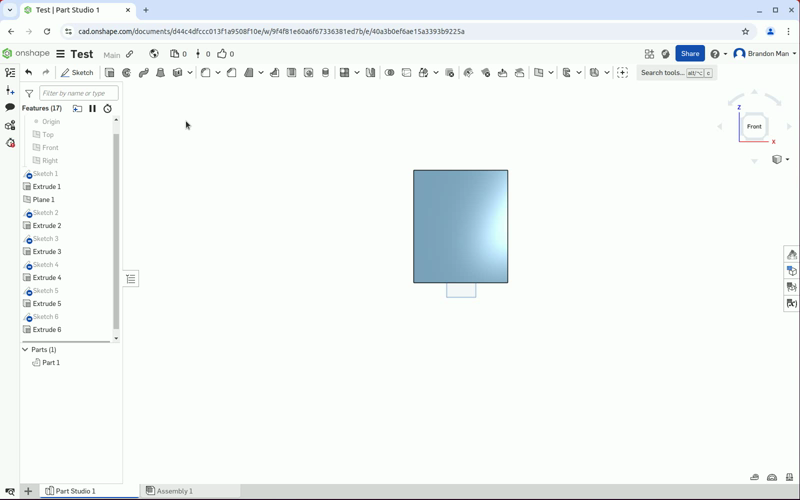
key(shift+h)
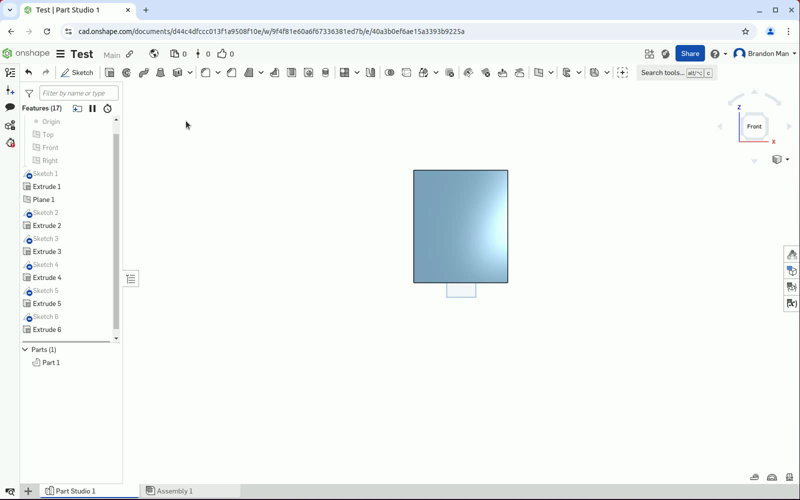
mouse_move(69, 176)
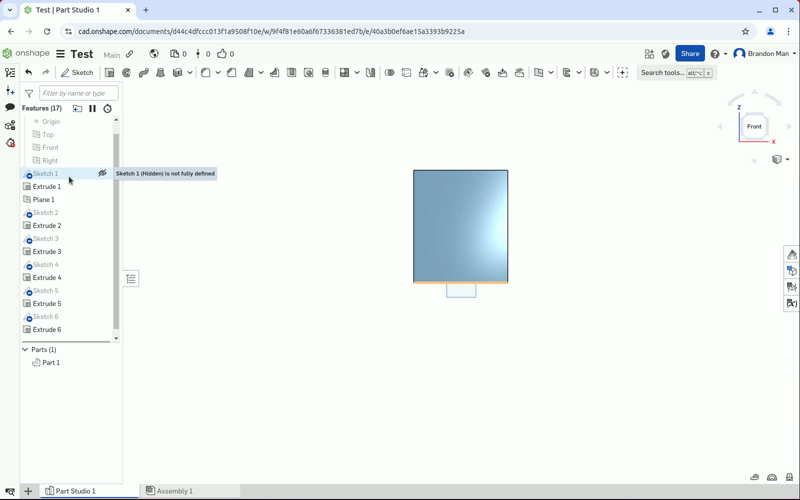
click(69, 176)
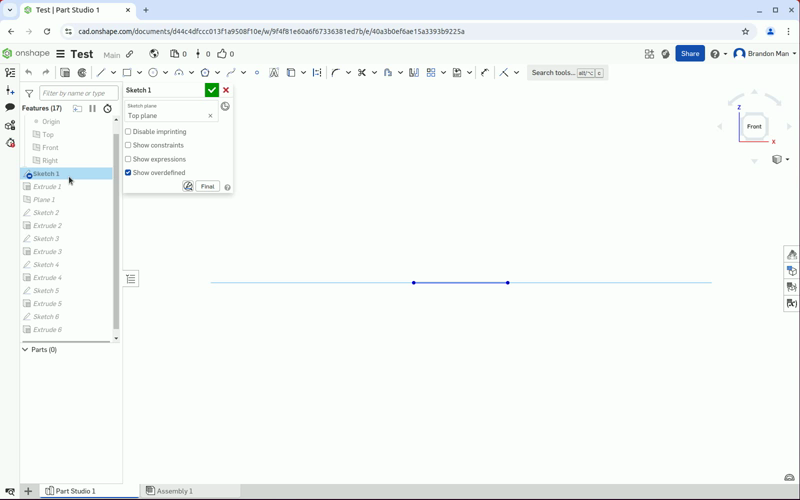
mouse_move(229, 92)
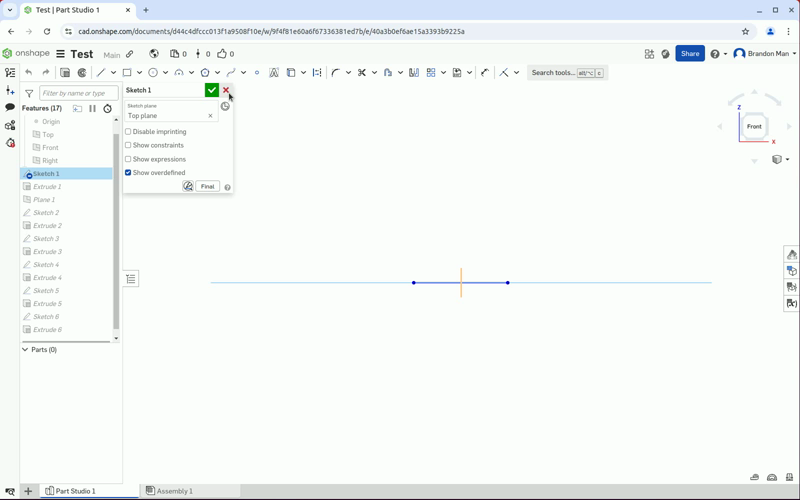
click(229, 92)
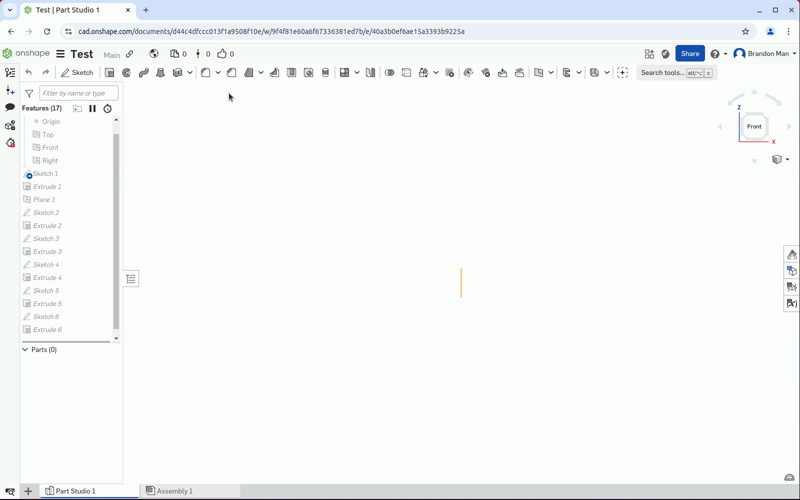
key(shift+s)
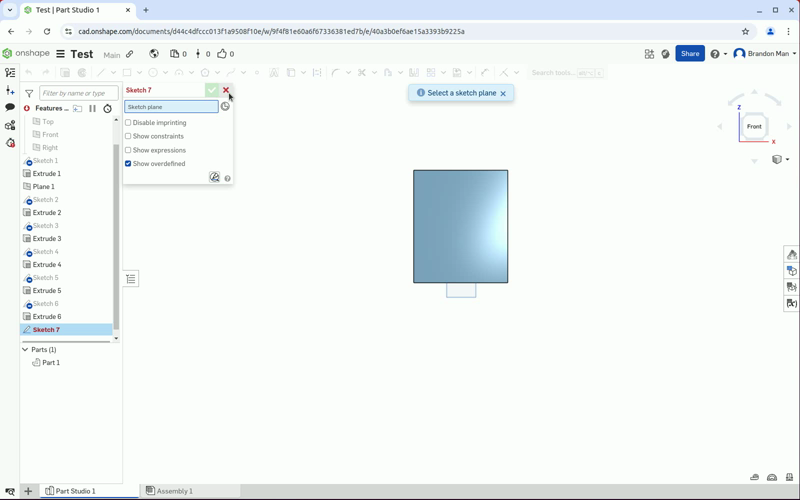
mouse_move(69, 189)
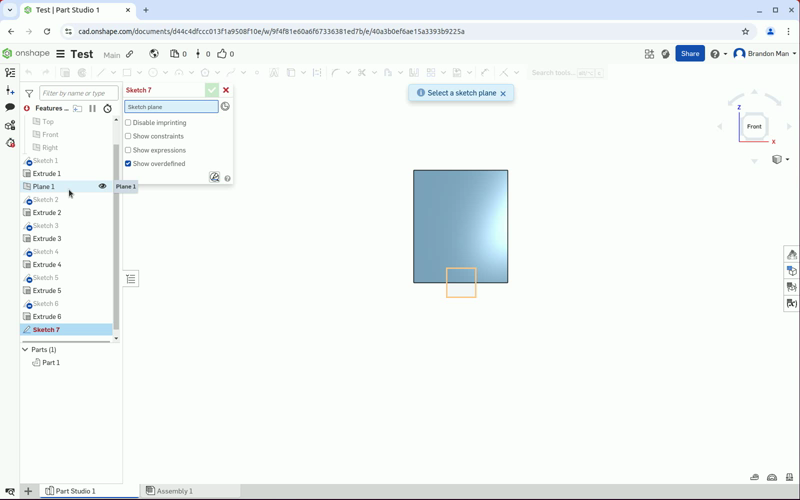
click(69, 189)
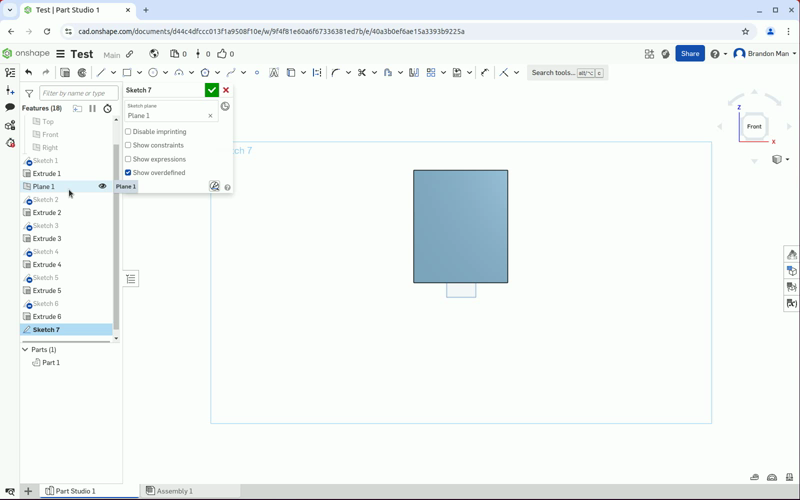
mouse_move(73, 352)
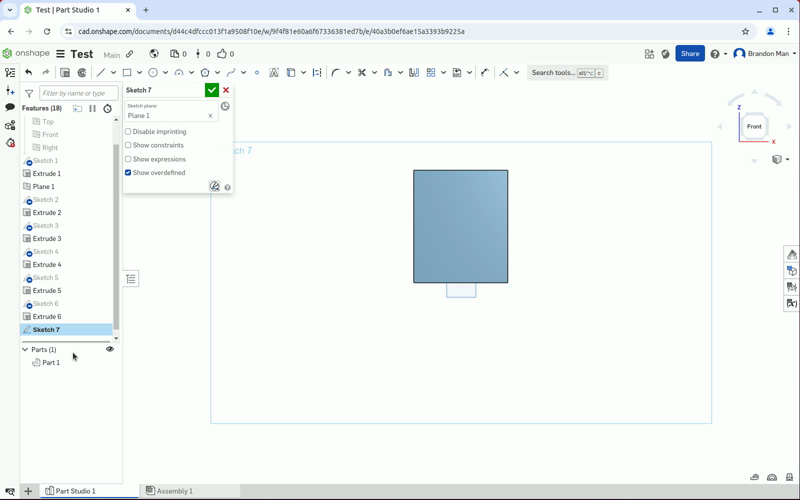
key(y)
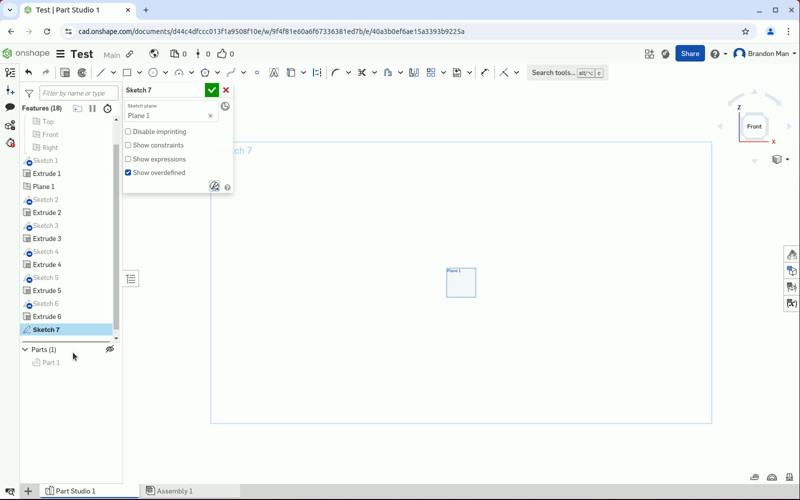
key(l)
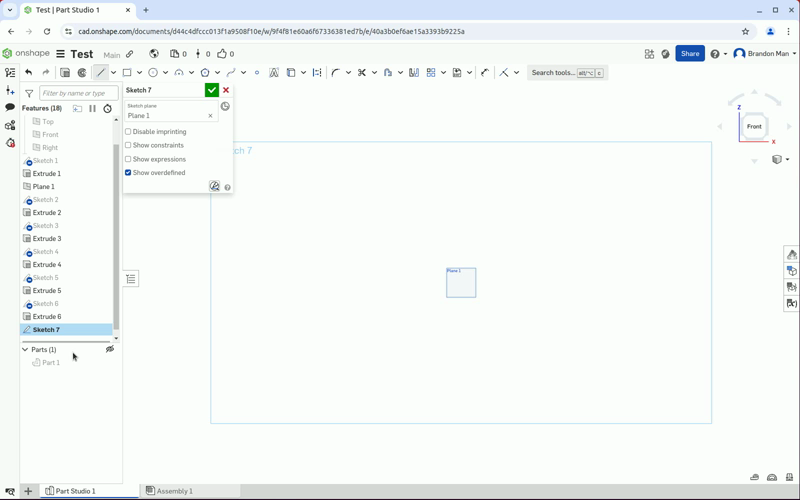
key_down(shift)
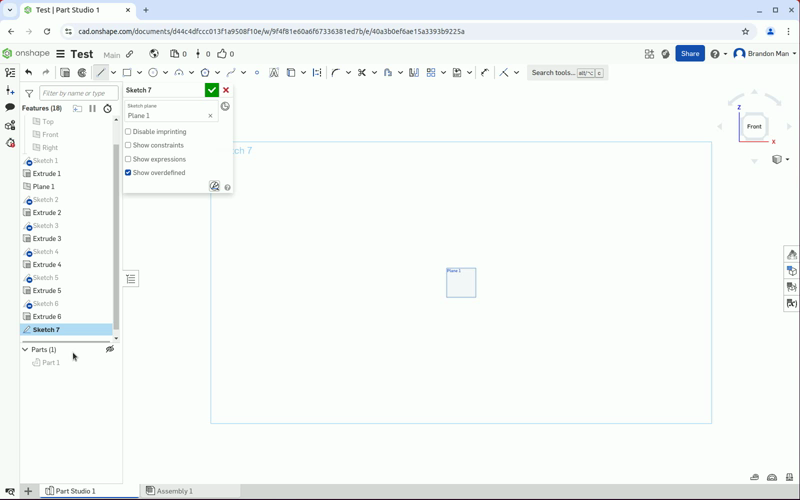
mouse_move(418, 213)
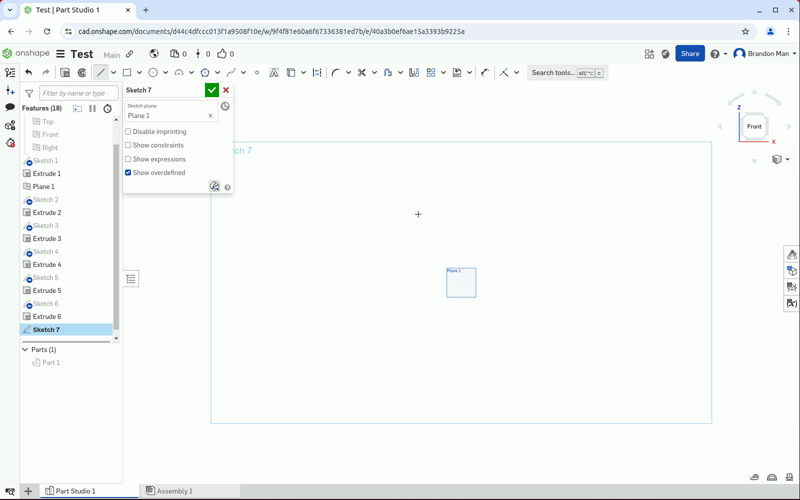
click(418, 213)
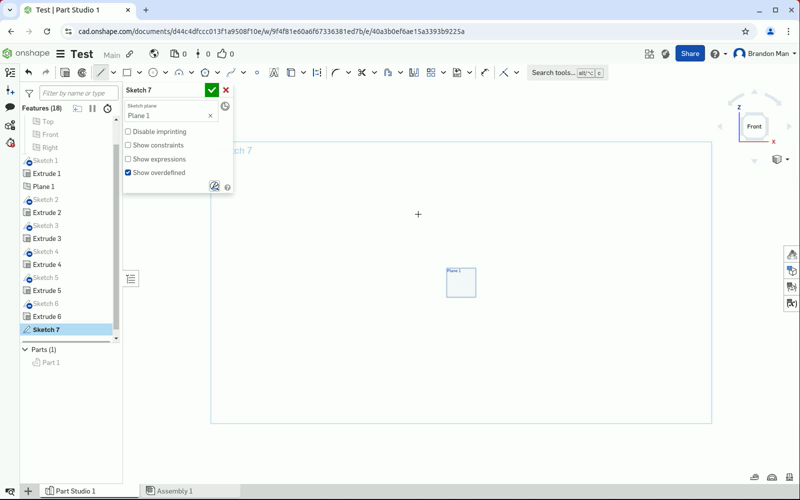
key_up(shift)
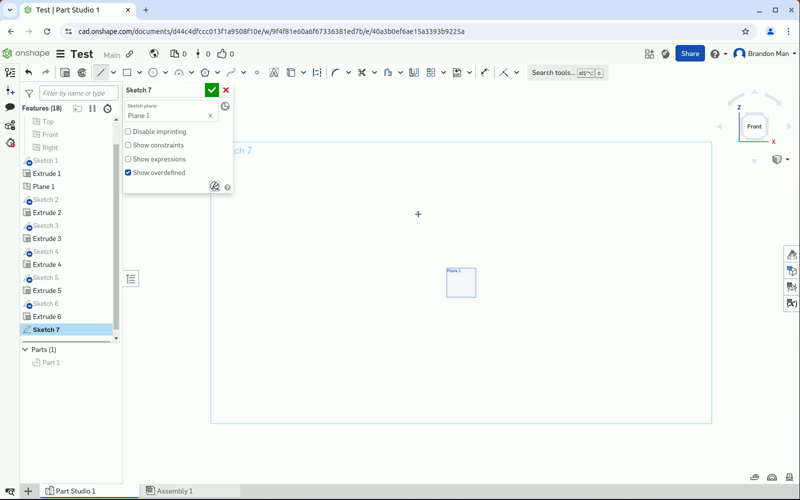
key_down(shift)
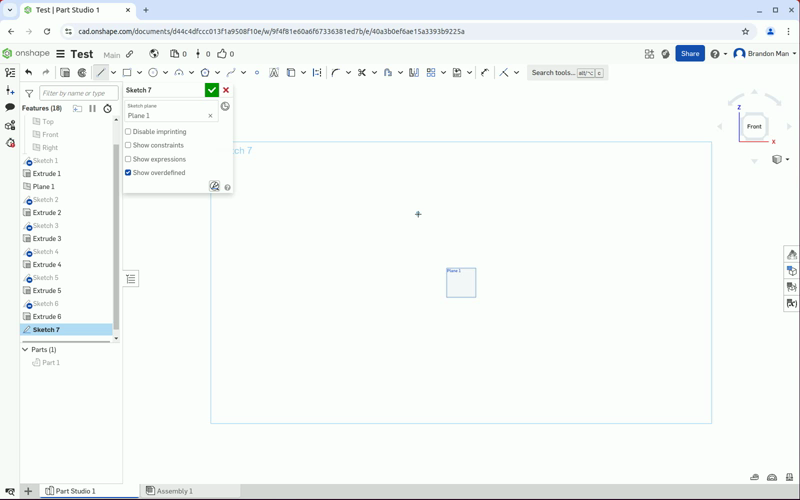
mouse_move(503, 213)
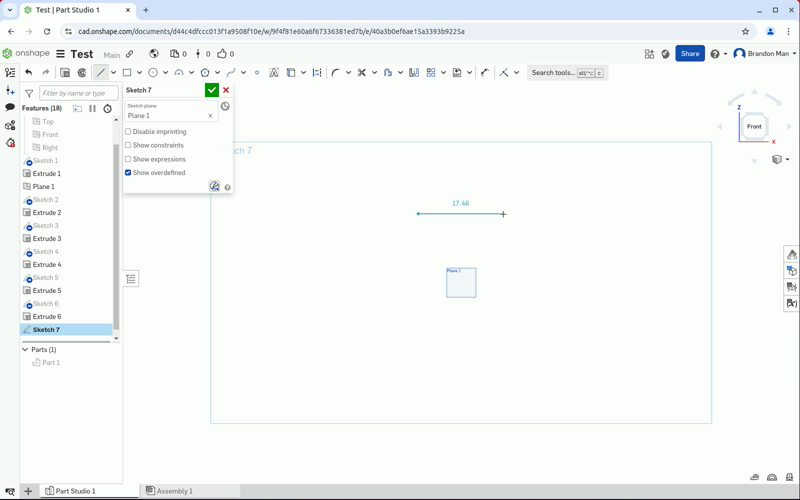
click(503, 213)
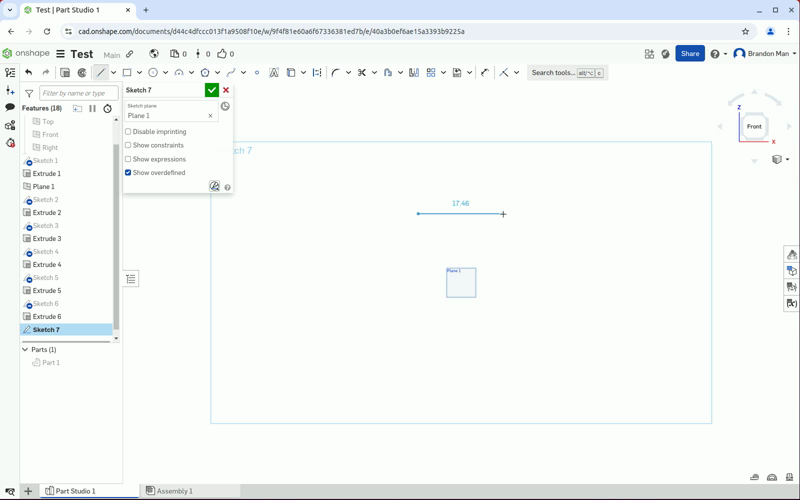
key_up(shift)
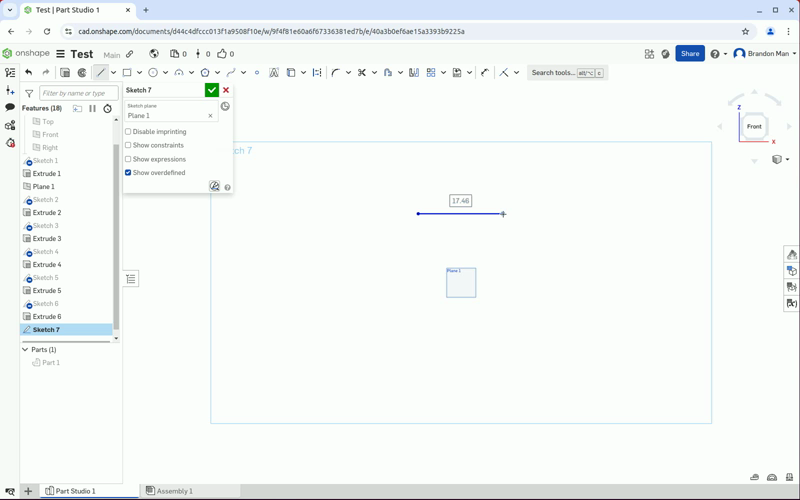
key_down(shift)
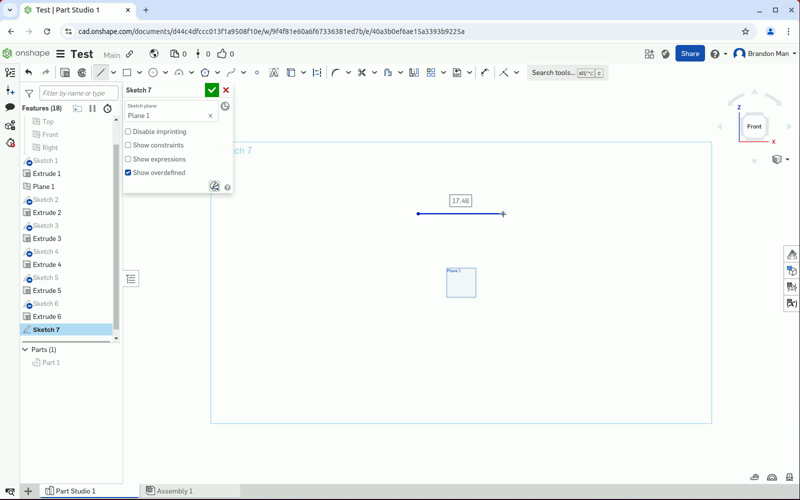
mouse_move(533, 213)
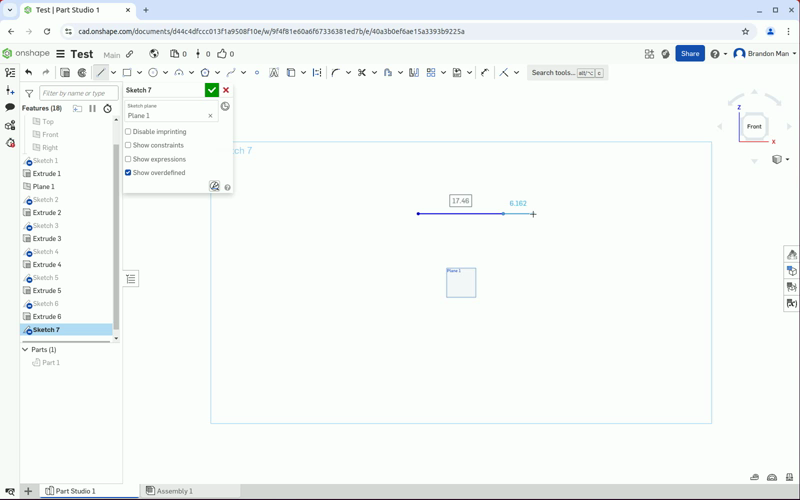
mouse_move(503, 176)
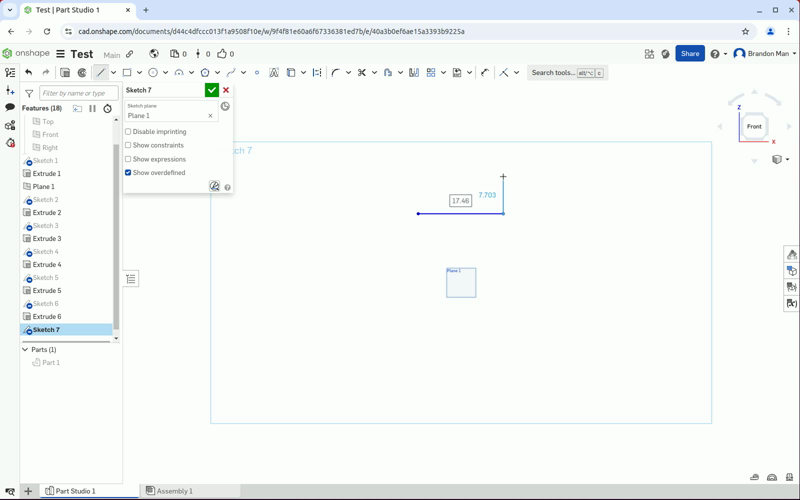
click(503, 176)
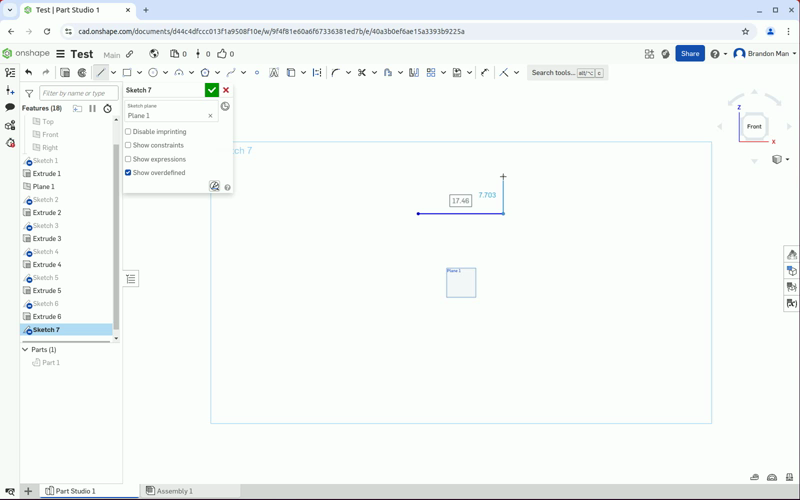
key_up(shift)
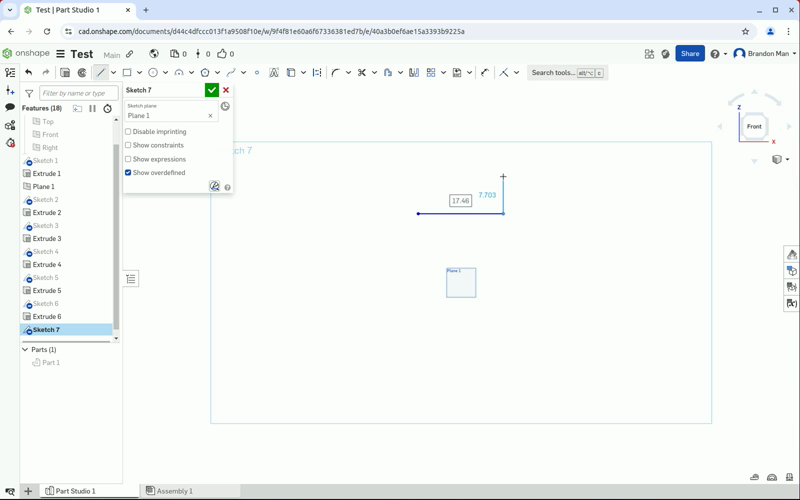
key_down(shift)
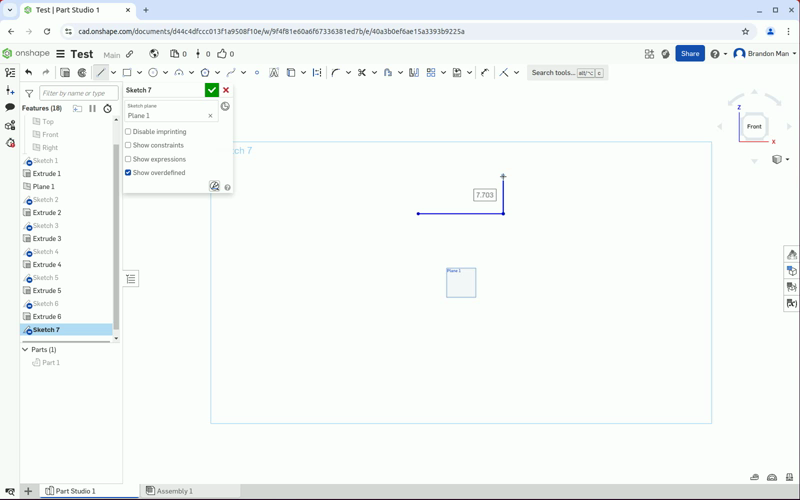
mouse_move(418, 176)
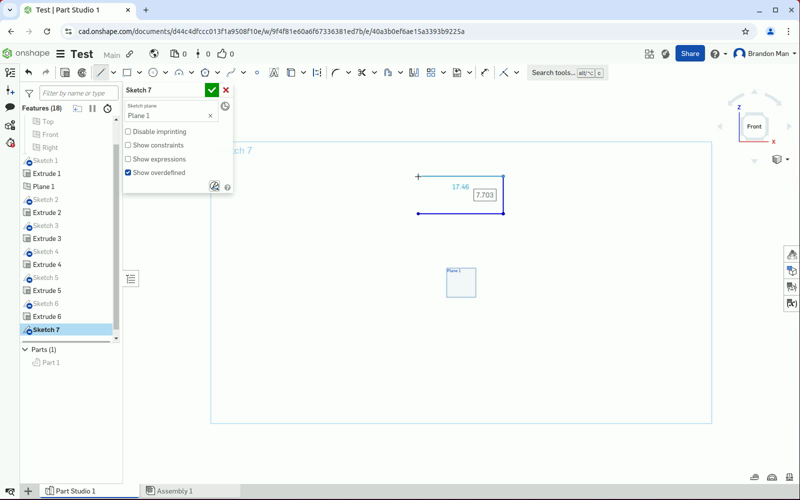
click(418, 176)
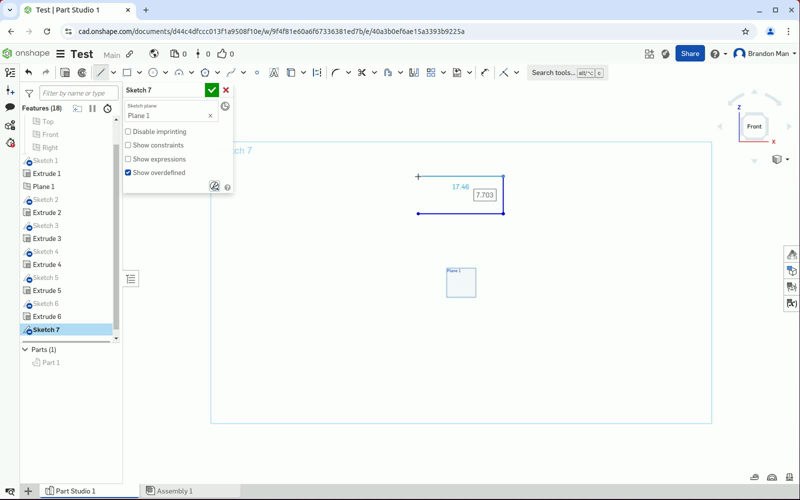
key_up(shift)
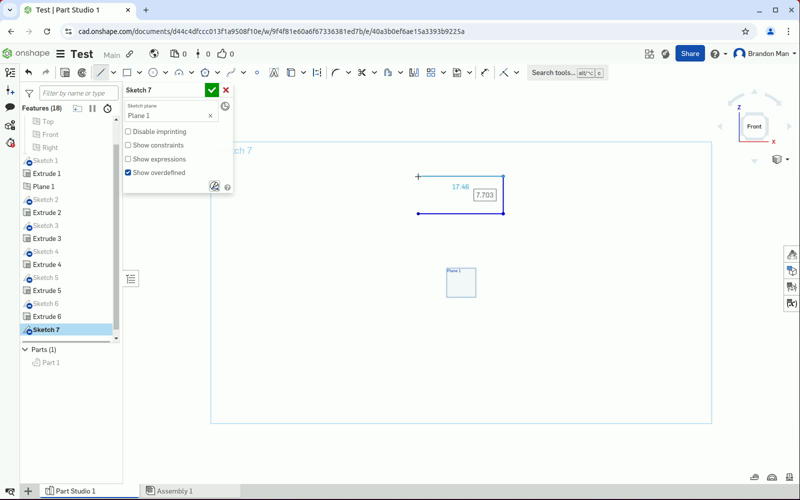
mouse_move(448, 176)
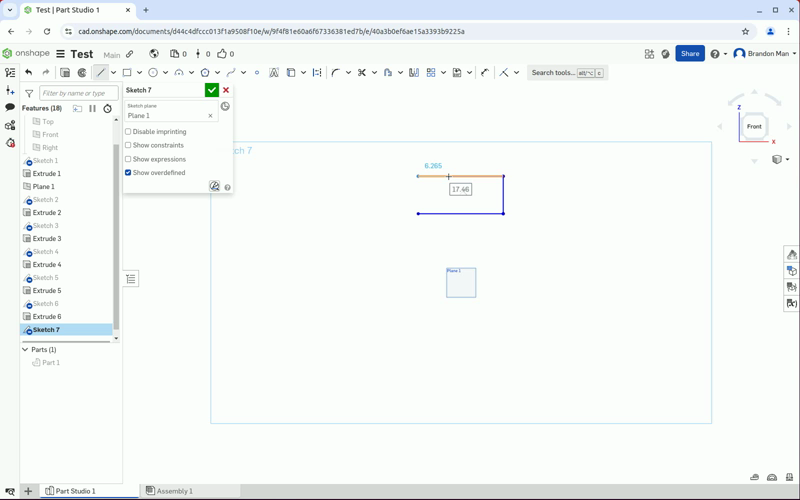
key_down(shift)
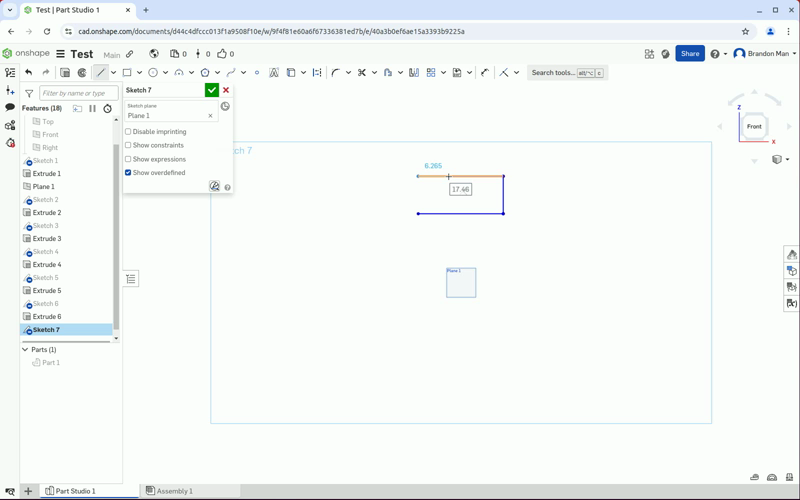
mouse_move(418, 213)
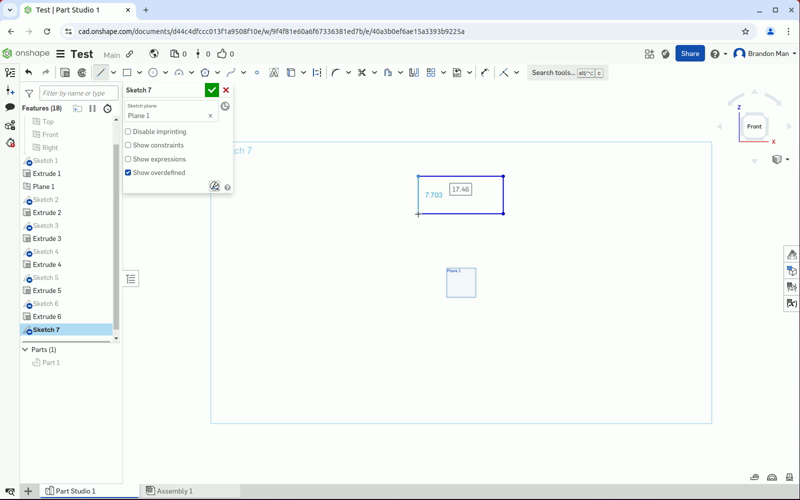
key_up(shift)
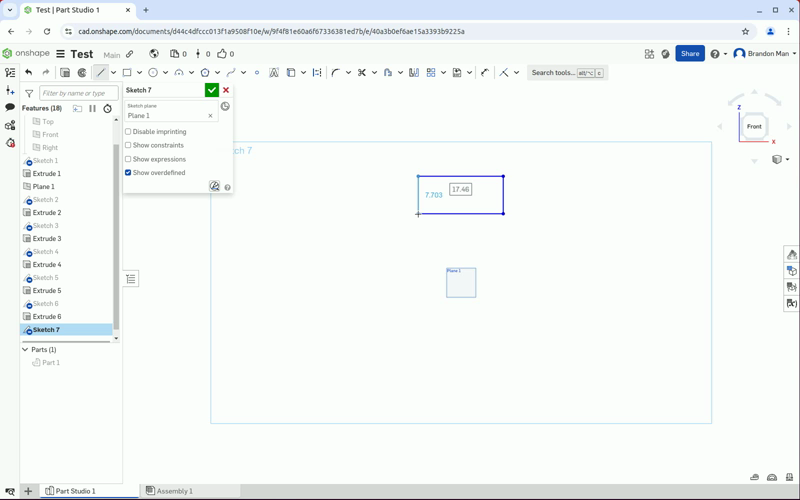
click(418, 213)
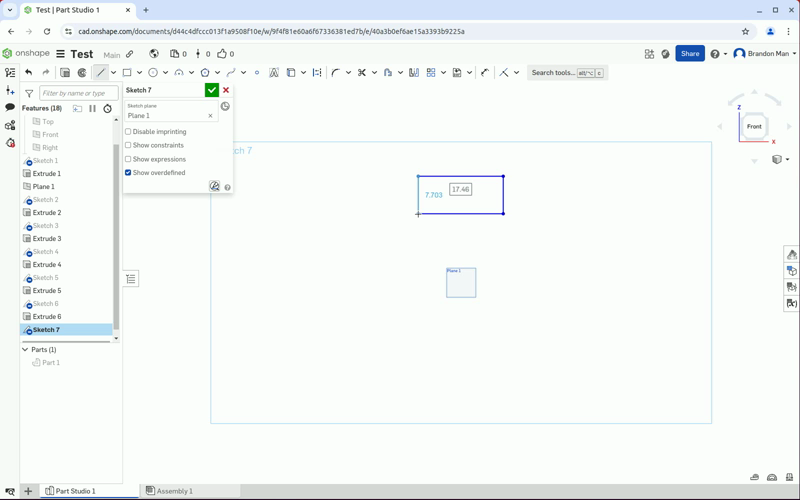
key(esc)
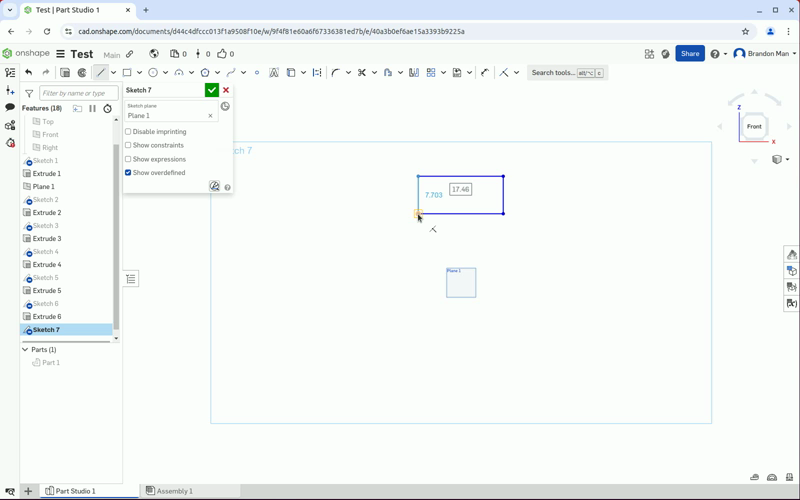
mouse_move(497, 201)
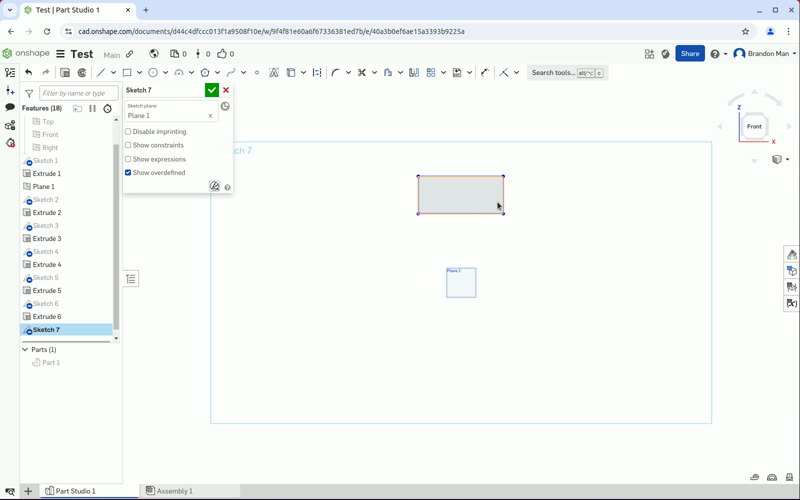
click(497, 201)
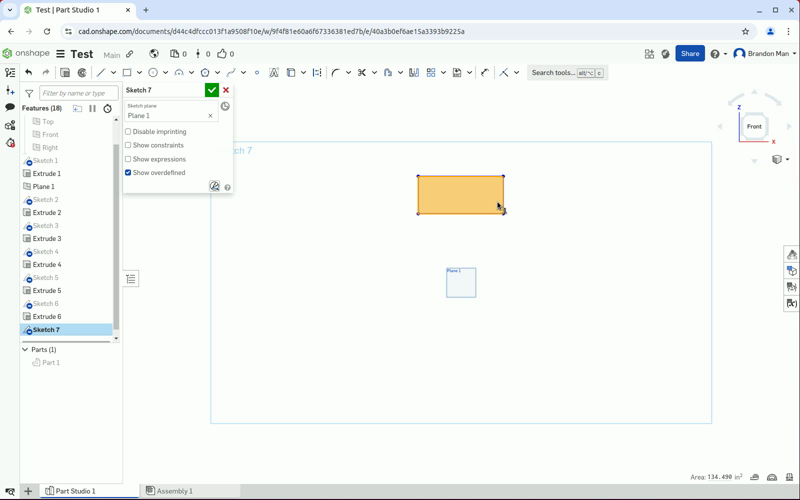
mouse_move(73, 352)
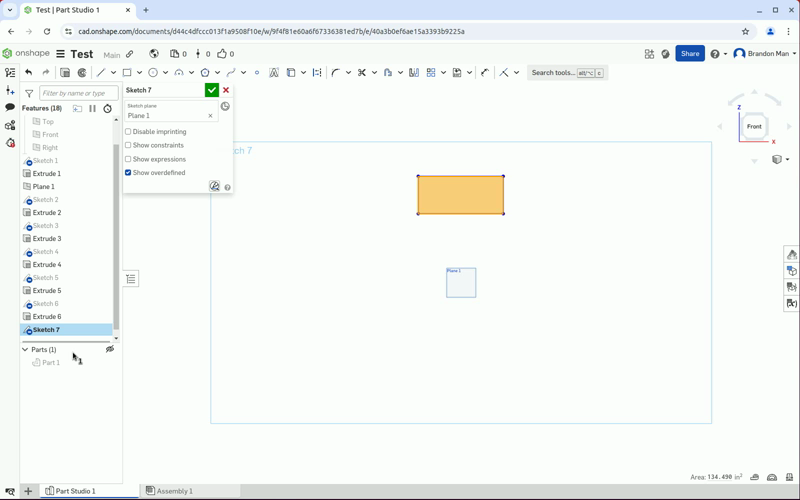
key(shift+y)
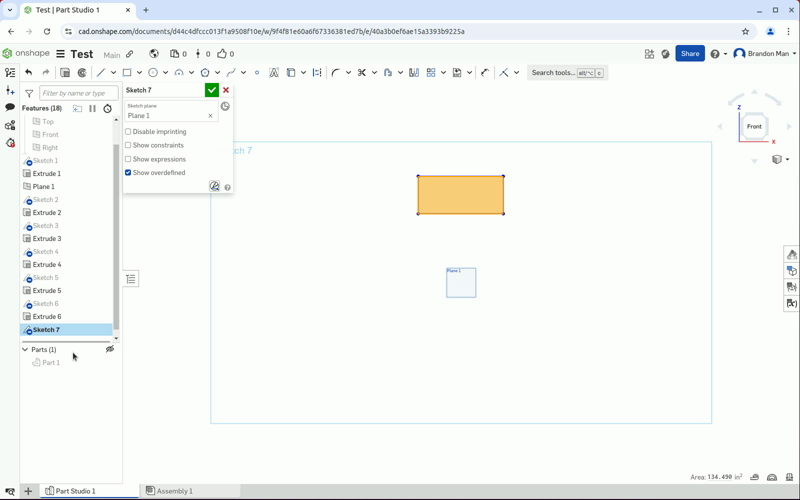
key(shift+e)
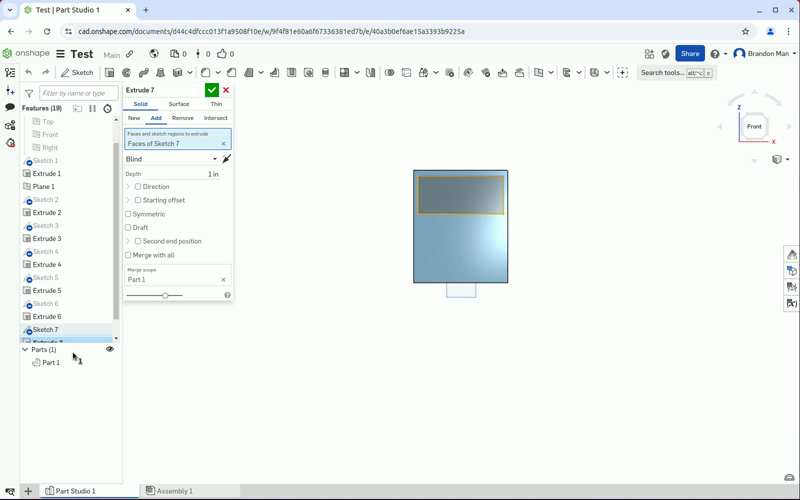
mouse_move(143, 106)
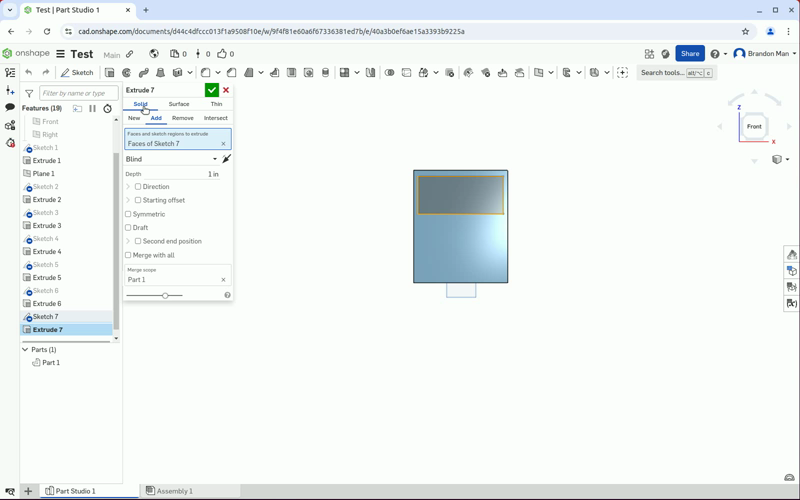
click(143, 106)
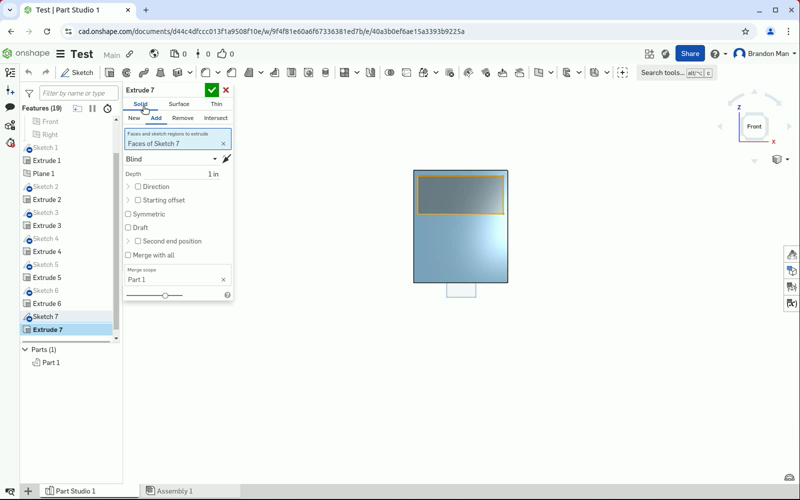
mouse_move(186, 120)
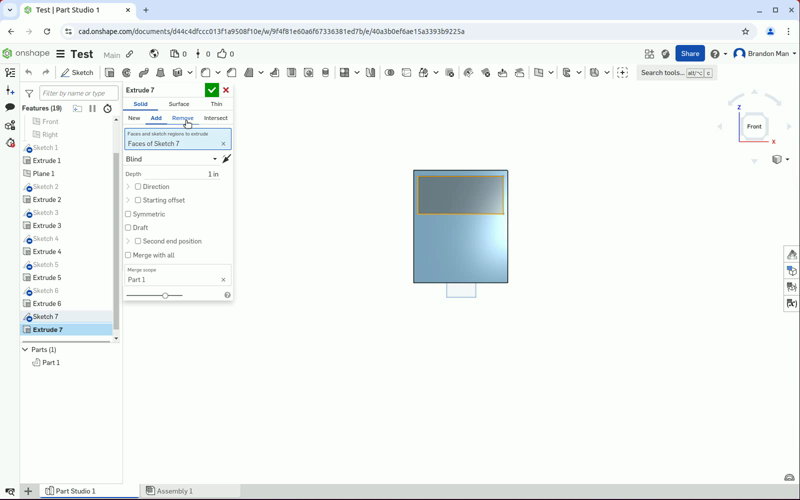
click(186, 120)
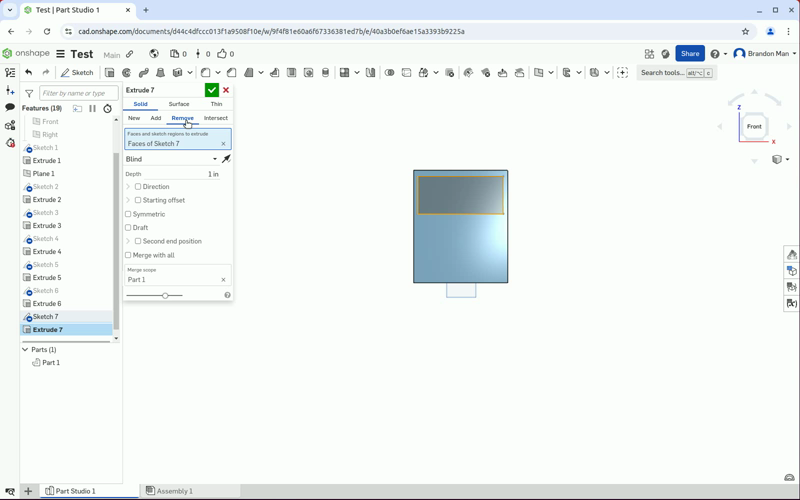
key(tab, 4)
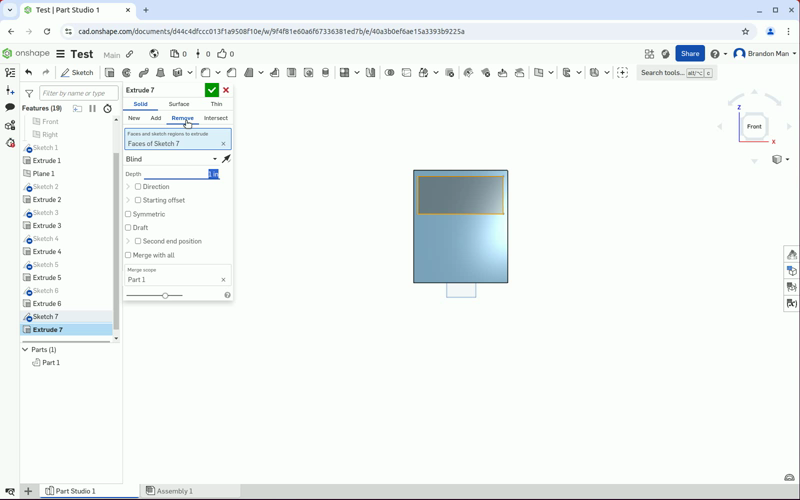
text(5.777)
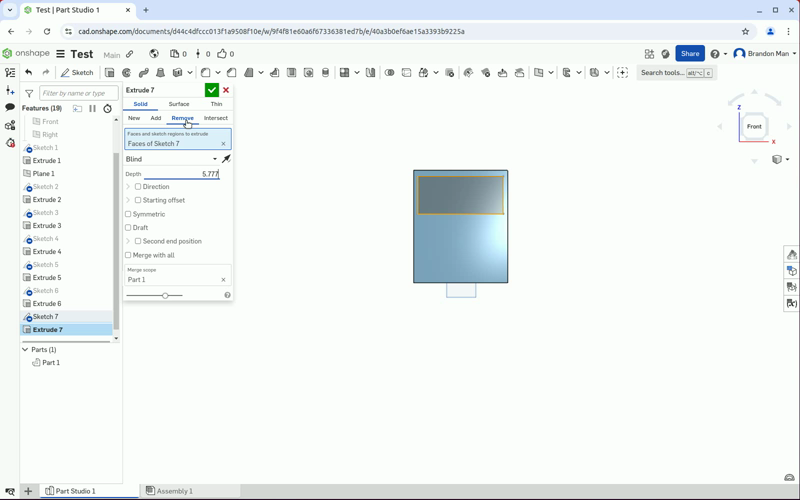
key(tab, 6)
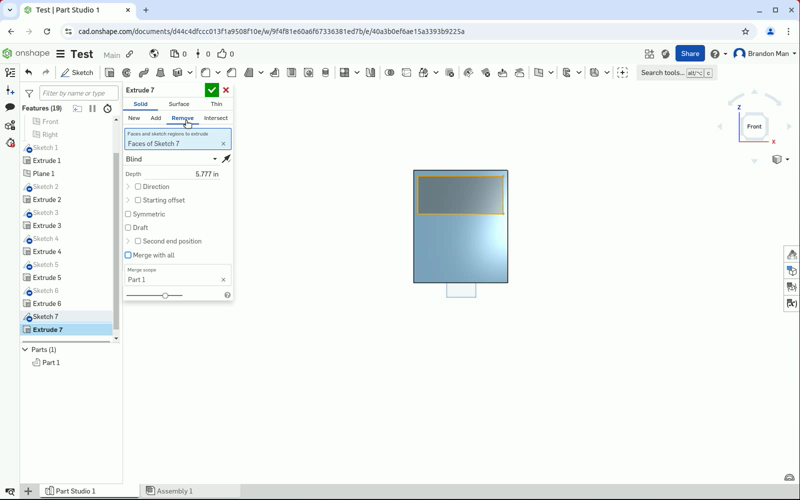
key(space)
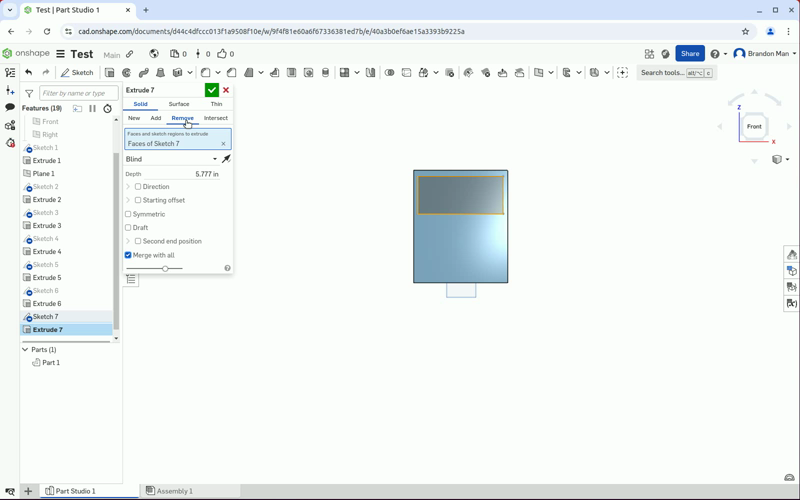
key(enter)
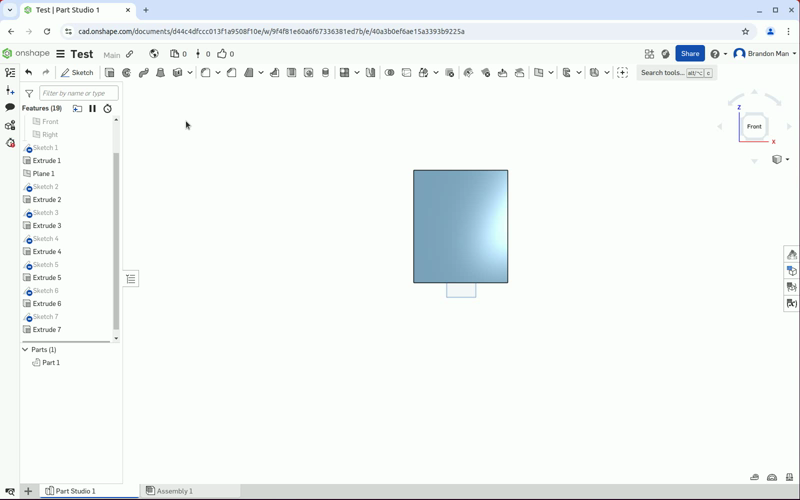
key(shift+h)
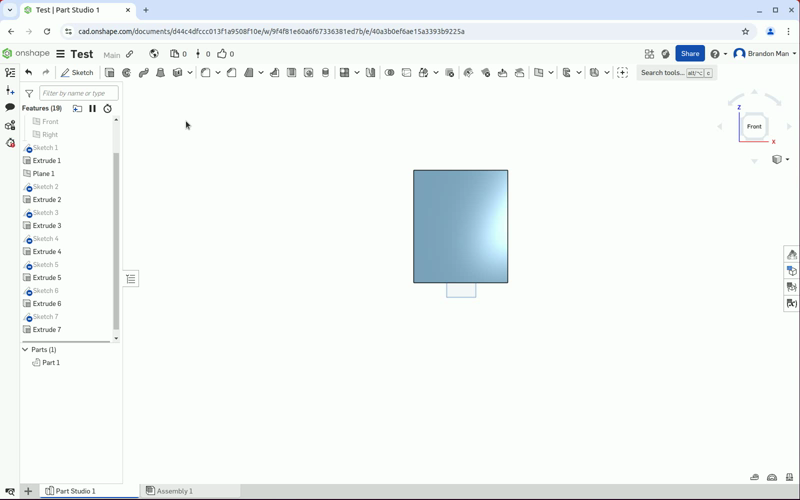
key(shift+h)
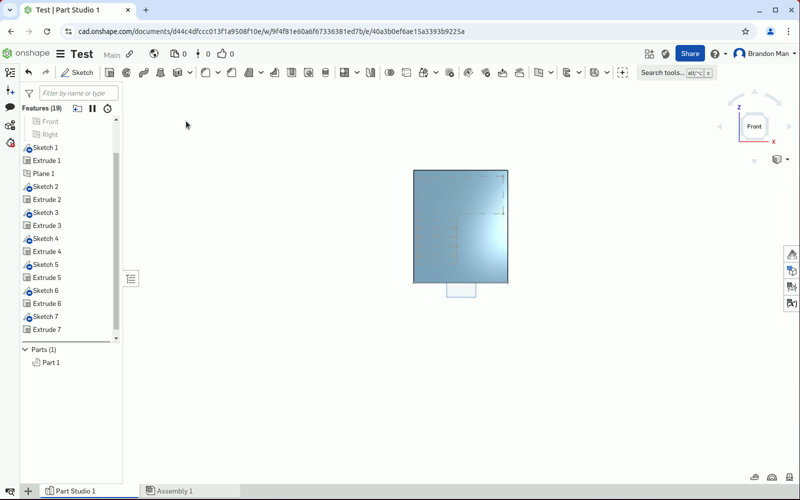
key(shift+7)
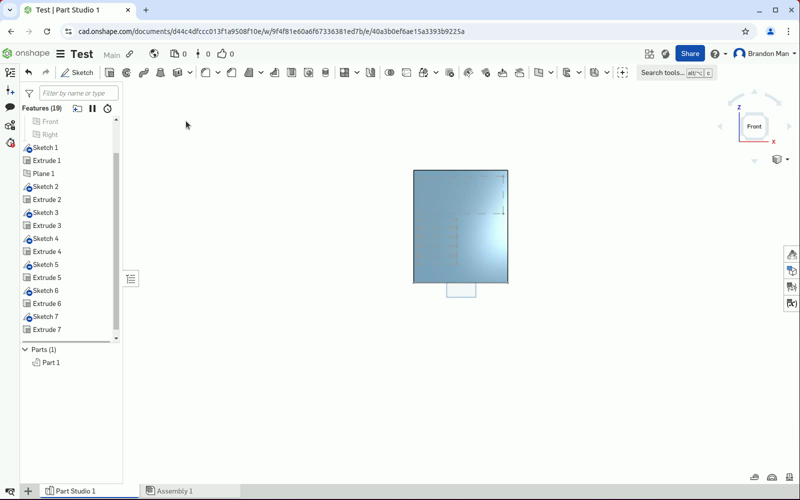
key(left, 2)
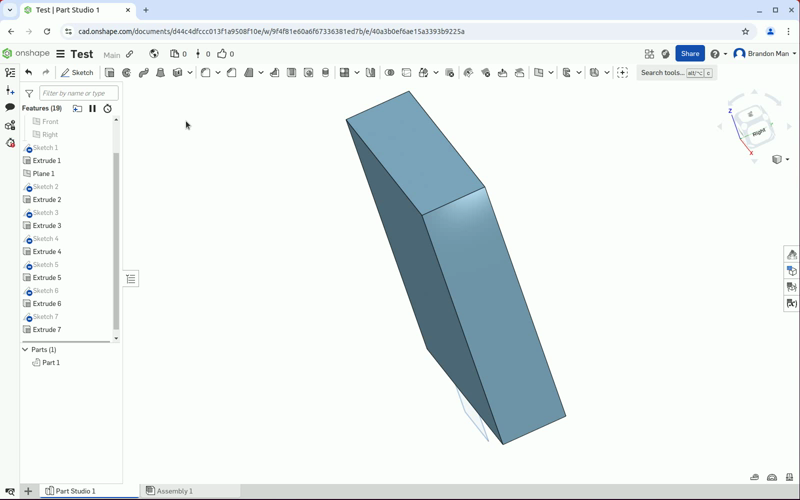
key(down, 2)
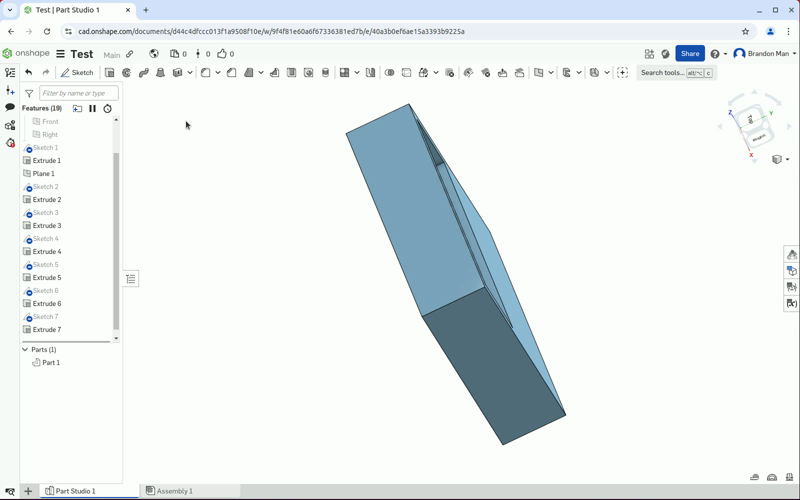
key(up, 2)
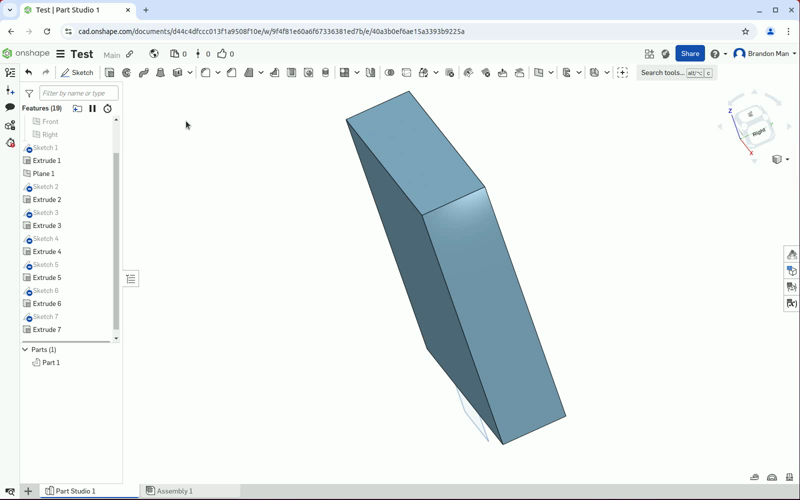
key(right, 2)
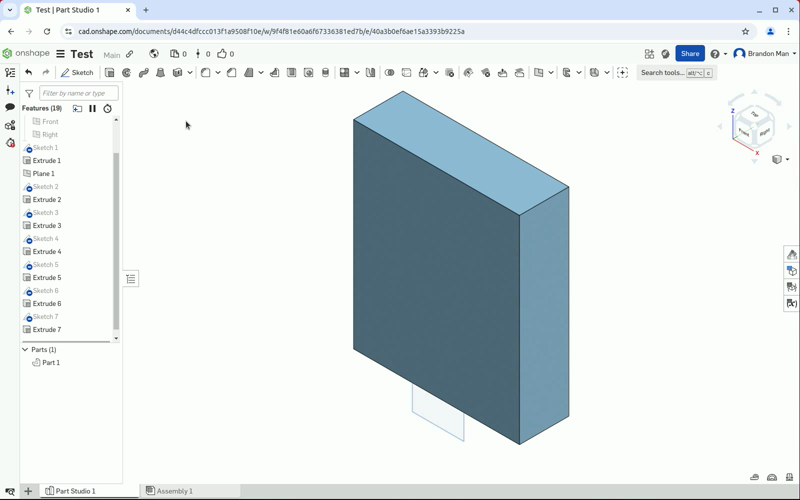
mouse_move(69, 150)
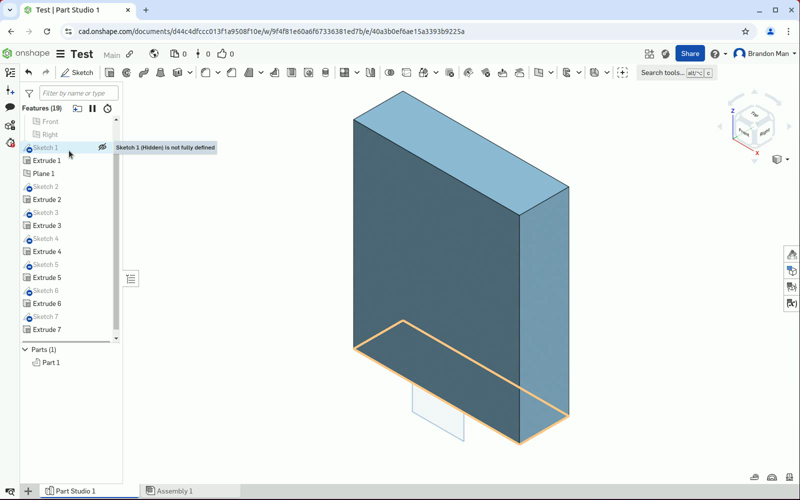
click(69, 150)